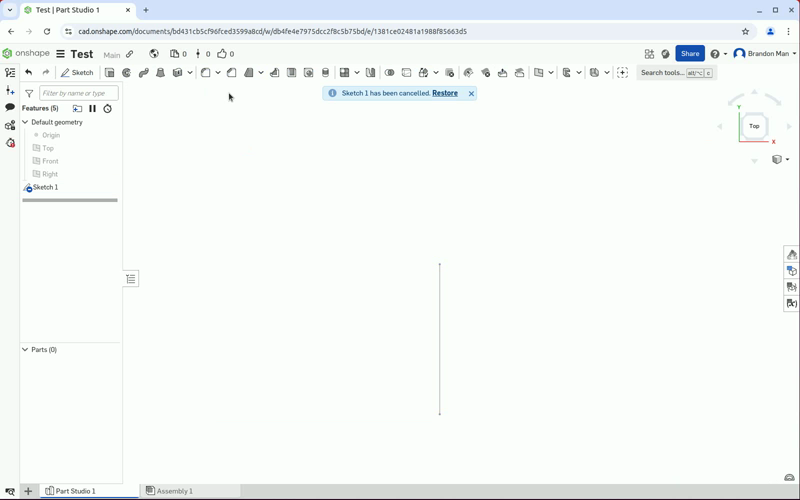
key(shift+h)
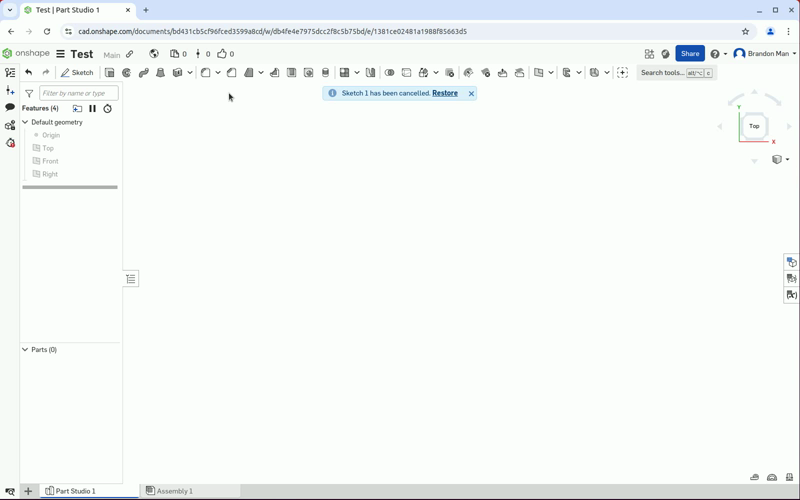
mouse_move(73, 352)
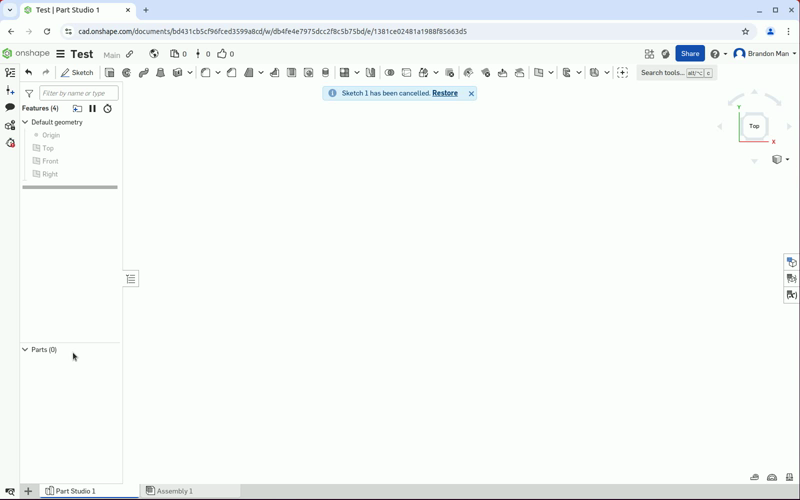
key(y)
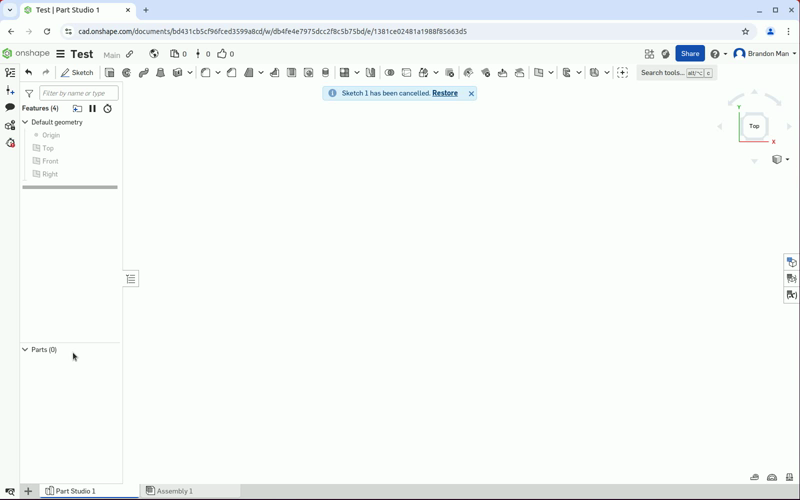
key(shift+p)
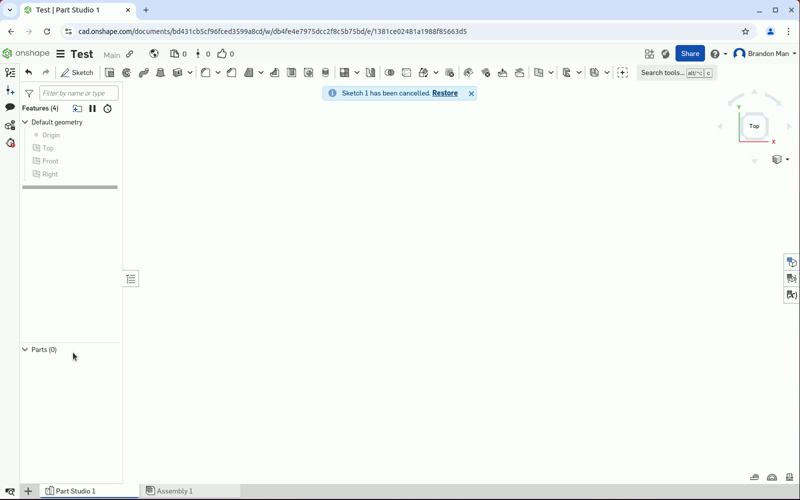
key(space)
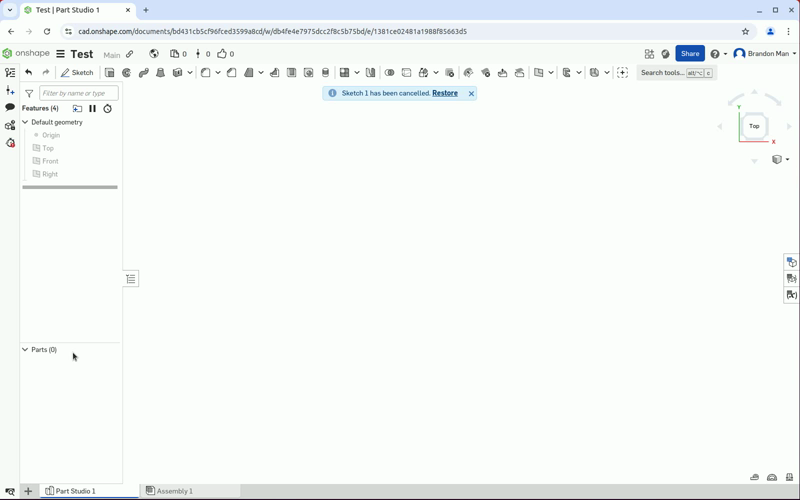
key_down(shift)
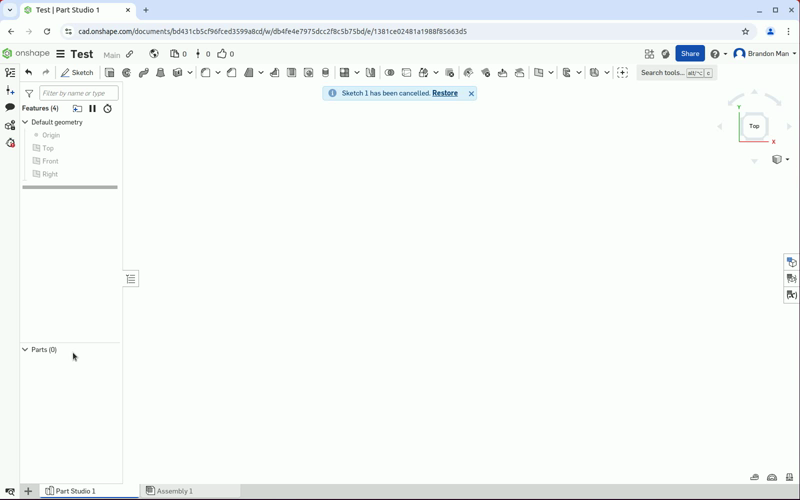
key(up)
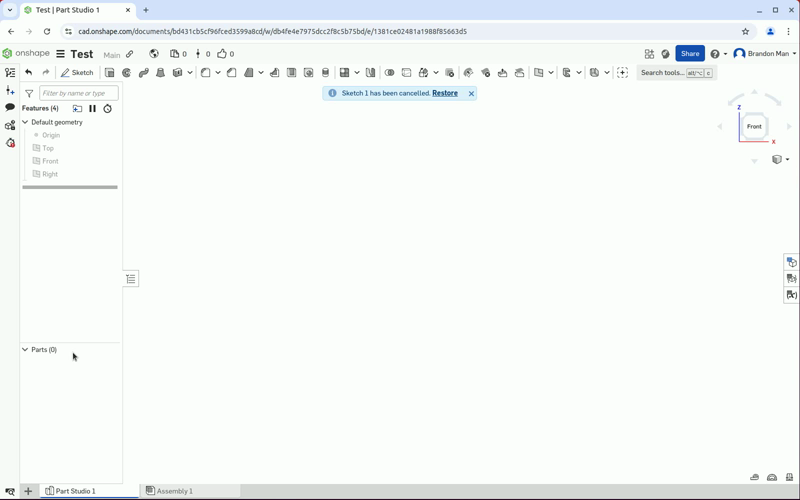
key_up(shift)
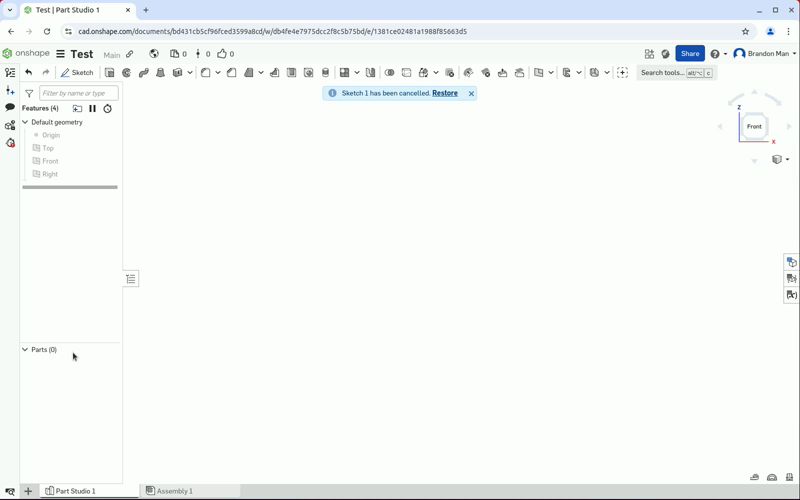
mouse_move(73, 352)
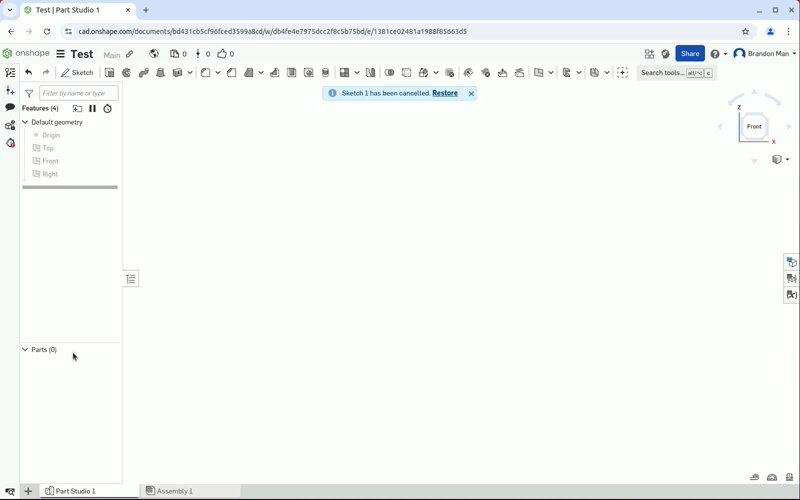
key(shift+y)
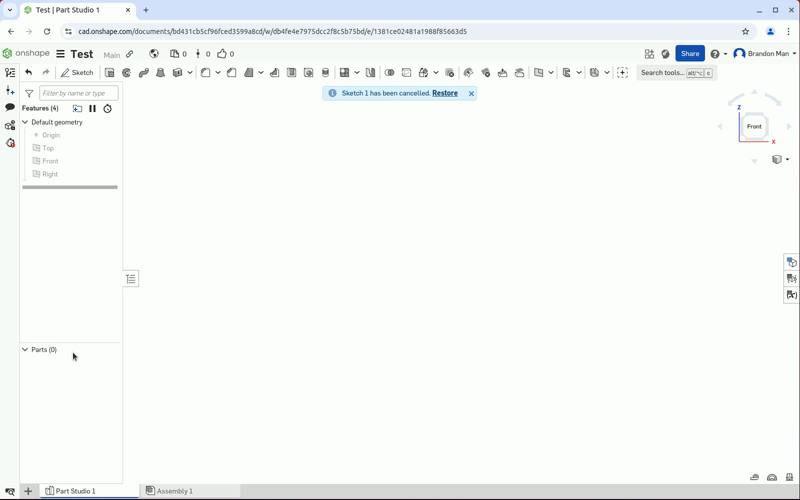
key(shift+s)
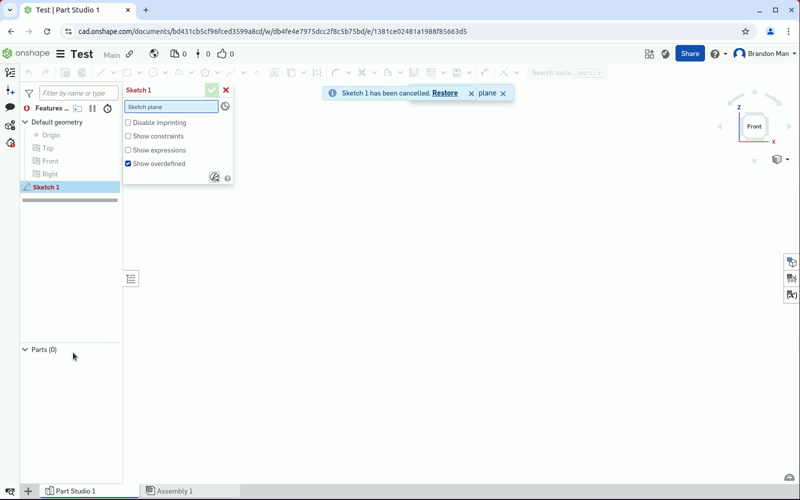
mouse_move(73, 163)
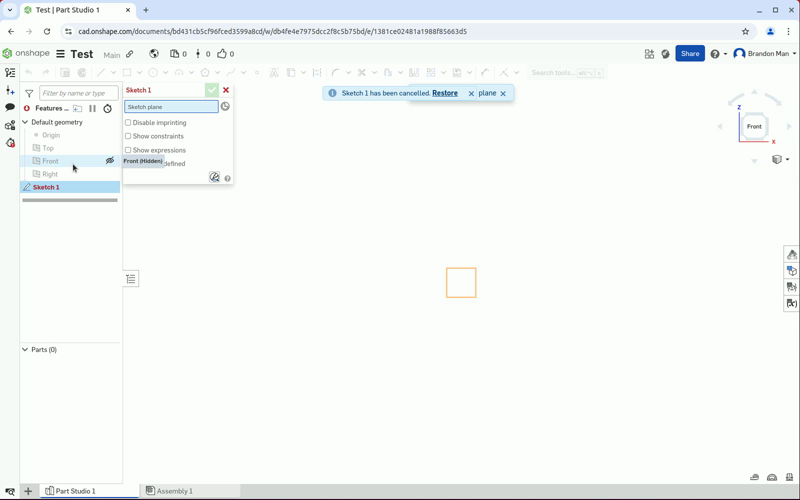
click(73, 163)
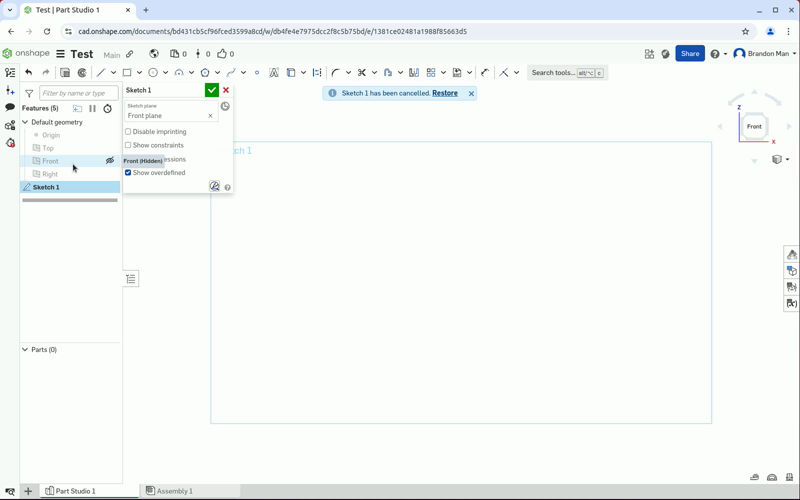
mouse_move(73, 352)
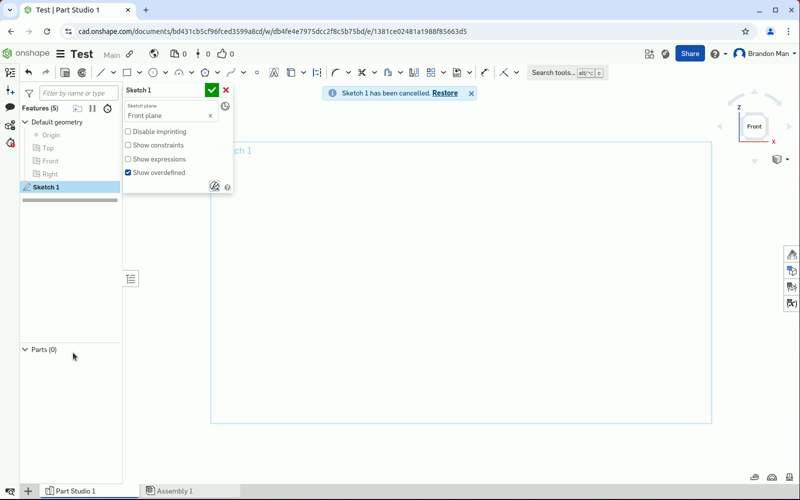
key(y)
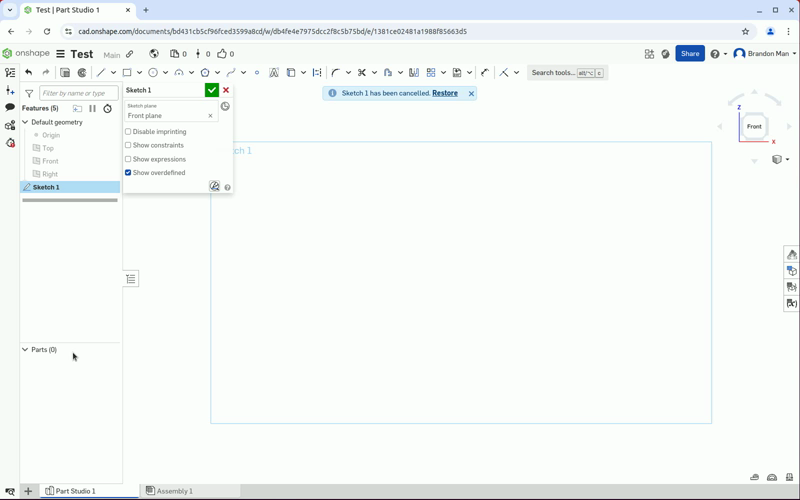
key(l)
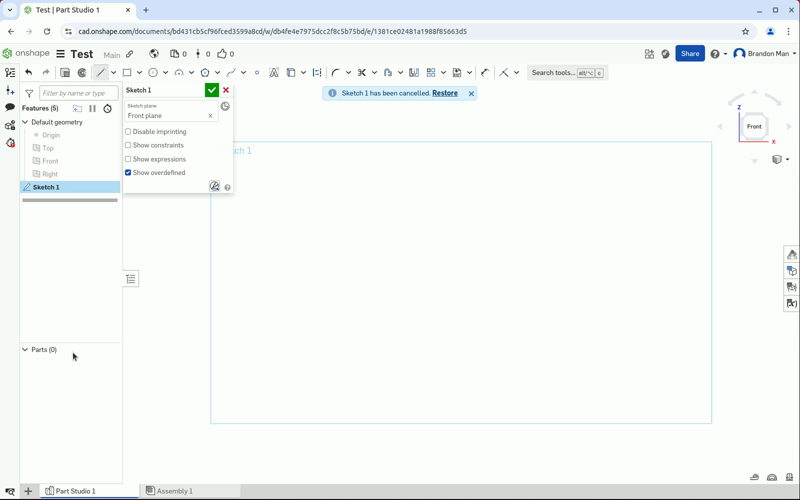
key_down(shift)
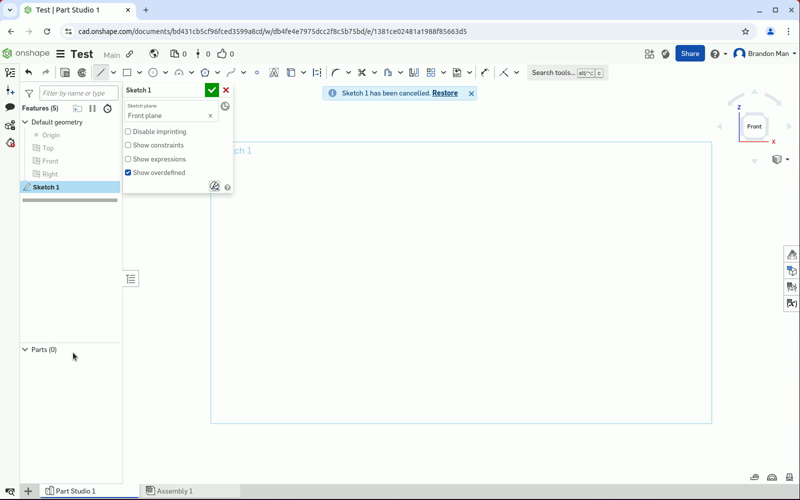
mouse_move(427, 348)
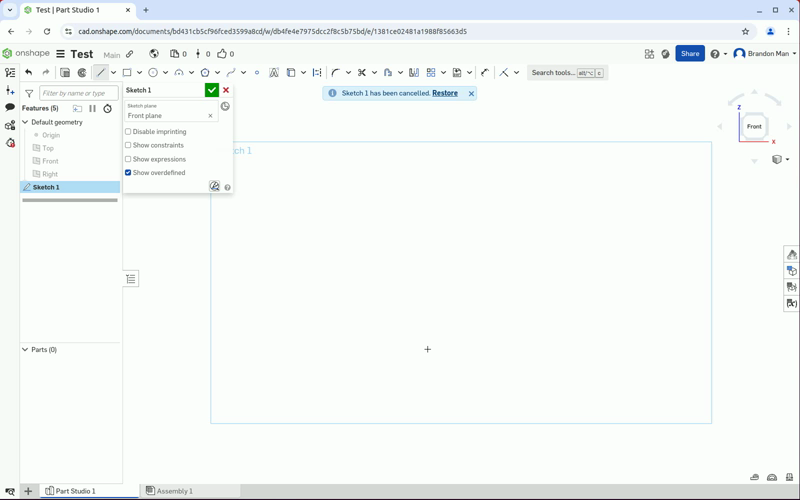
click(427, 348)
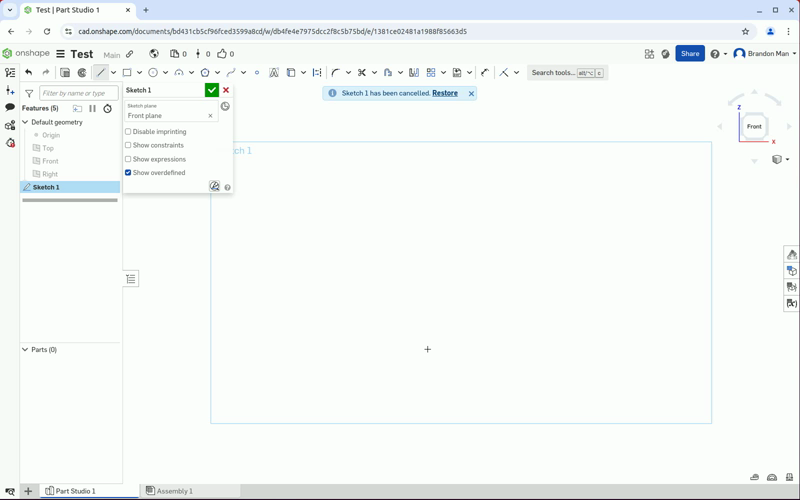
key_up(shift)
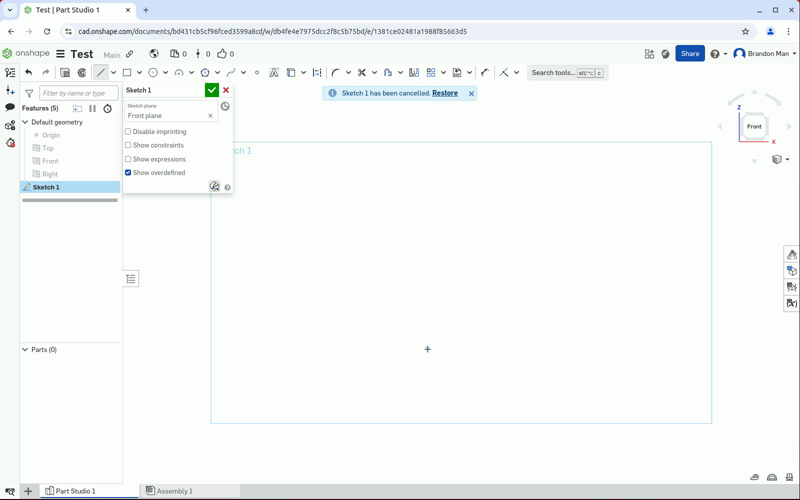
key_down(shift)
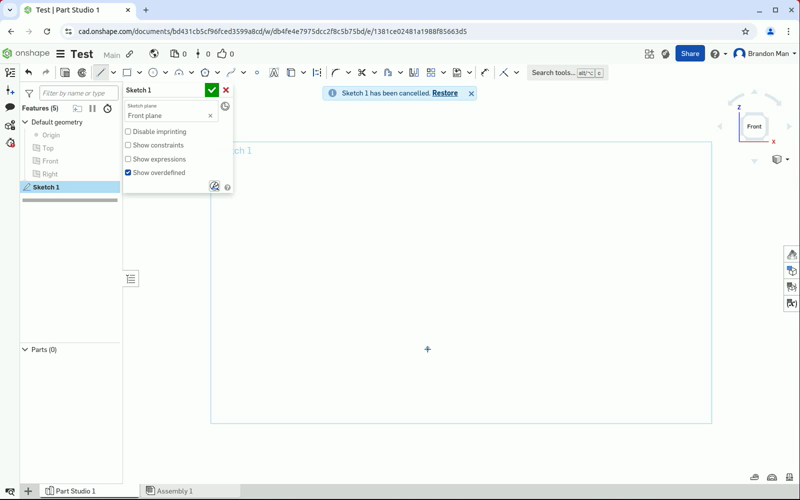
mouse_move(457, 348)
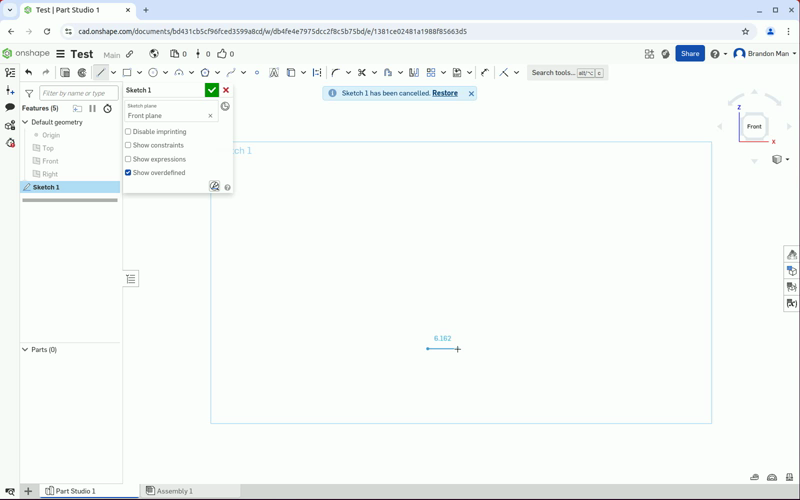
mouse_move(430, 348)
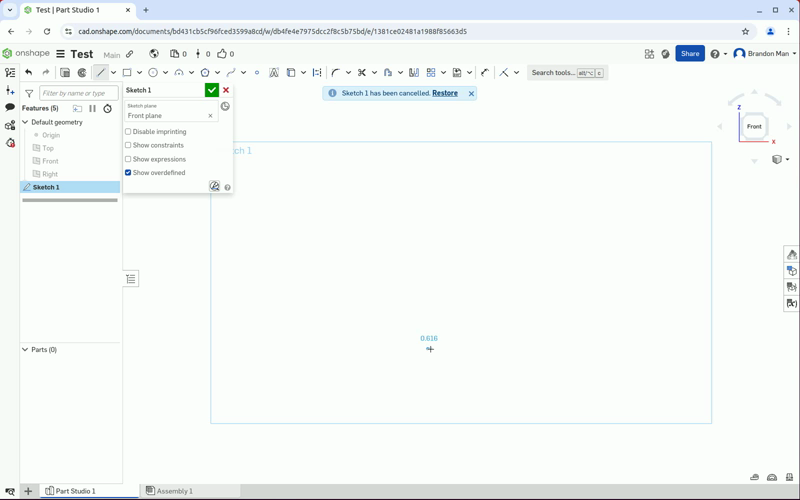
scroll(6)
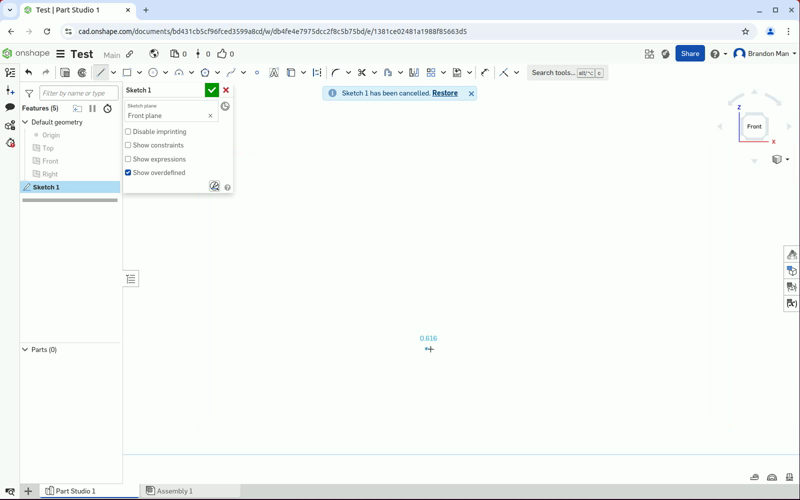
scroll(6)
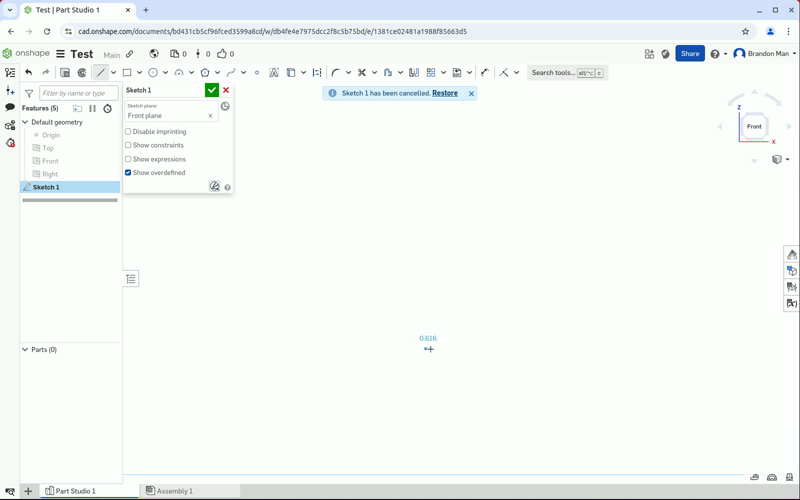
scroll(6)
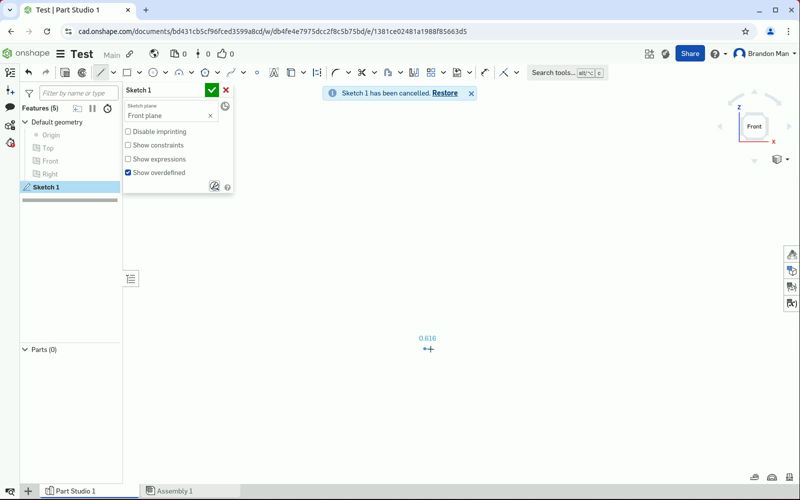
scroll(6)
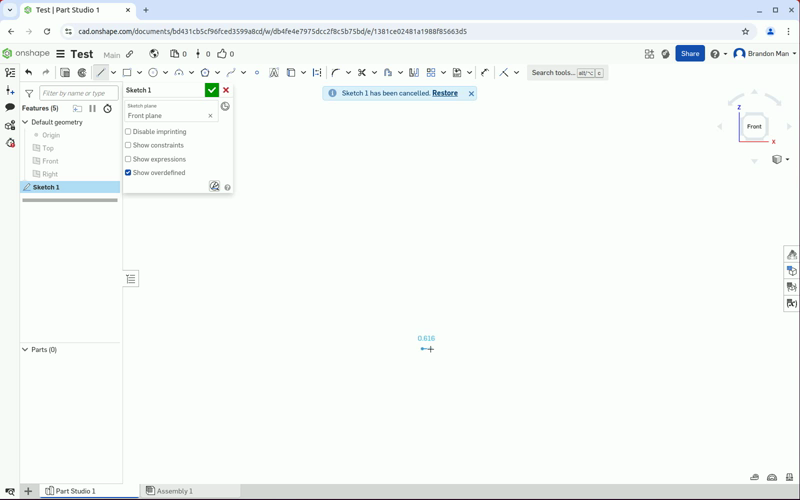
scroll(6)
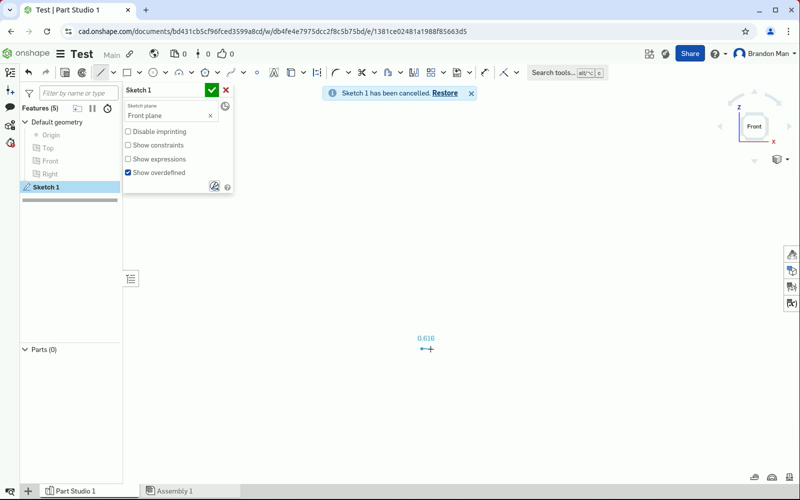
scroll(6)
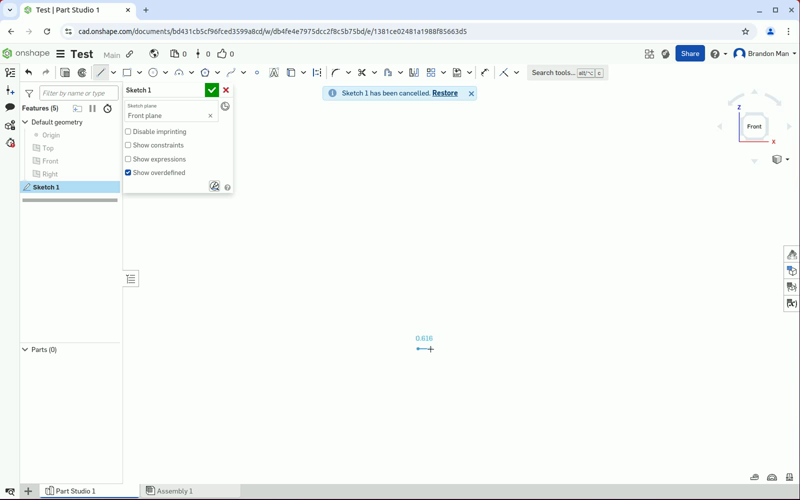
scroll(6)
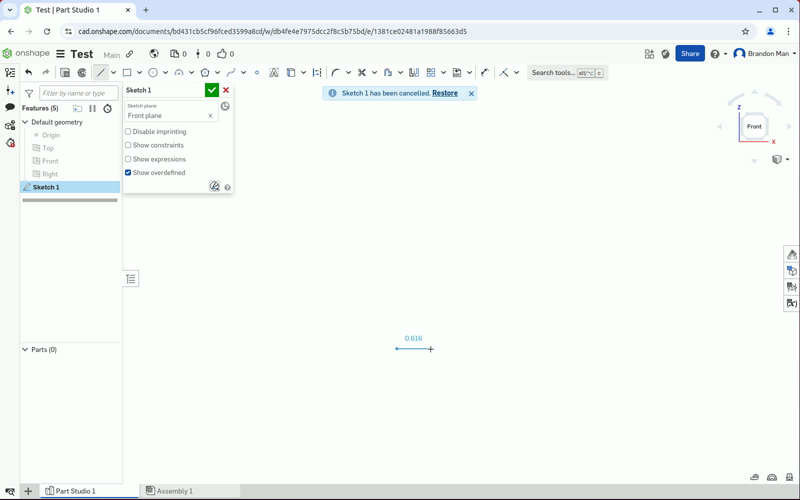
click(430, 348)
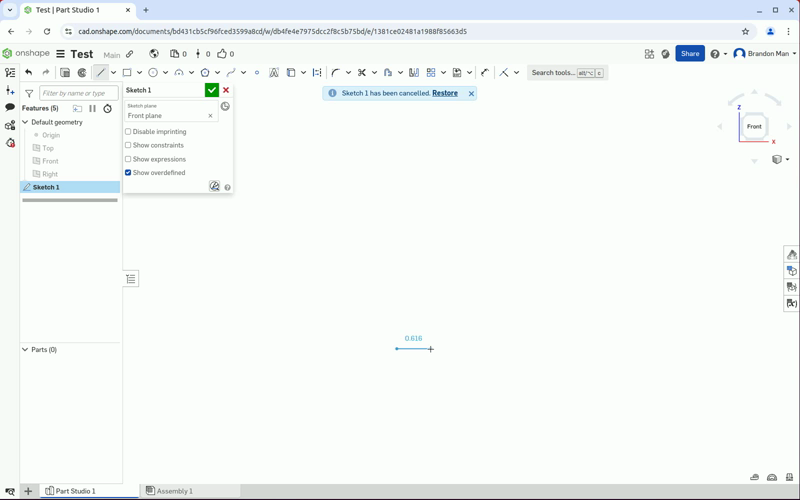
scroll(-6)
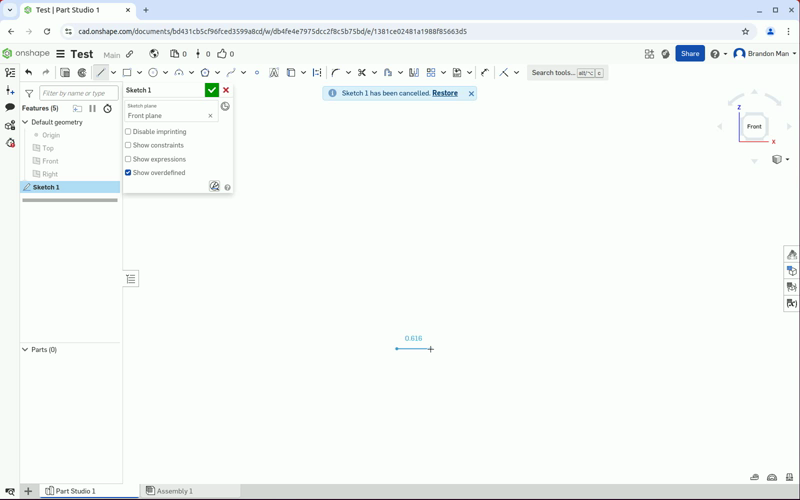
scroll(-6)
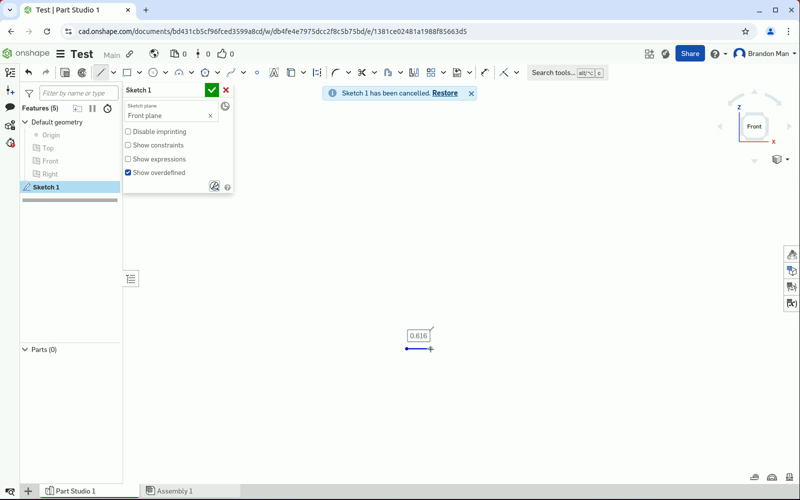
scroll(-6)
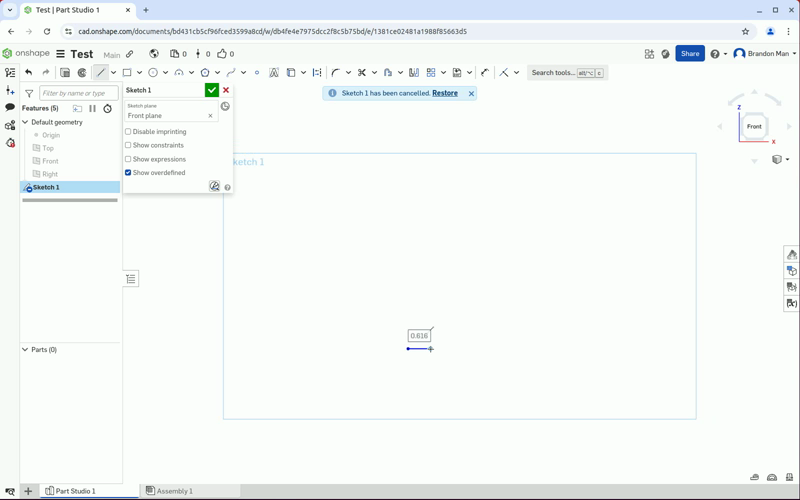
scroll(-6)
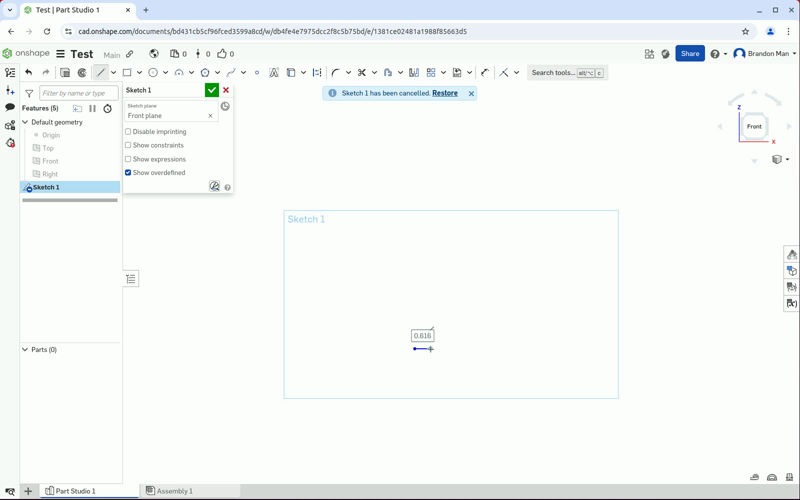
scroll(-6)
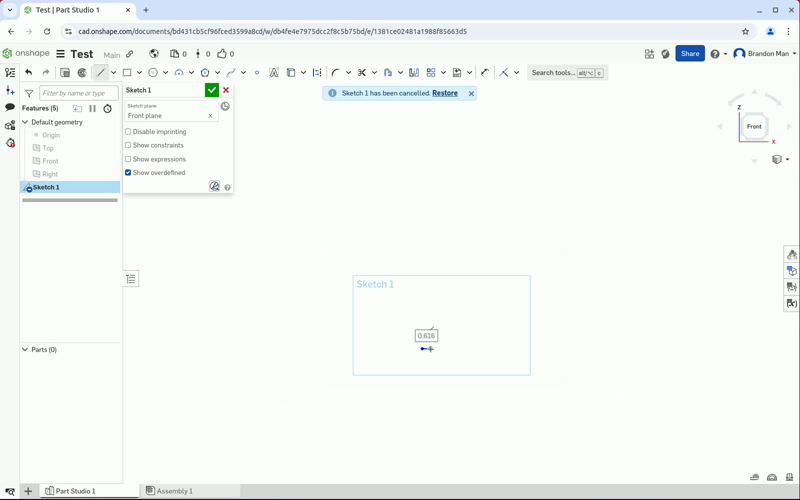
scroll(-6)
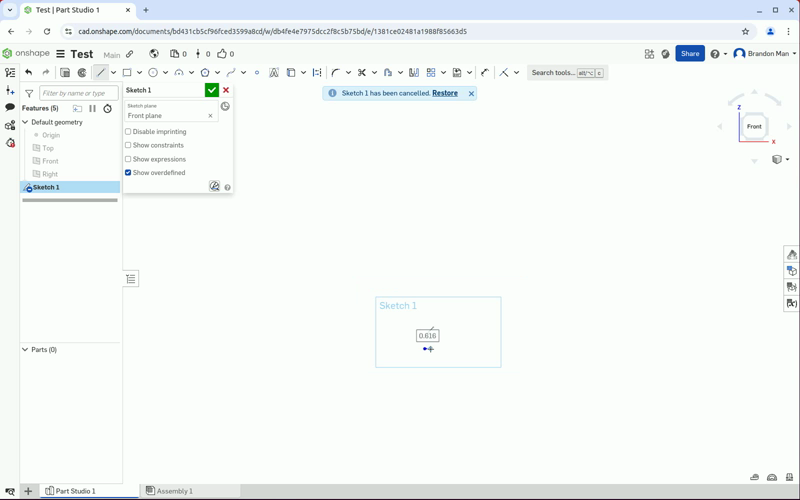
scroll(-6)
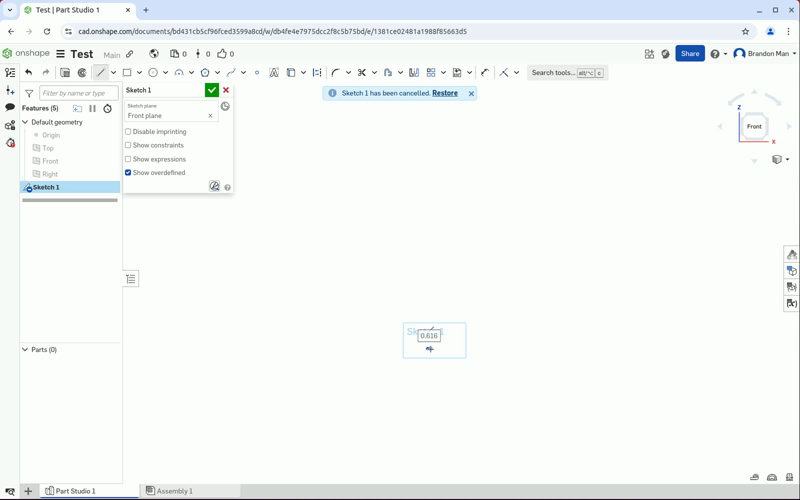
key_up(shift)
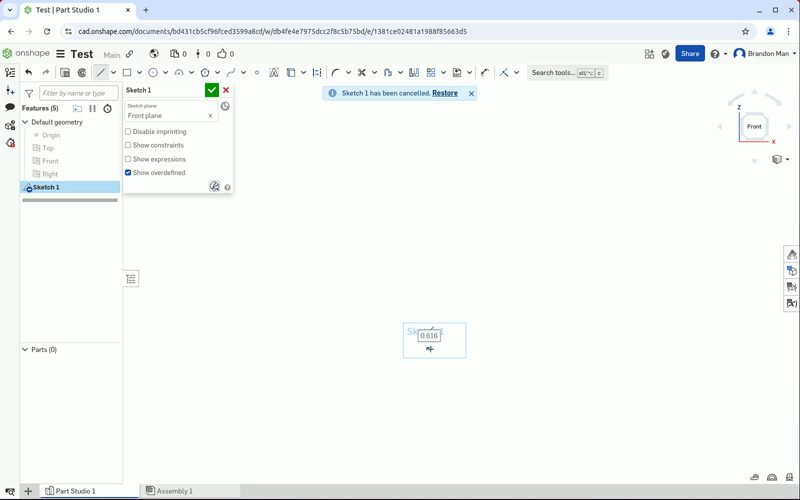
key_down(shift)
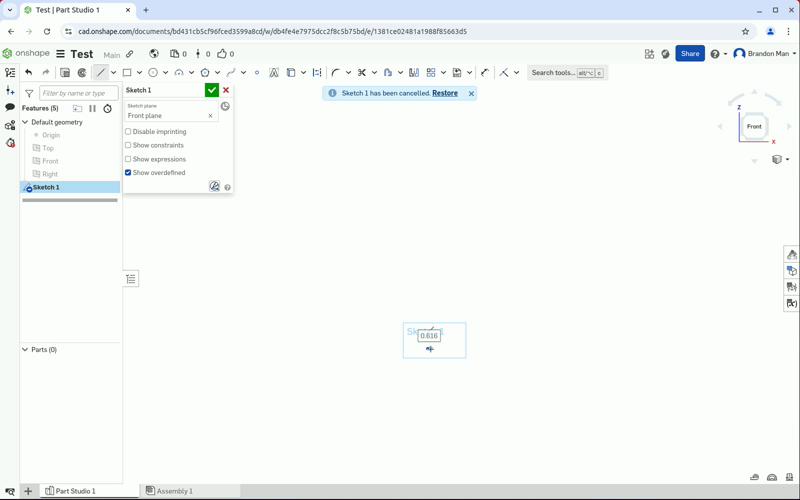
mouse_move(430, 218)
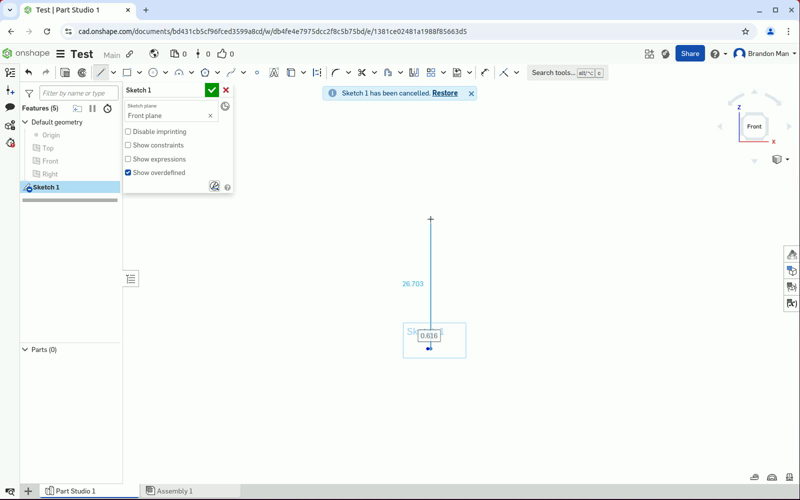
click(430, 218)
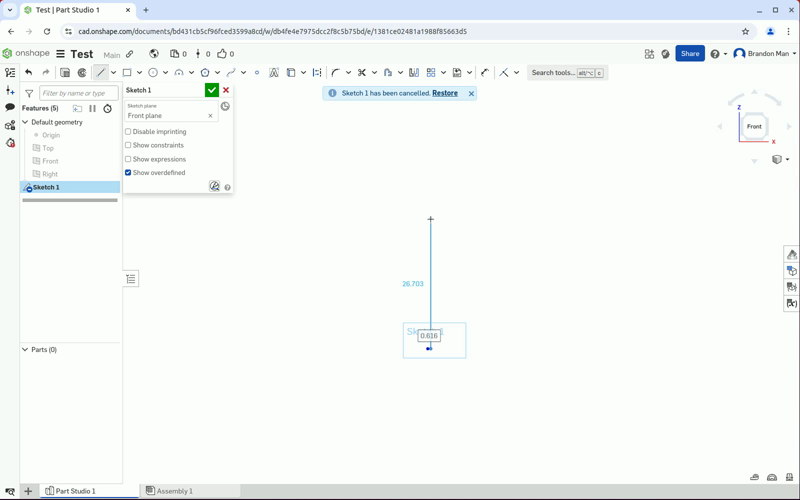
key_up(shift)
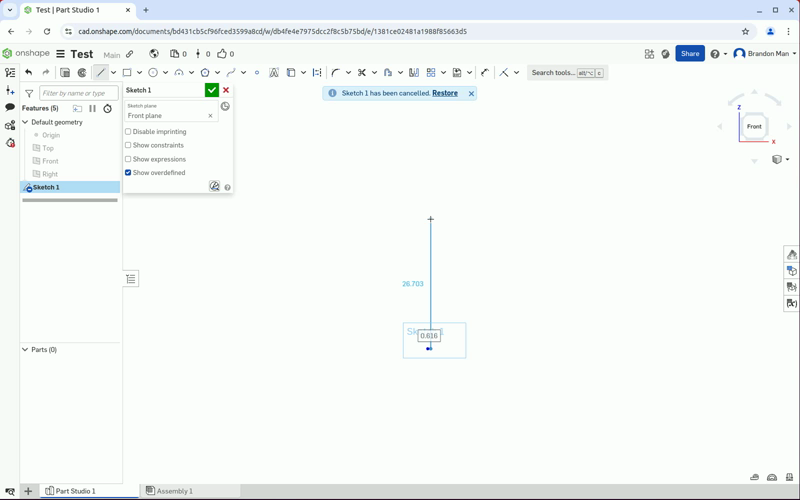
key_down(shift)
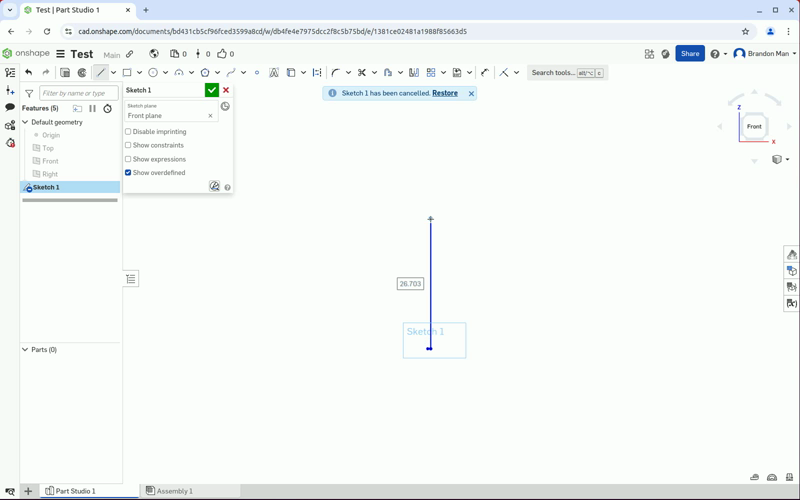
mouse_move(460, 218)
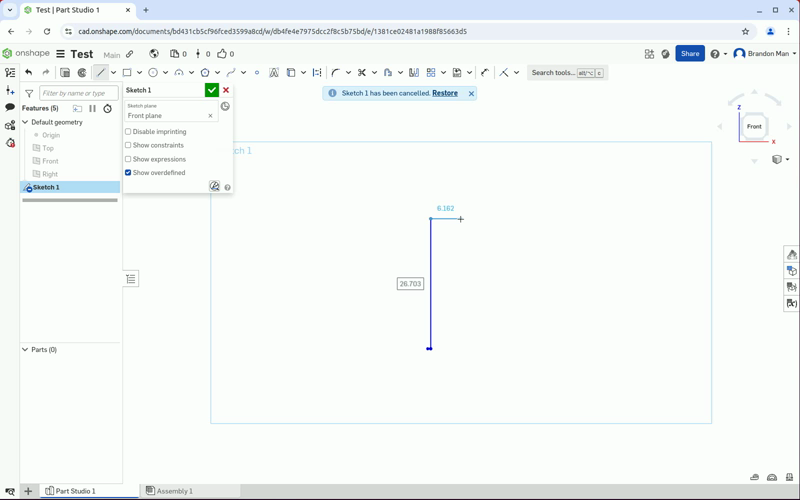
mouse_move(427, 218)
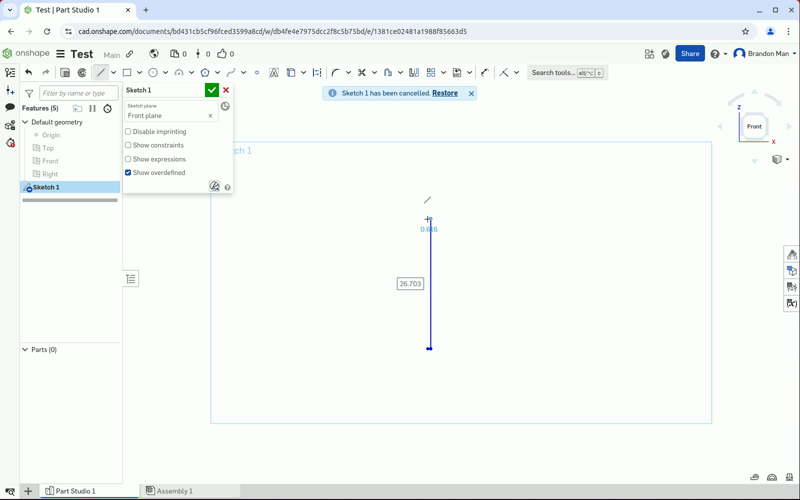
scroll(6)
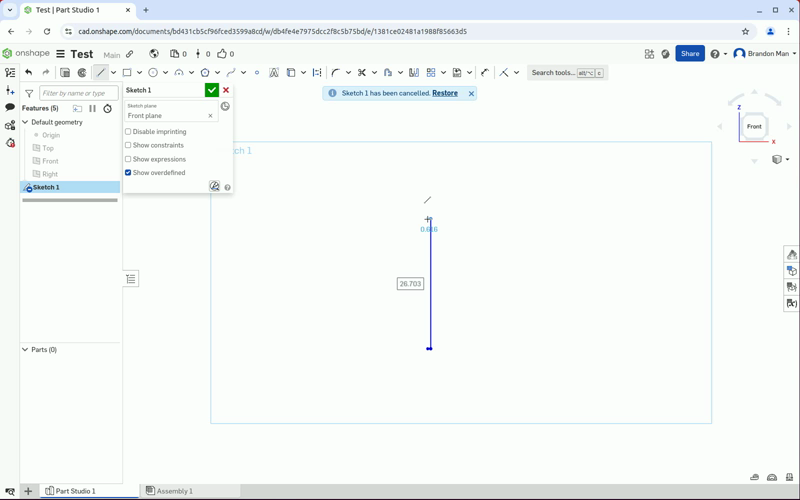
scroll(6)
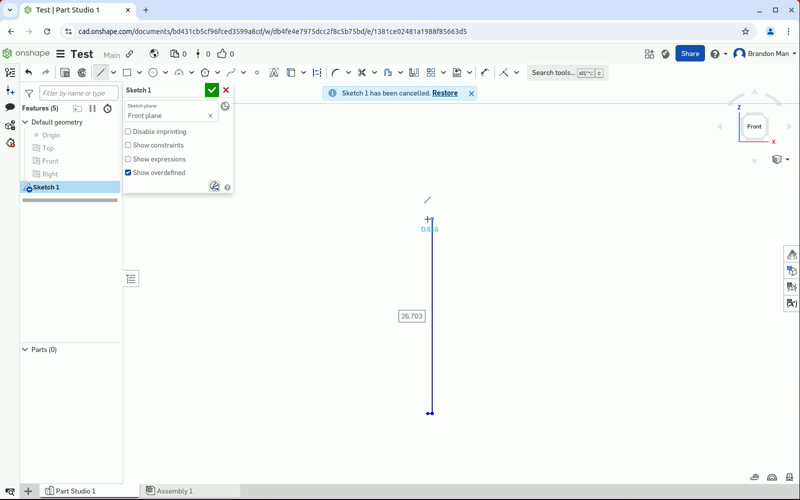
scroll(6)
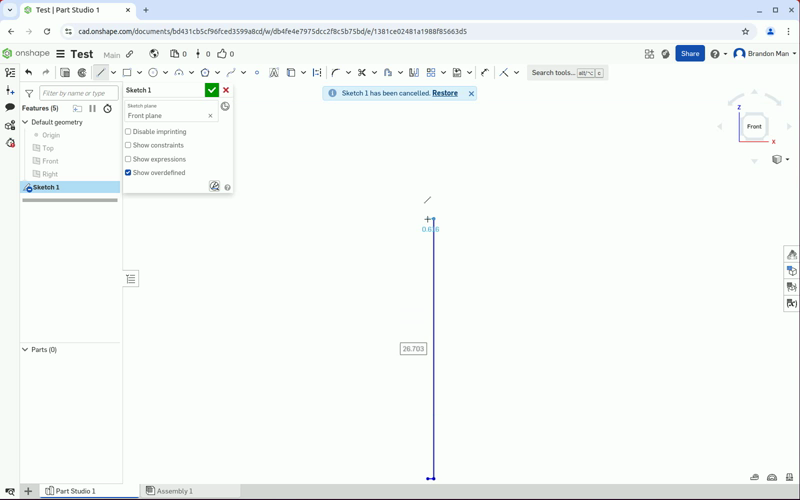
scroll(6)
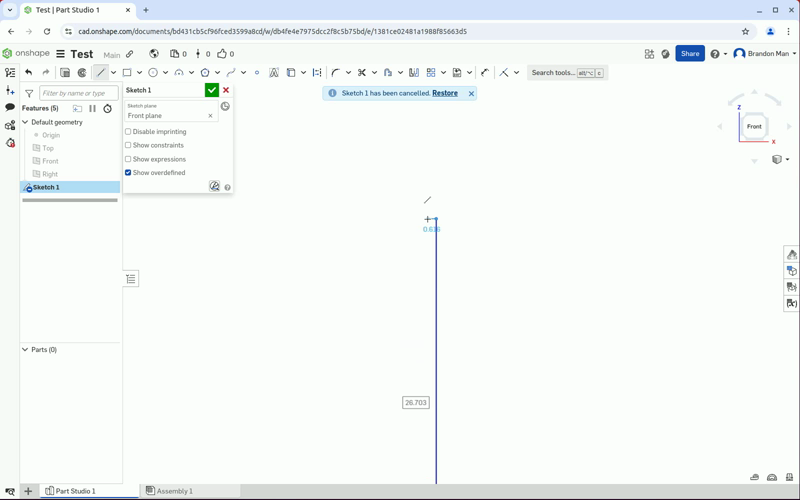
scroll(6)
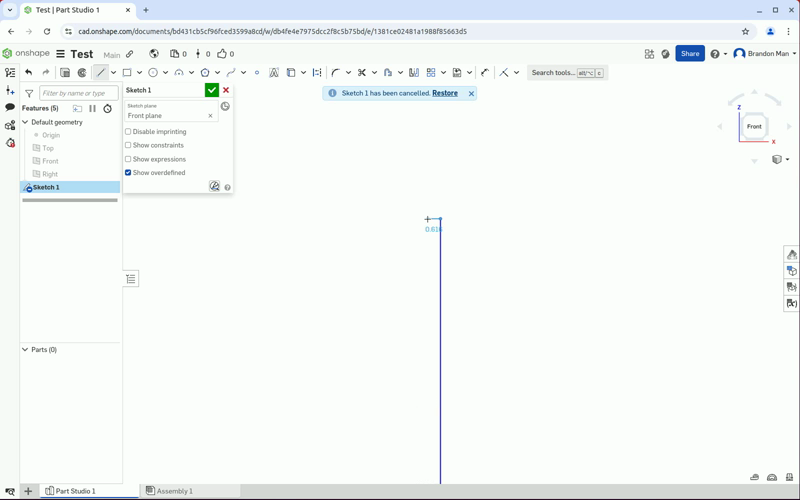
scroll(6)
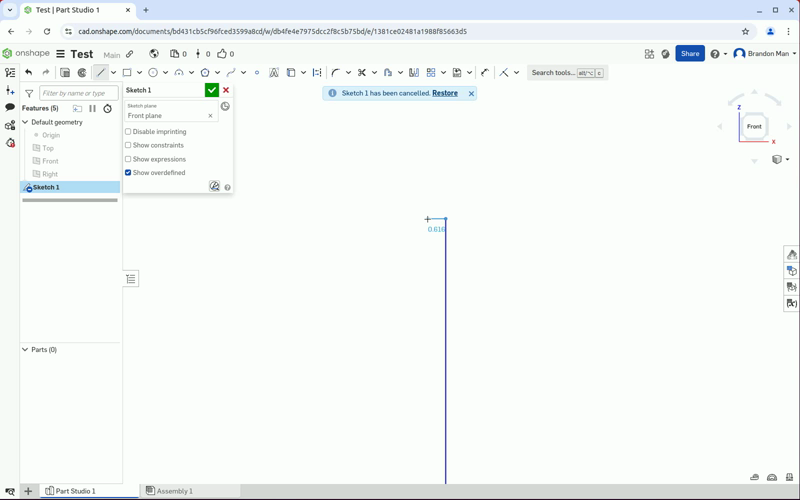
scroll(6)
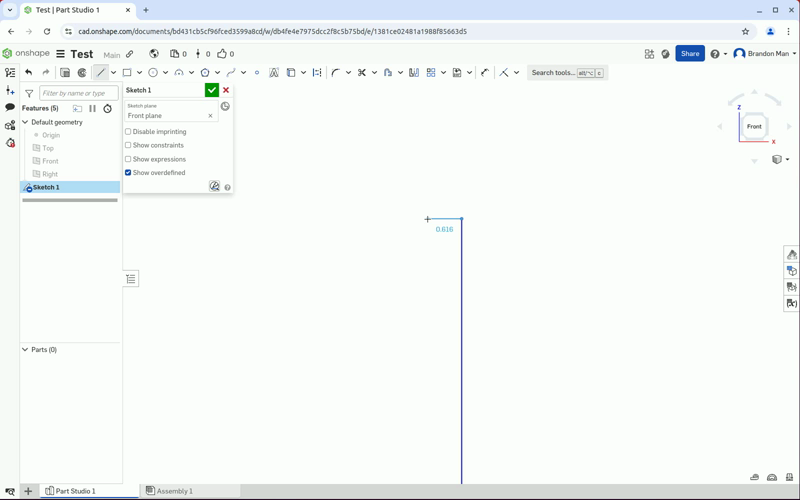
click(427, 218)
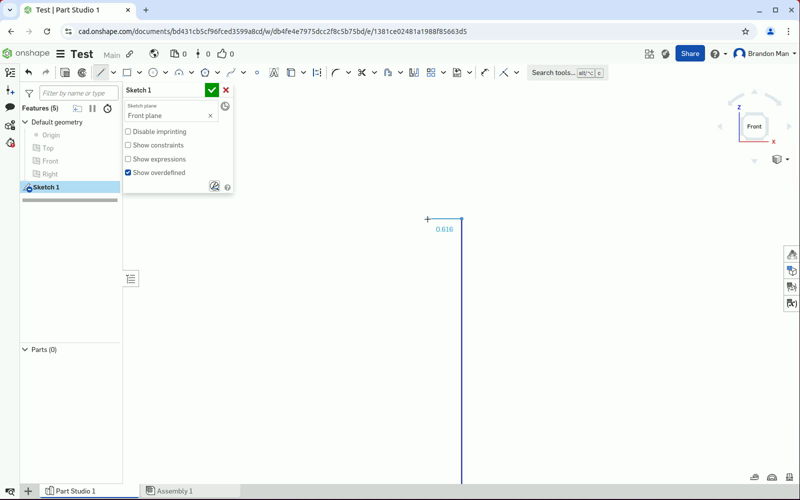
scroll(-6)
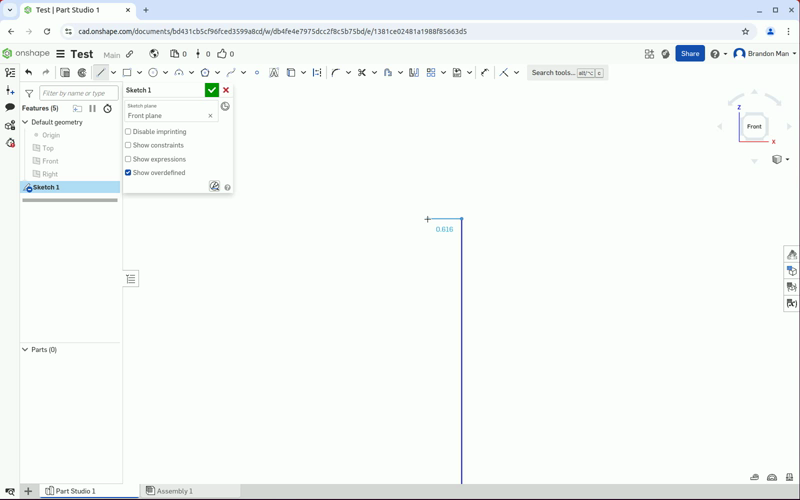
scroll(-6)
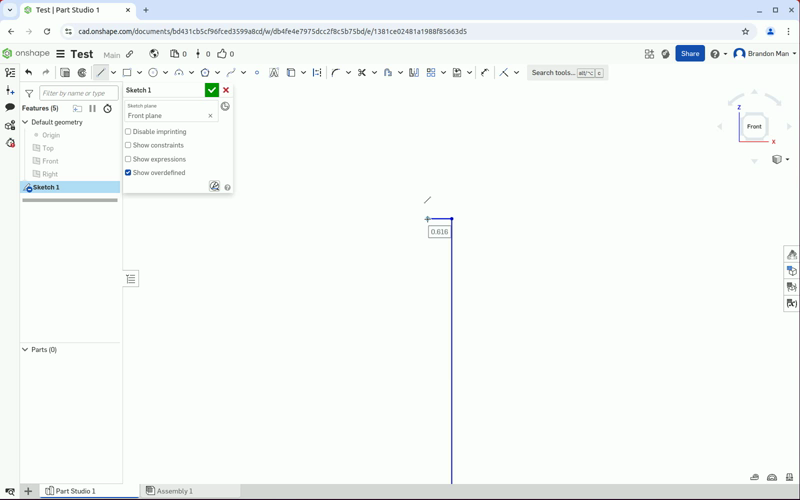
scroll(-6)
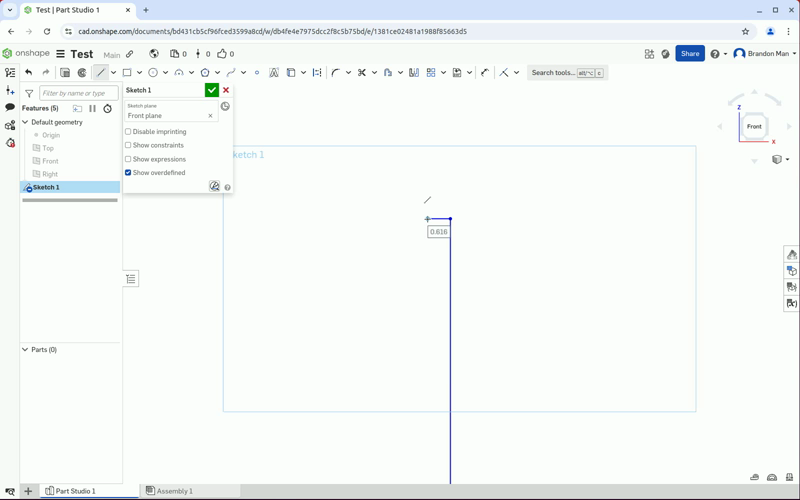
scroll(-6)
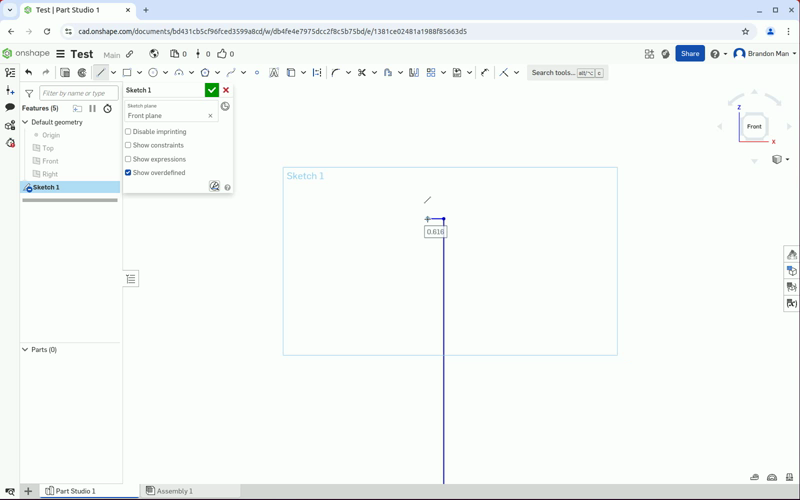
scroll(-6)
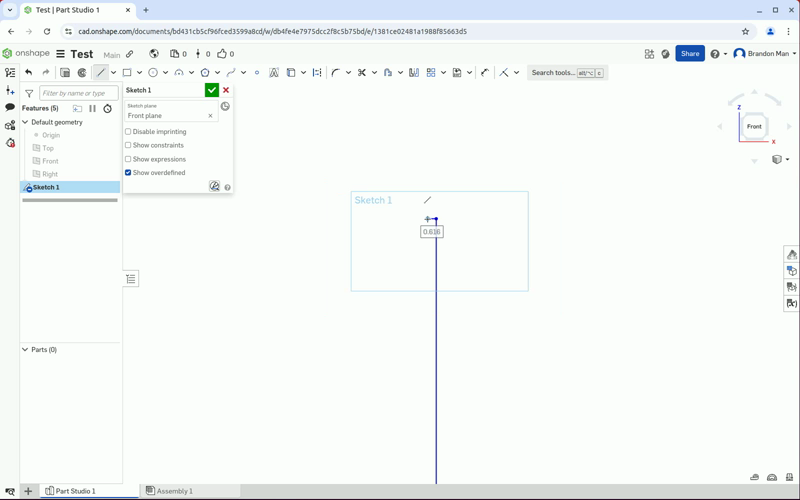
scroll(-6)
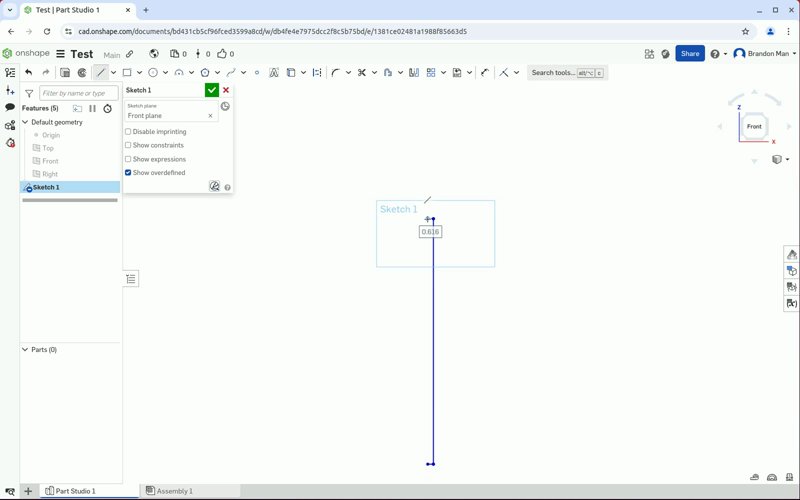
scroll(-6)
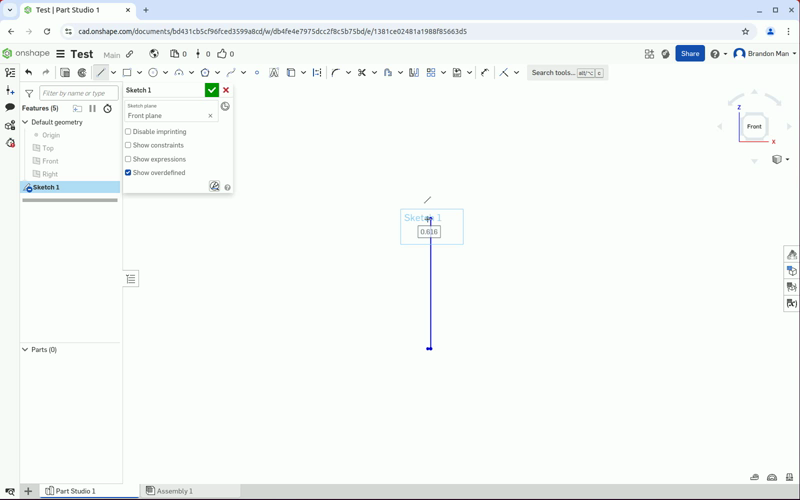
key_up(shift)
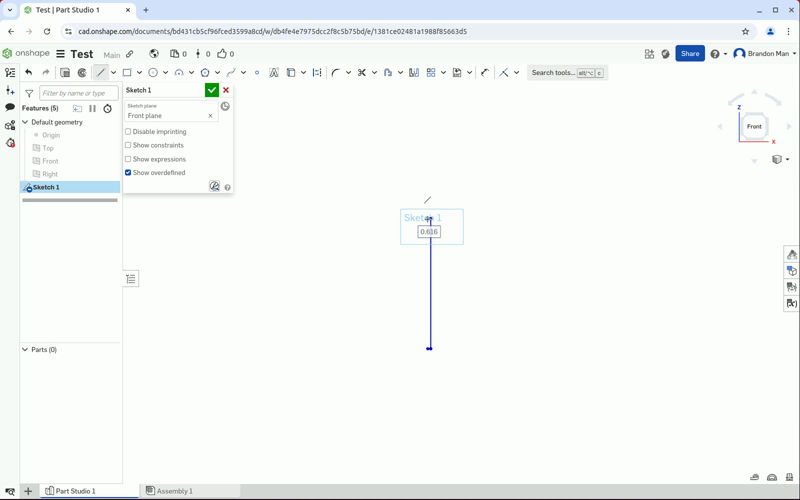
key_down(shift)
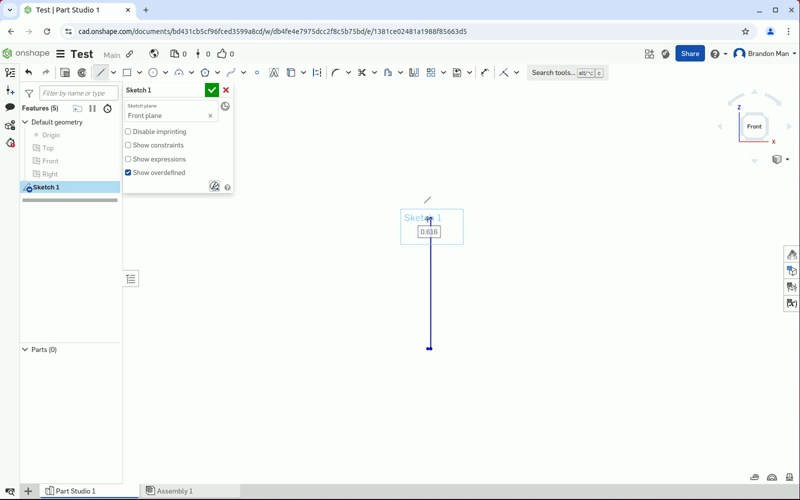
mouse_move(427, 348)
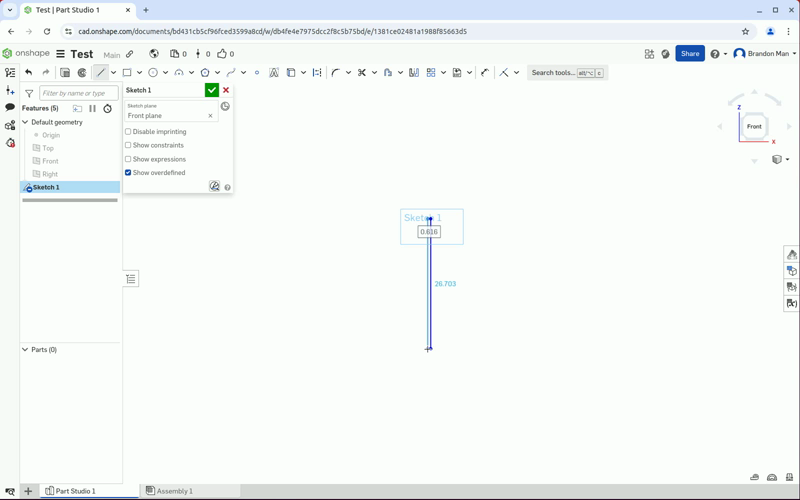
scroll(6)
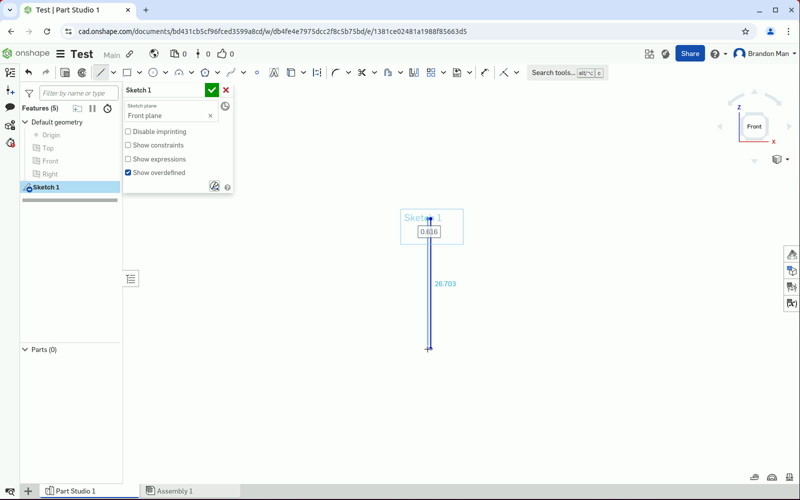
scroll(6)
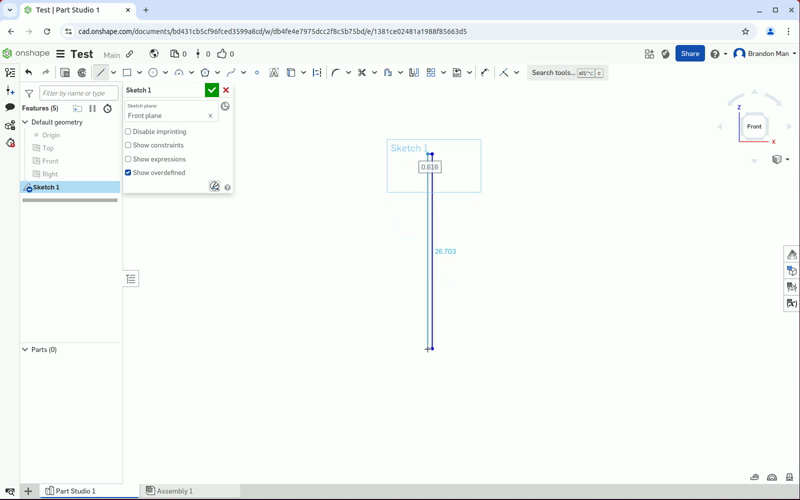
scroll(6)
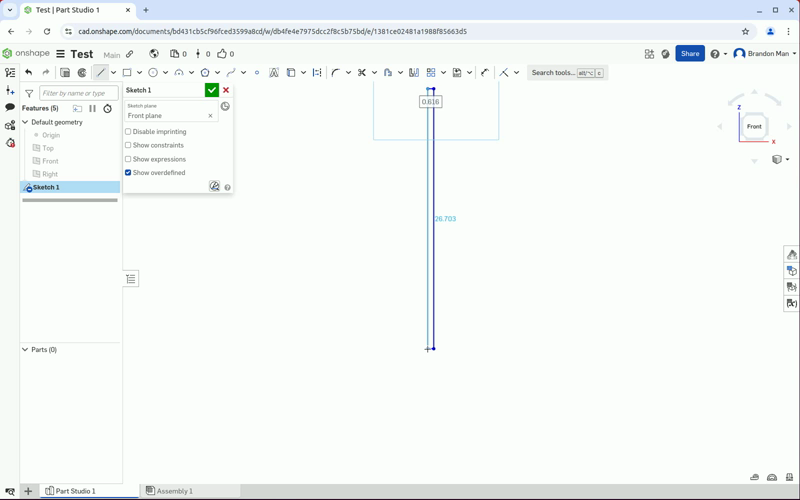
scroll(6)
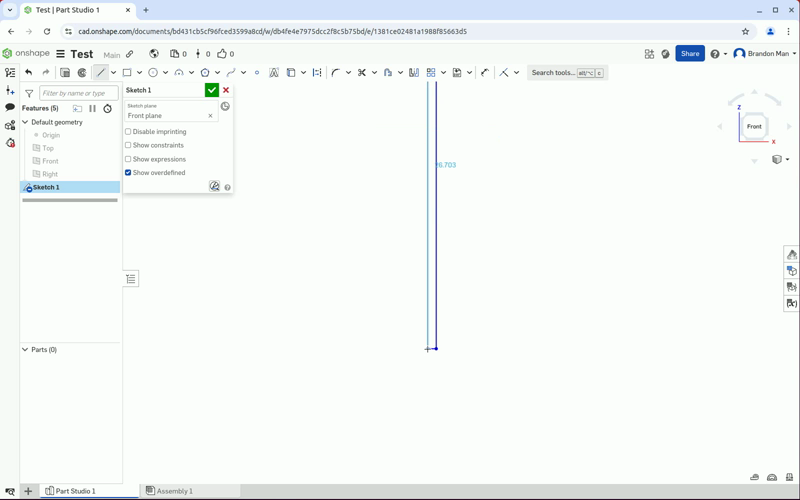
scroll(6)
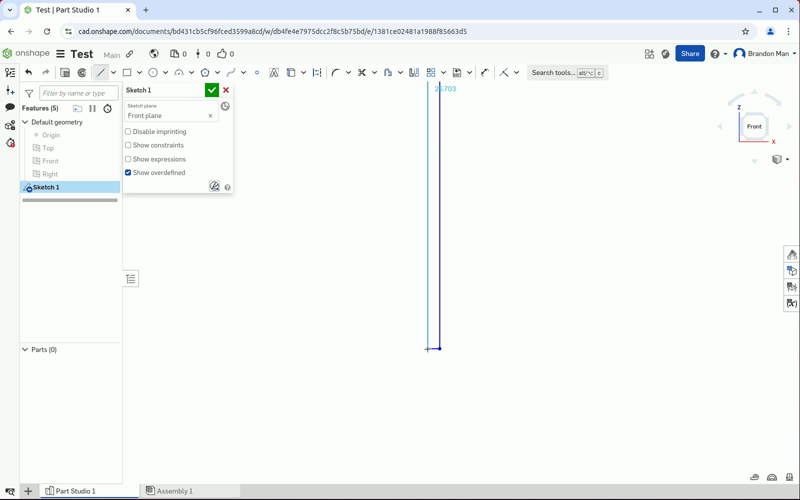
scroll(6)
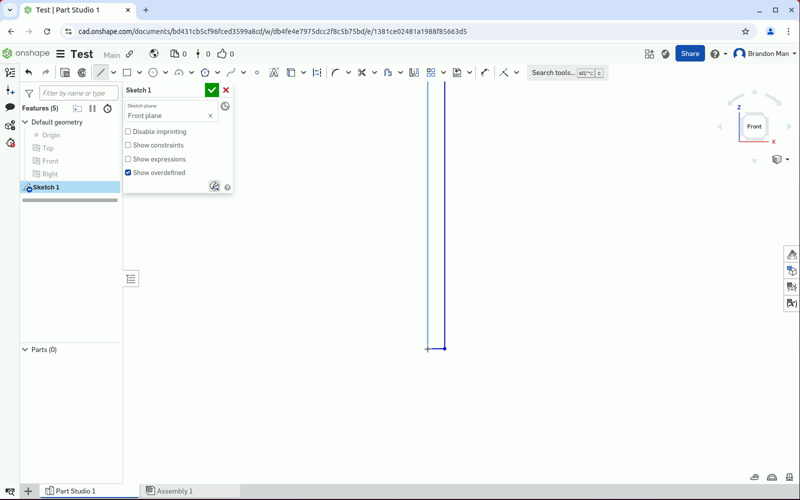
scroll(6)
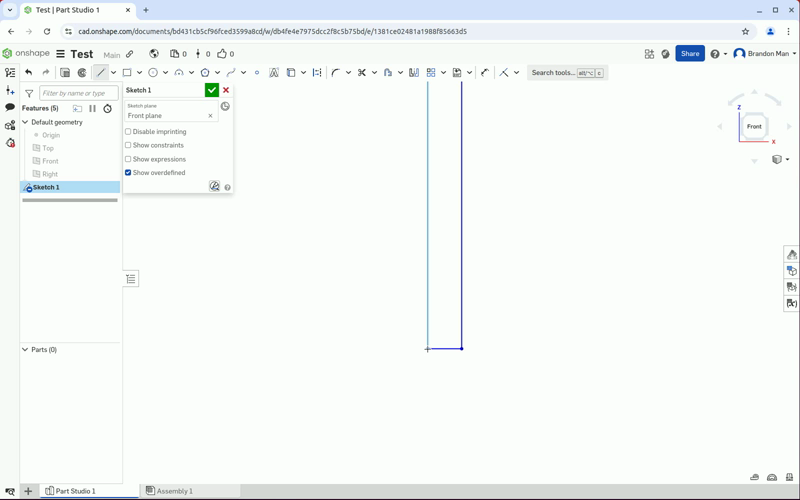
key_up(shift)
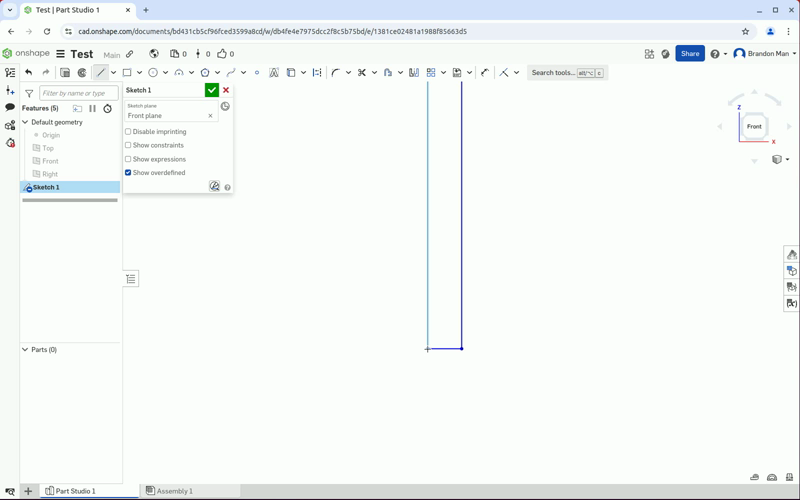
click(427, 348)
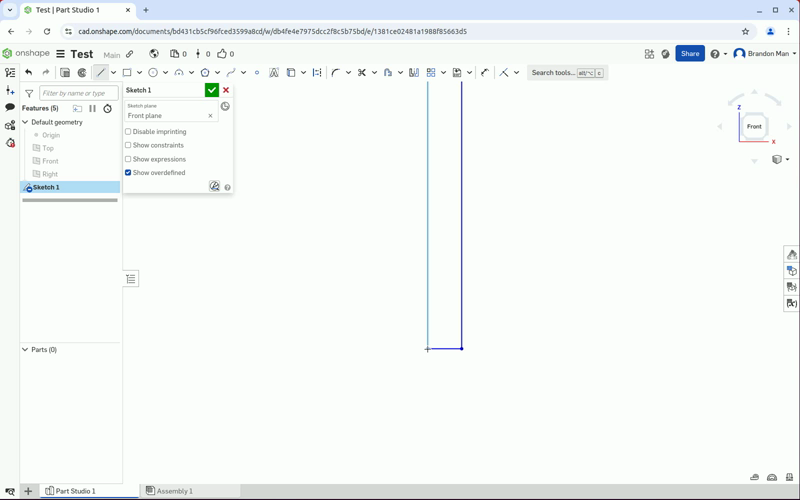
scroll(-6)
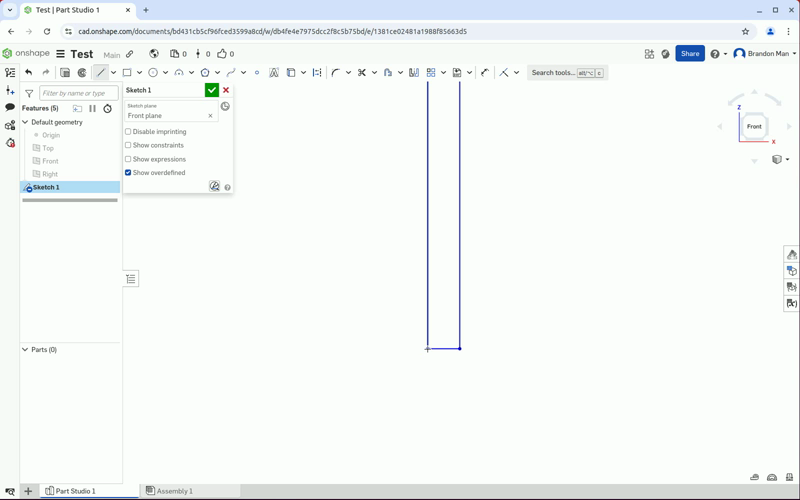
scroll(-6)
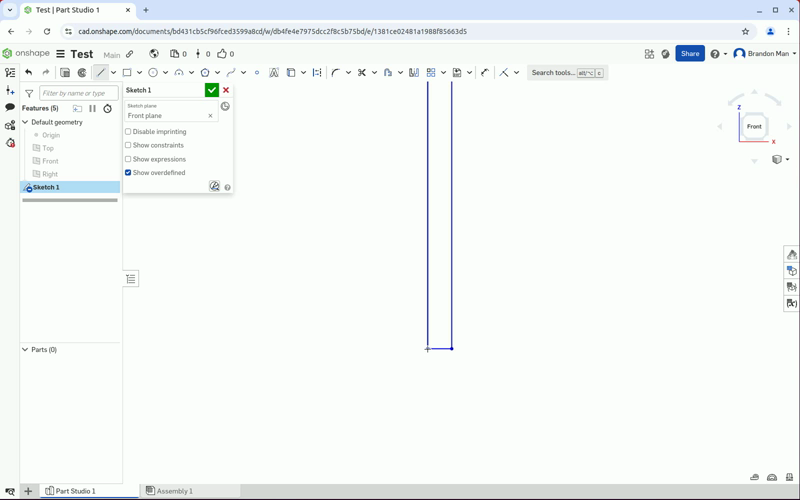
scroll(-6)
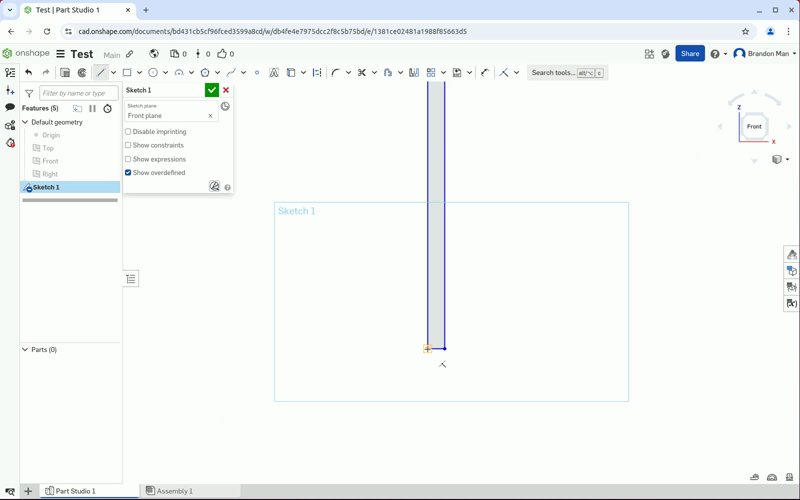
scroll(-6)
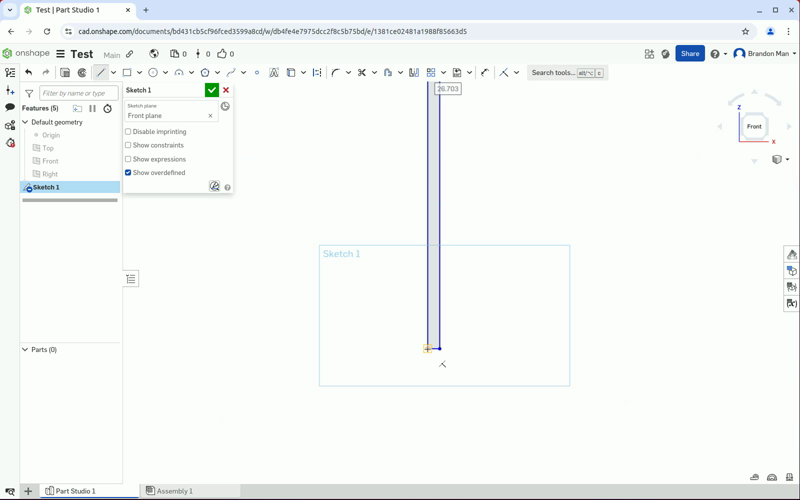
scroll(-6)
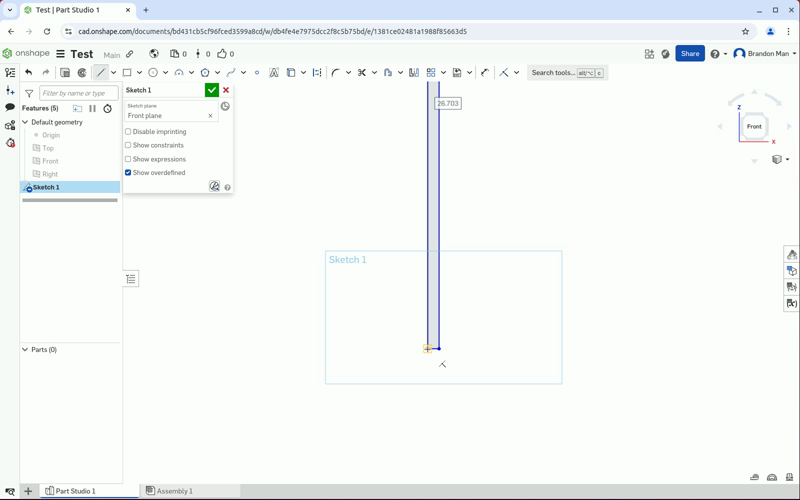
scroll(-6)
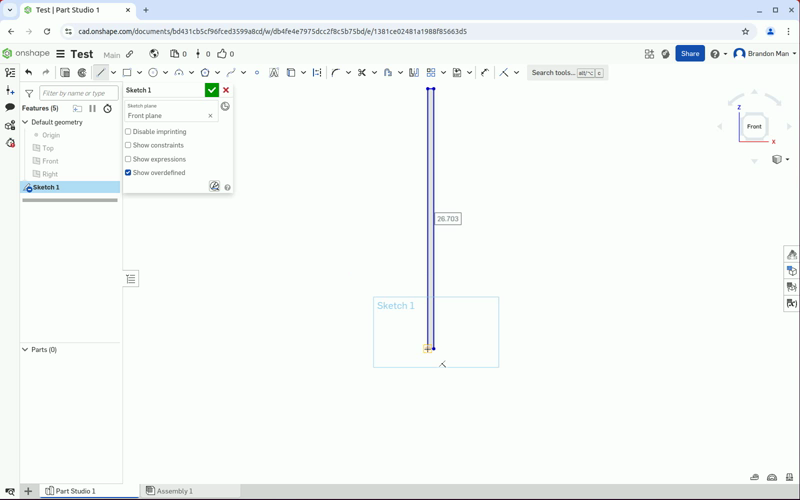
scroll(-6)
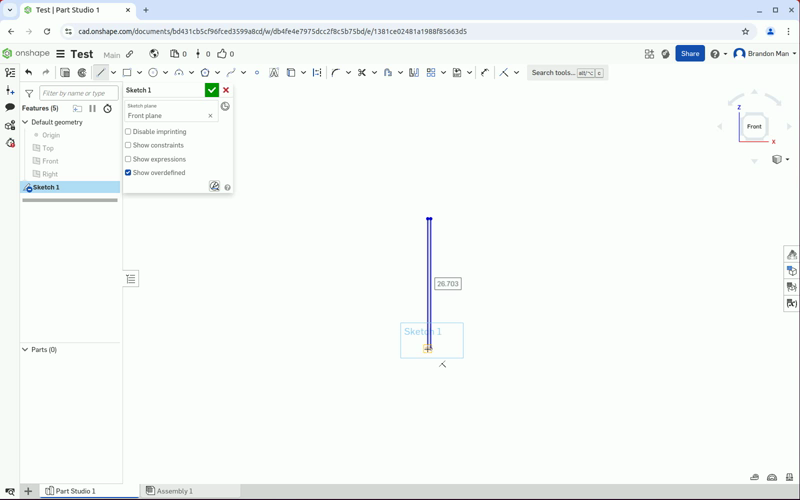
key(esc)
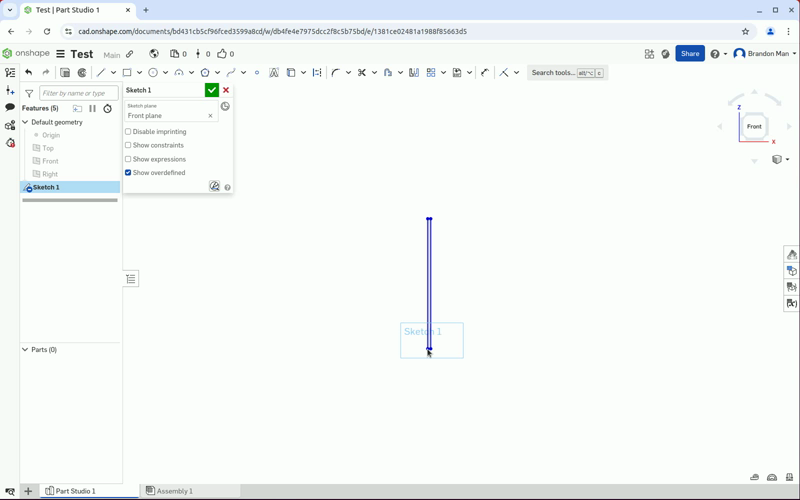
mouse_move(429, 263)
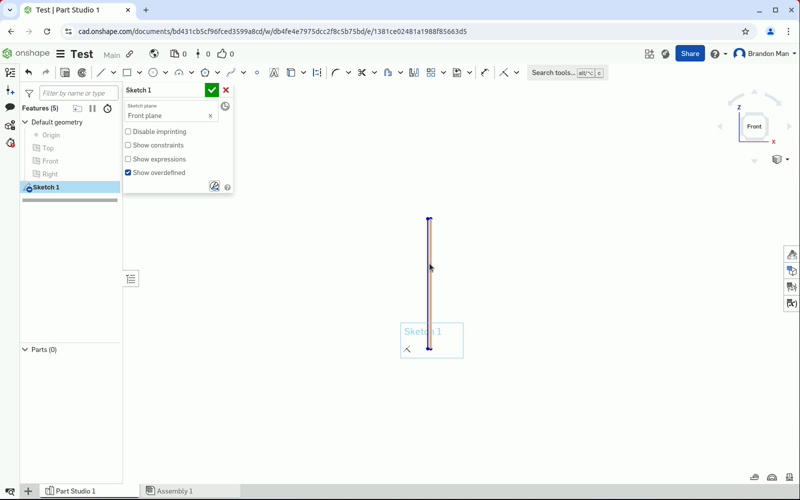
scroll(6)
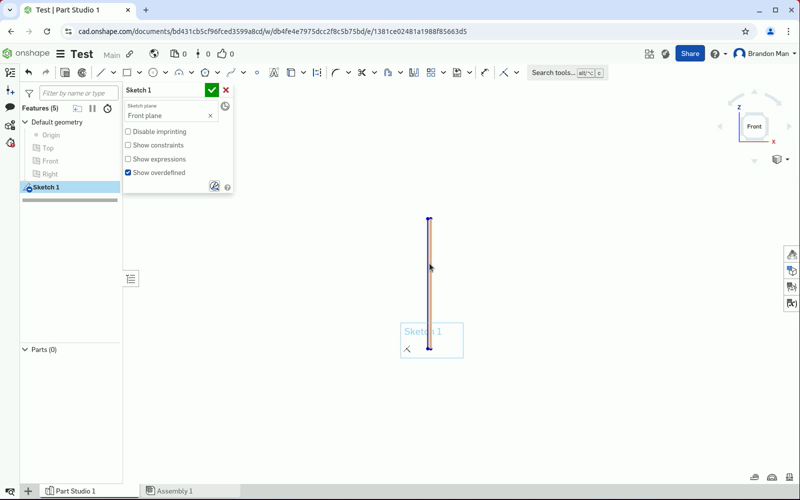
scroll(6)
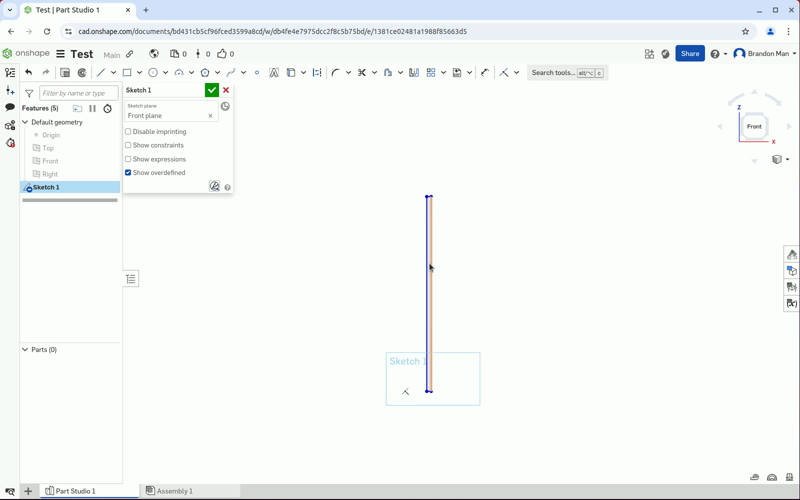
scroll(6)
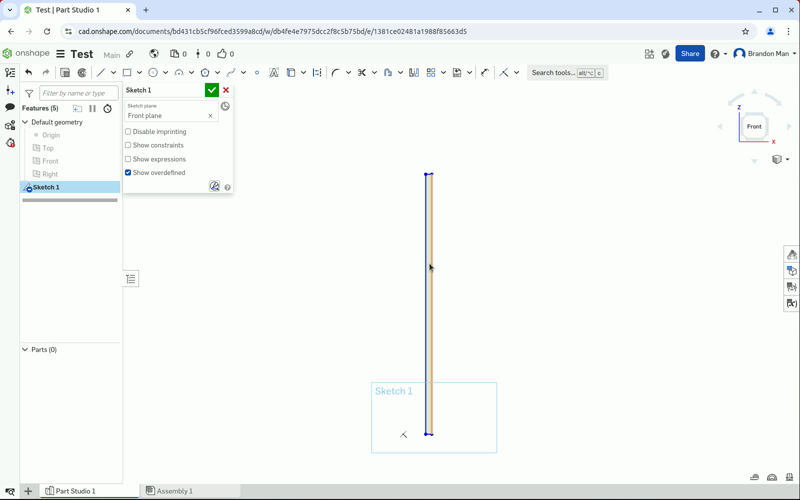
scroll(6)
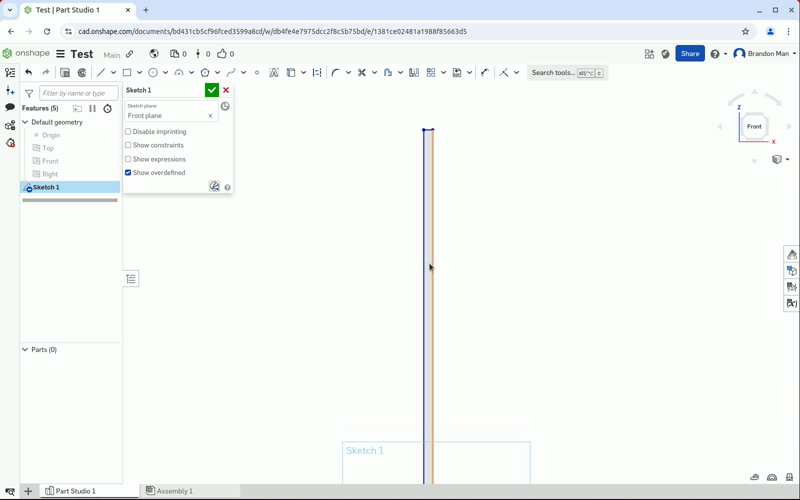
scroll(6)
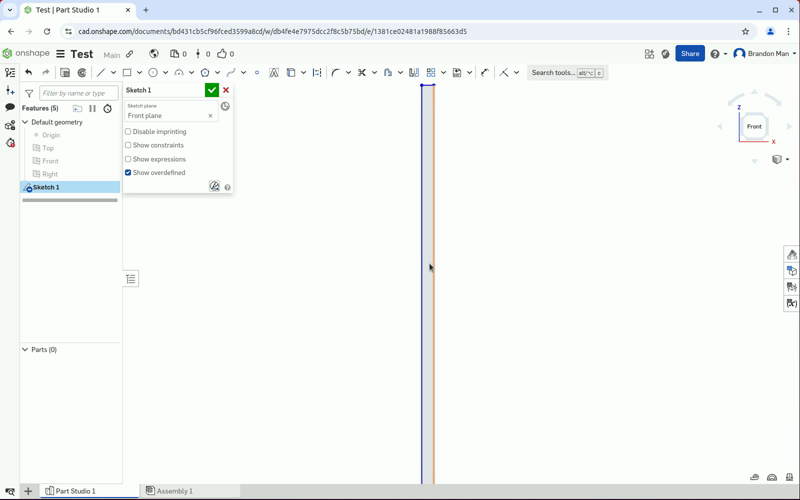
scroll(6)
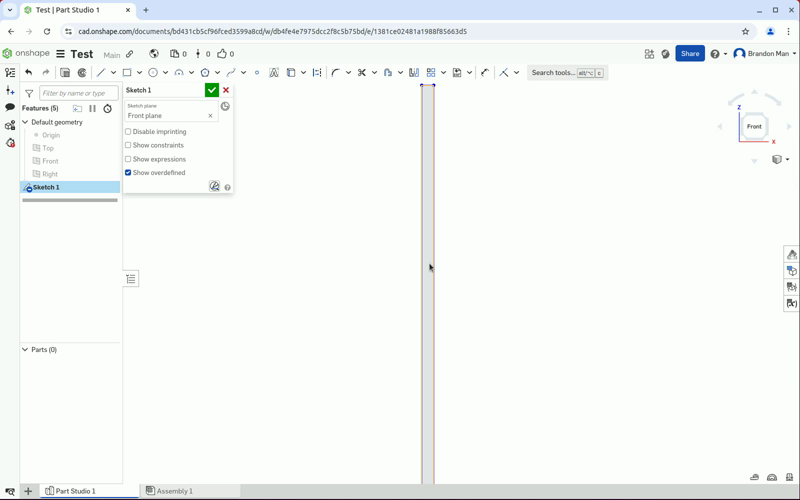
scroll(6)
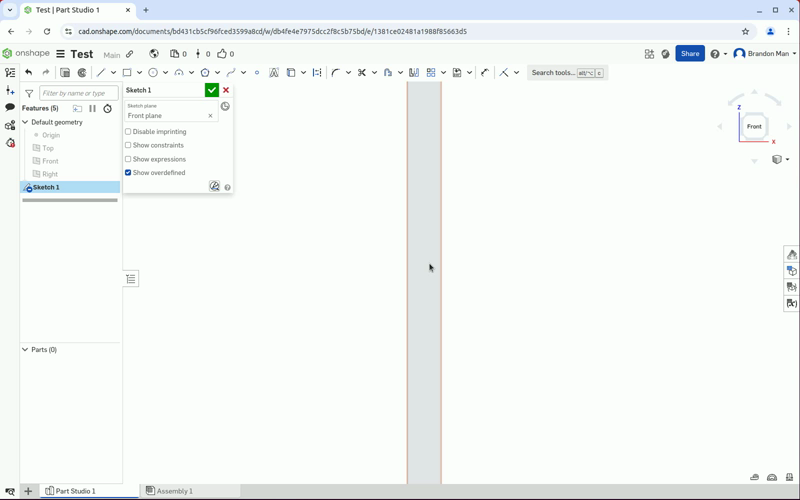
click(429, 263)
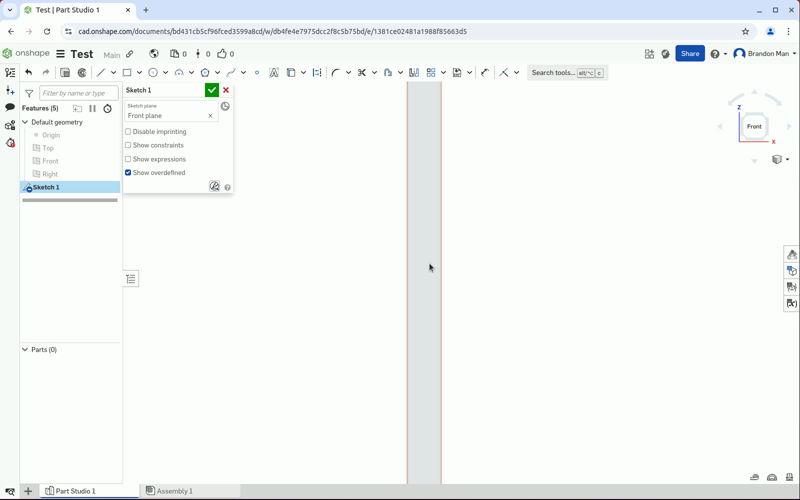
scroll(-6)
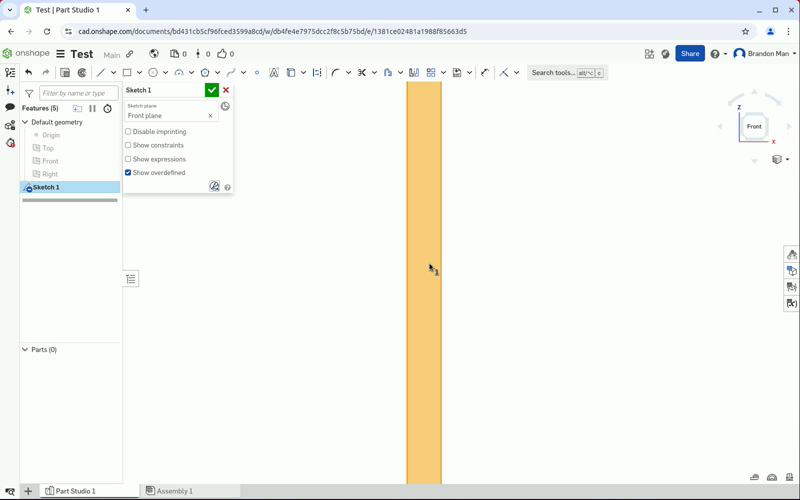
scroll(-6)
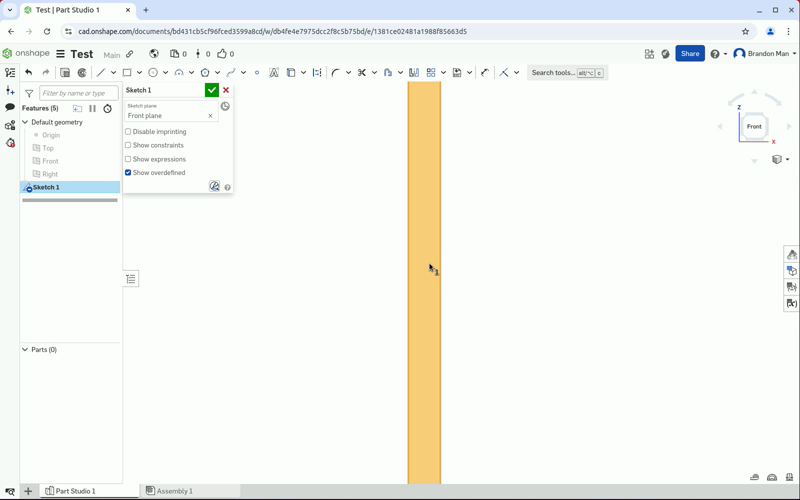
scroll(-6)
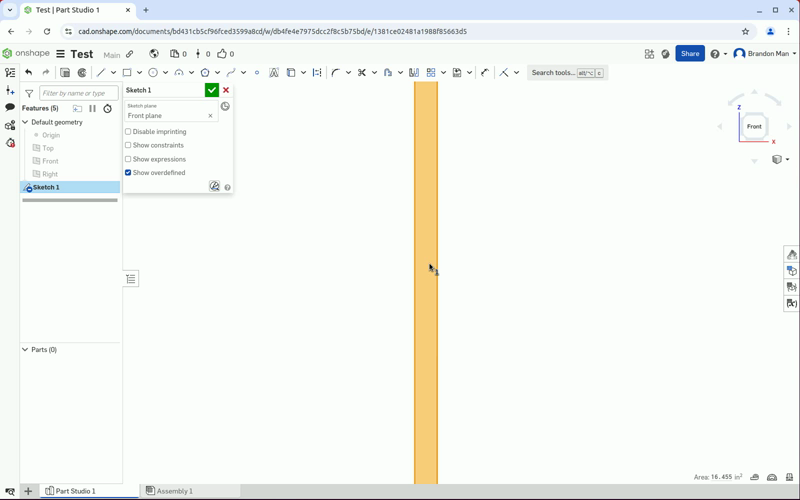
scroll(-6)
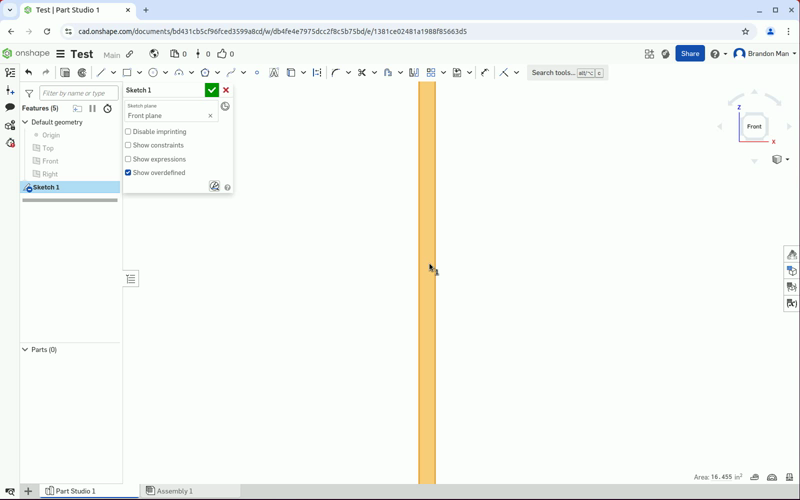
scroll(-6)
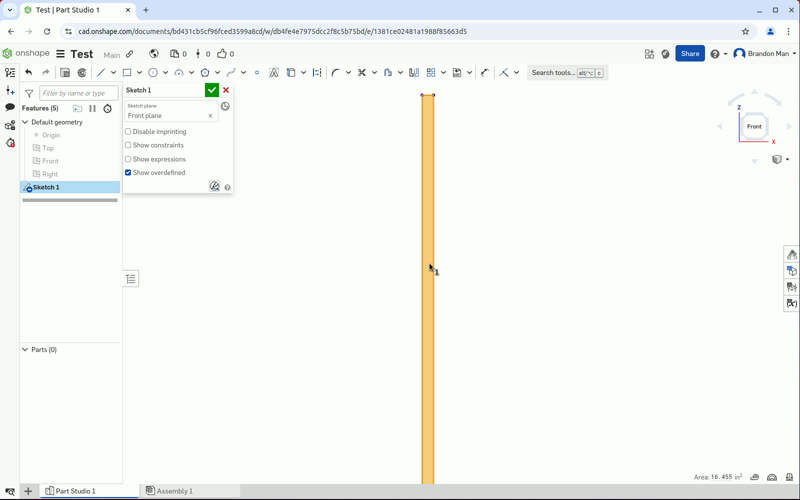
scroll(-6)
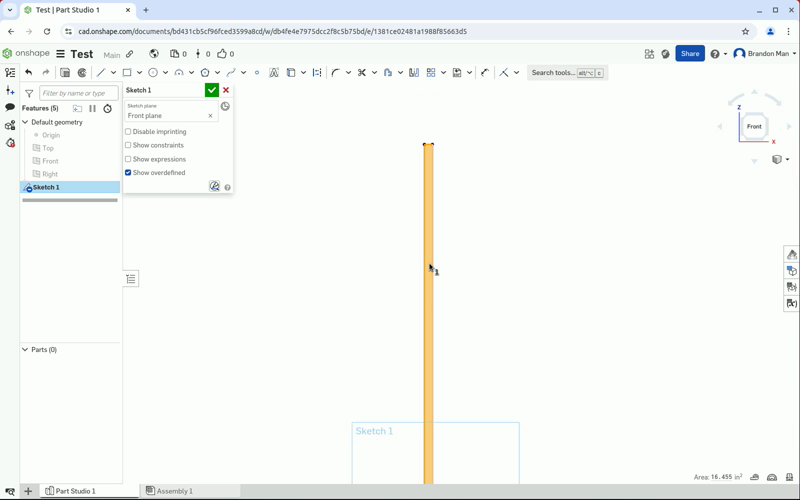
scroll(-6)
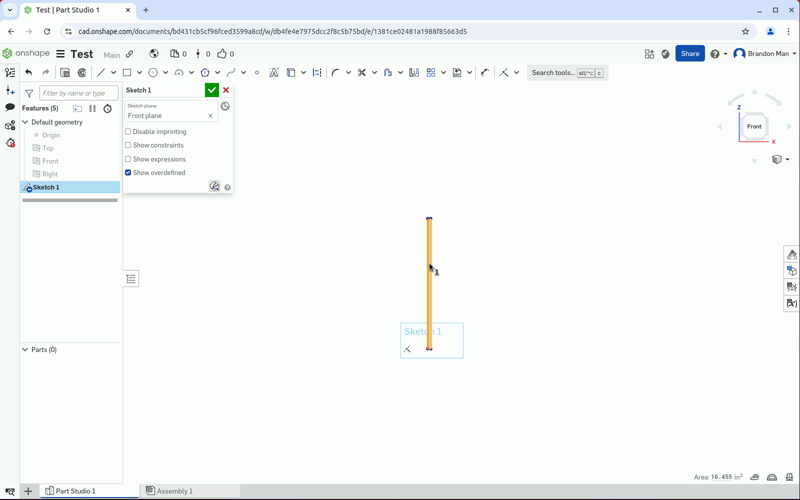
mouse_move(73, 352)
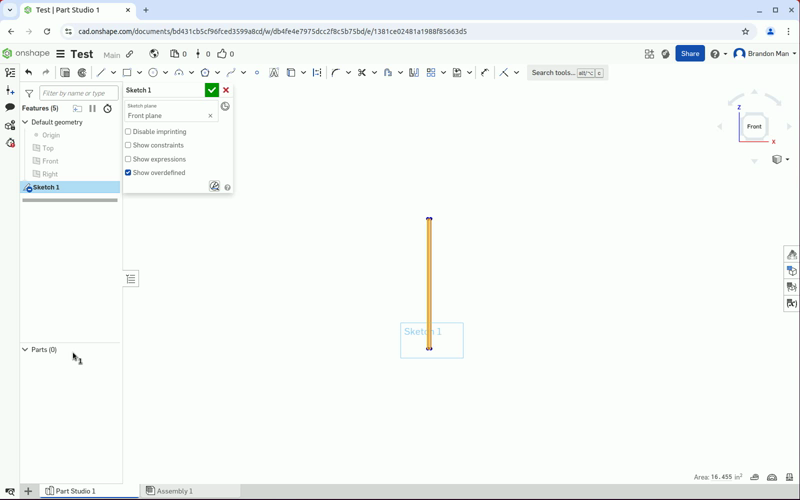
key(shift+y)
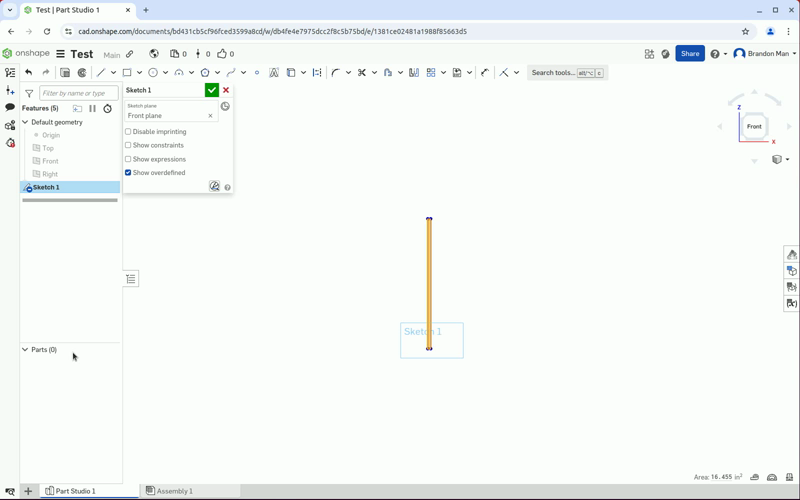
key(shift+e)
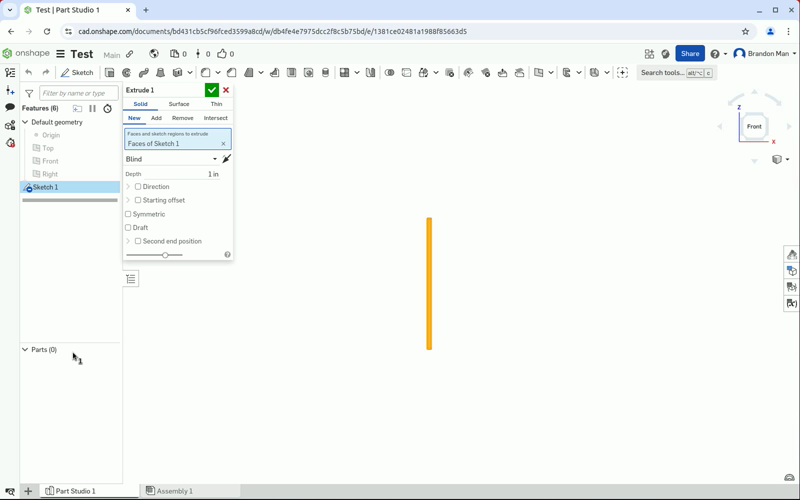
mouse_move(143, 106)
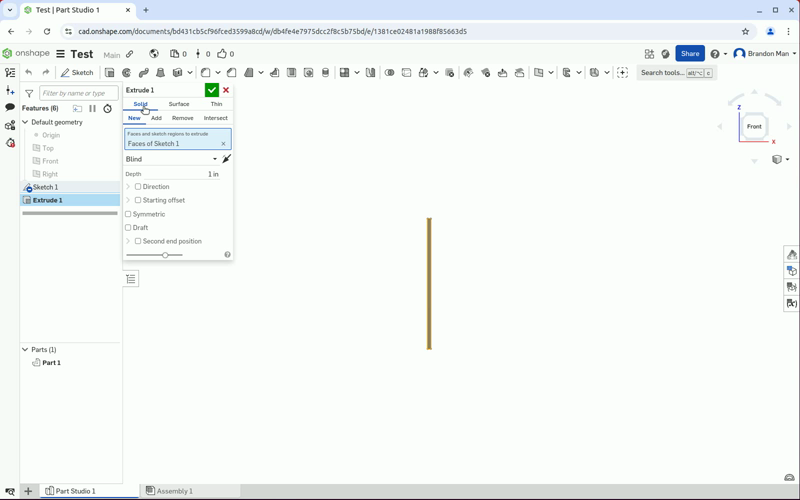
click(143, 106)
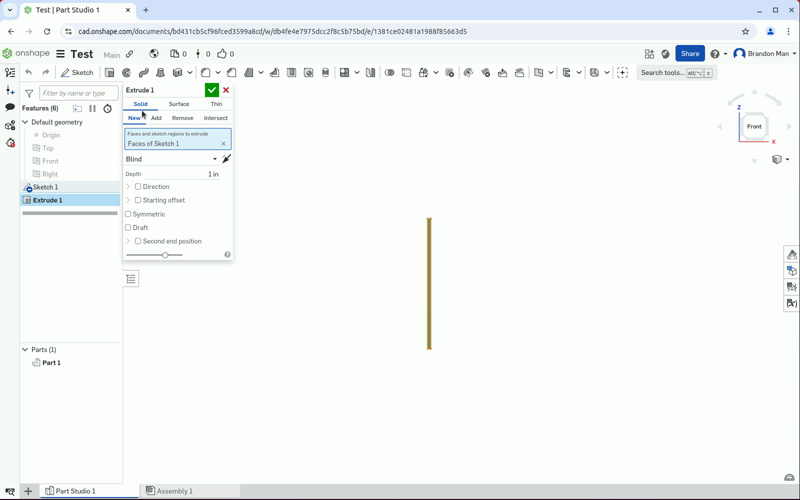
mouse_move(137, 120)
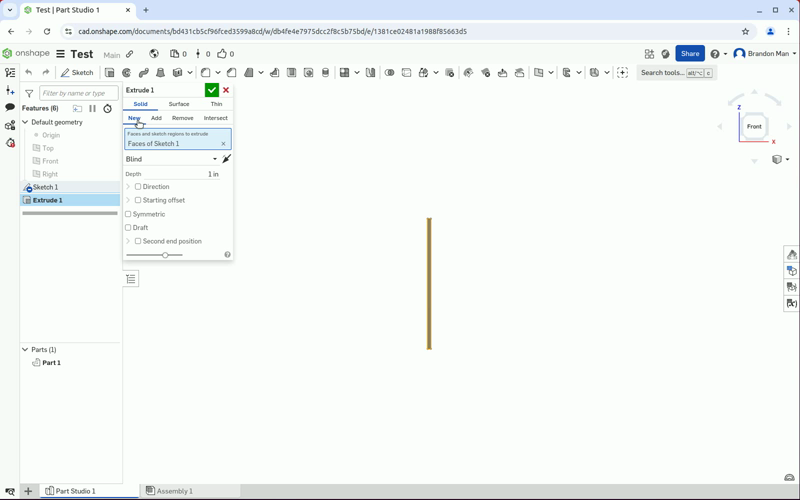
click(137, 120)
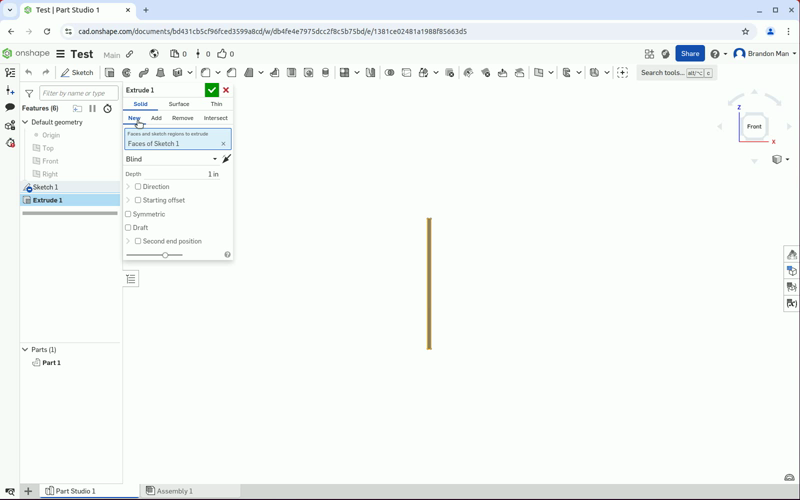
key(tab, 4)
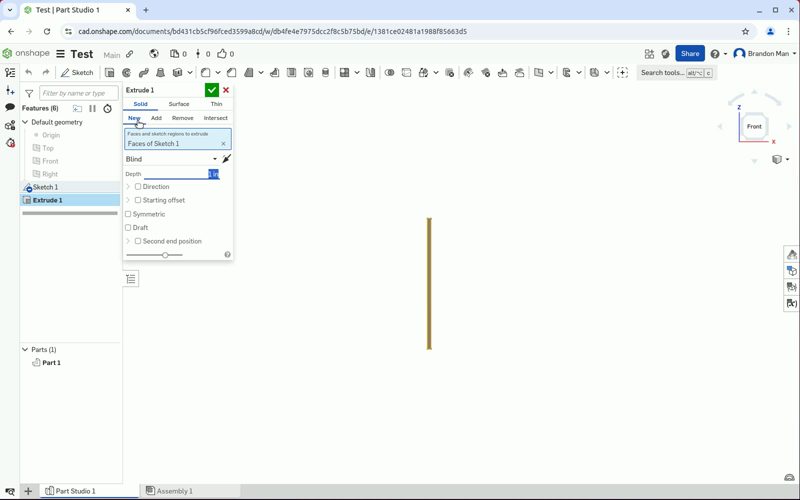
text(0.963)
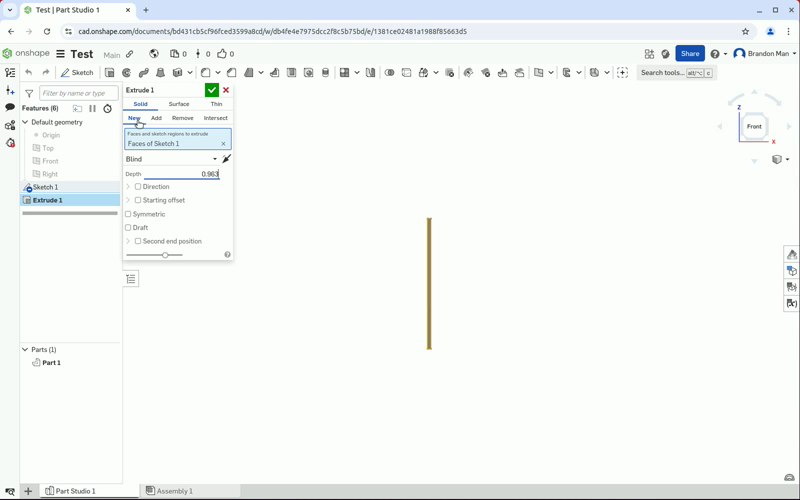
key(enter)
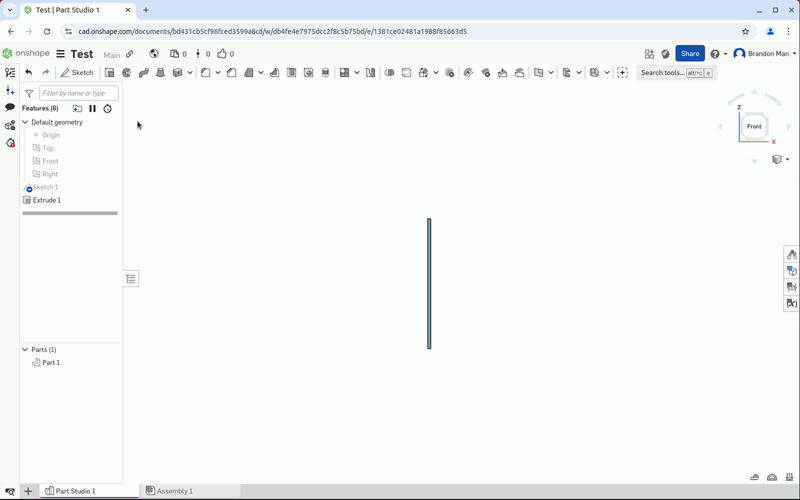
key(shift+h)
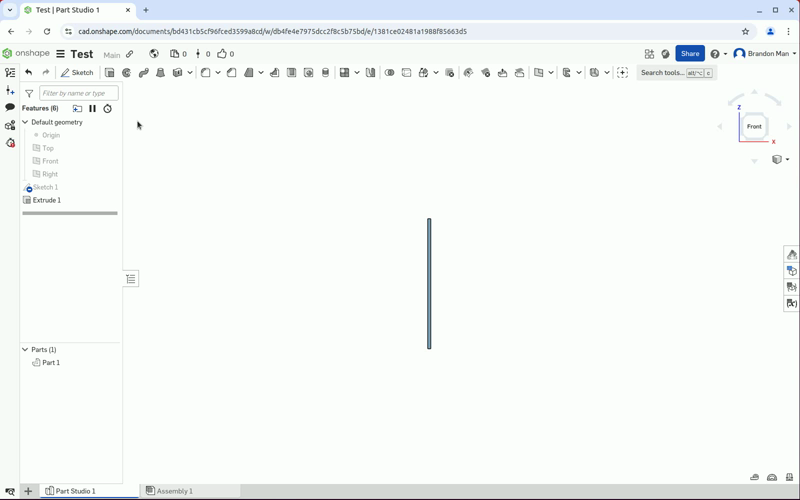
key(shift+h)
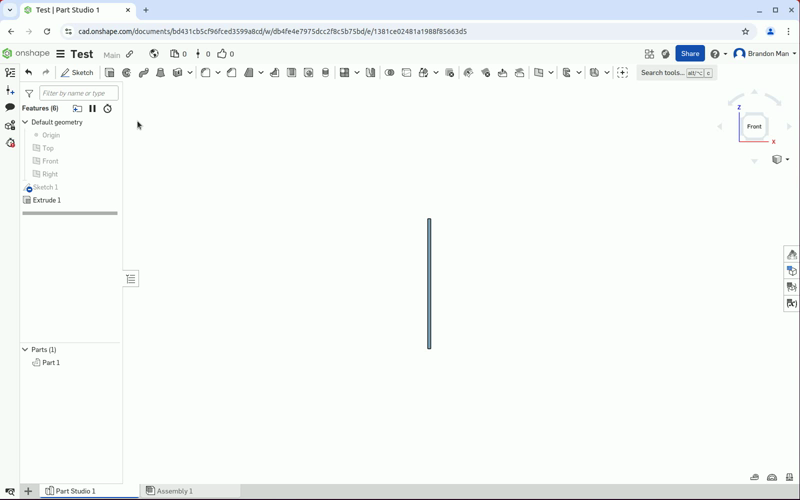
mouse_move(73, 189)
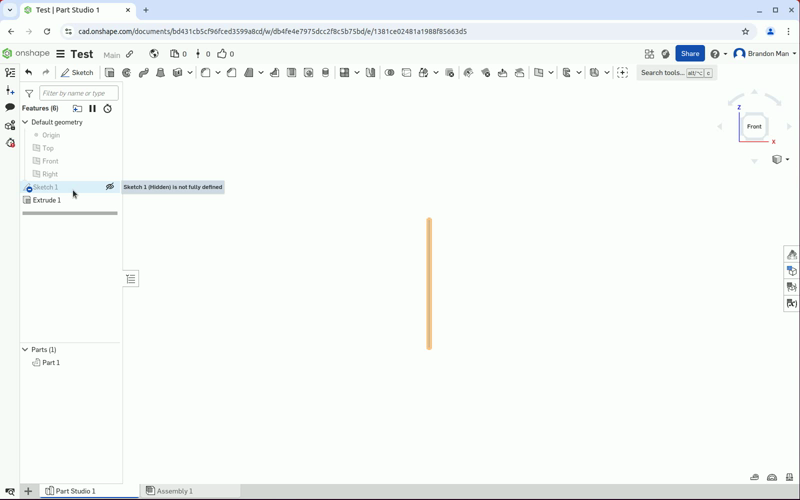
click(73, 189)
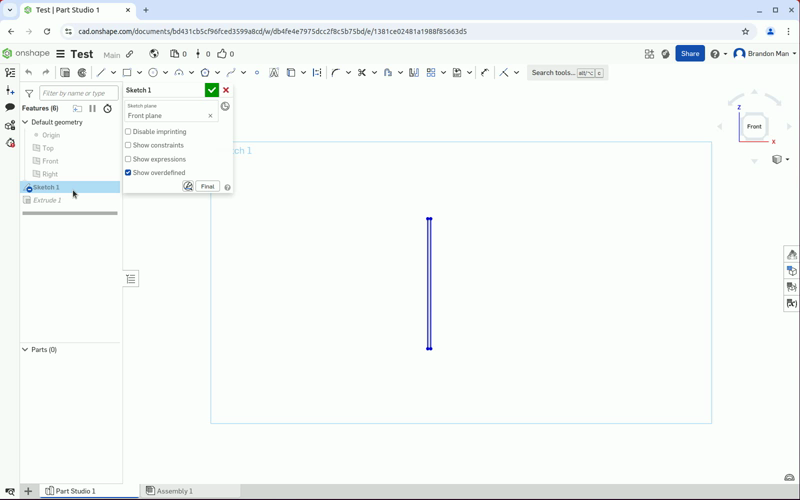
mouse_move(229, 92)
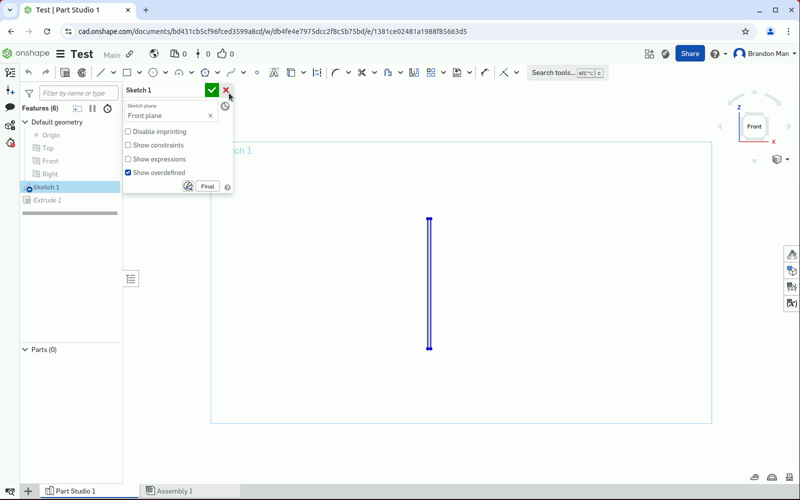
click(229, 92)
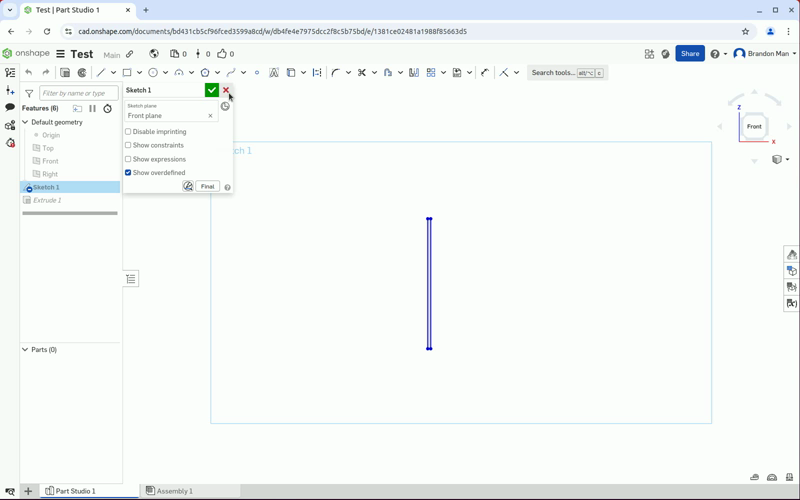
key(shift+s)
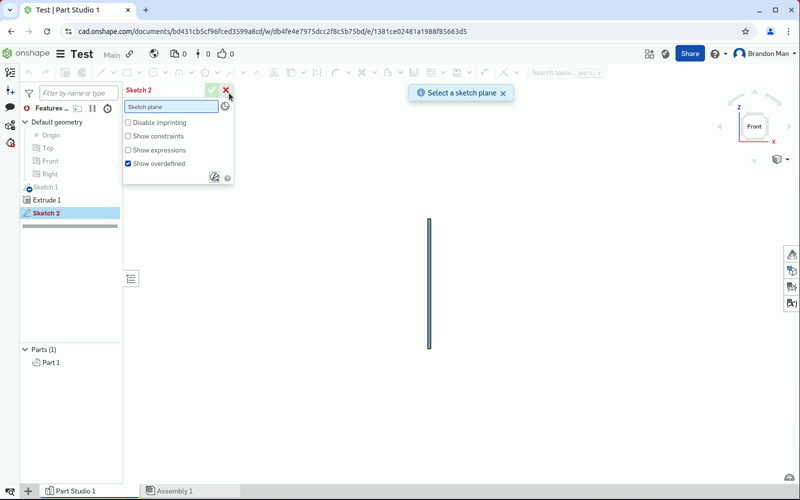
mouse_move(73, 163)
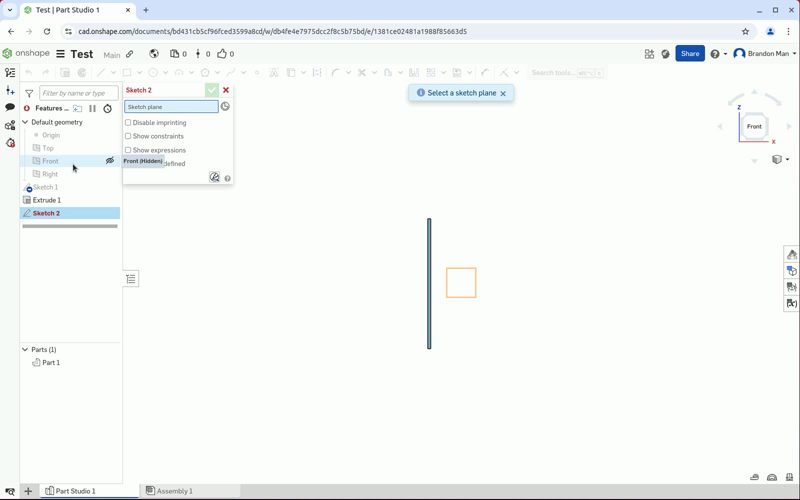
click(73, 163)
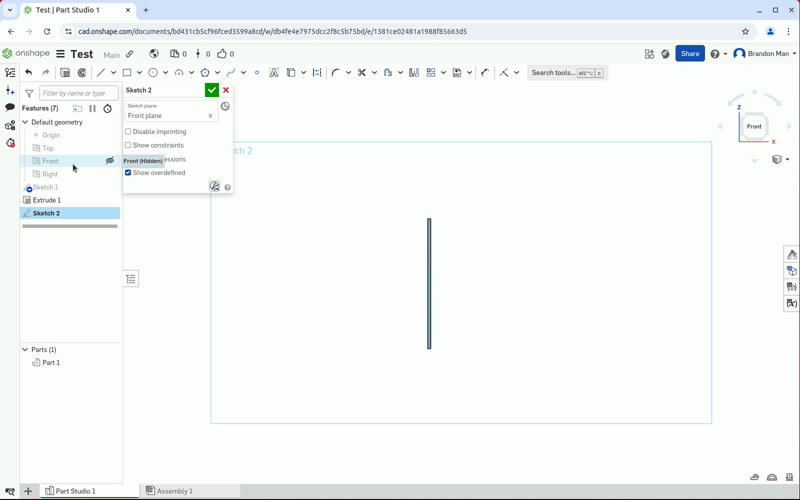
mouse_move(73, 352)
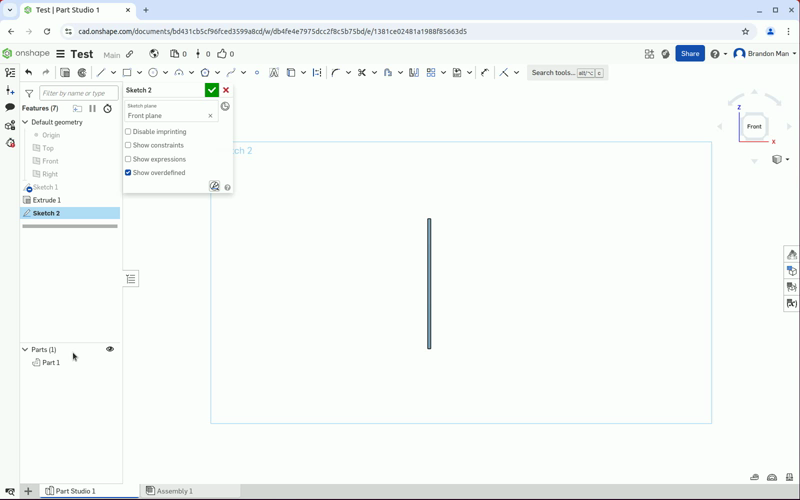
key(y)
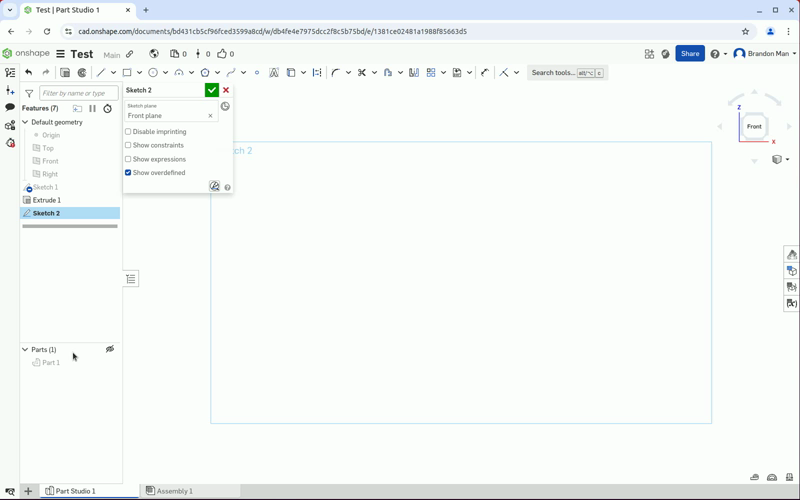
key(l)
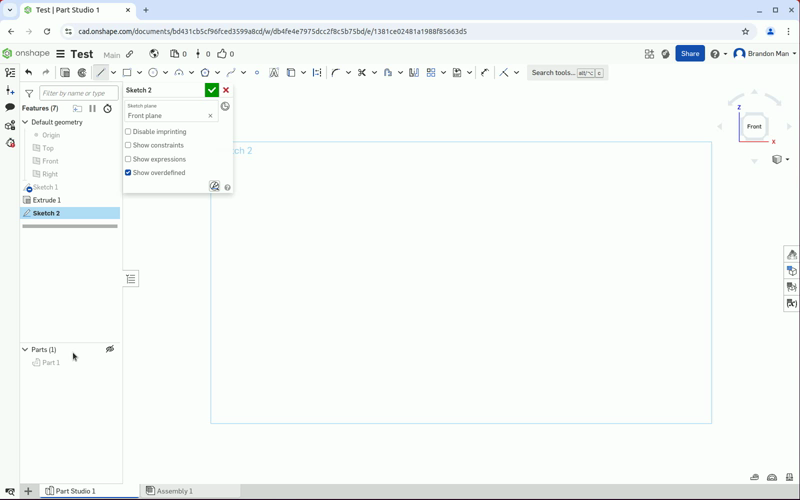
key_down(shift)
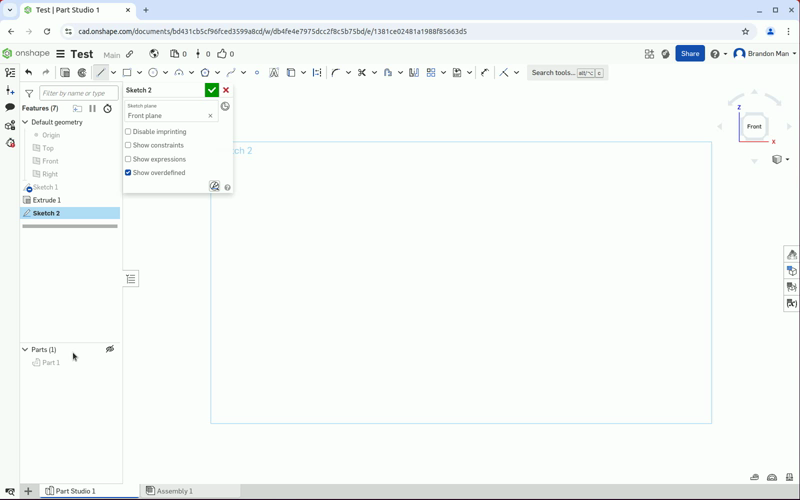
mouse_move(491, 348)
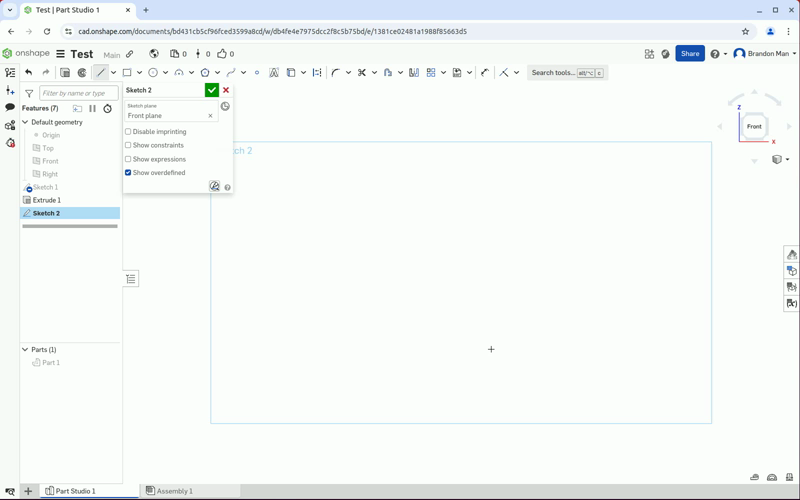
click(491, 348)
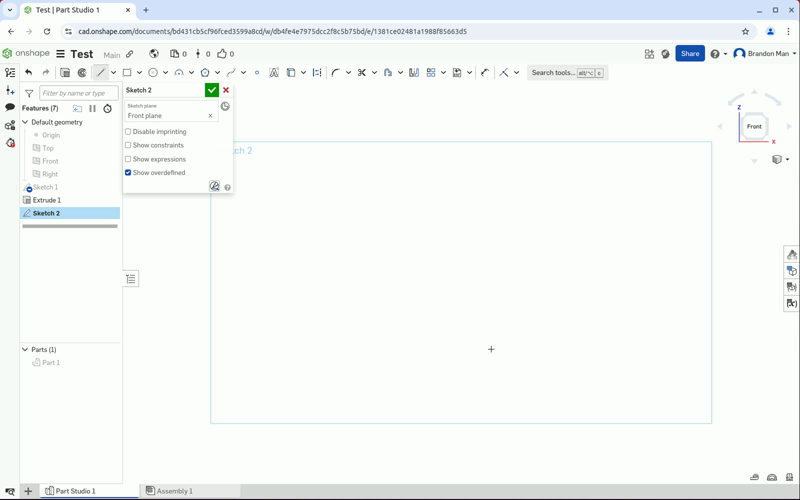
key_up(shift)
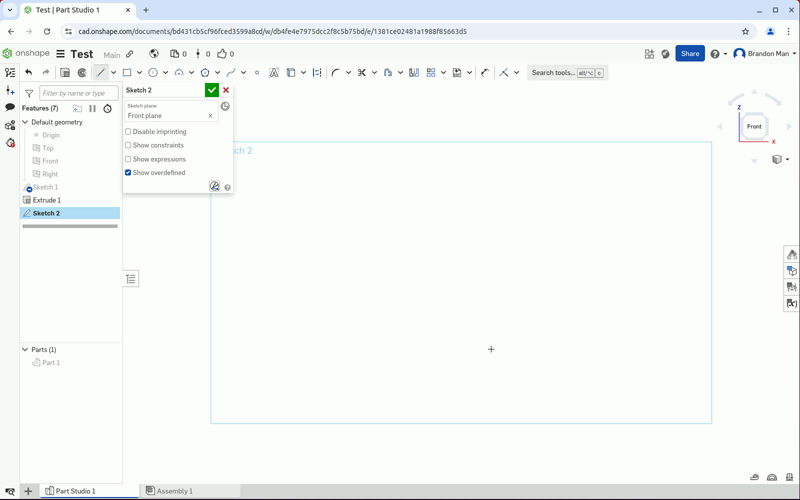
key_down(shift)
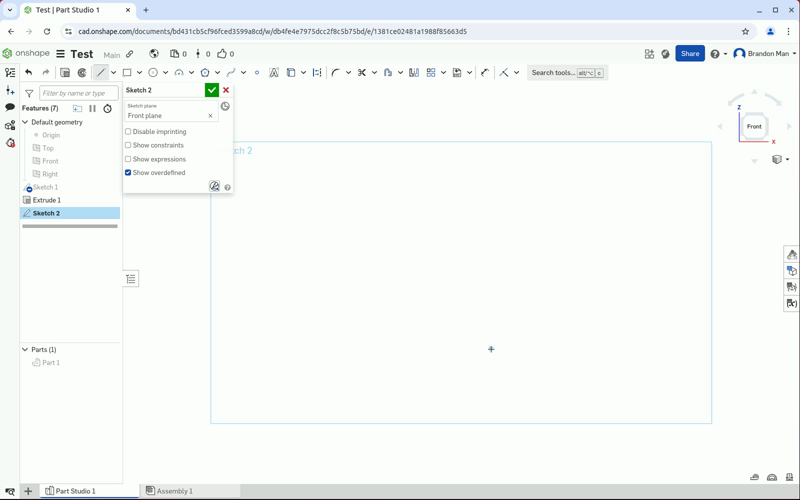
mouse_move(521, 348)
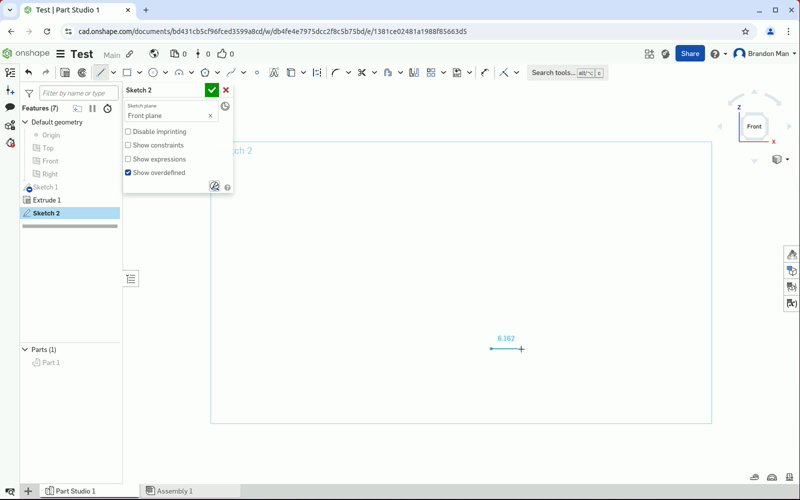
mouse_move(494, 348)
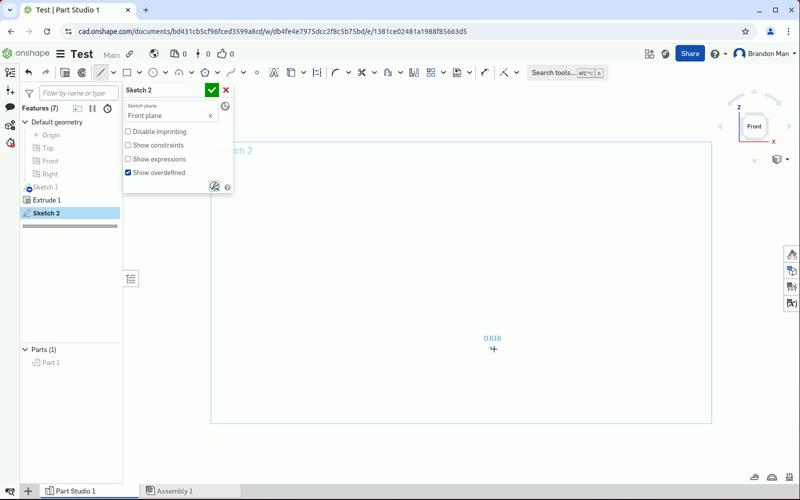
scroll(6)
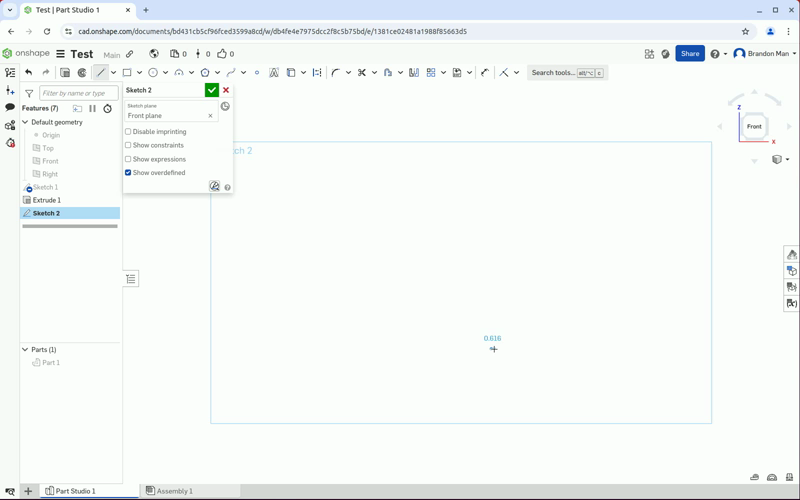
scroll(6)
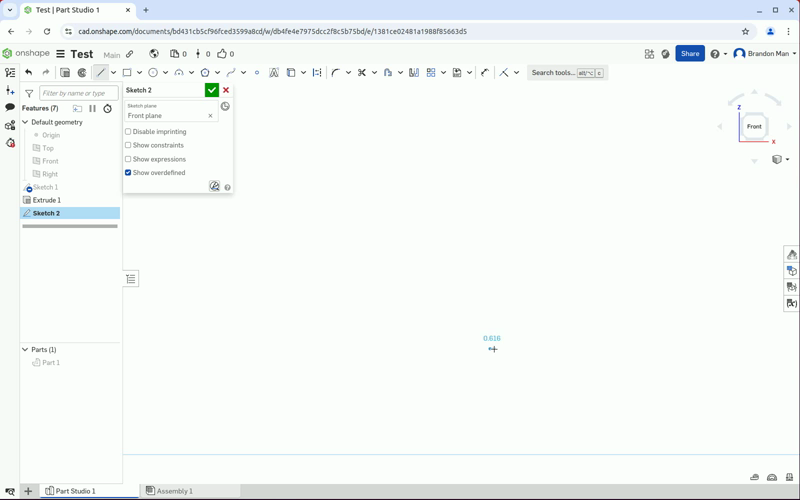
scroll(6)
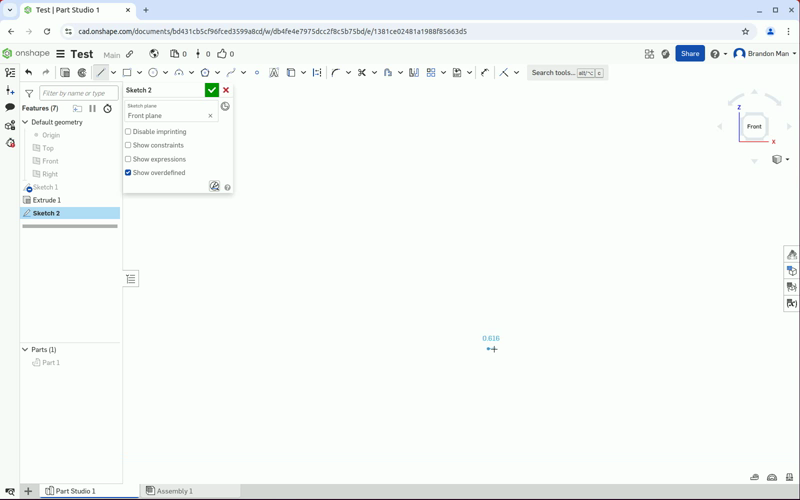
scroll(6)
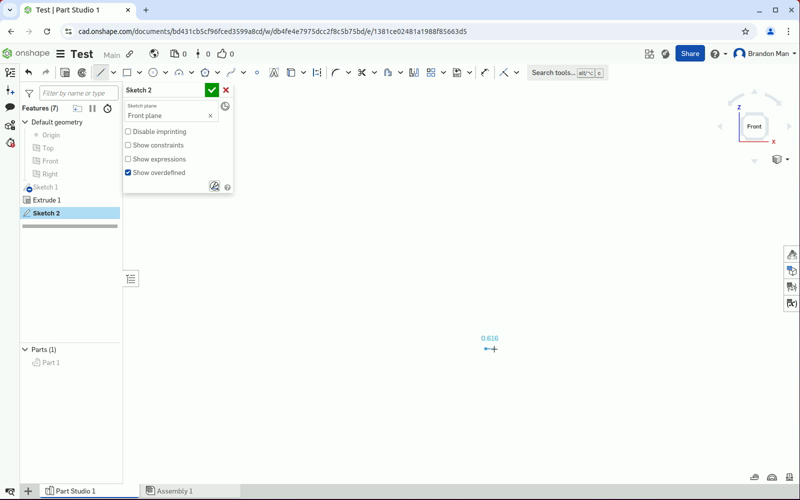
scroll(6)
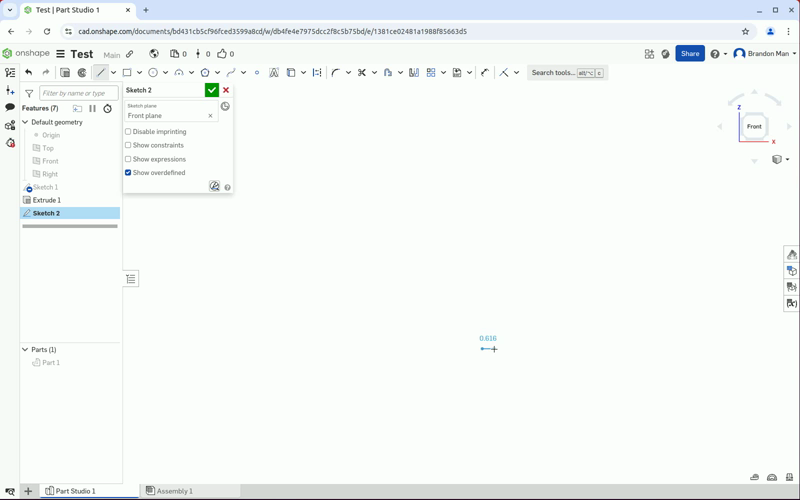
scroll(6)
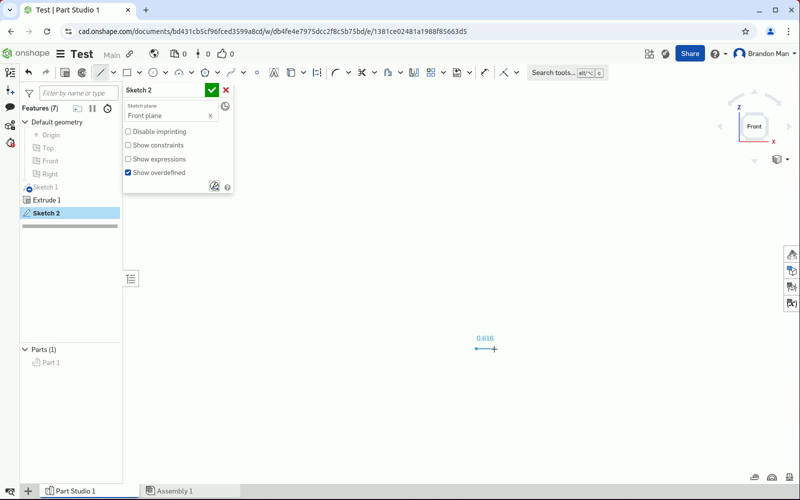
scroll(6)
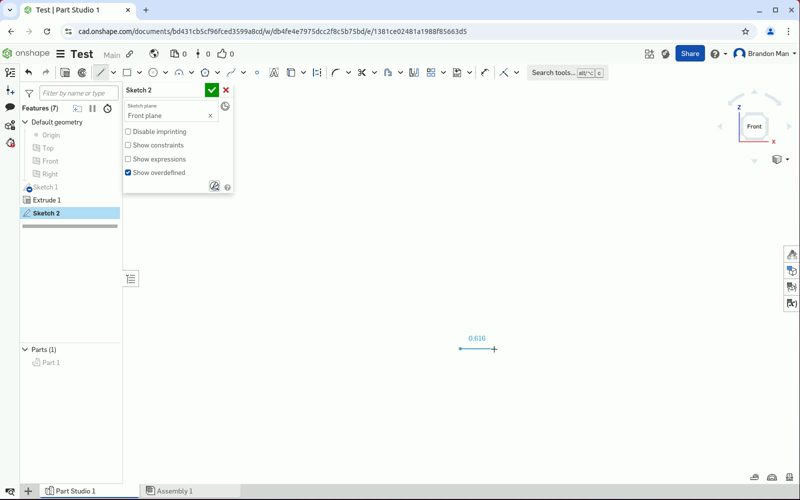
click(494, 348)
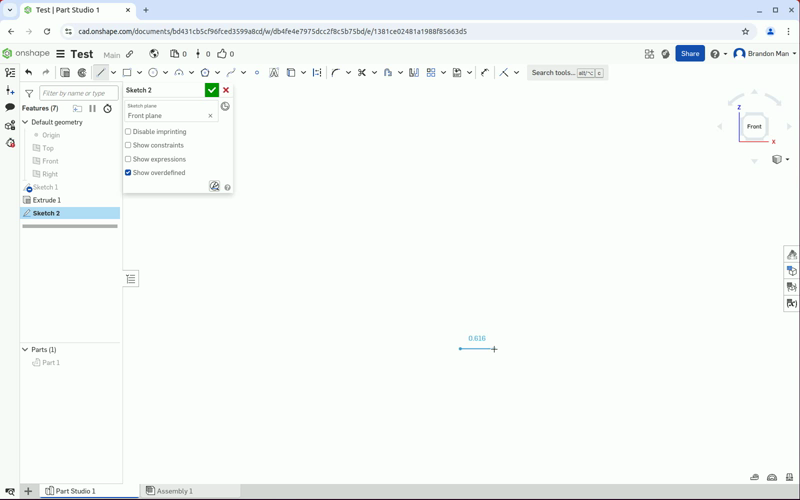
scroll(-6)
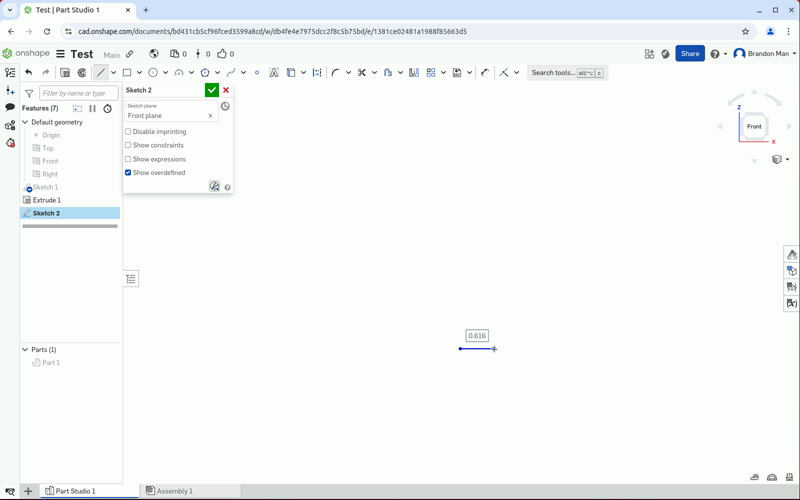
scroll(-6)
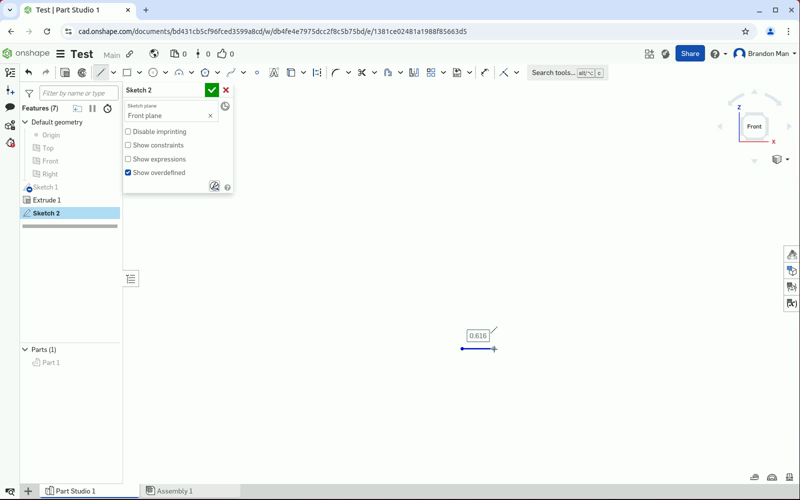
scroll(-6)
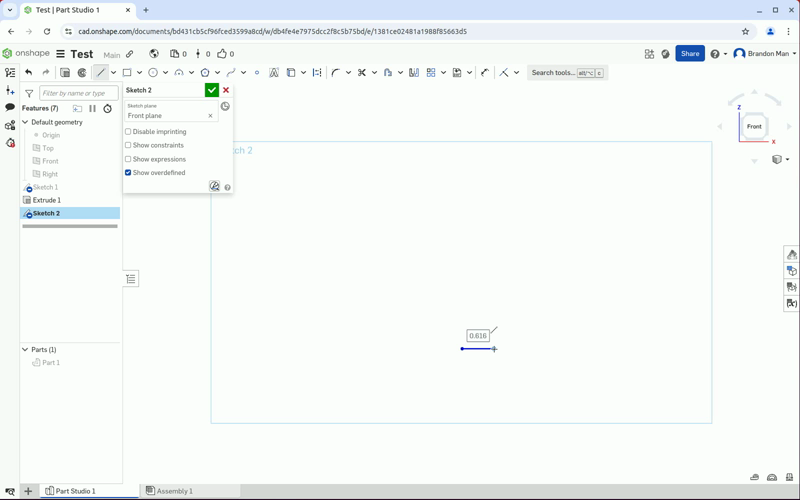
scroll(-6)
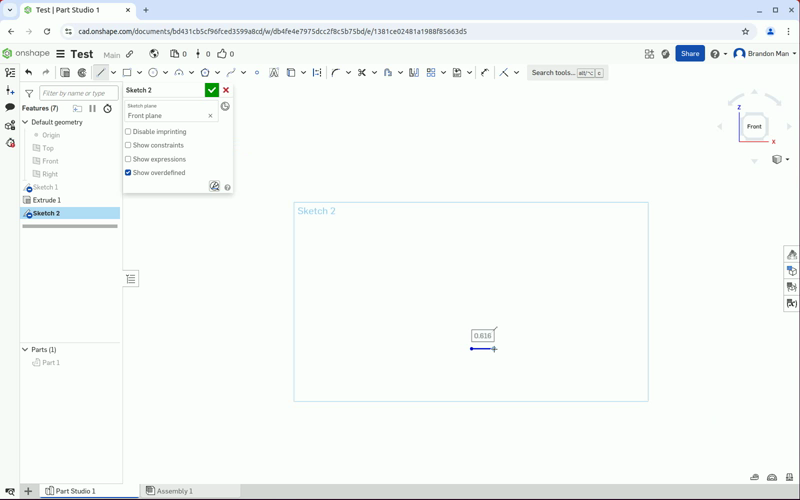
scroll(-6)
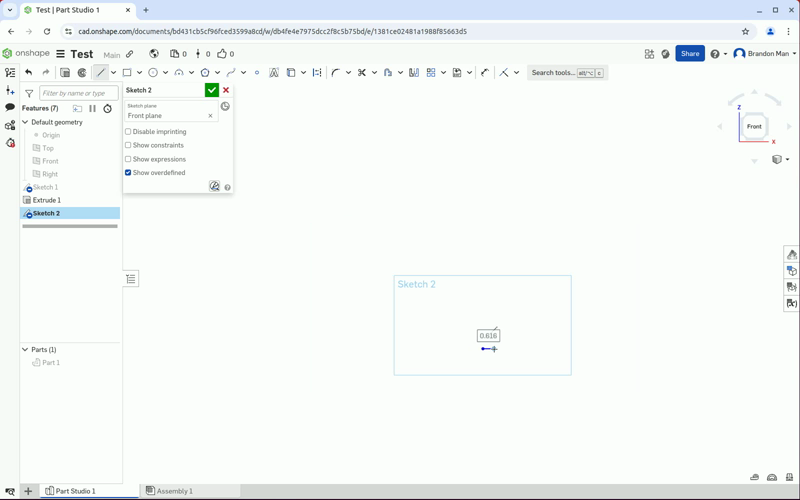
scroll(-6)
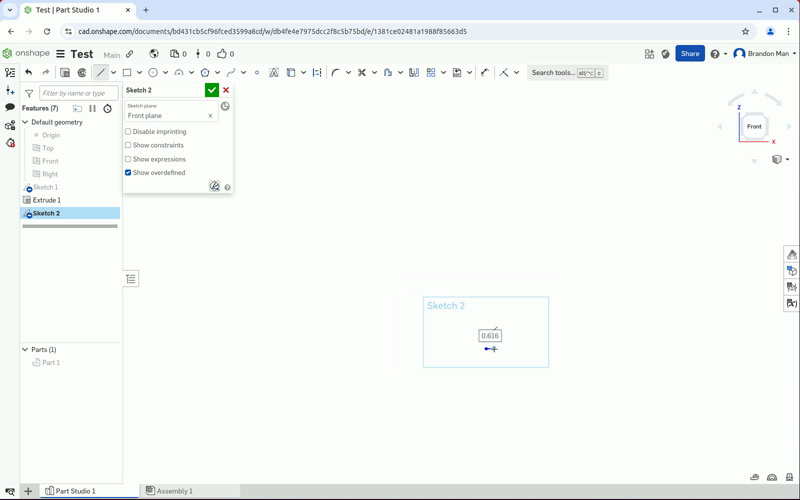
scroll(-6)
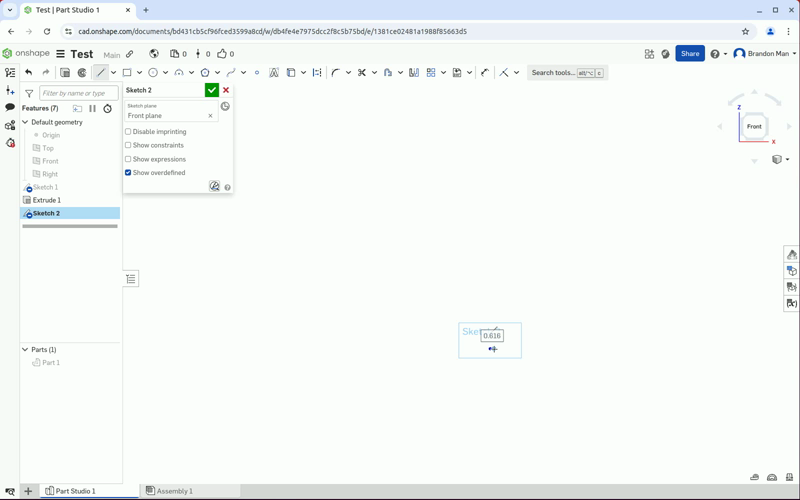
key_up(shift)
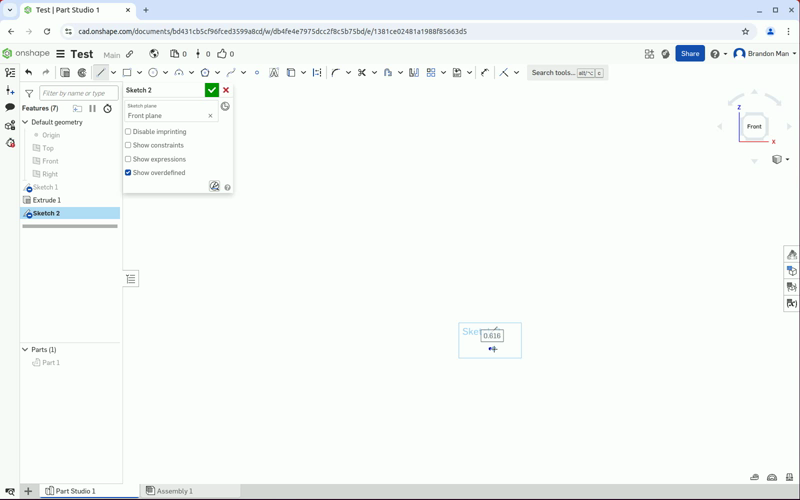
key_down(shift)
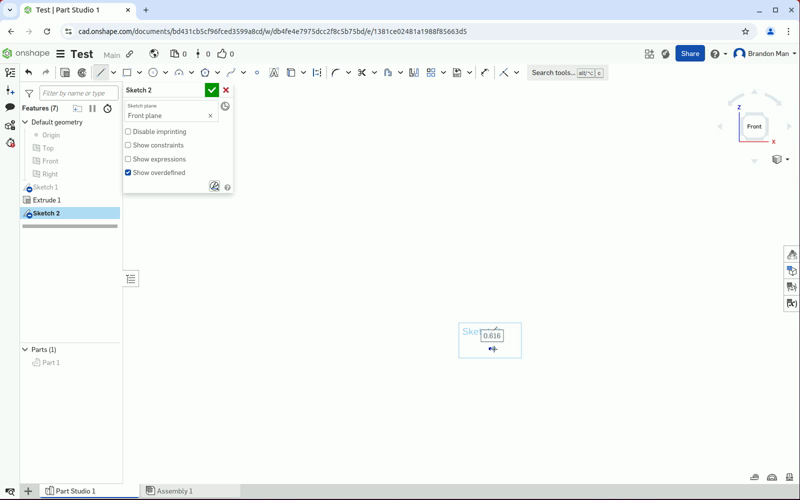
mouse_move(494, 218)
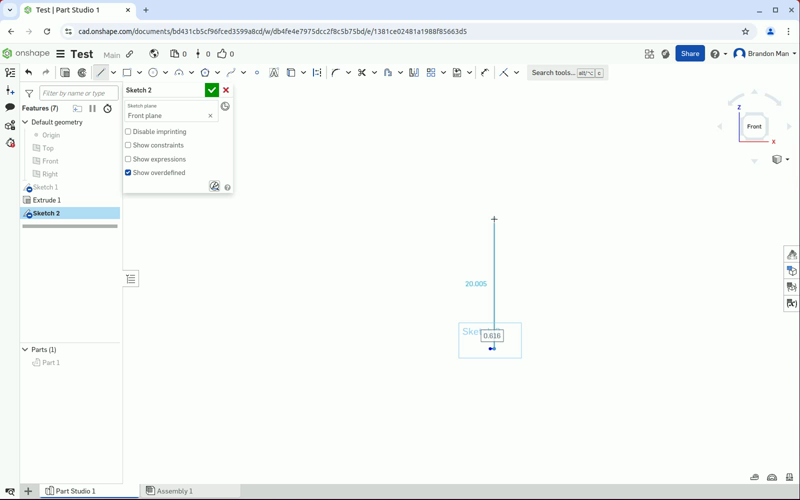
click(494, 218)
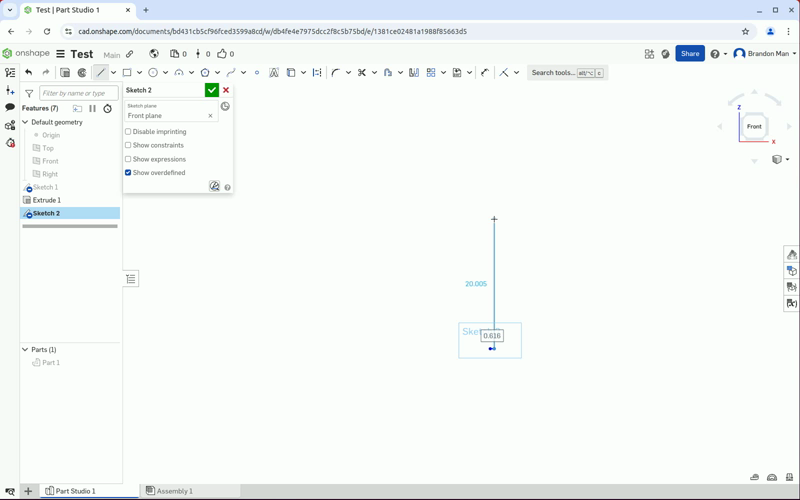
key_up(shift)
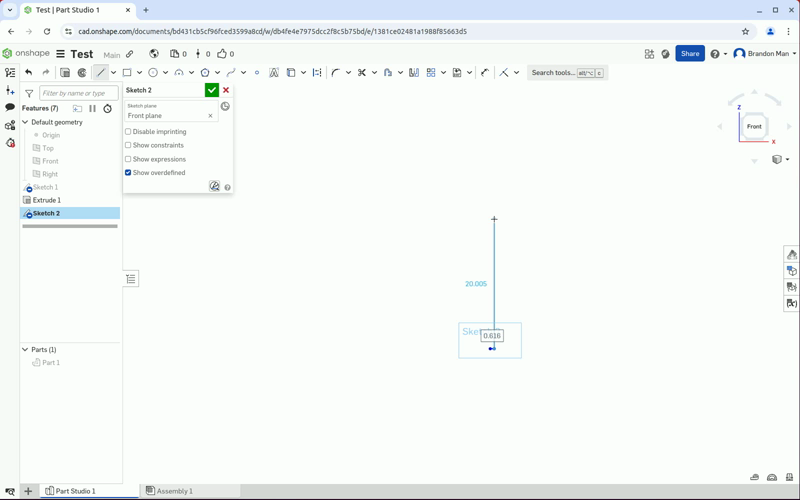
key_down(shift)
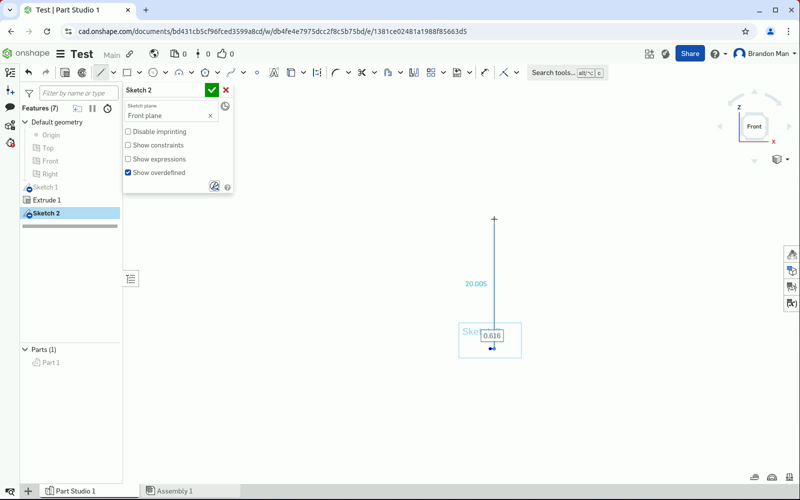
mouse_move(524, 218)
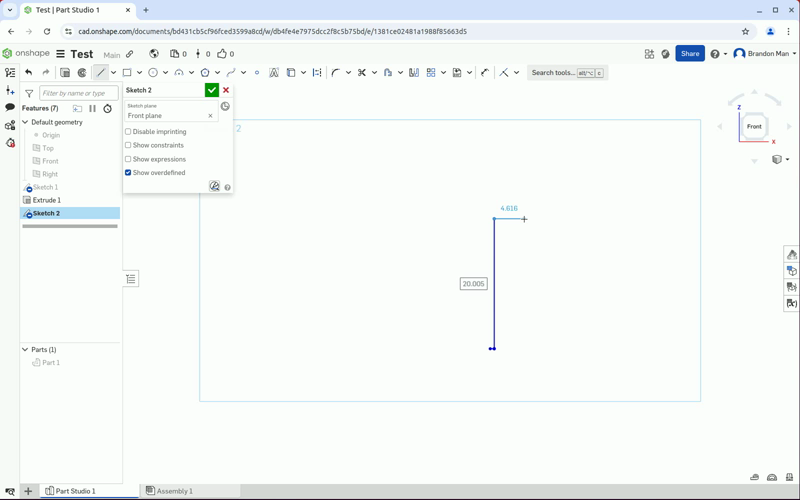
mouse_move(491, 218)
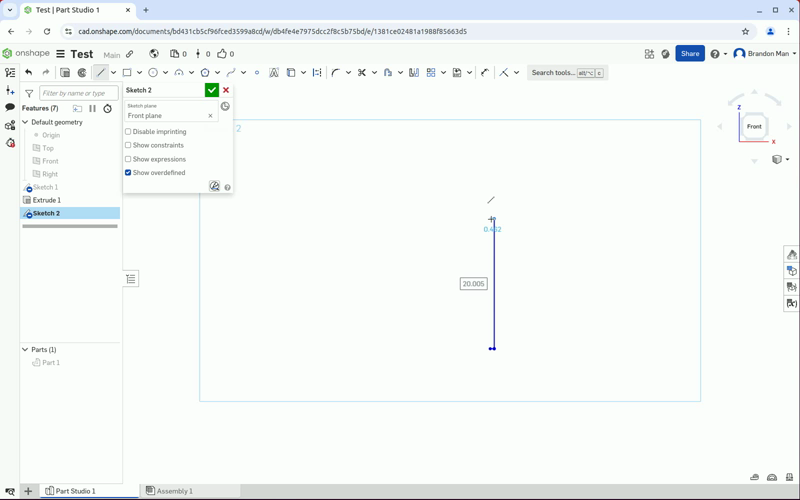
scroll(6)
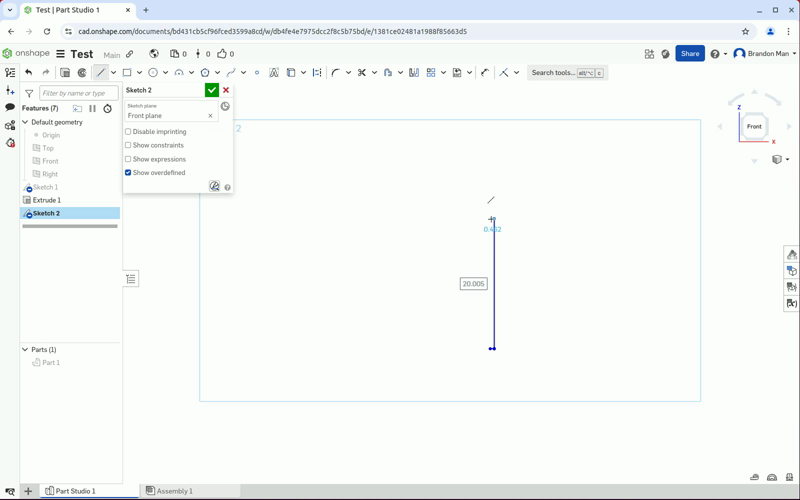
scroll(6)
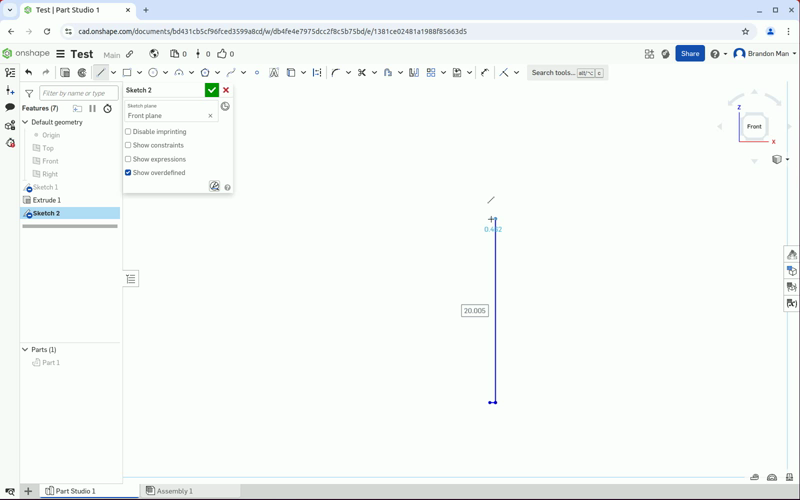
scroll(6)
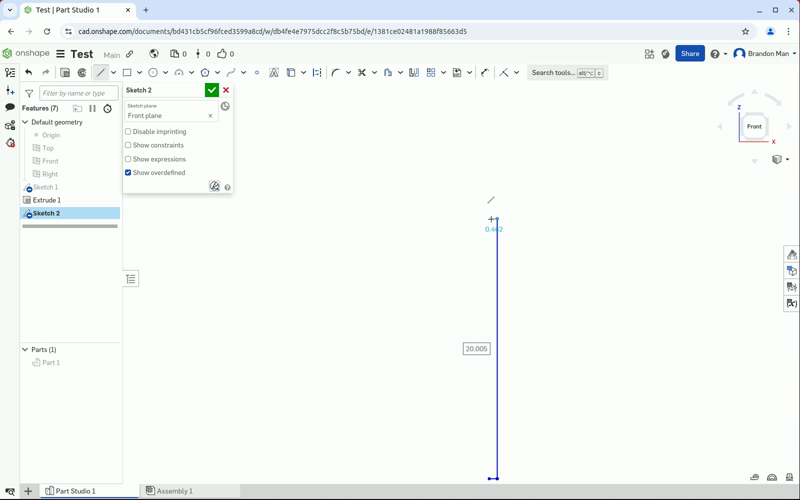
scroll(6)
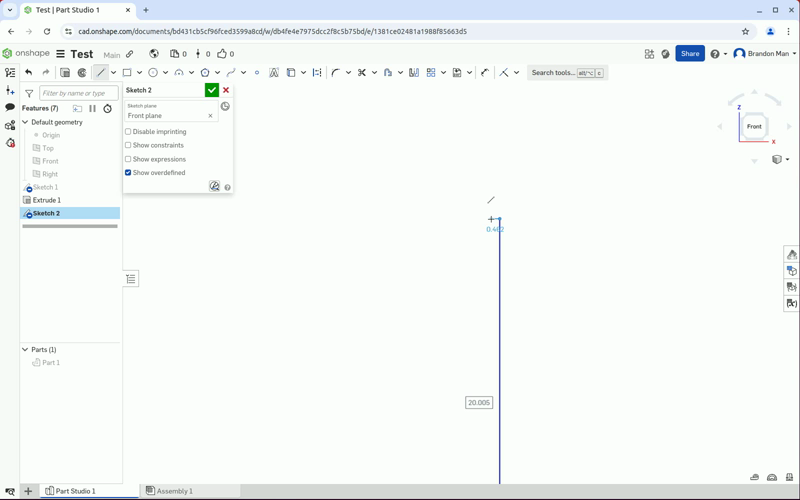
scroll(6)
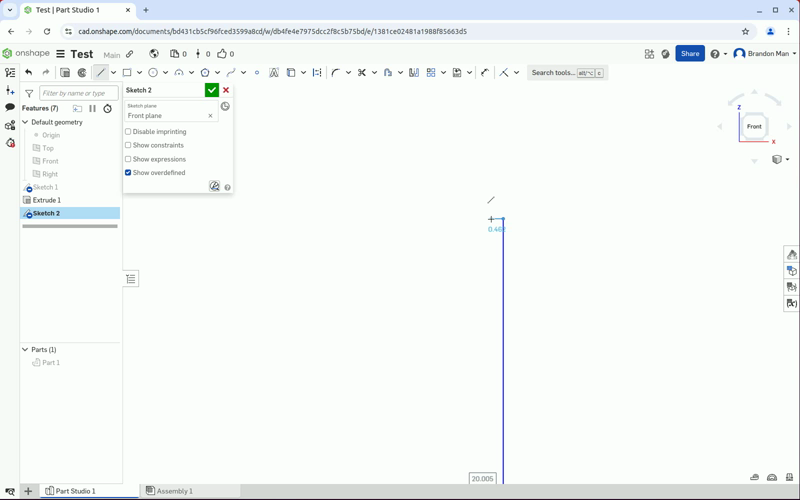
scroll(6)
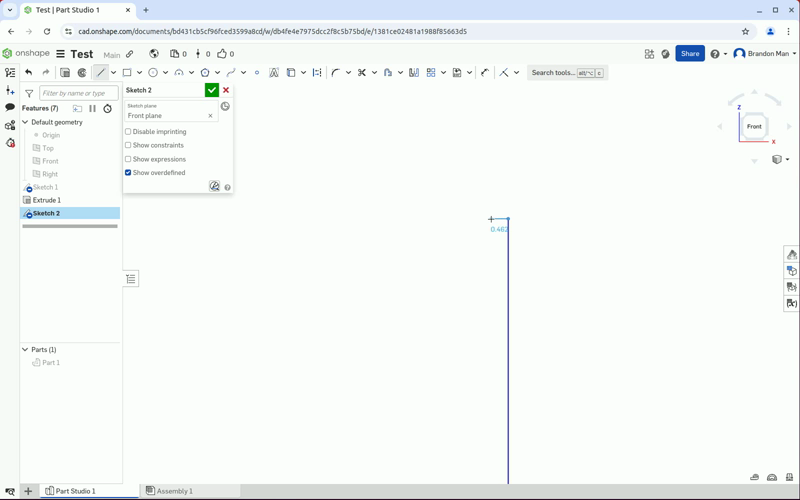
scroll(6)
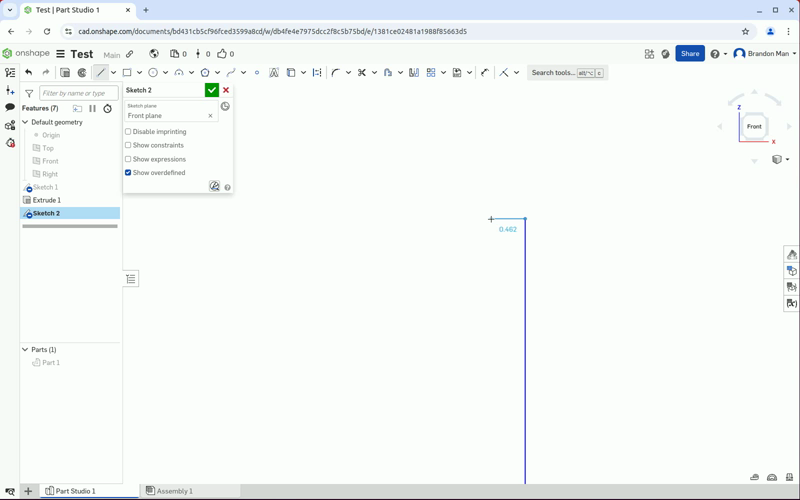
click(491, 218)
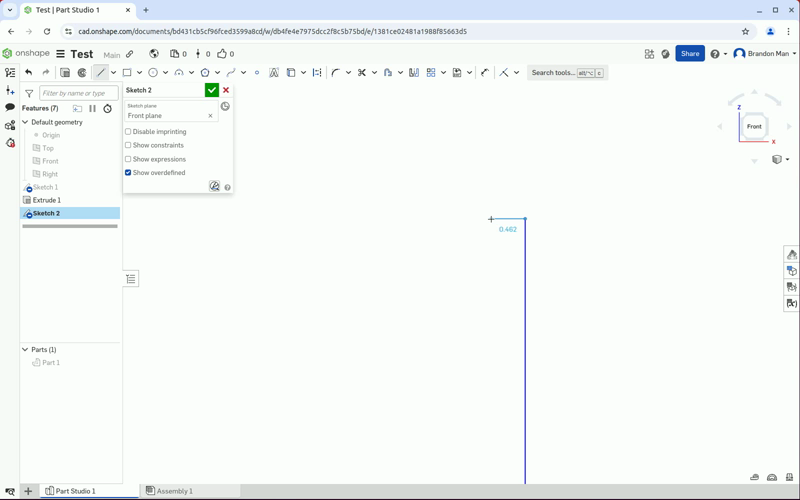
scroll(-6)
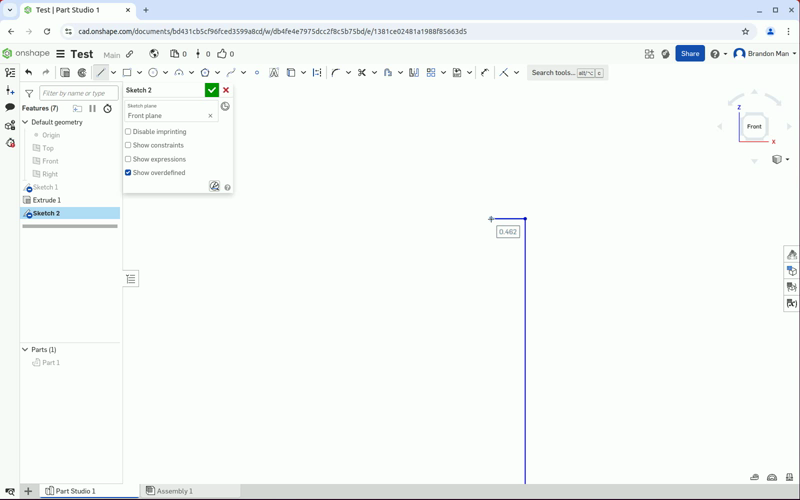
scroll(-6)
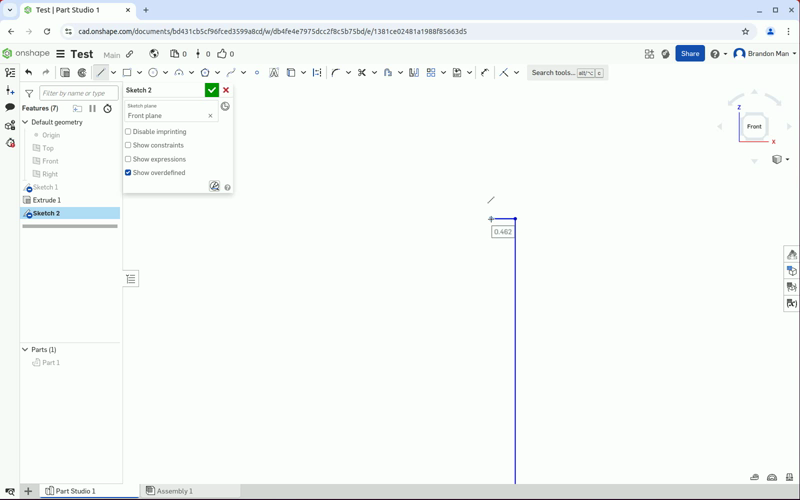
scroll(-6)
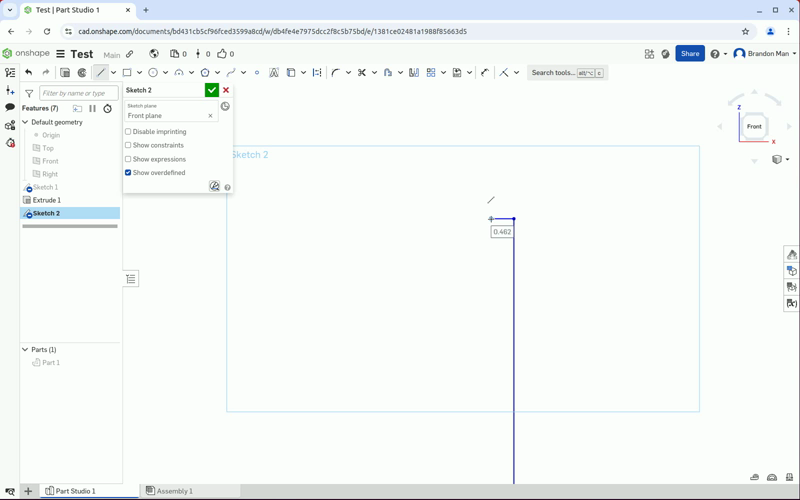
scroll(-6)
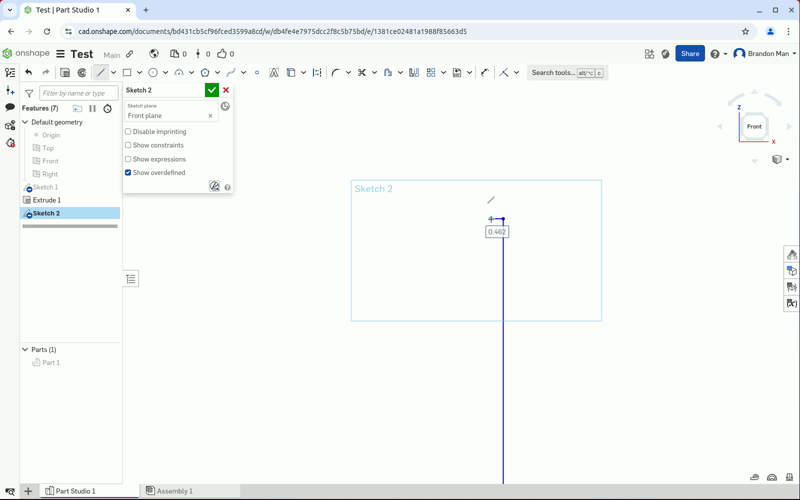
scroll(-6)
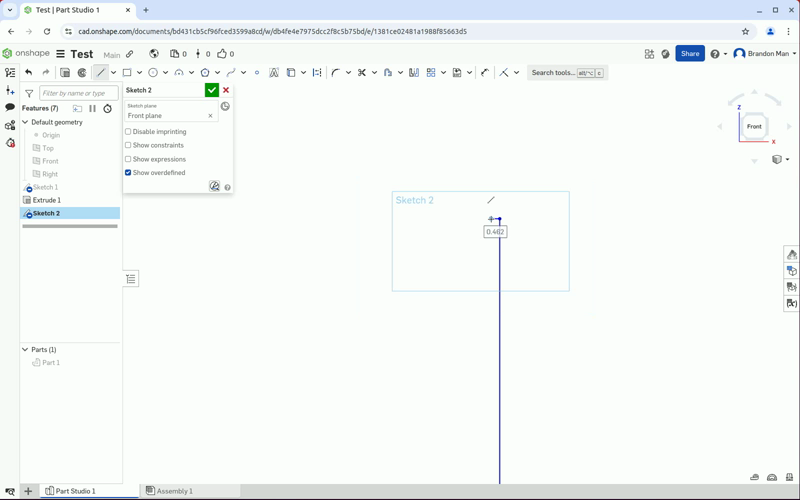
scroll(-6)
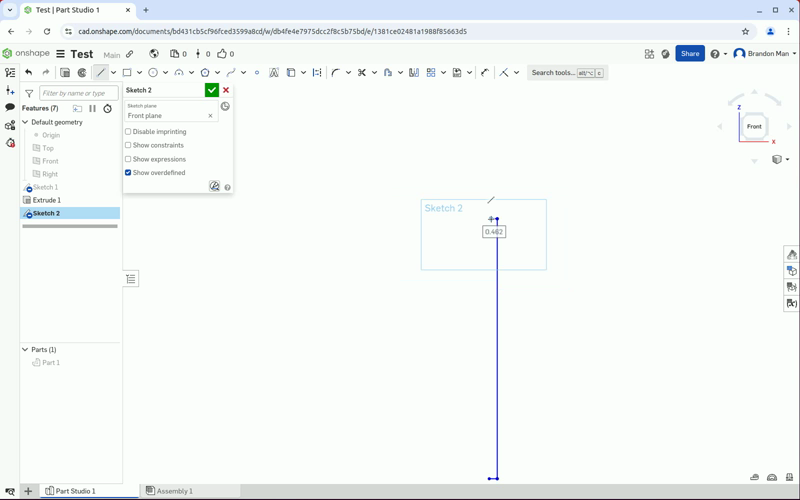
scroll(-6)
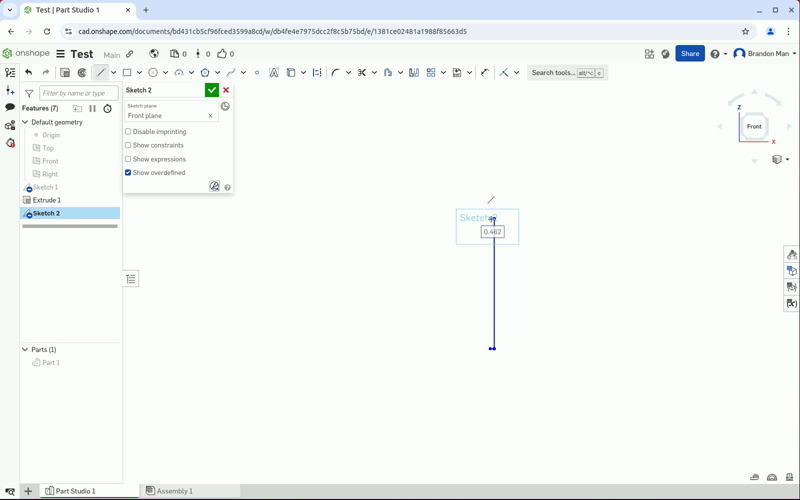
key_up(shift)
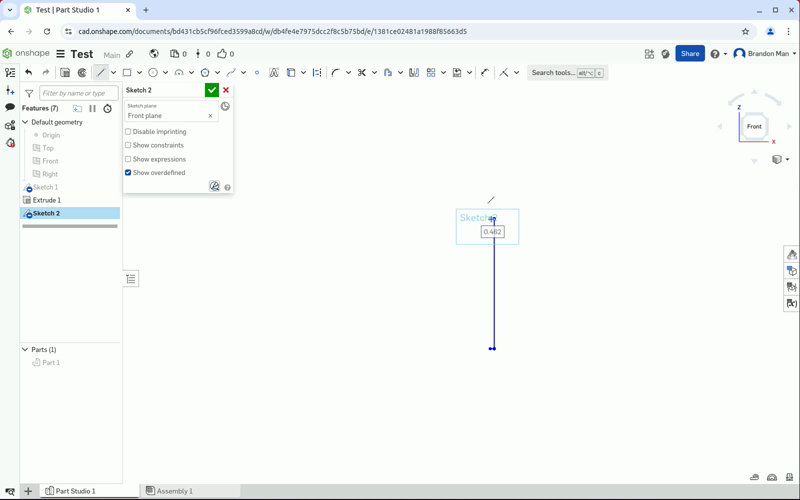
key_down(shift)
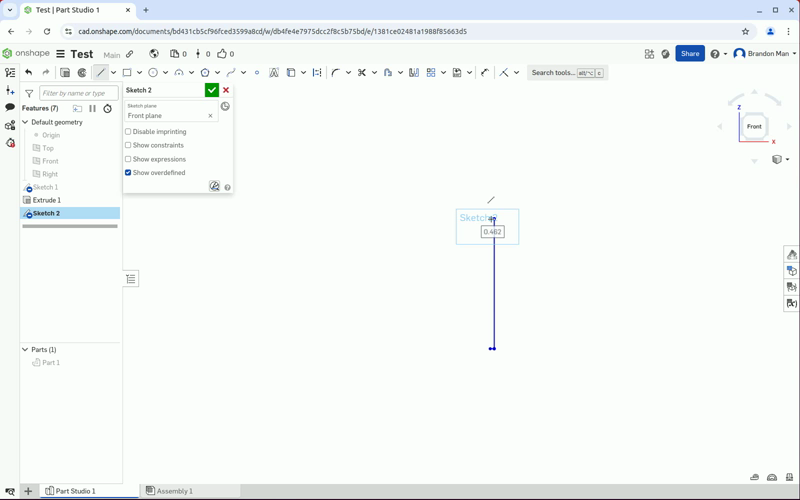
mouse_move(491, 348)
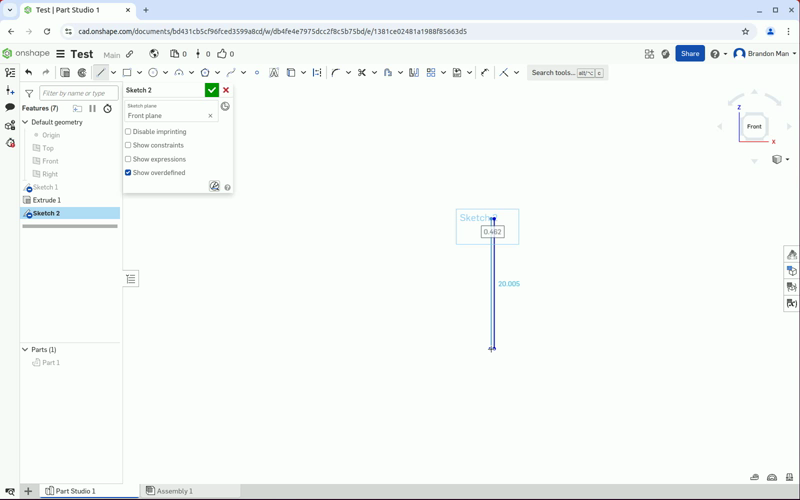
scroll(6)
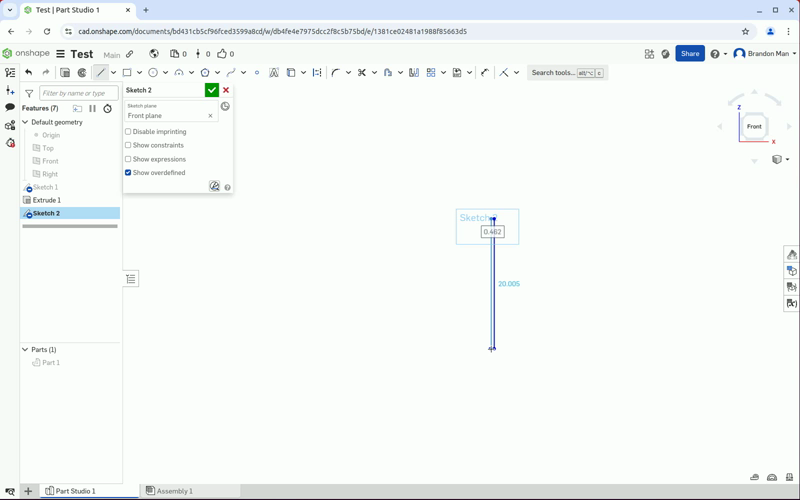
scroll(6)
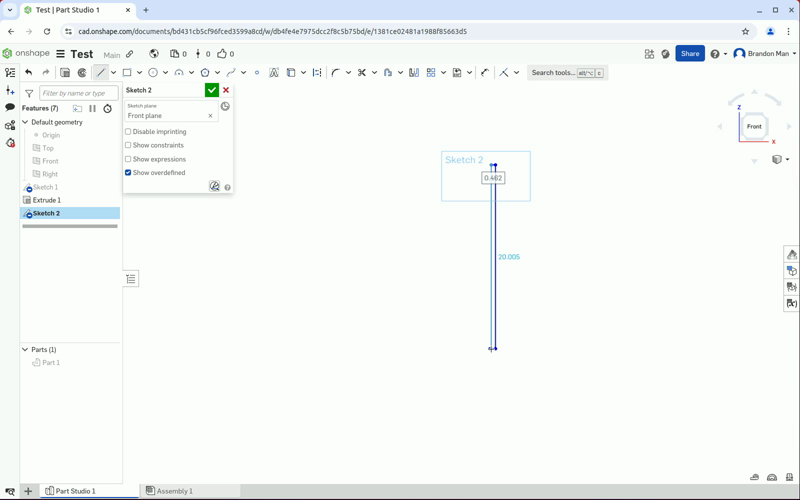
scroll(6)
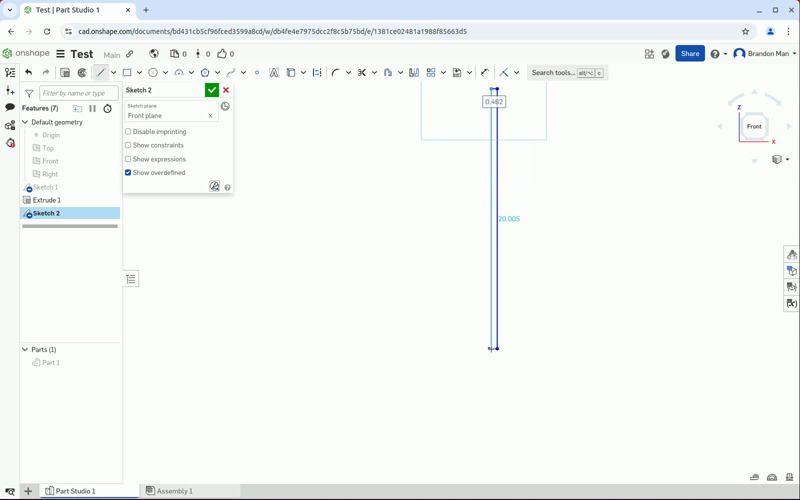
scroll(6)
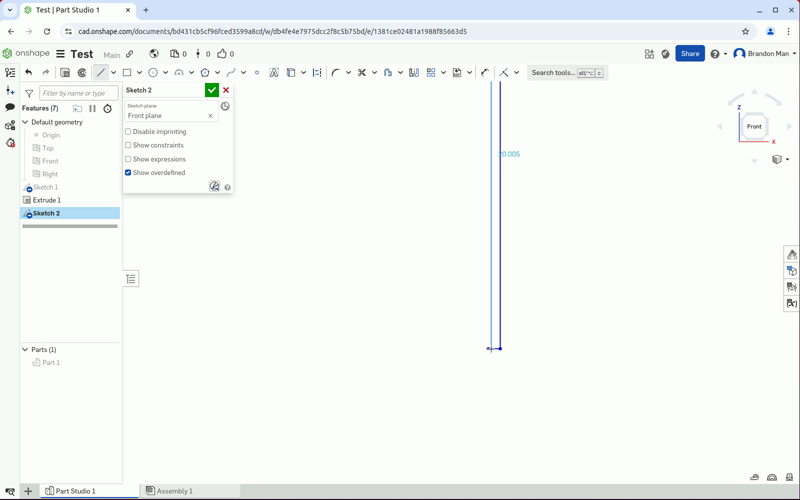
scroll(6)
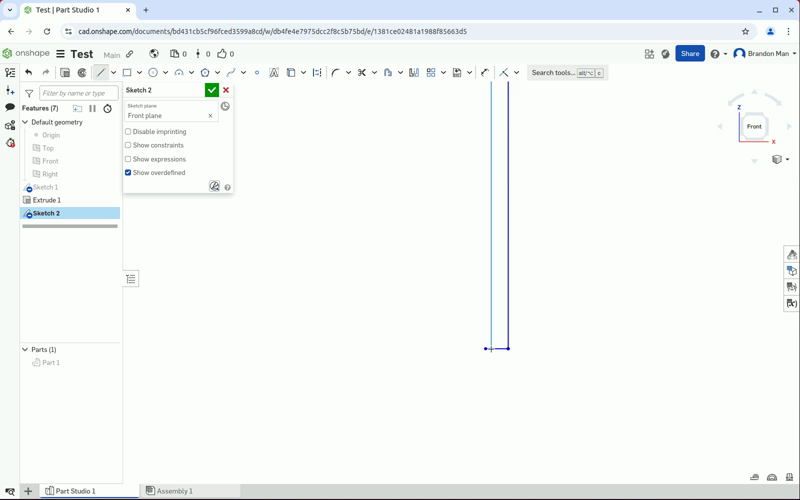
scroll(6)
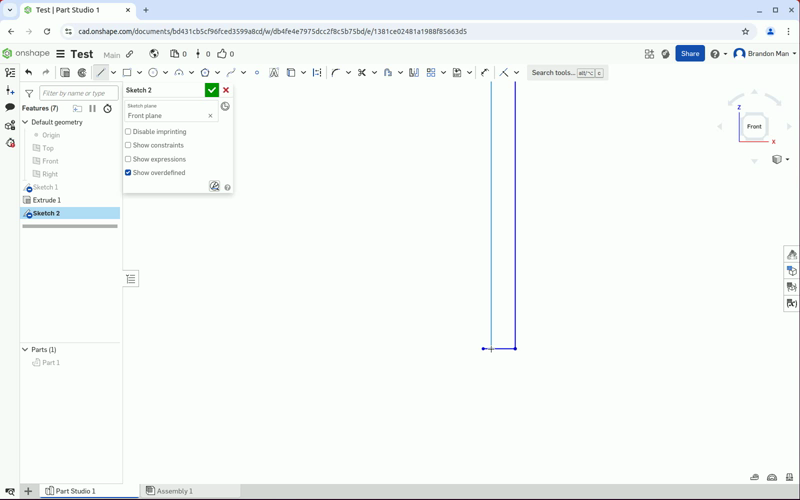
scroll(6)
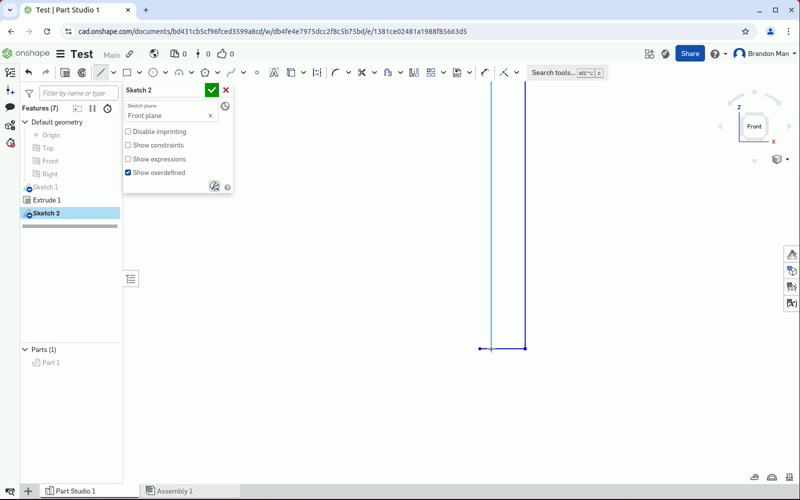
key_up(shift)
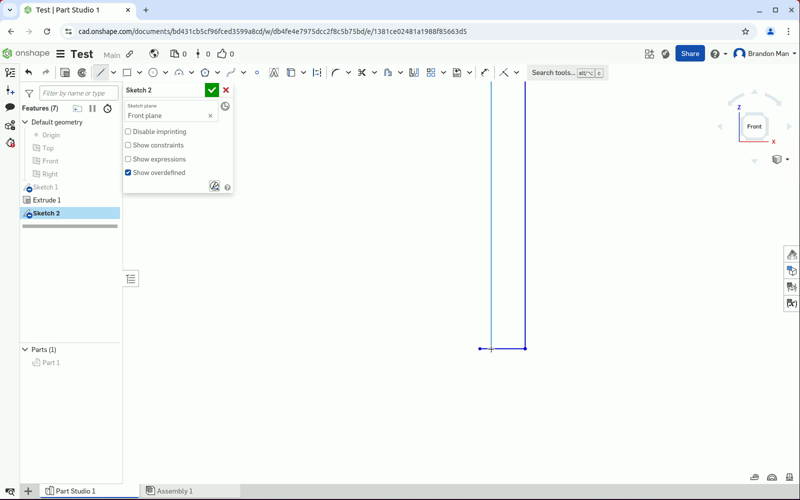
click(491, 348)
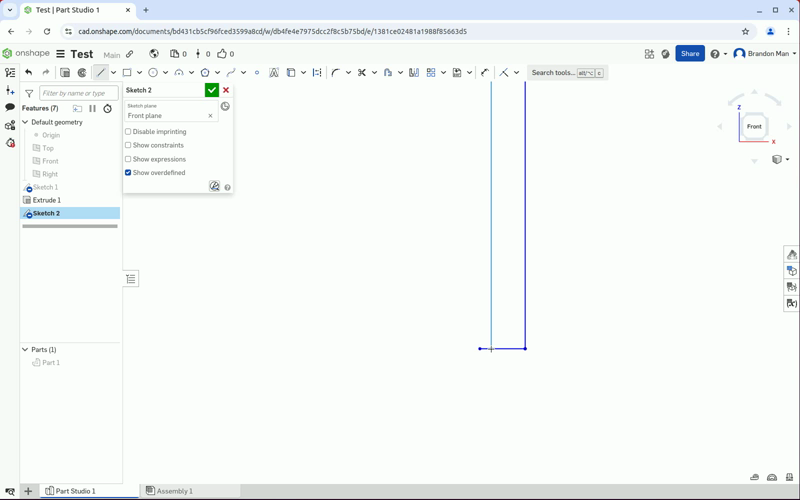
scroll(-6)
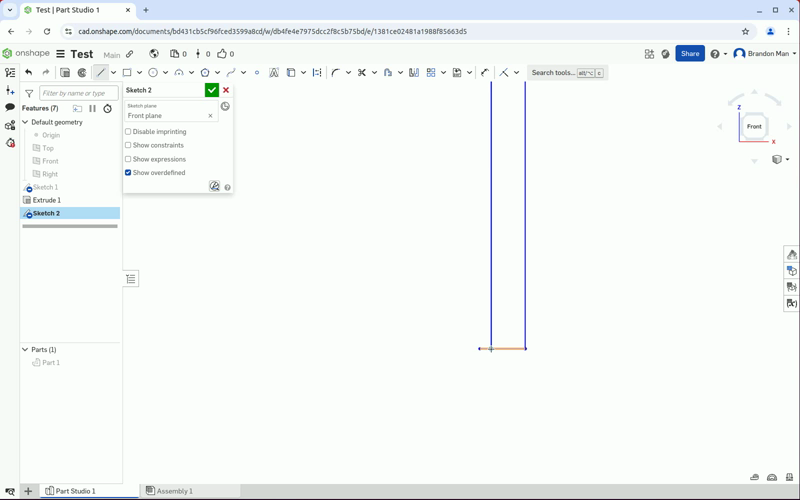
scroll(-6)
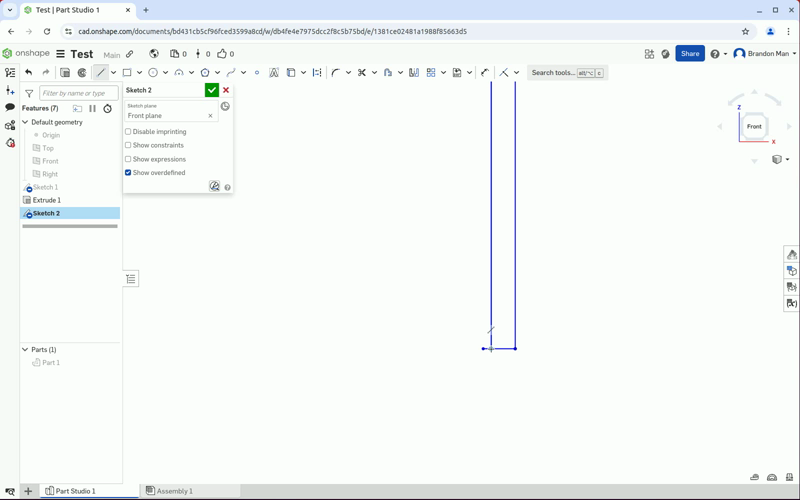
scroll(-6)
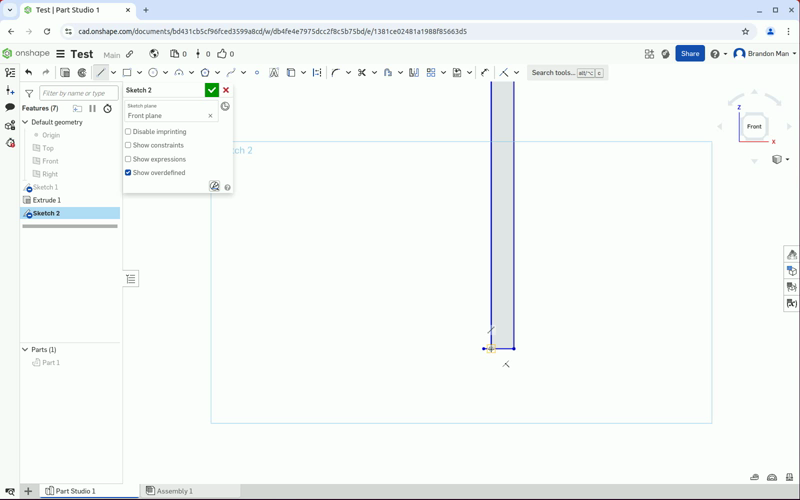
scroll(-6)
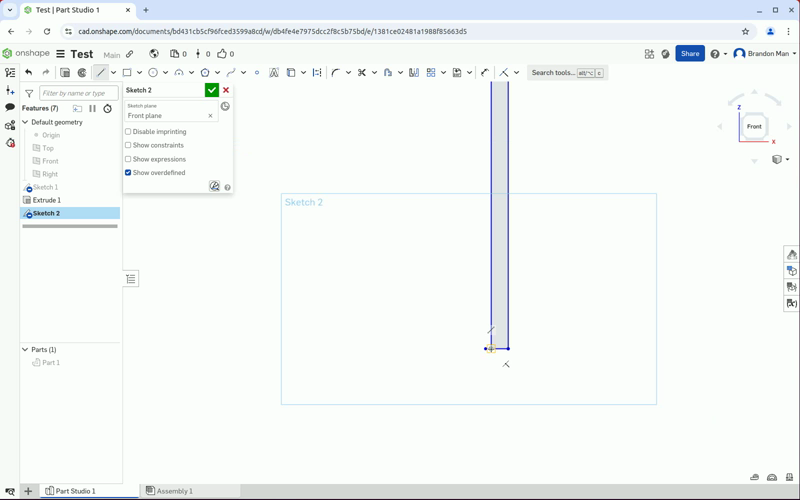
scroll(-6)
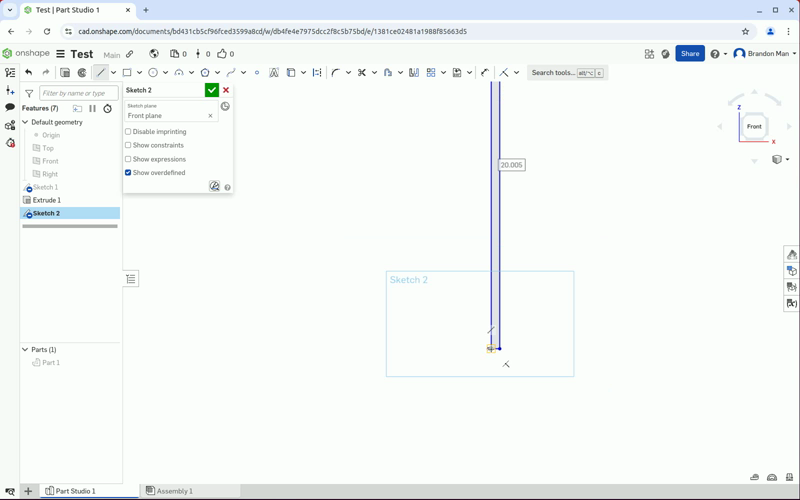
scroll(-6)
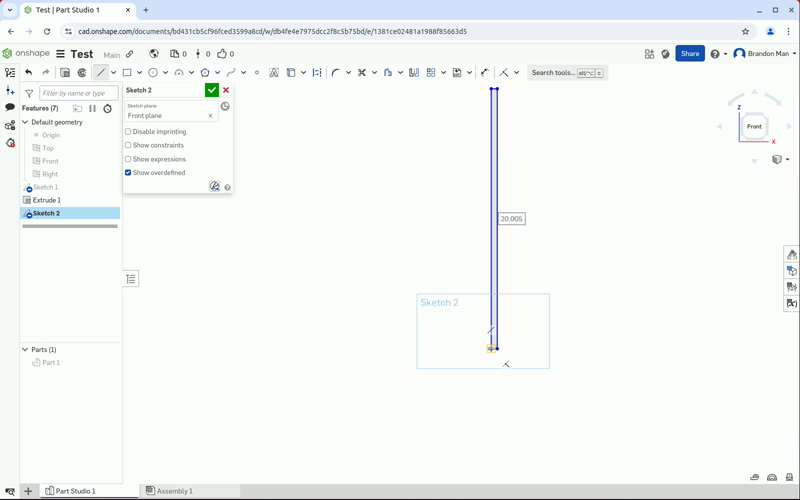
scroll(-6)
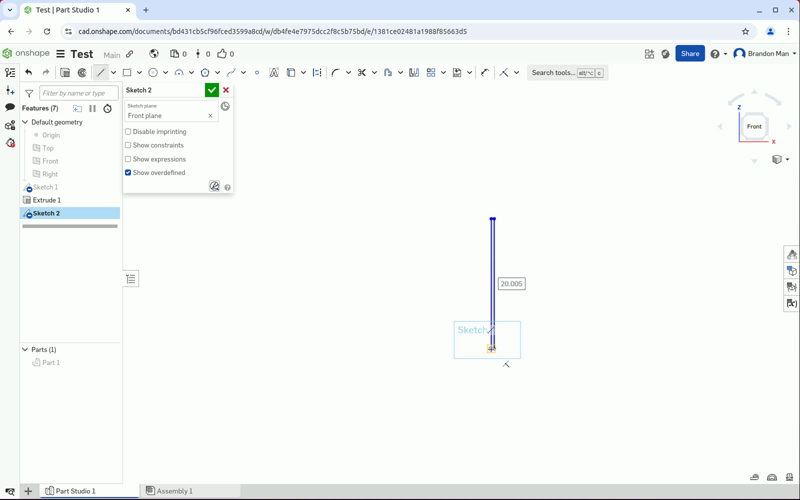
key(esc)
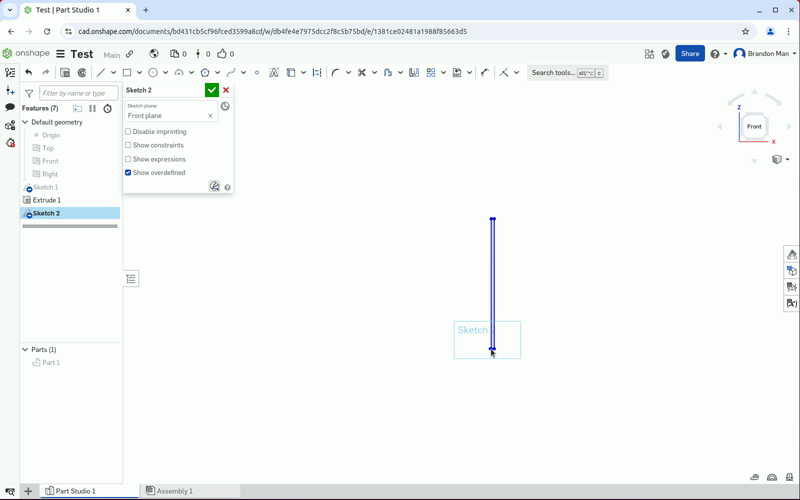
mouse_move(493, 253)
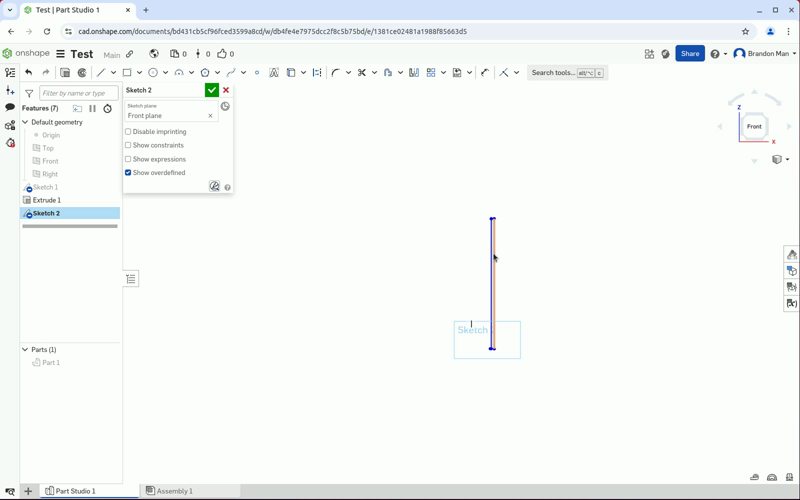
scroll(6)
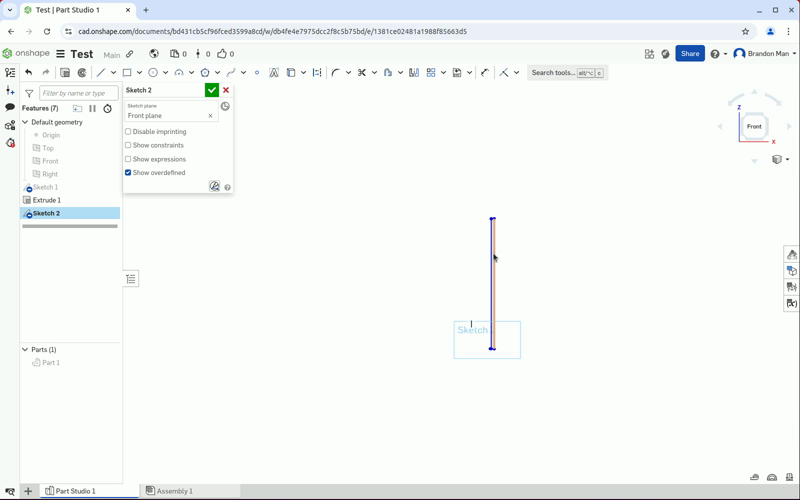
scroll(6)
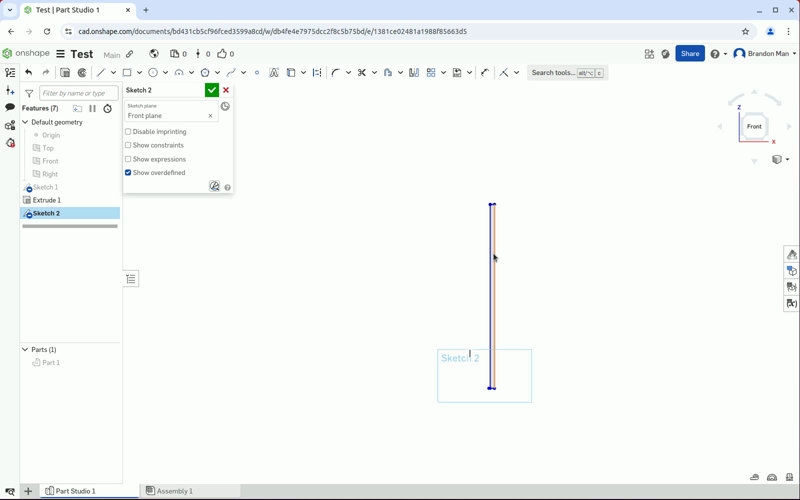
scroll(6)
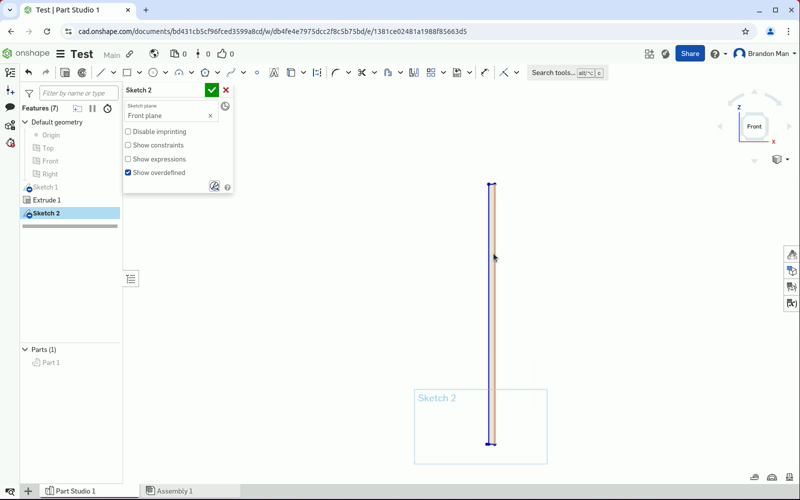
scroll(6)
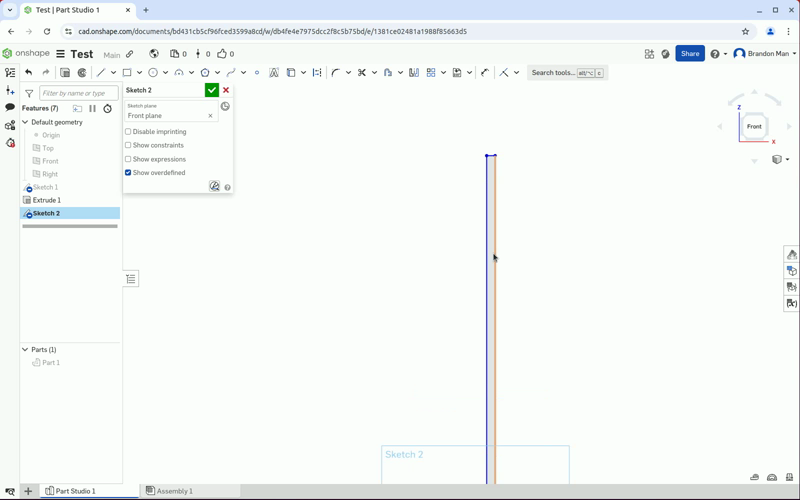
scroll(6)
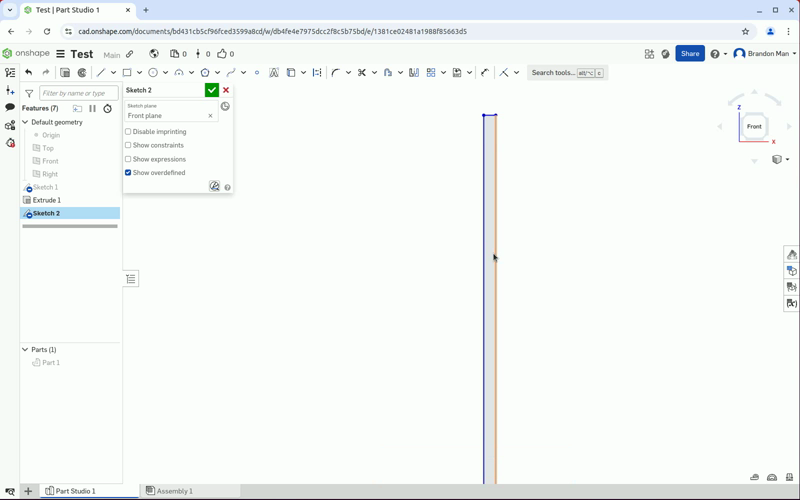
scroll(6)
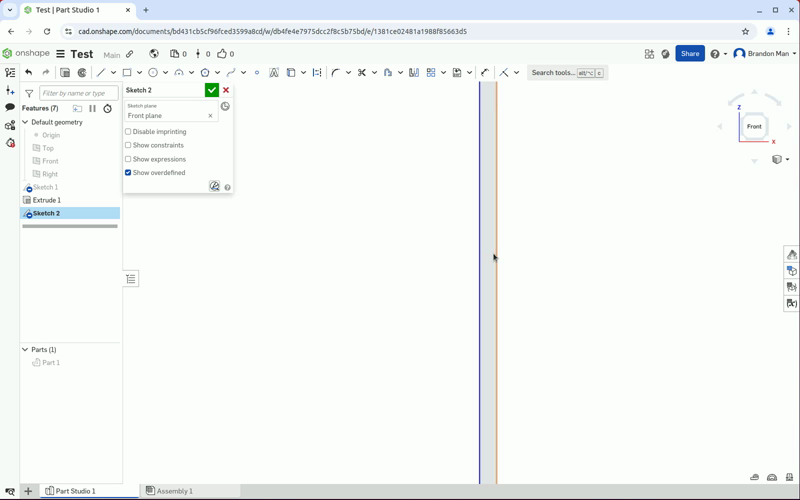
scroll(6)
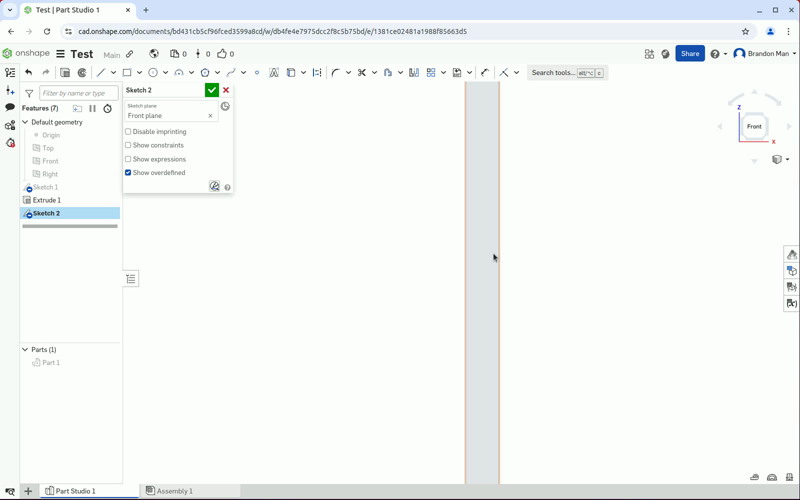
click(493, 253)
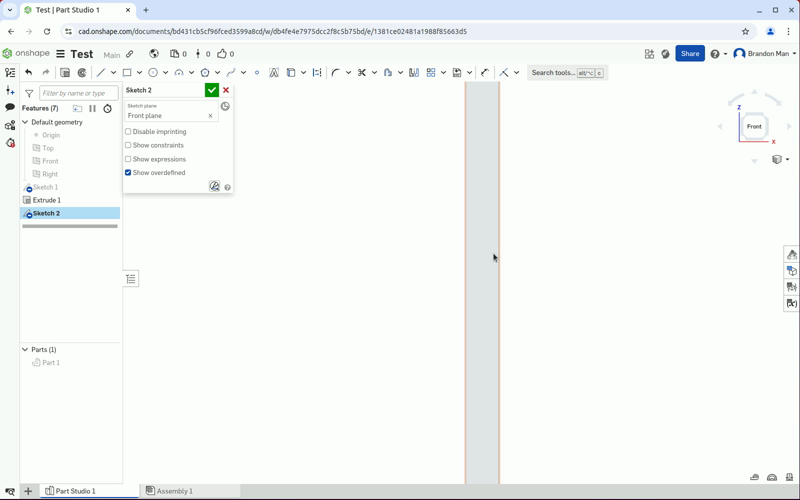
scroll(-6)
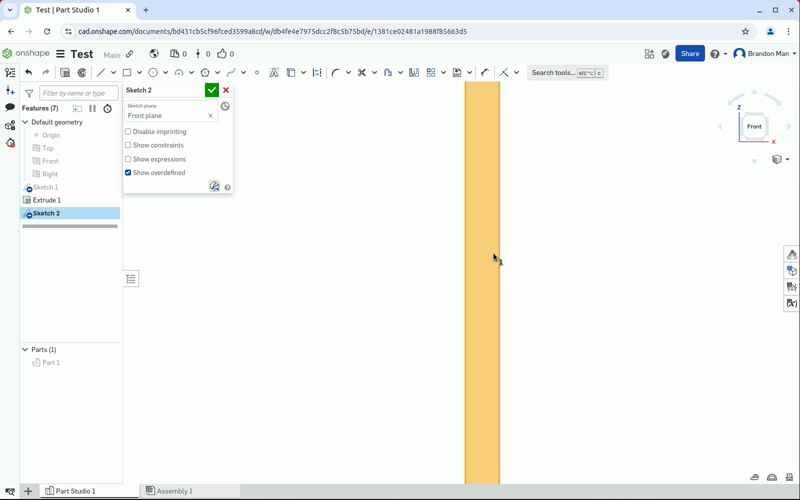
scroll(-6)
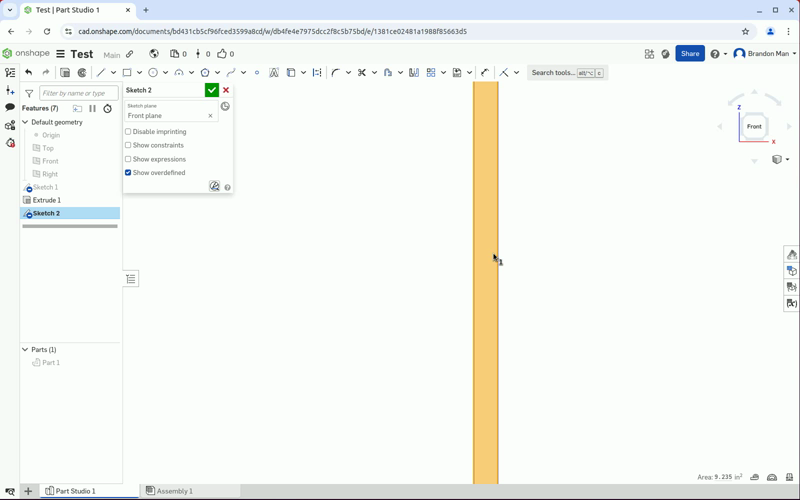
scroll(-6)
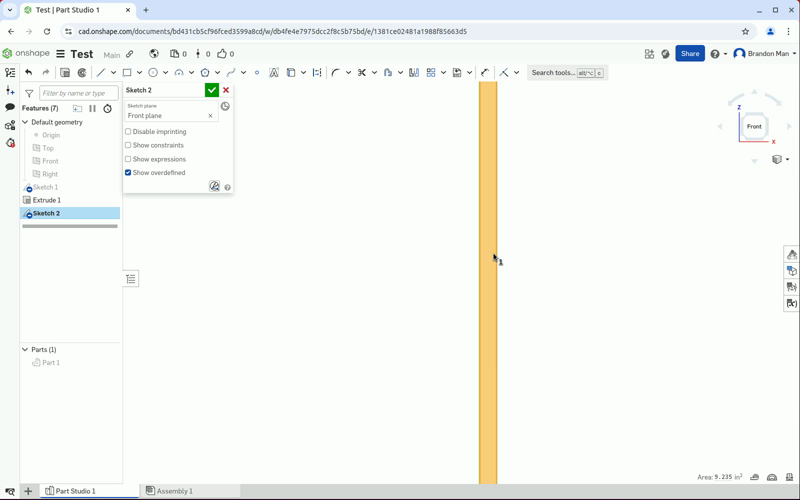
scroll(-6)
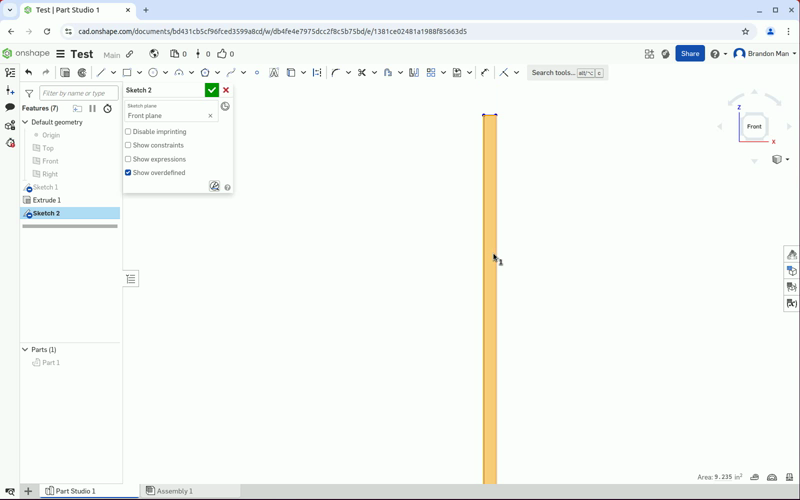
scroll(-6)
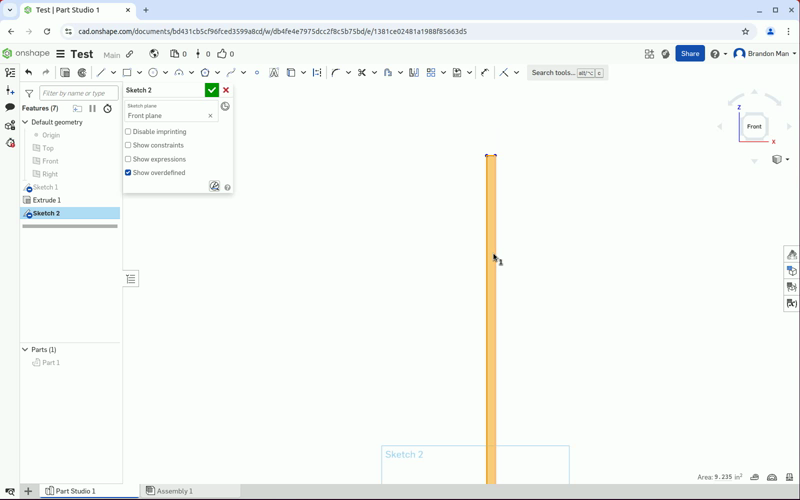
scroll(-6)
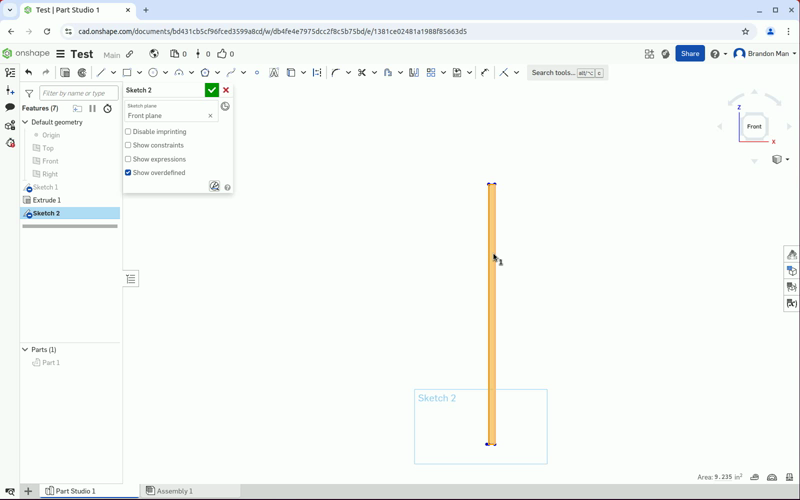
scroll(-6)
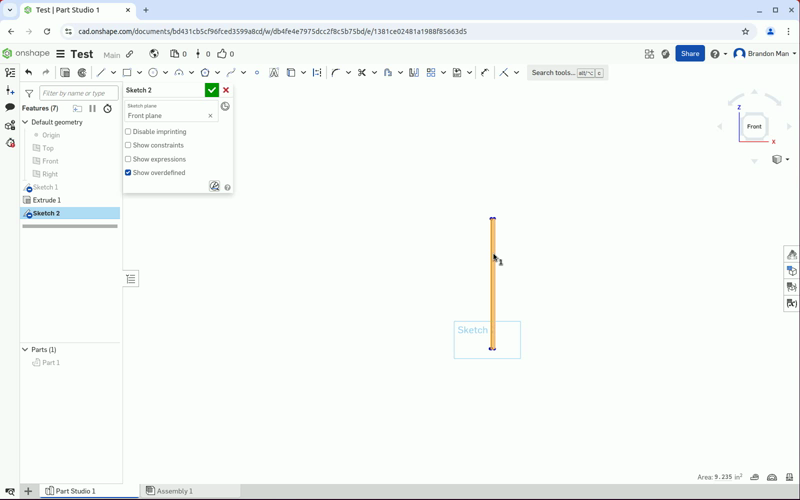
mouse_move(73, 352)
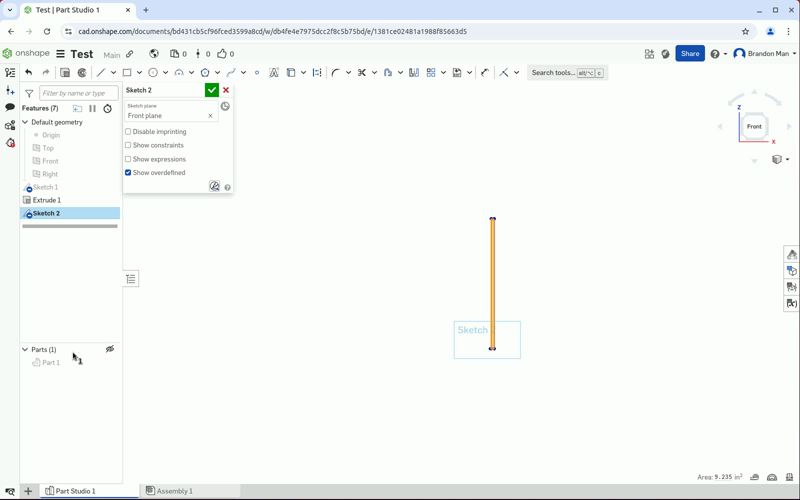
key(shift+y)
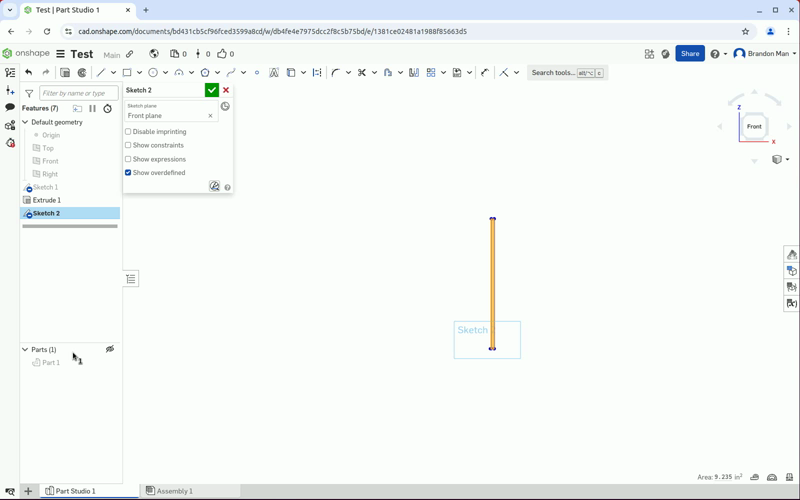
key(shift+e)
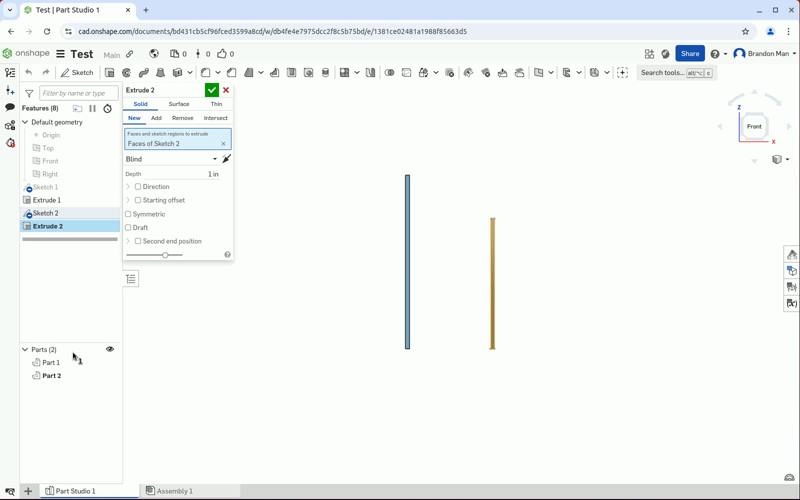
mouse_move(143, 106)
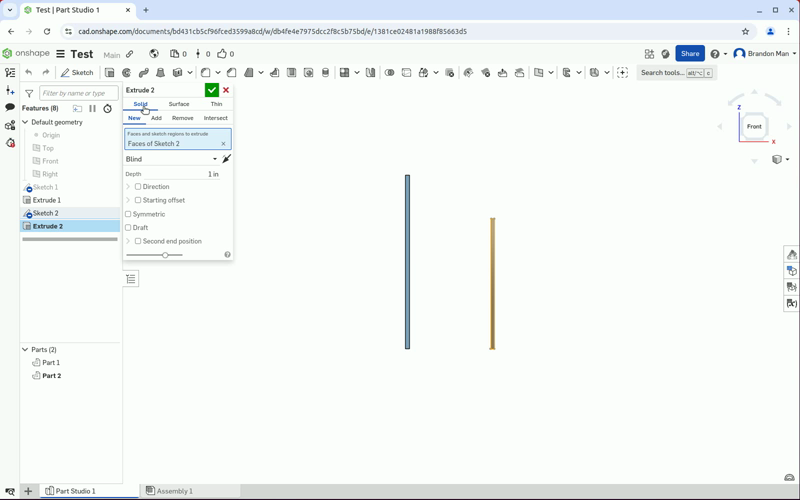
click(143, 106)
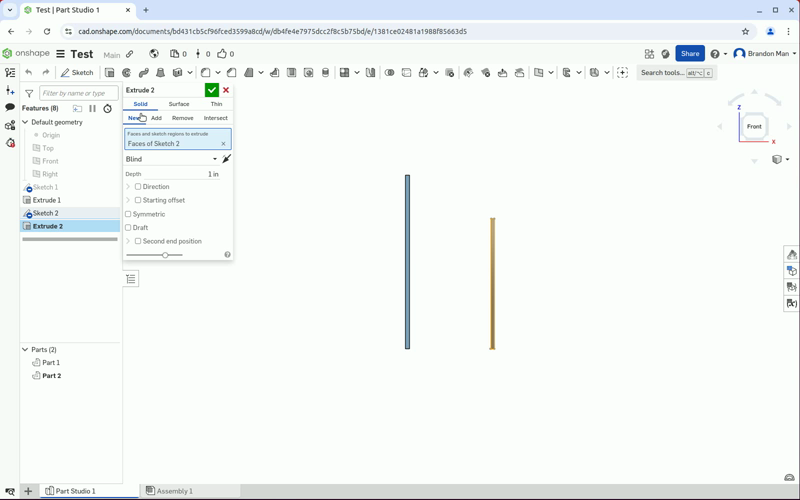
mouse_move(137, 120)
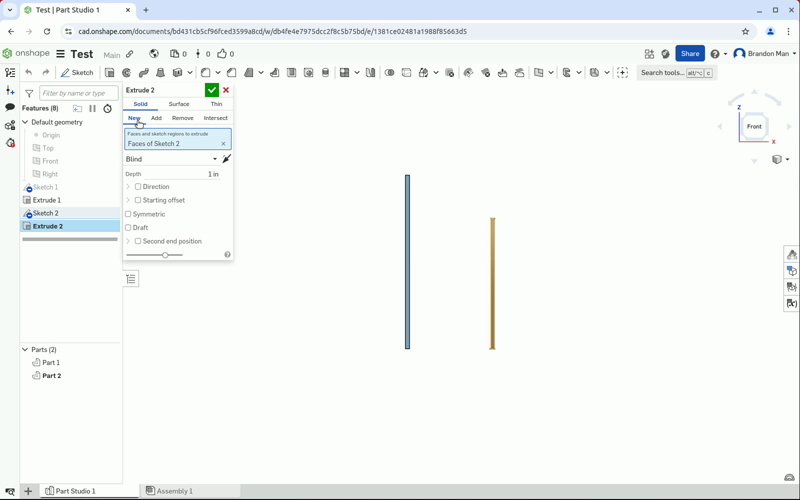
click(137, 120)
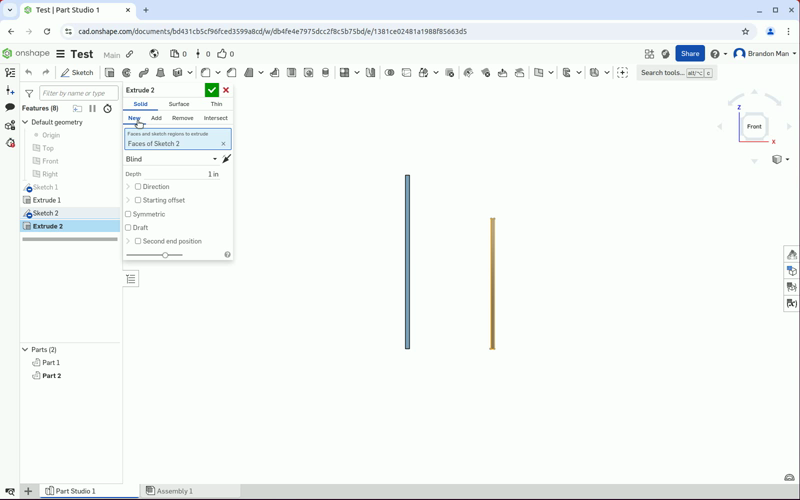
key(tab, 4)
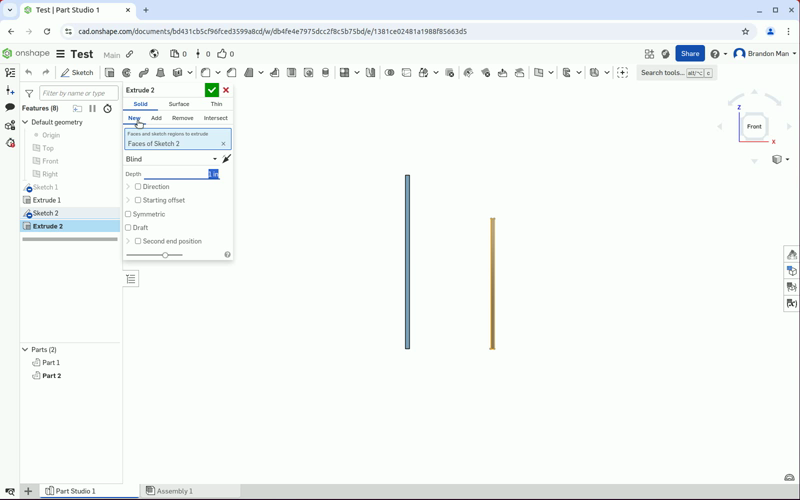
text(0.963)
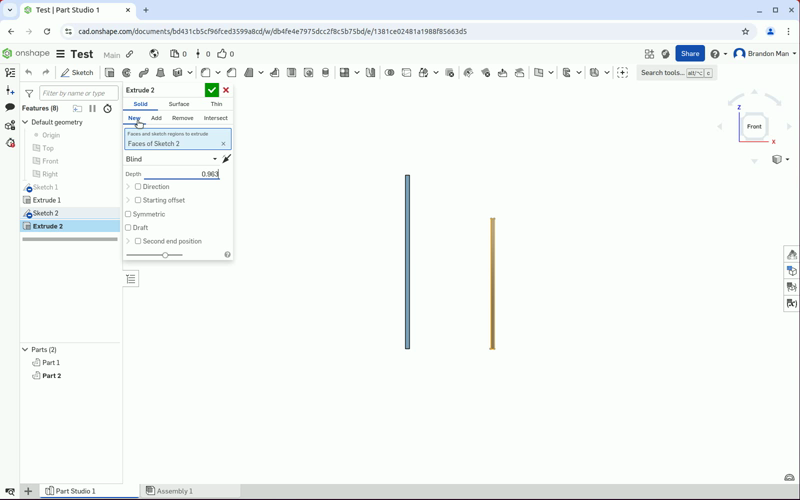
key(enter)
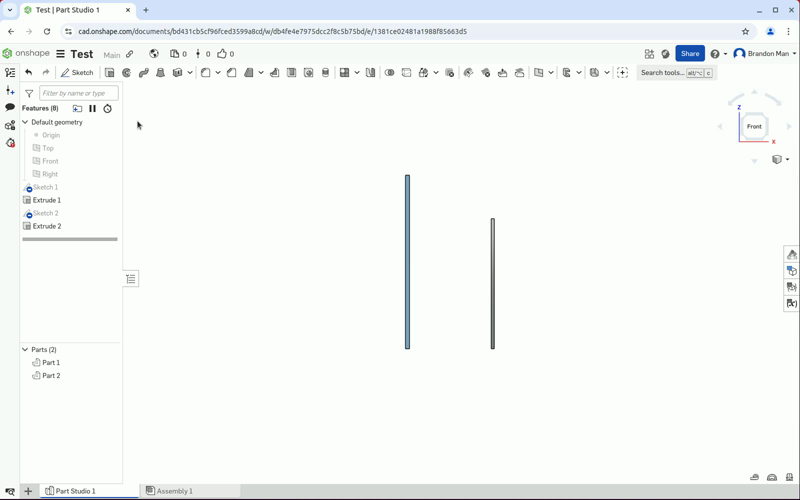
key(shift+h)
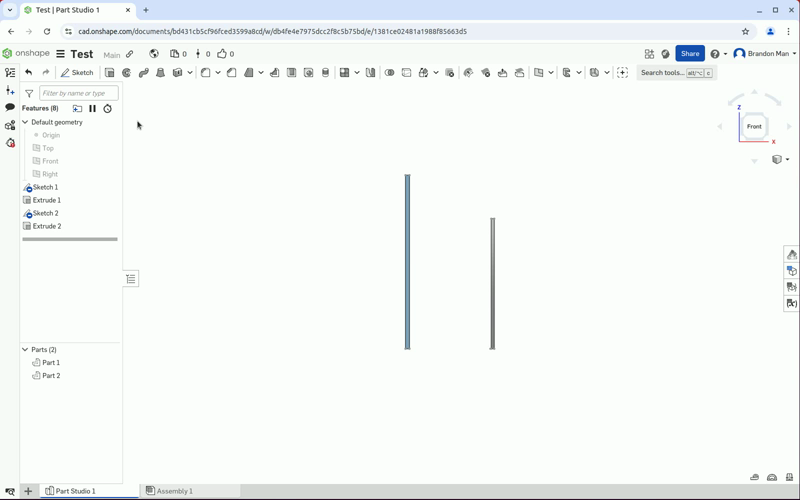
key(shift+h)
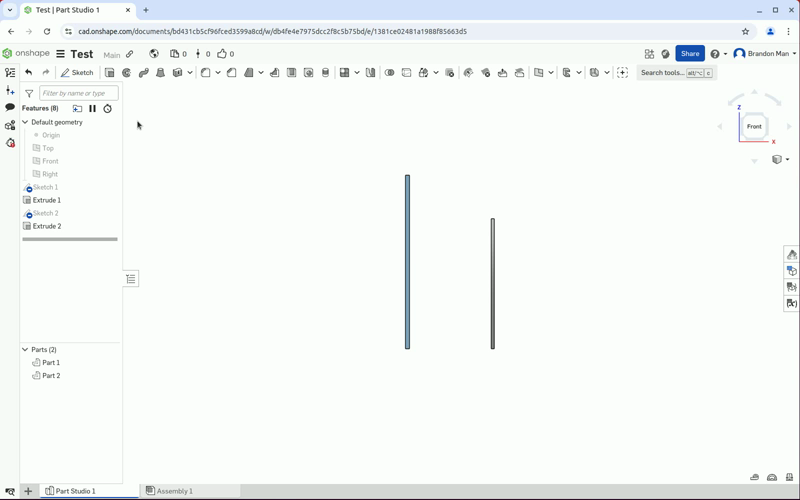
mouse_move(73, 189)
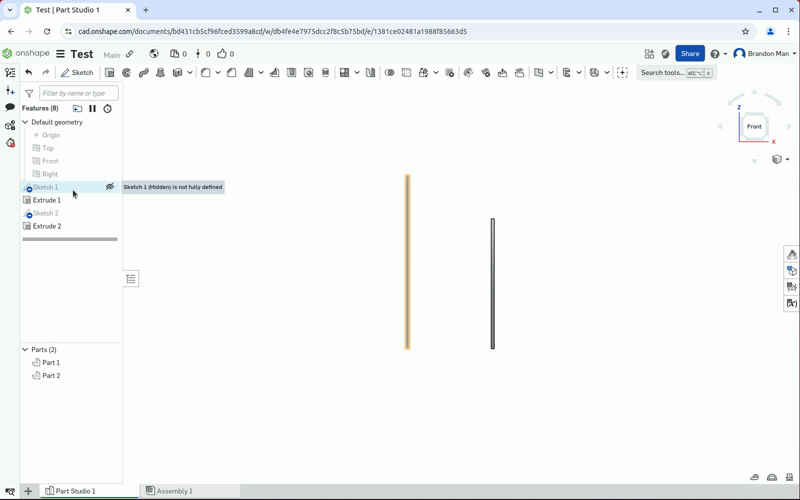
click(73, 189)
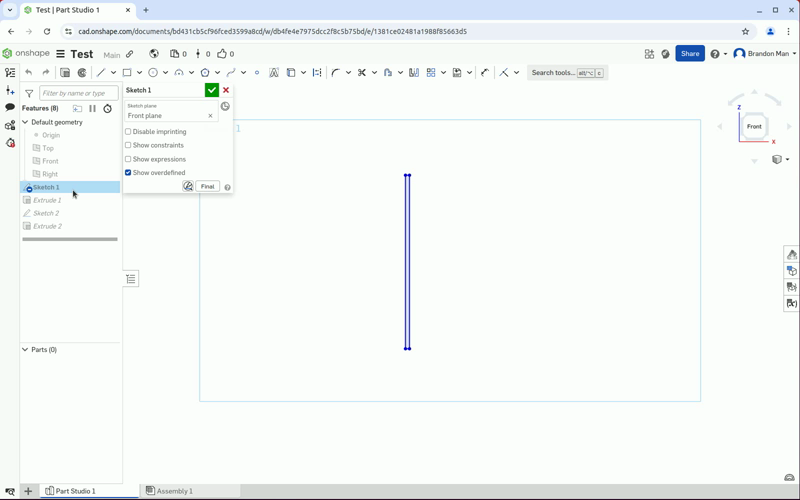
mouse_move(229, 92)
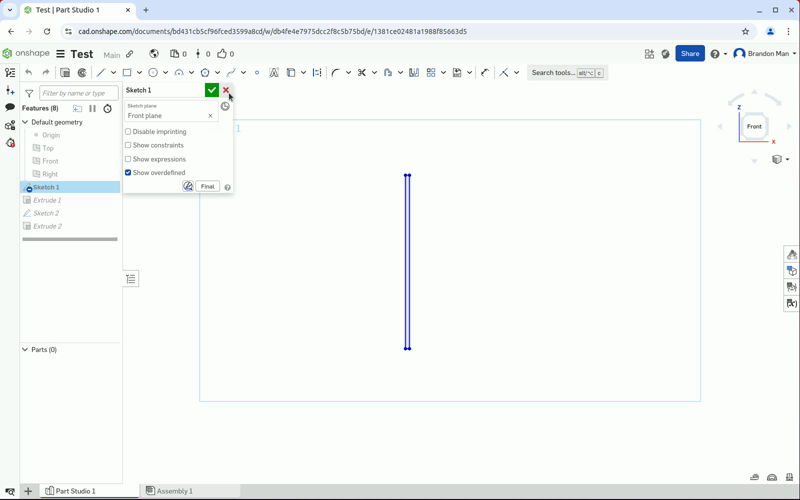
click(229, 92)
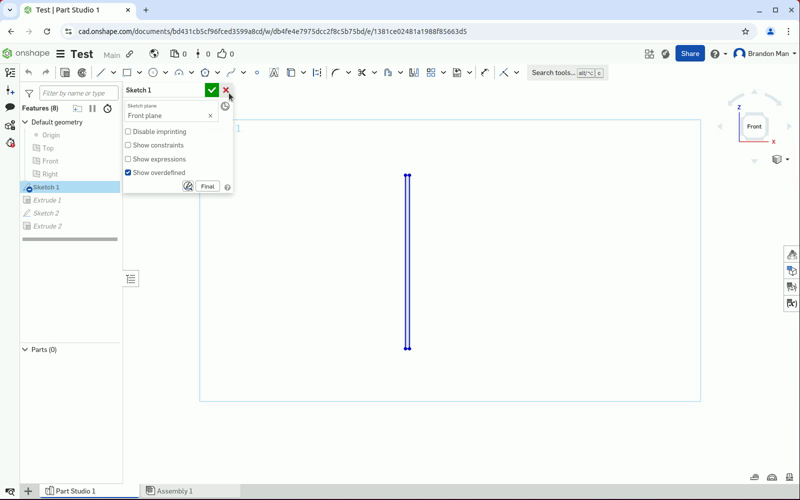
key(shift+s)
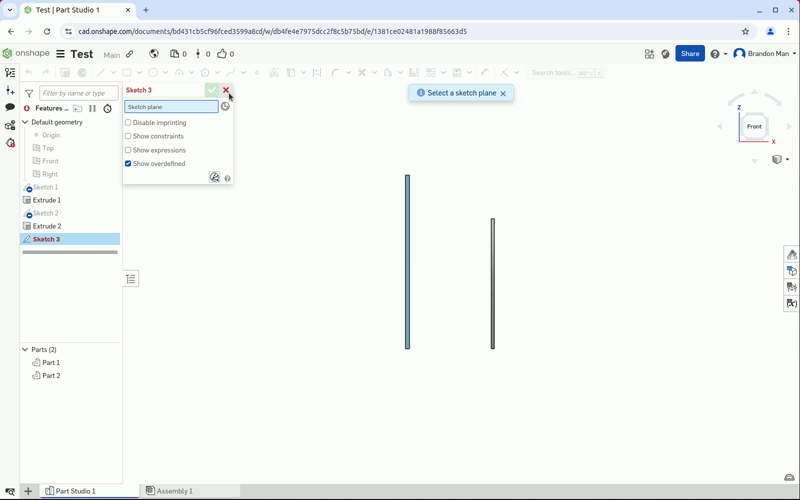
mouse_move(73, 163)
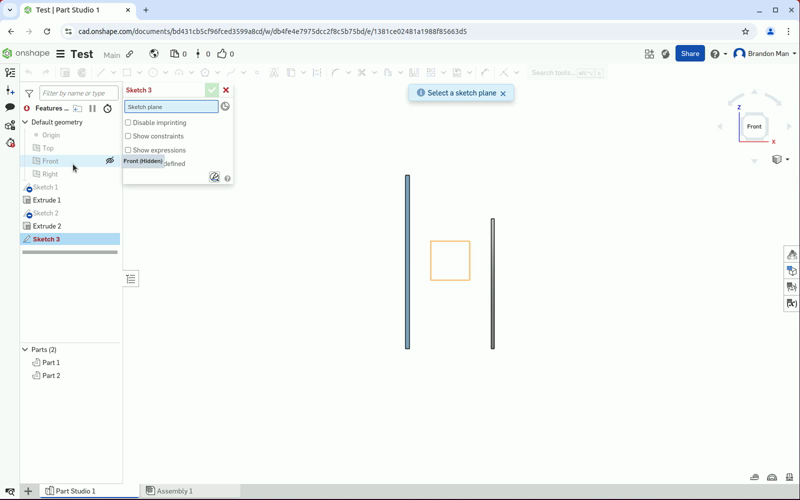
click(73, 163)
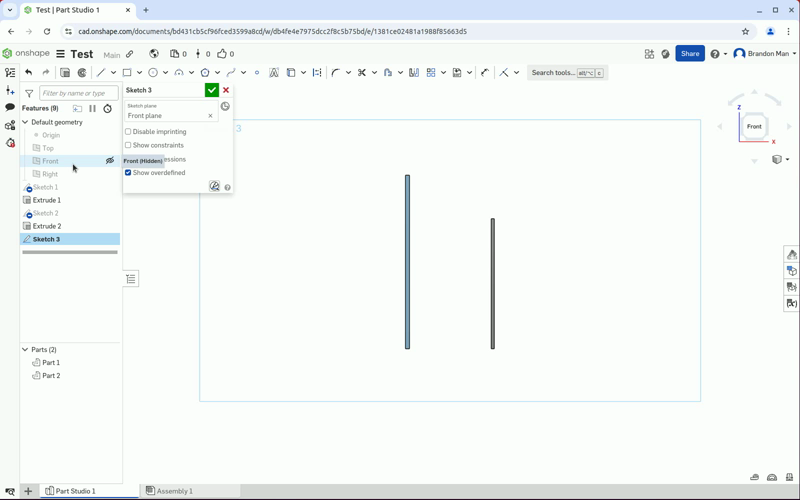
mouse_move(73, 352)
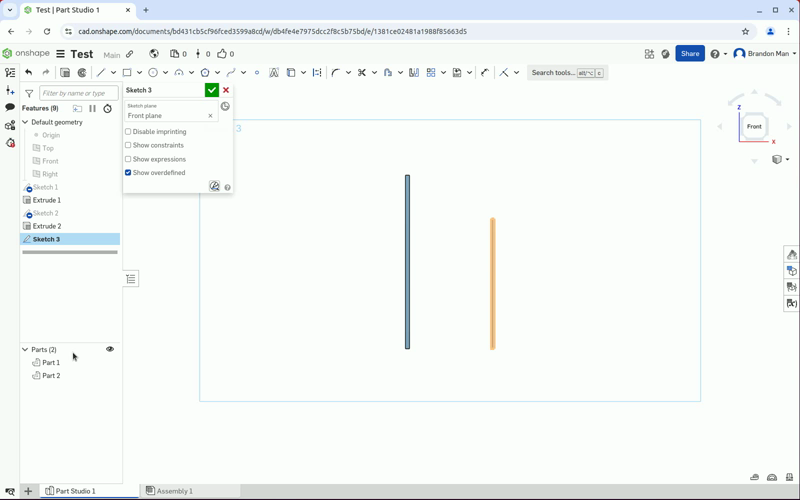
key(y)
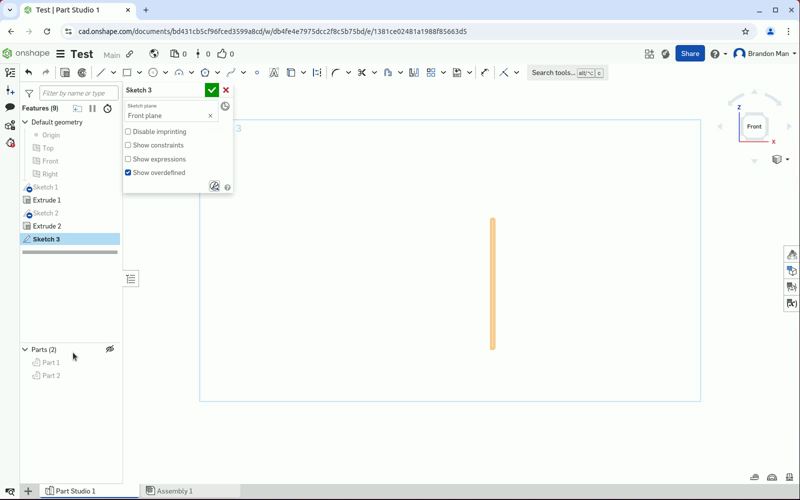
key(l)
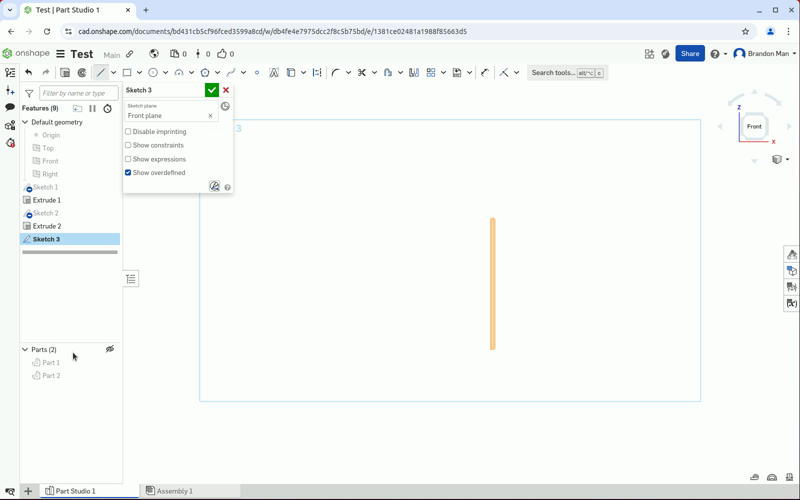
key_down(shift)
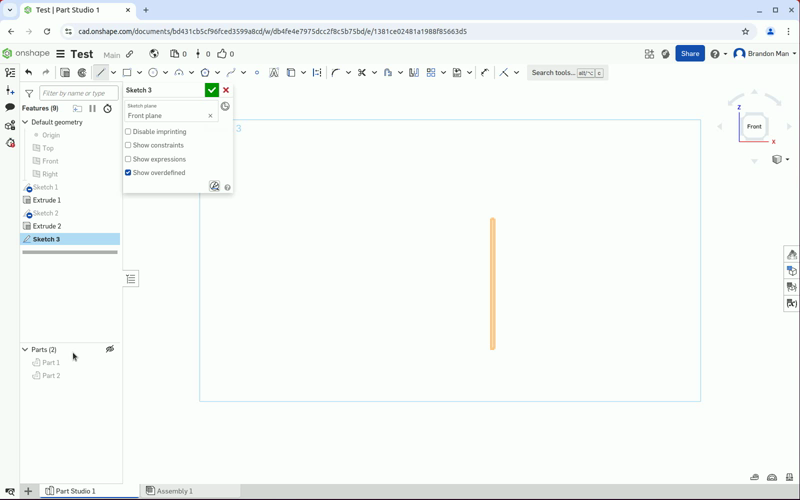
mouse_move(427, 349)
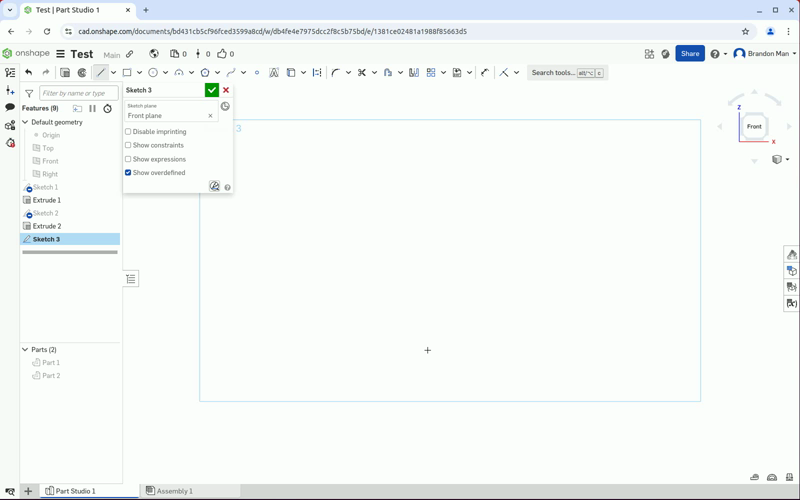
click(427, 349)
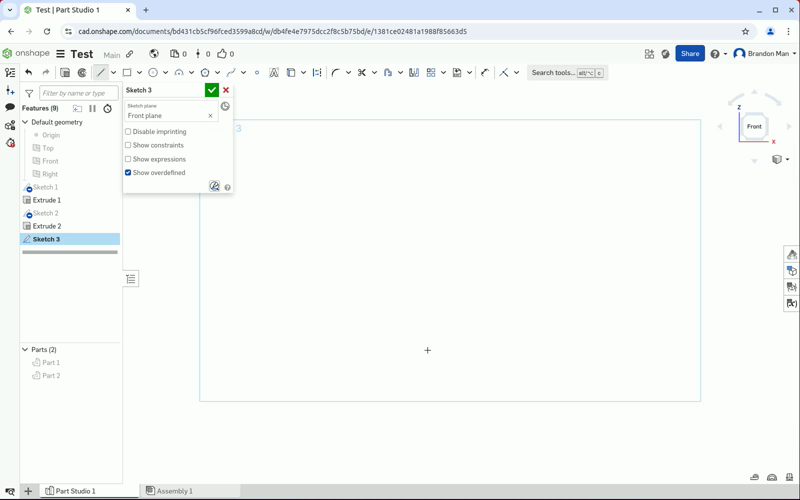
key_up(shift)
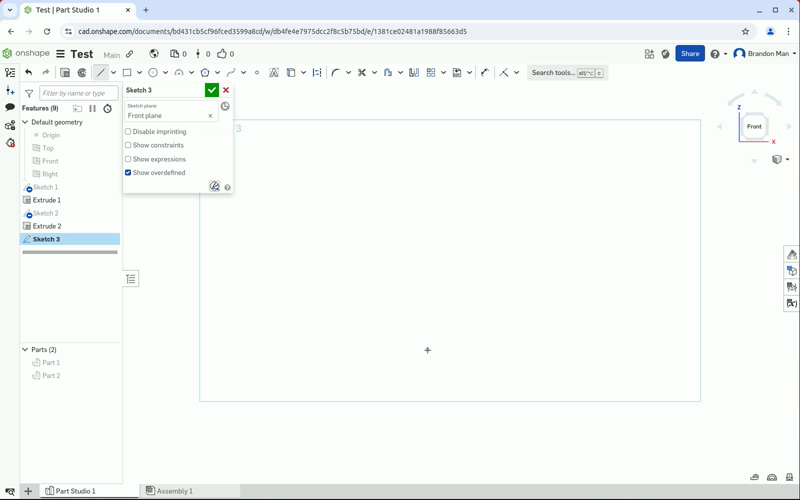
key_down(shift)
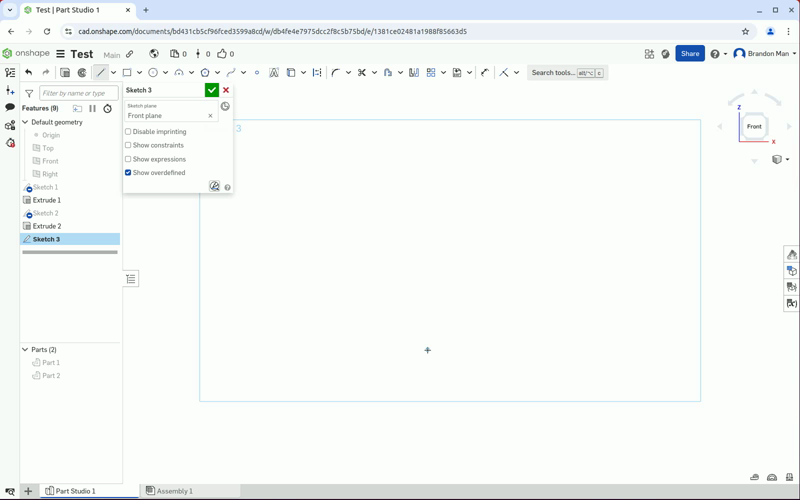
mouse_move(494, 349)
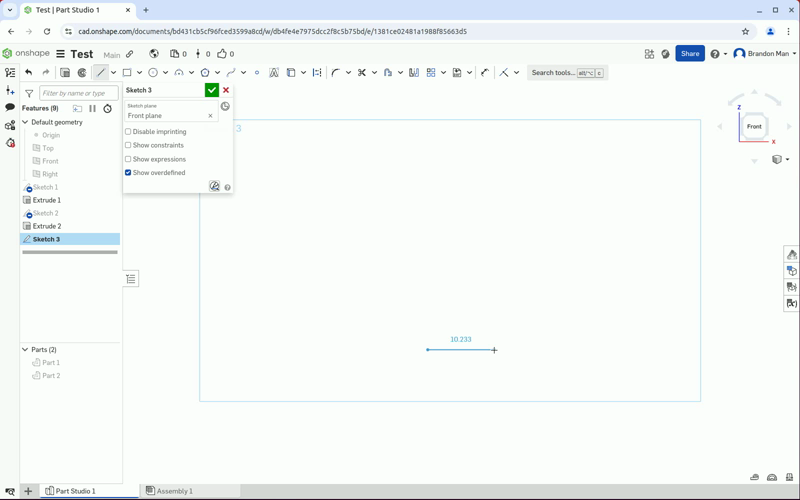
click(494, 349)
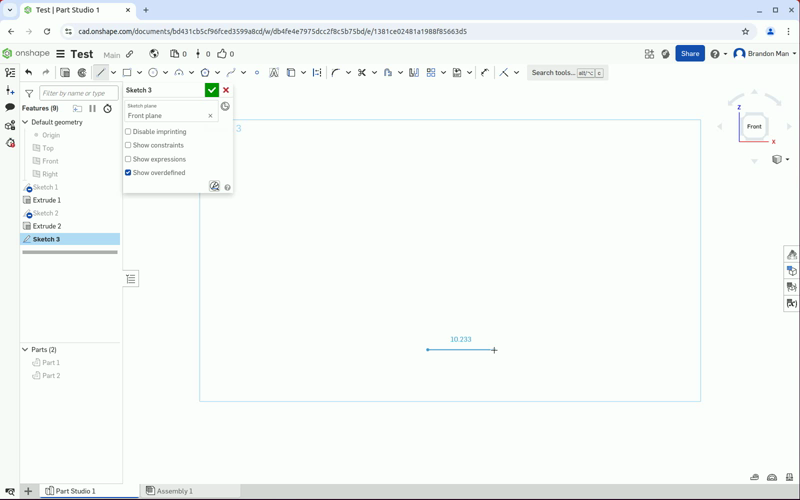
key_up(shift)
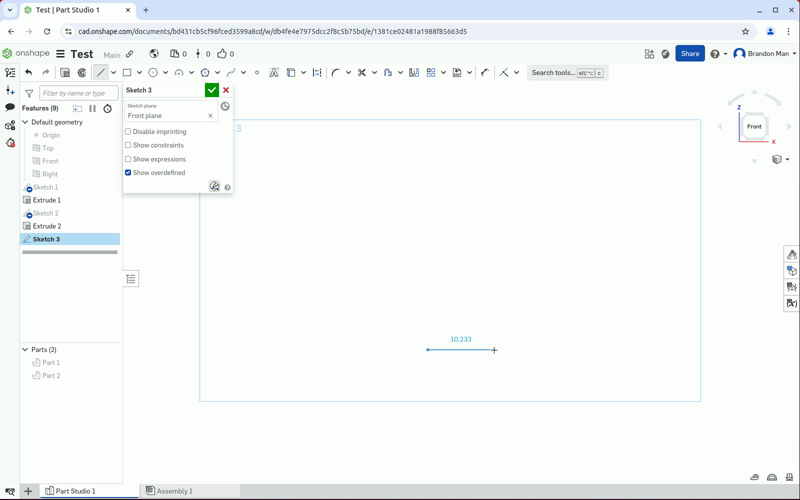
key_down(shift)
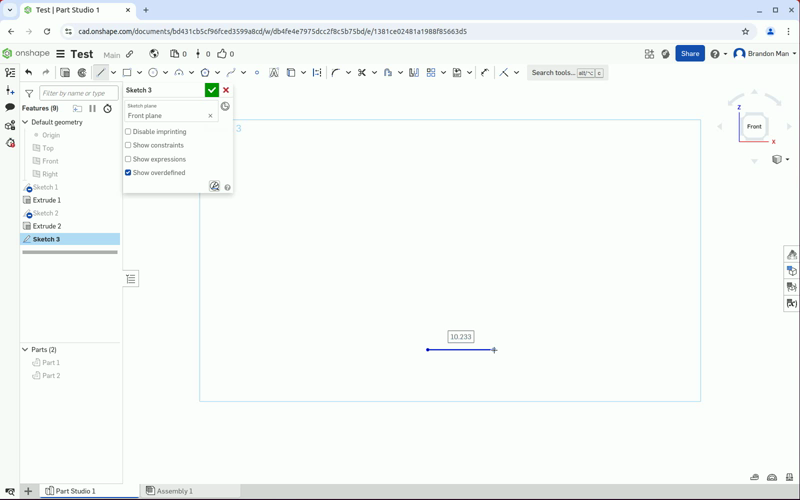
mouse_move(524, 349)
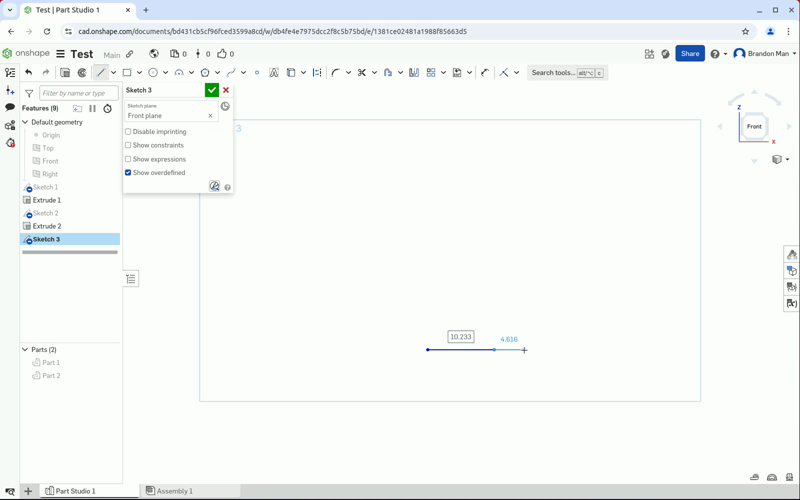
mouse_move(494, 347)
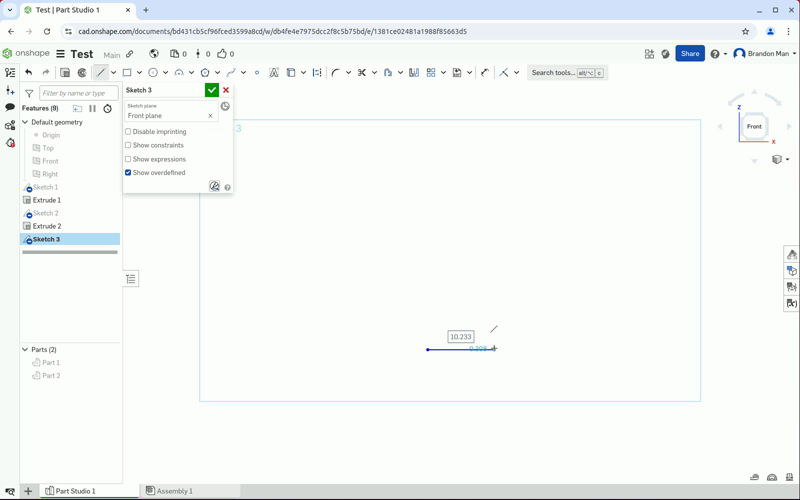
scroll(6)
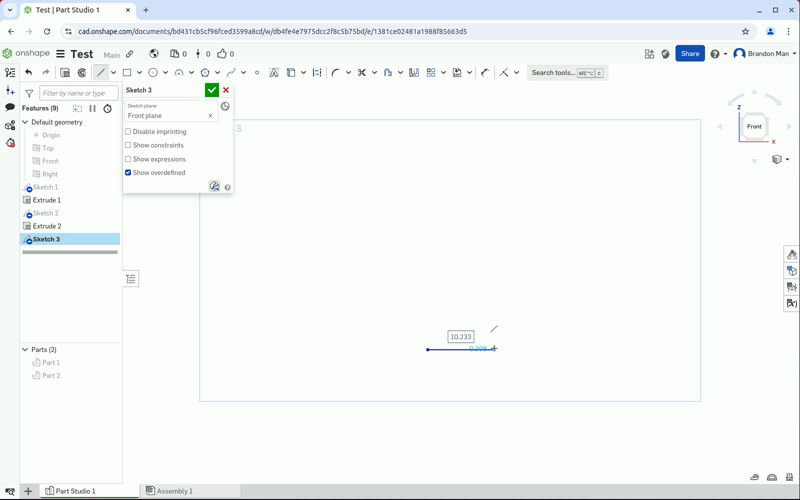
scroll(6)
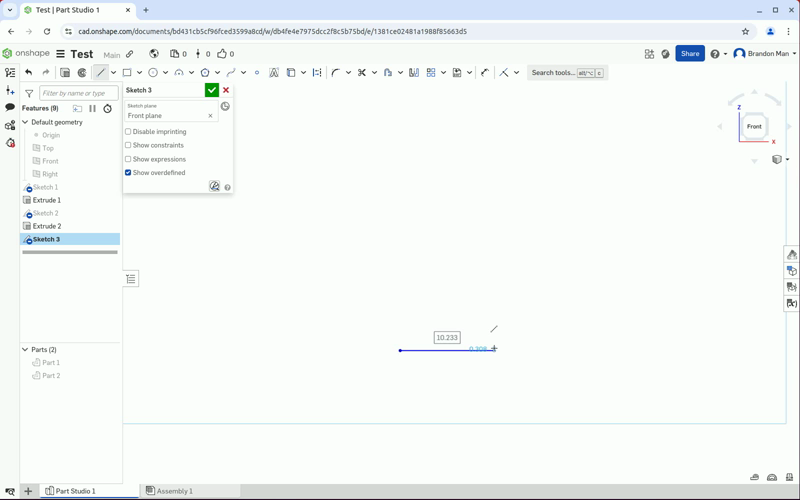
scroll(6)
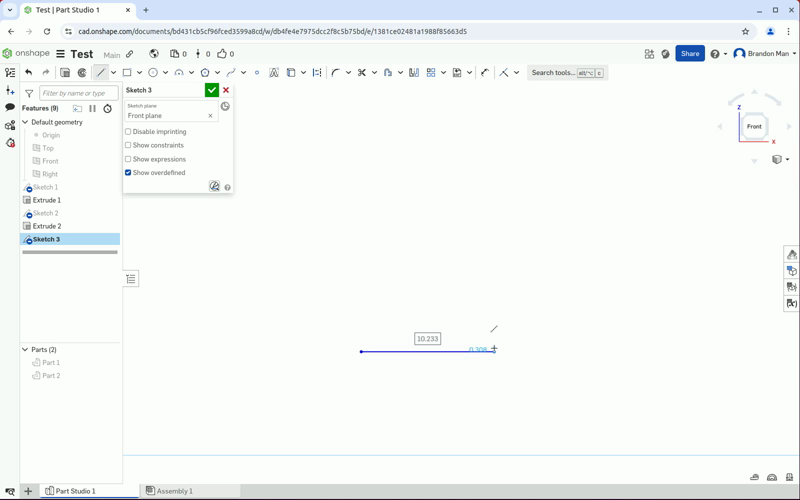
scroll(6)
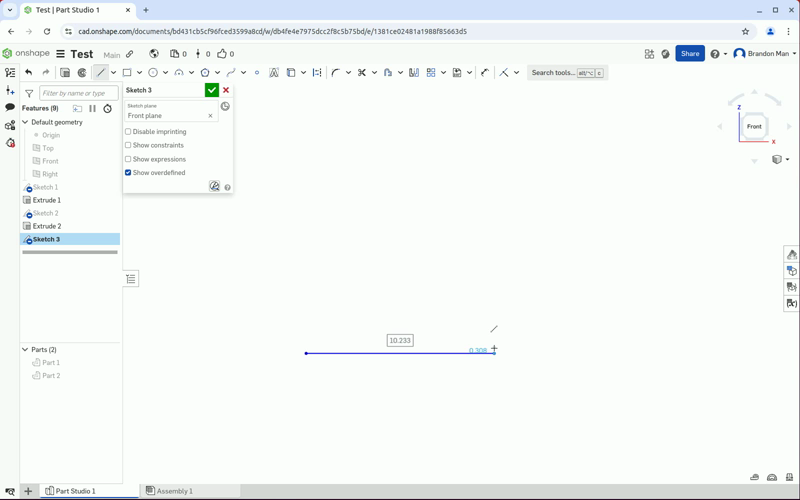
scroll(6)
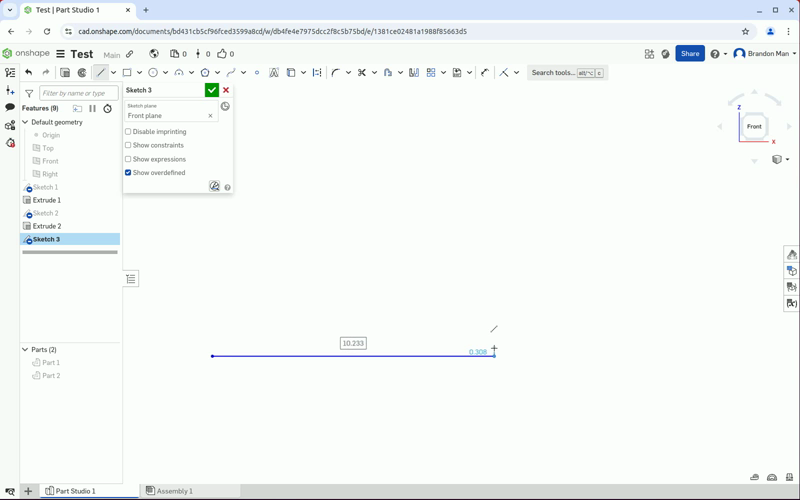
scroll(6)
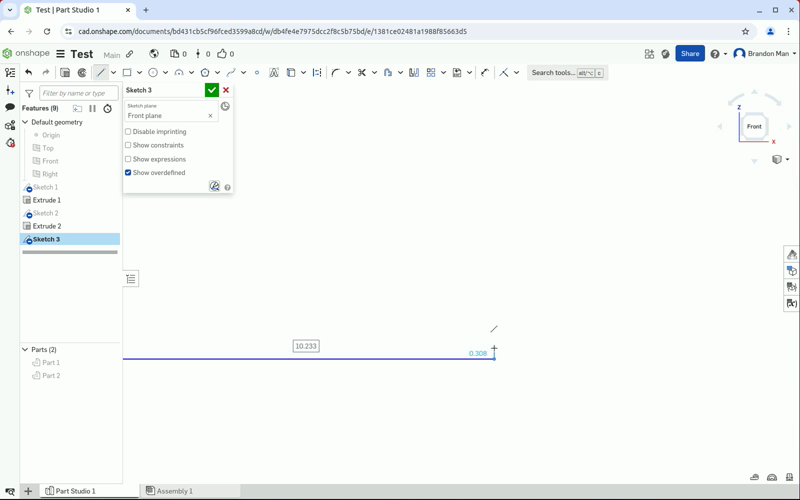
scroll(6)
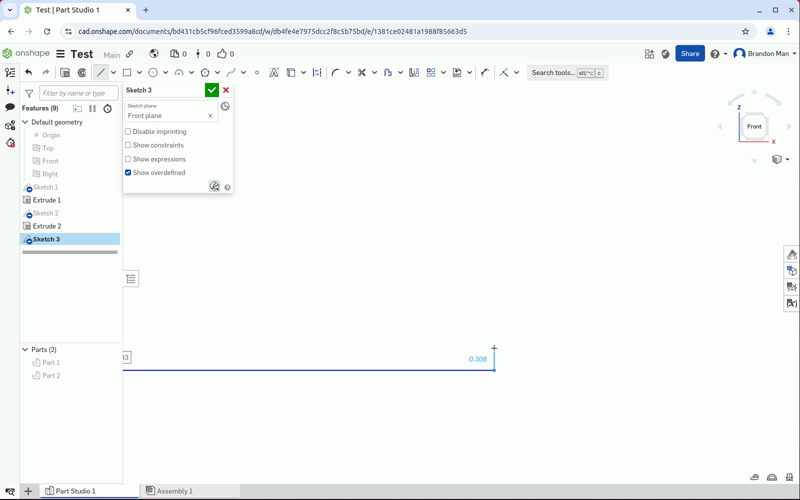
click(494, 347)
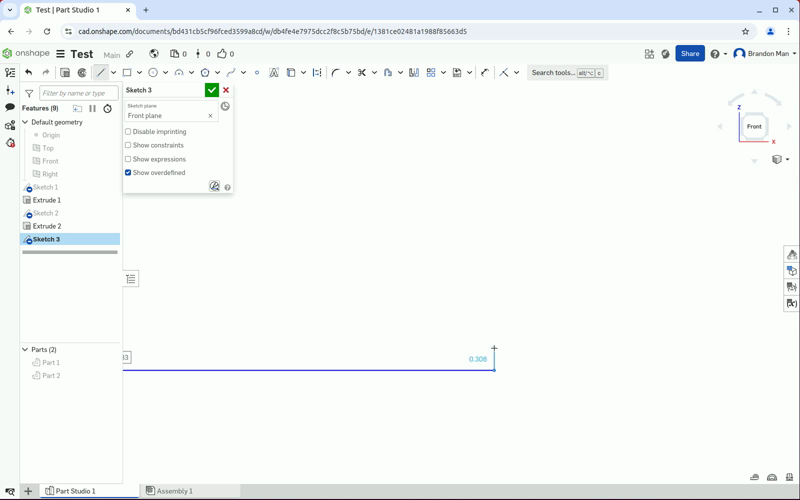
scroll(-6)
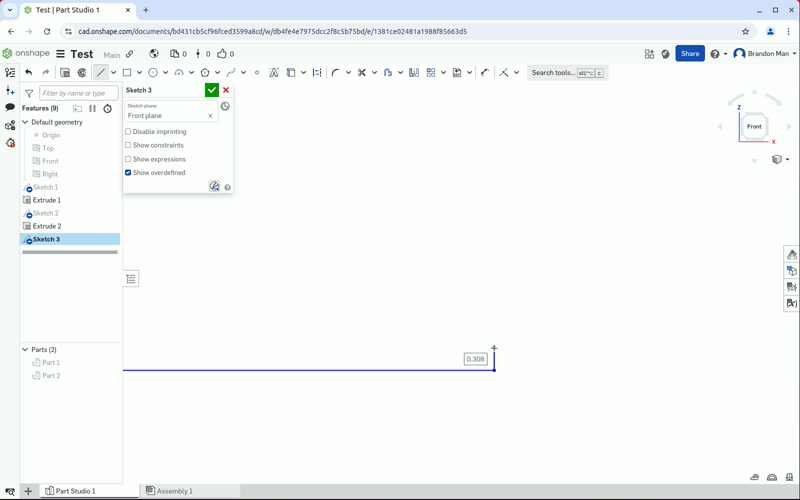
scroll(-6)
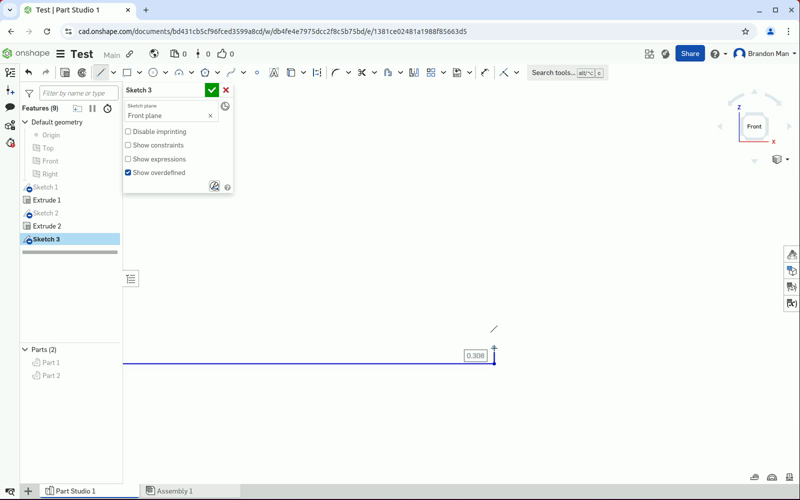
scroll(-6)
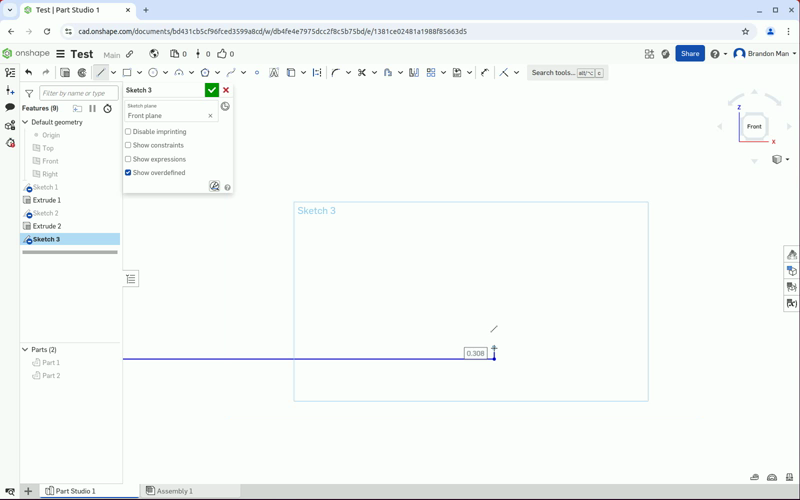
scroll(-6)
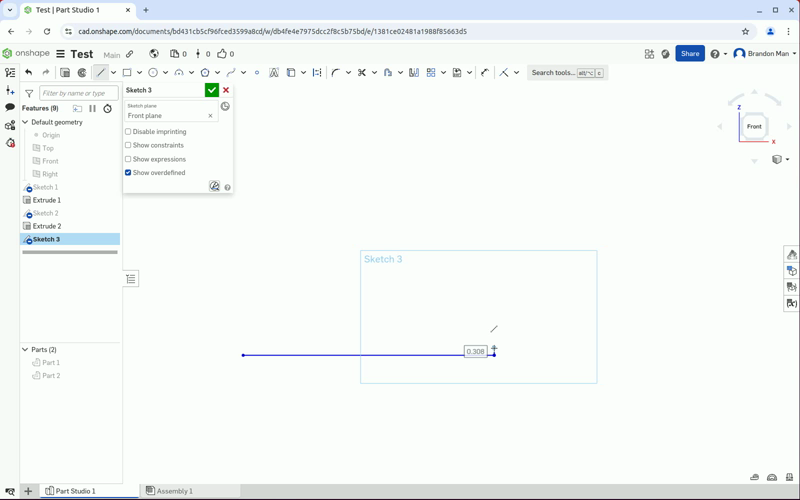
scroll(-6)
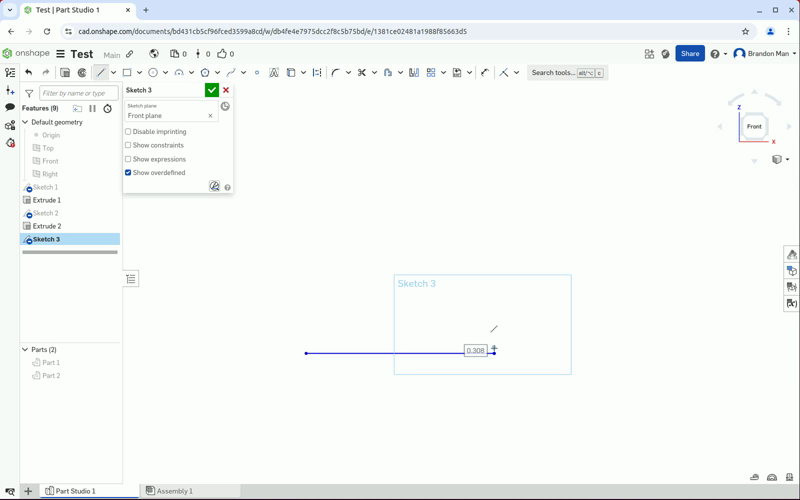
scroll(-6)
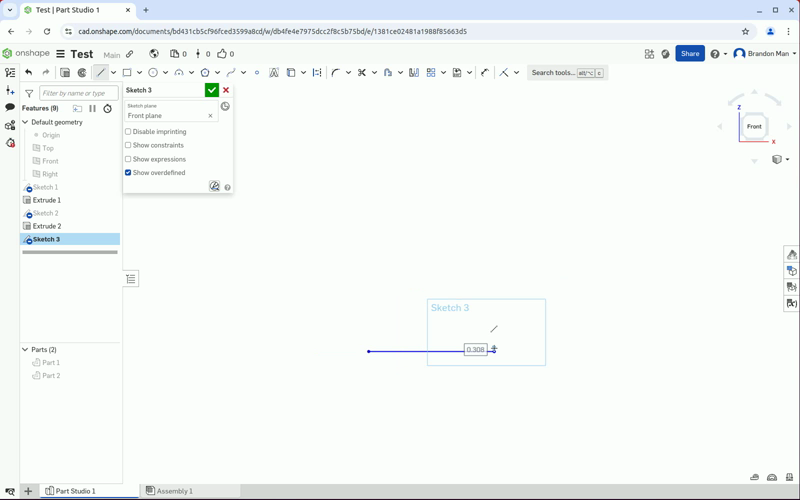
scroll(-6)
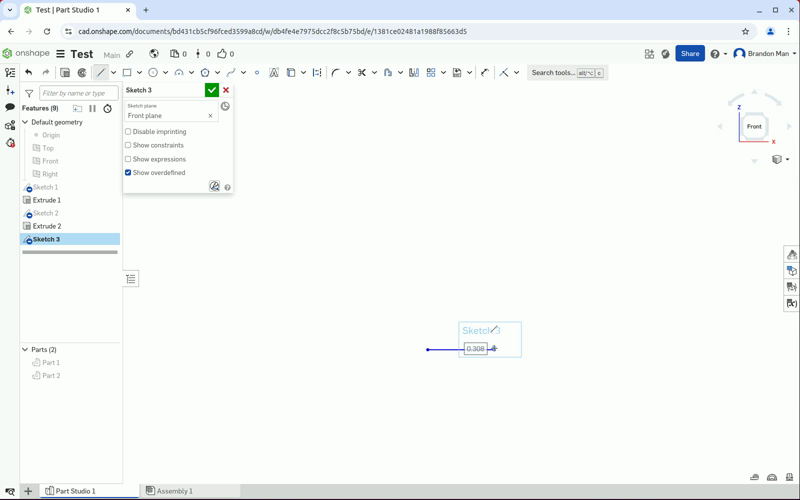
key_up(shift)
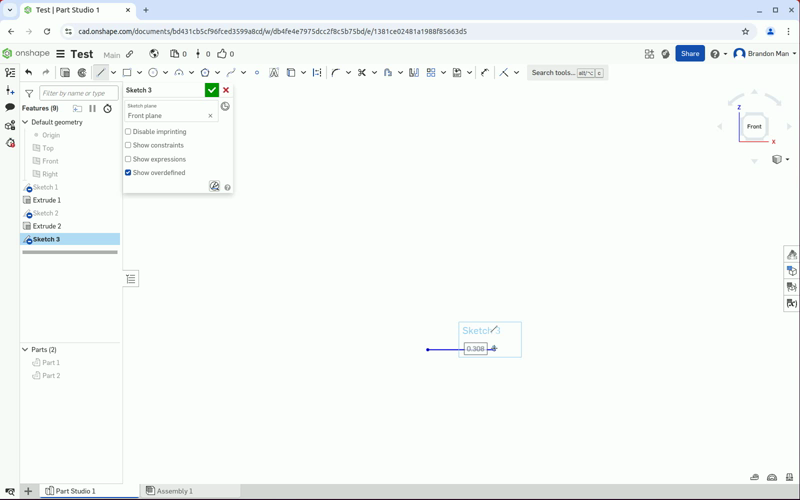
key_down(shift)
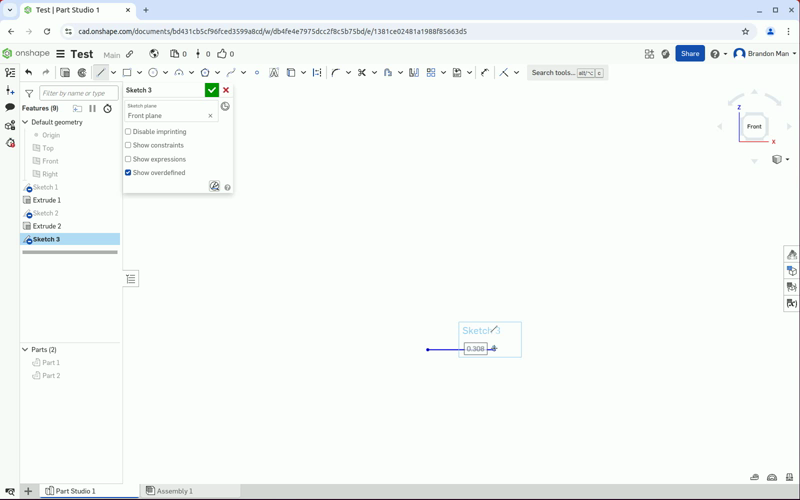
mouse_move(524, 347)
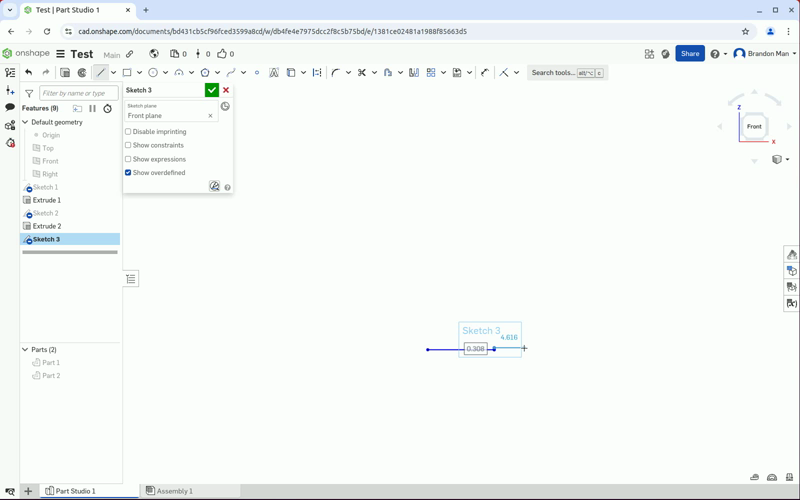
mouse_move(492, 347)
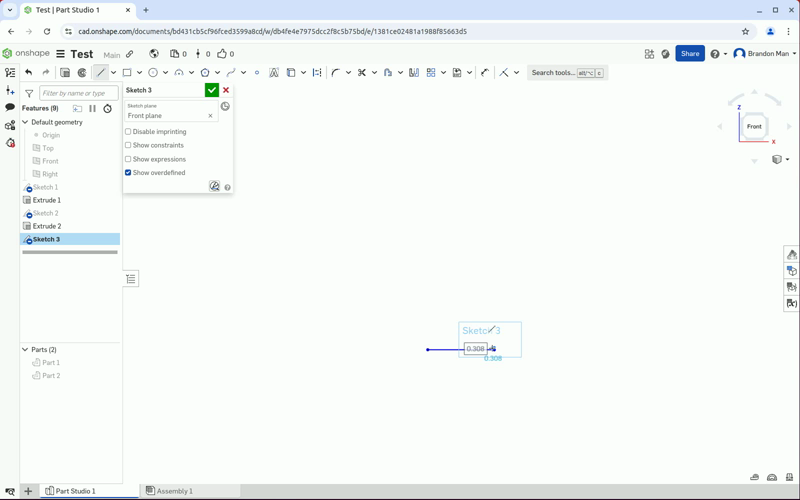
scroll(6)
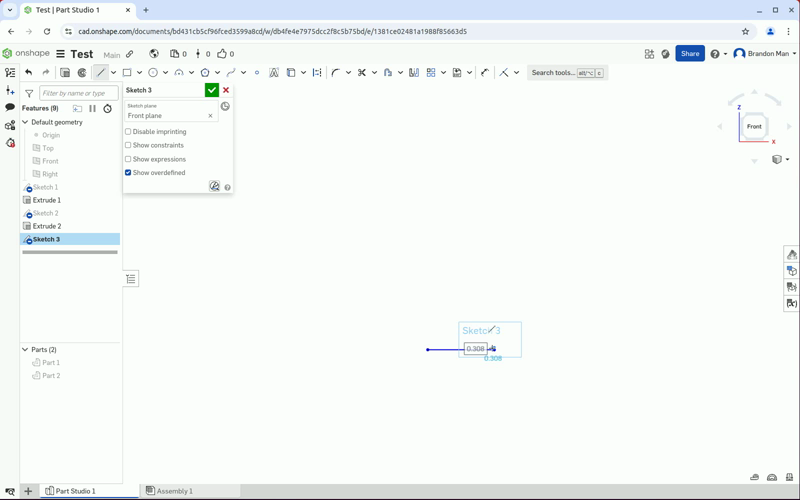
scroll(6)
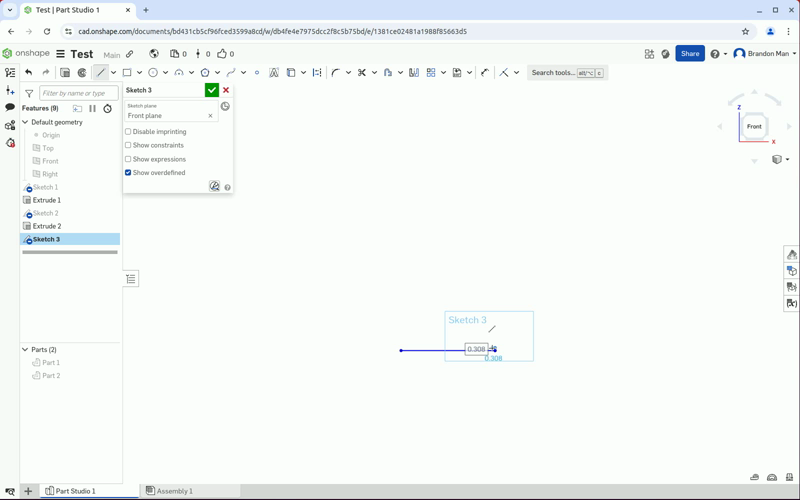
scroll(6)
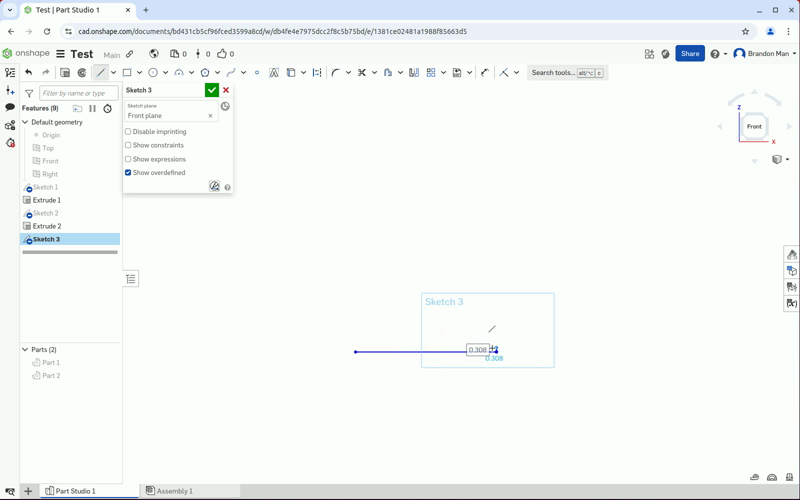
scroll(6)
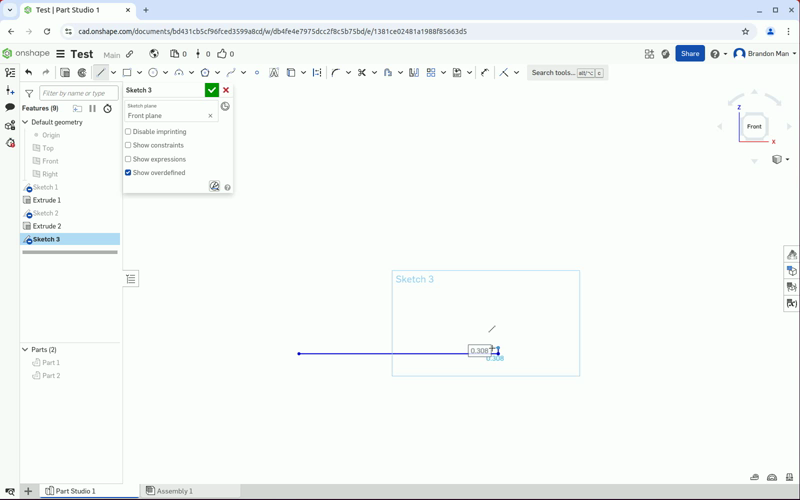
scroll(6)
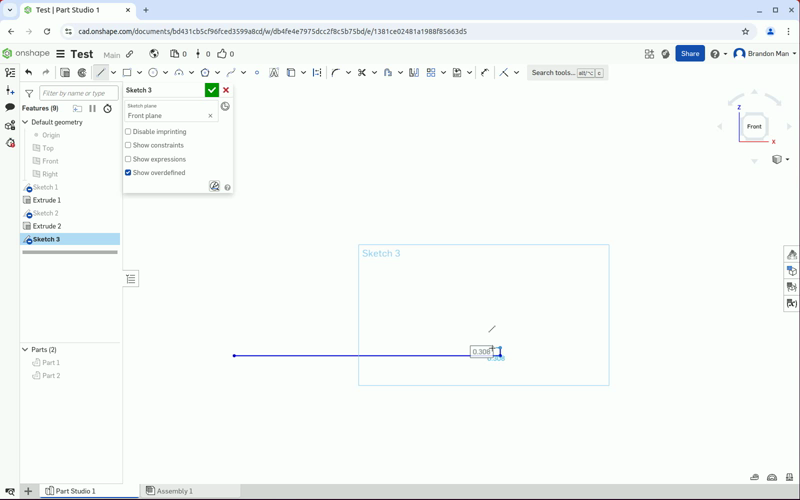
scroll(6)
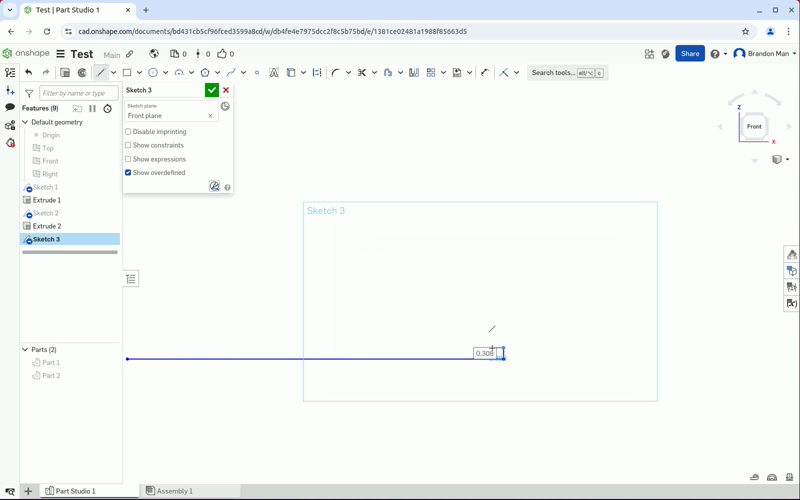
scroll(6)
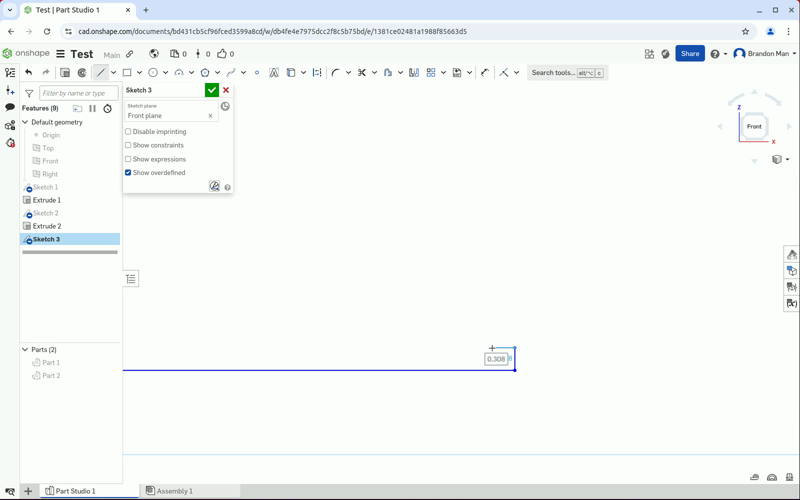
click(492, 347)
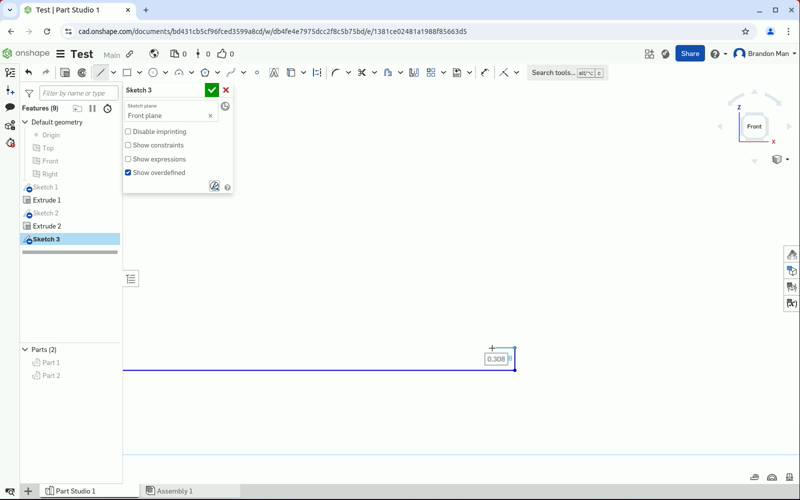
scroll(-6)
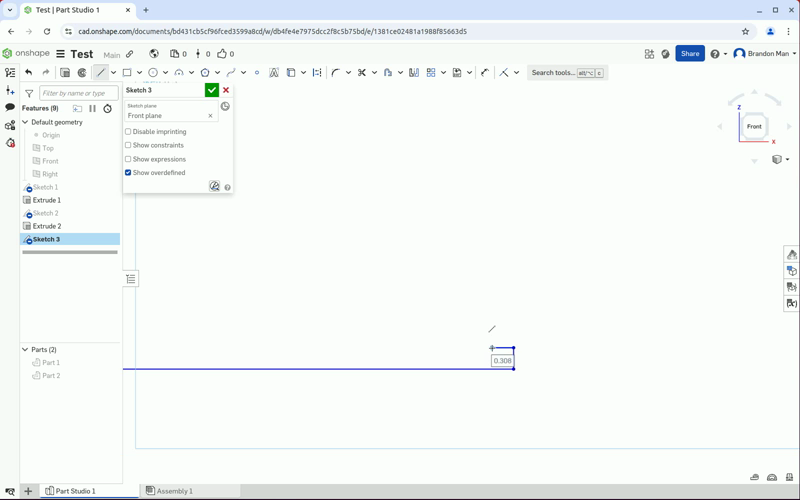
scroll(-6)
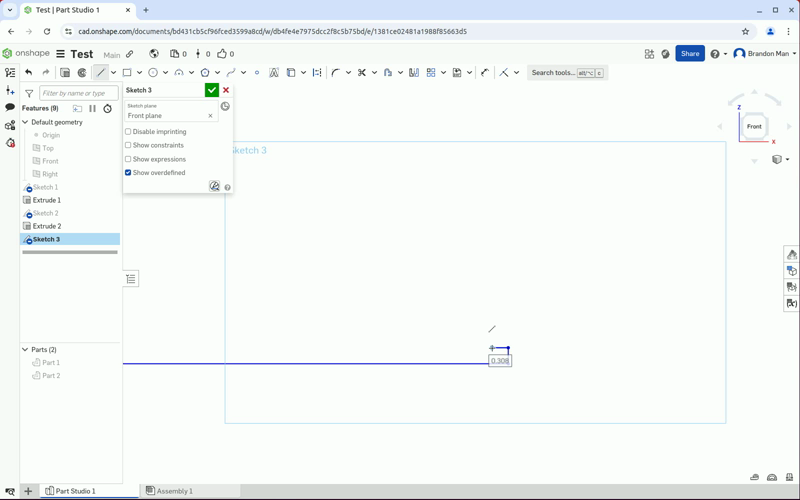
scroll(-6)
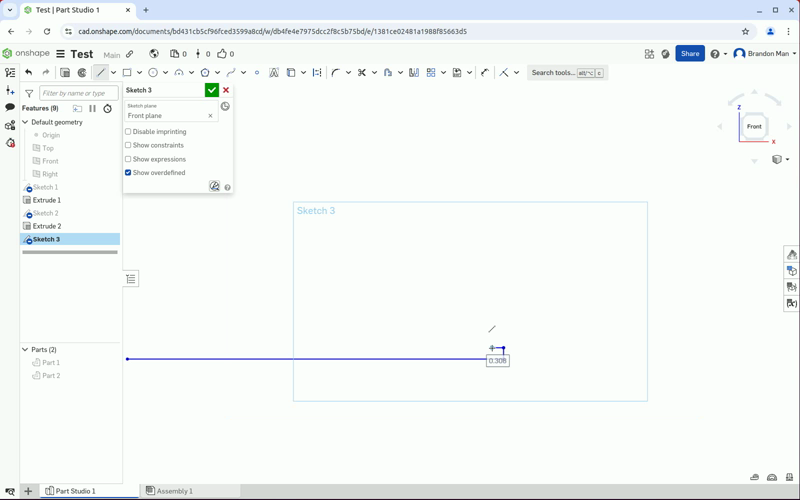
scroll(-6)
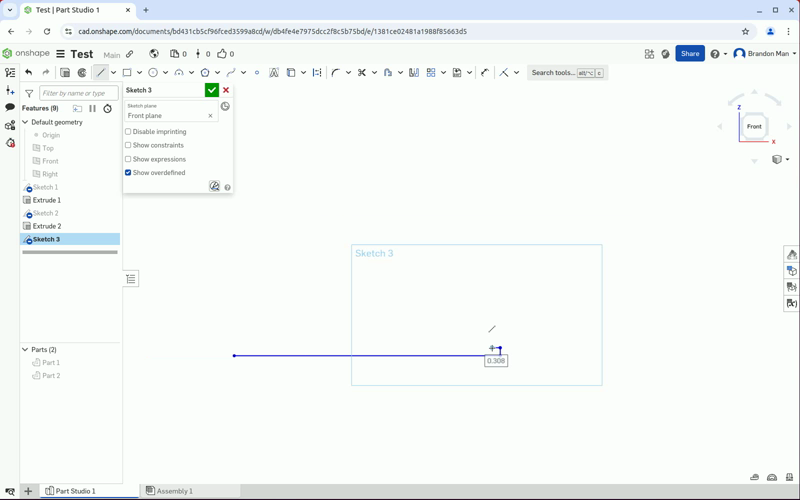
scroll(-6)
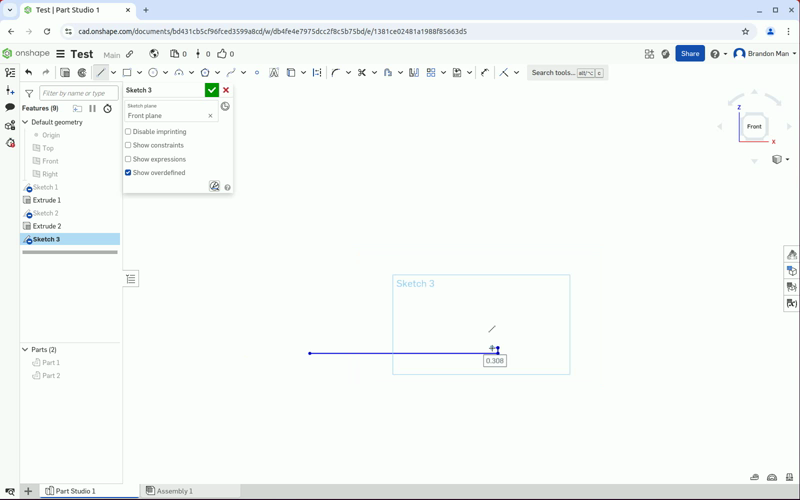
scroll(-6)
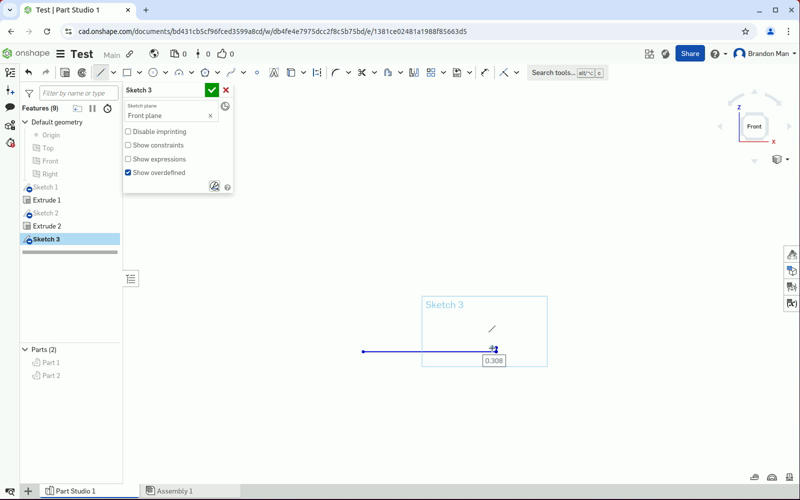
scroll(-6)
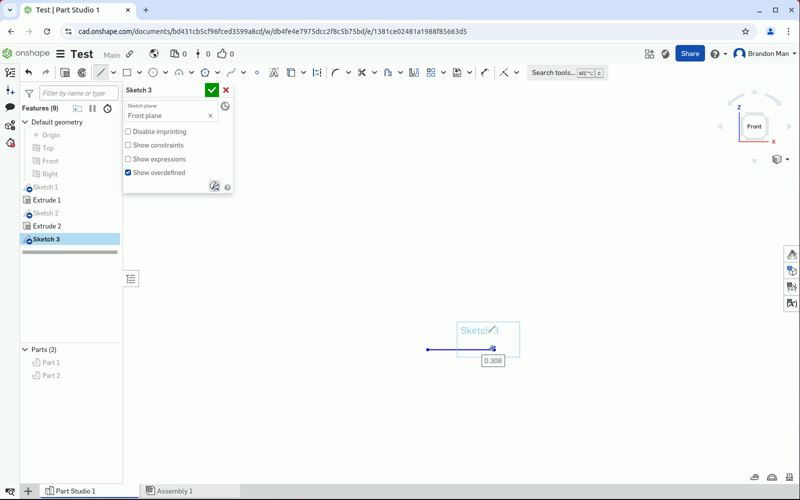
key_up(shift)
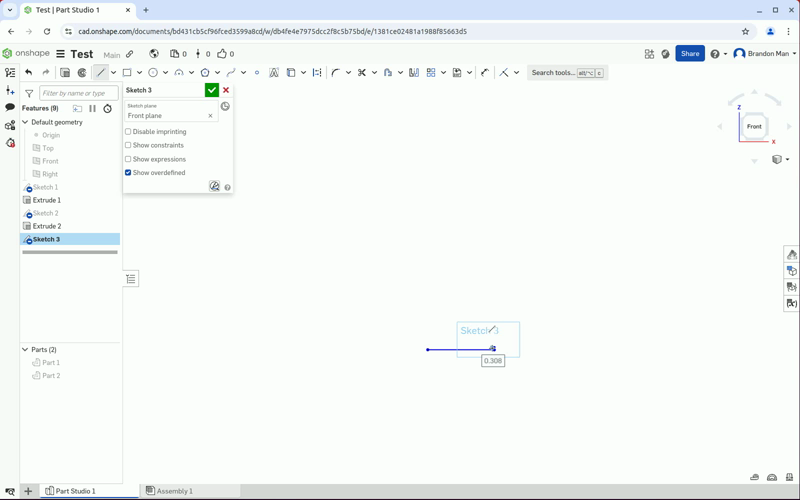
key_down(shift)
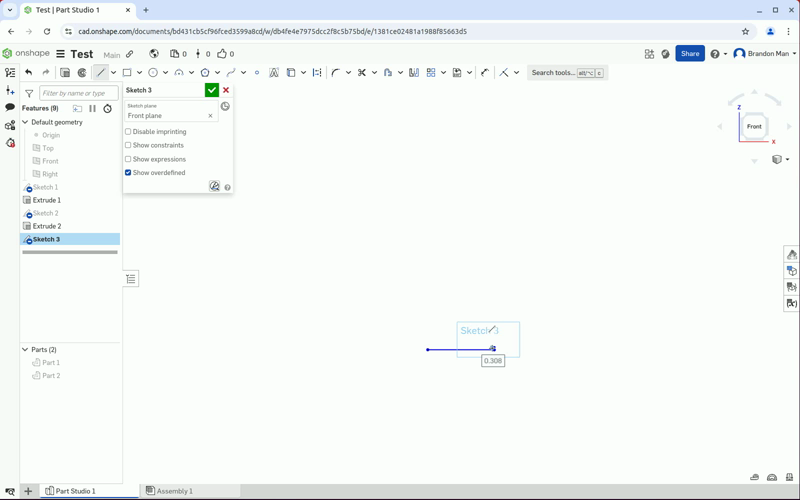
mouse_move(429, 347)
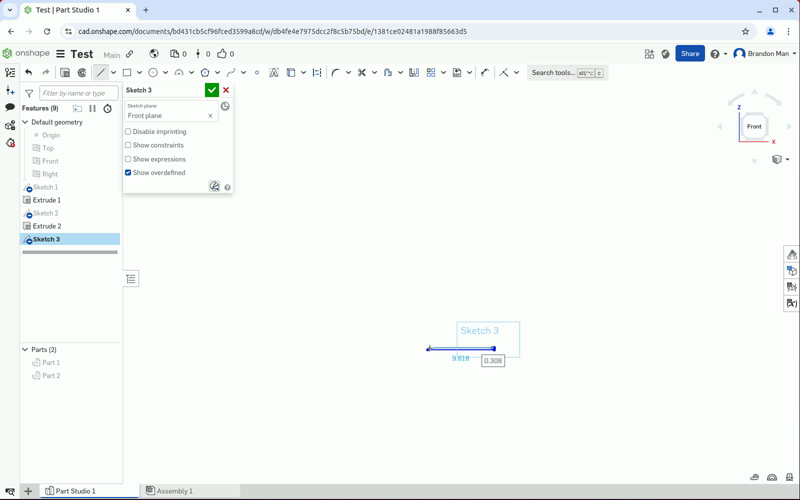
scroll(6)
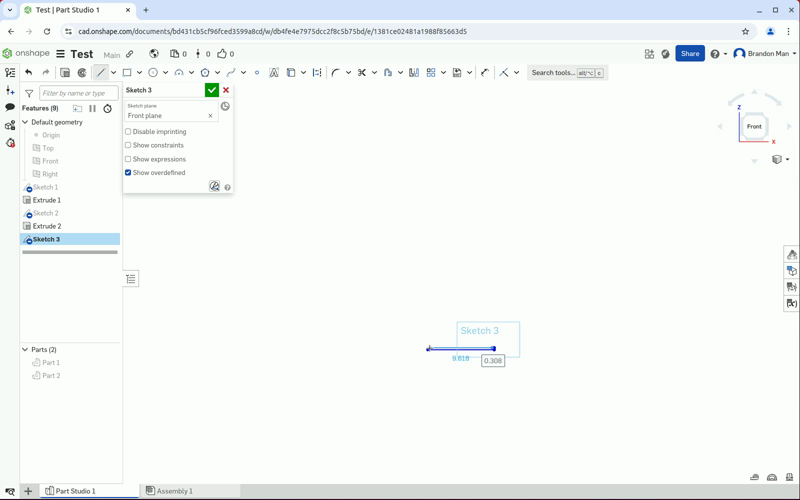
scroll(6)
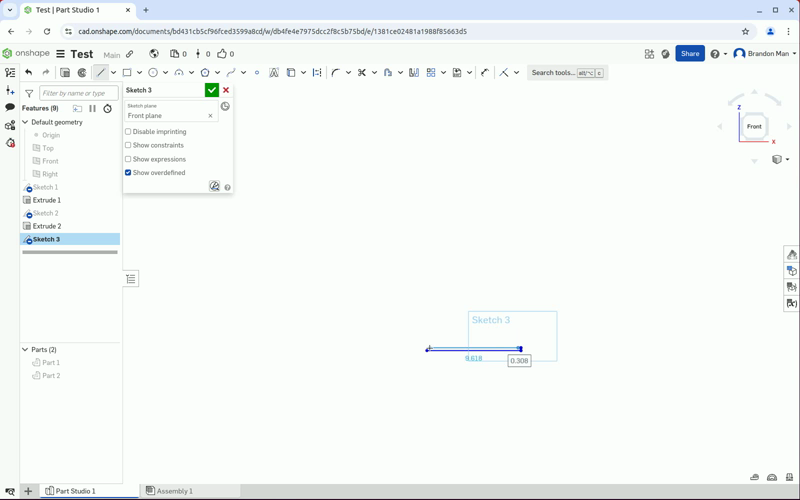
scroll(6)
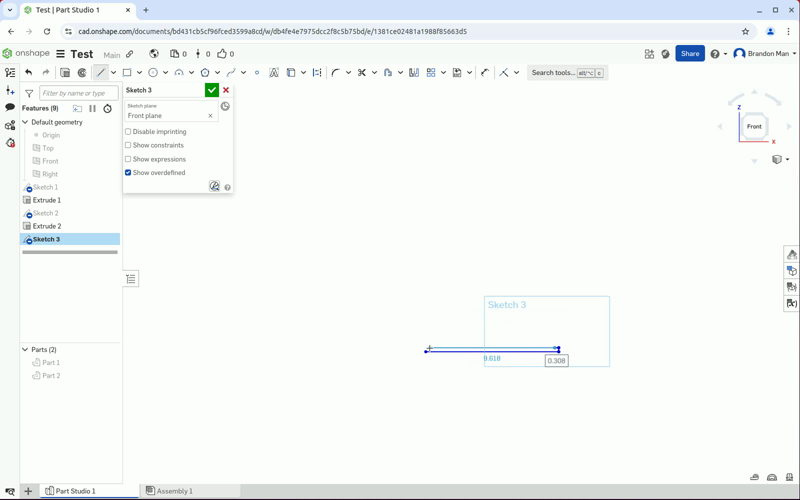
scroll(6)
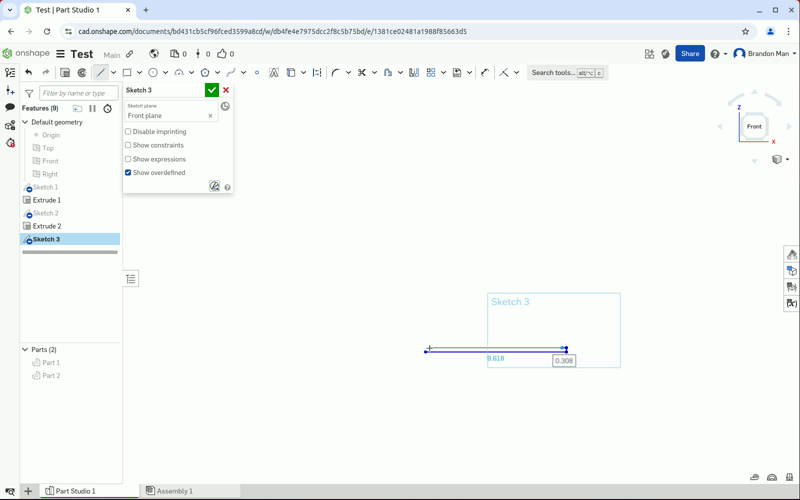
scroll(6)
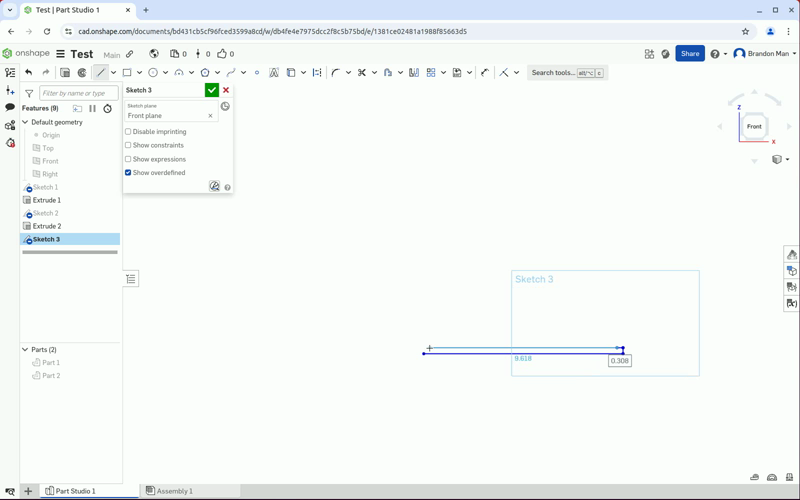
scroll(6)
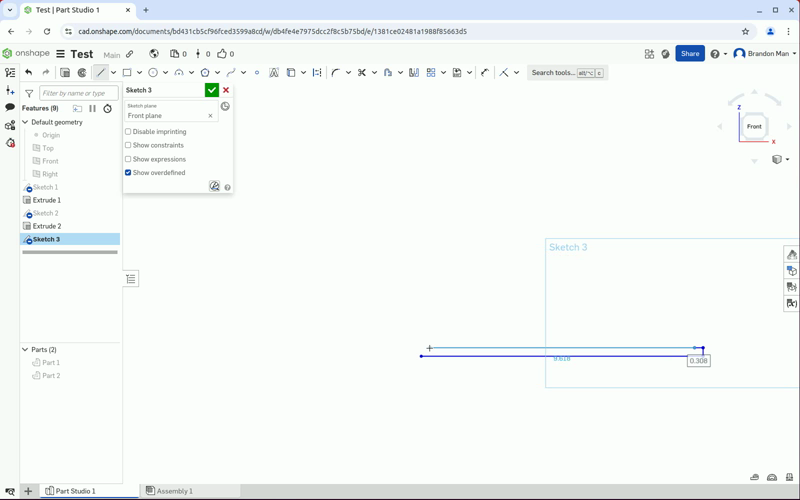
scroll(6)
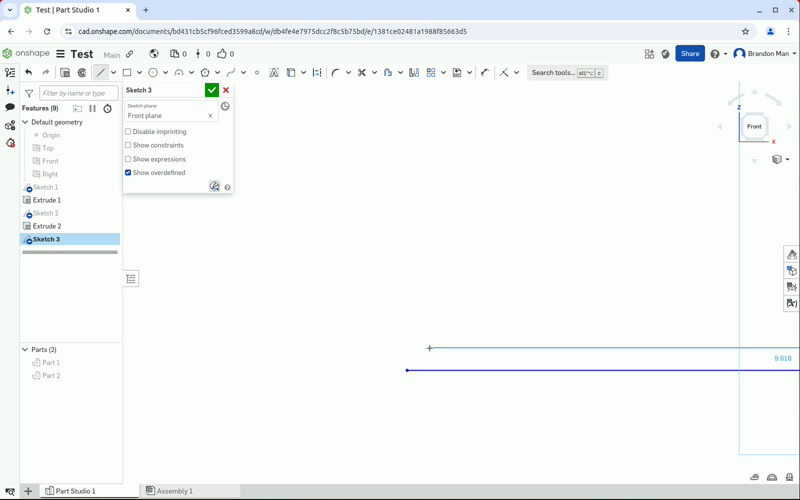
click(429, 347)
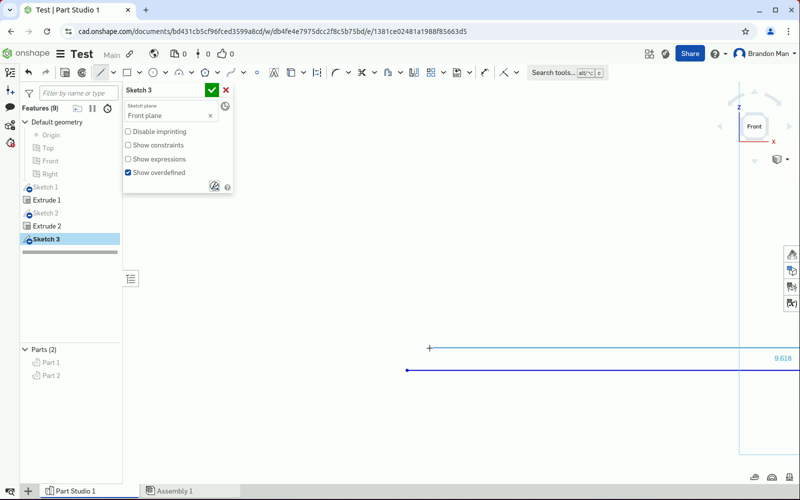
scroll(-6)
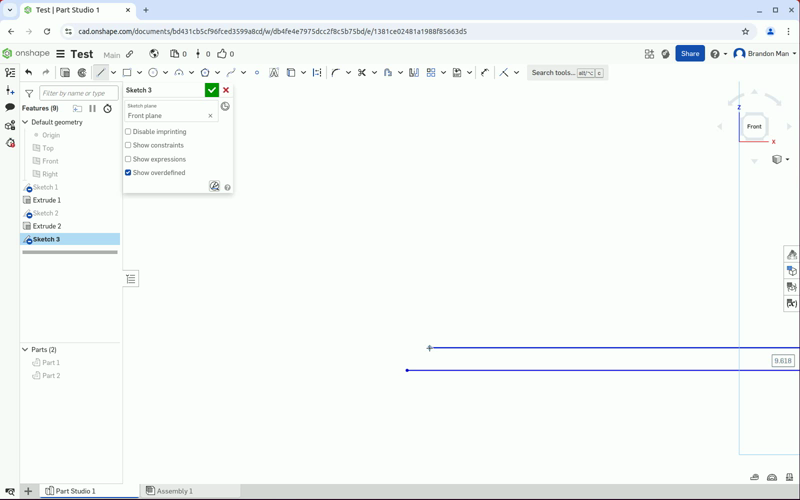
scroll(-6)
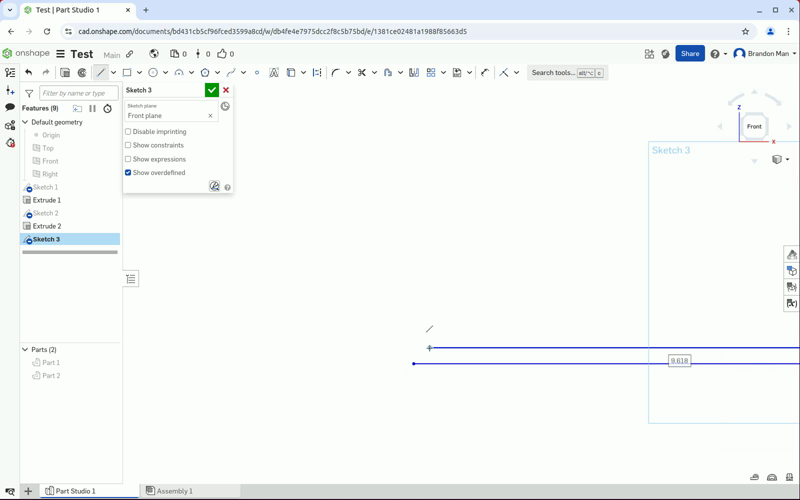
scroll(-6)
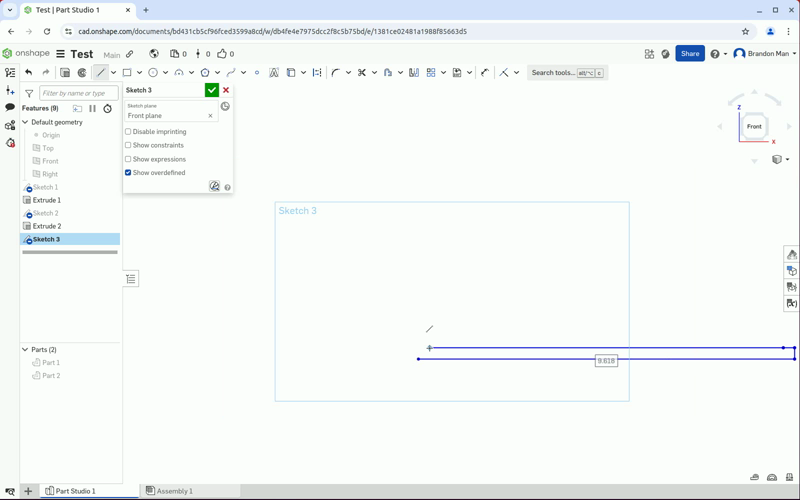
scroll(-6)
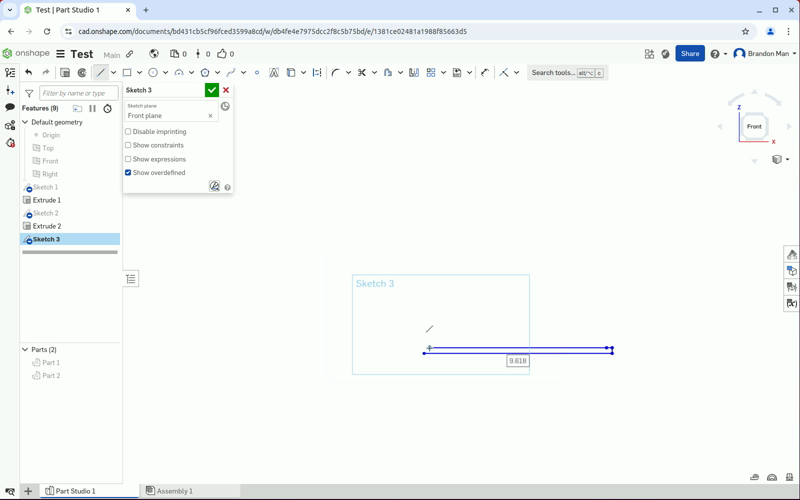
scroll(-6)
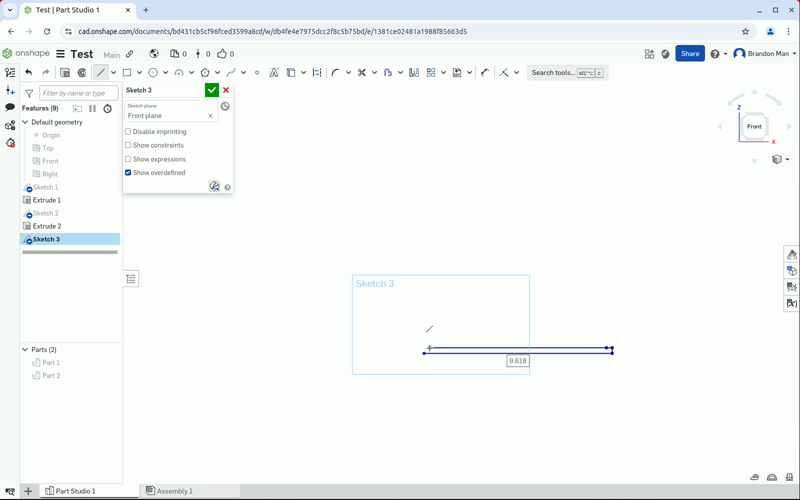
scroll(-6)
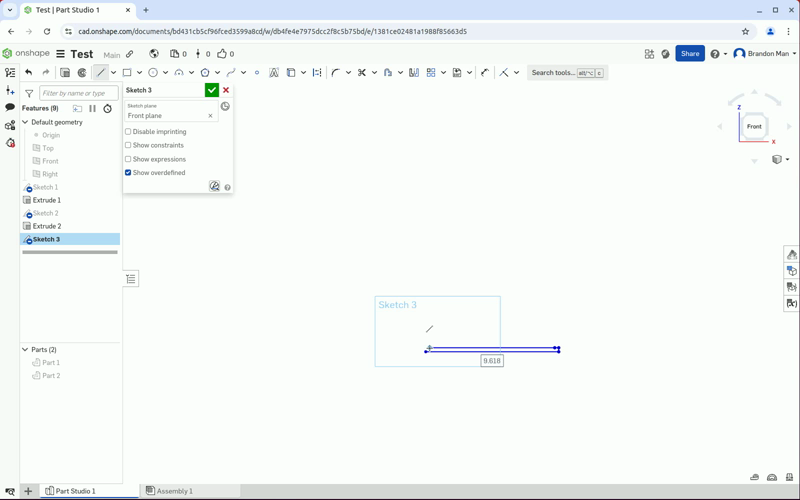
scroll(-6)
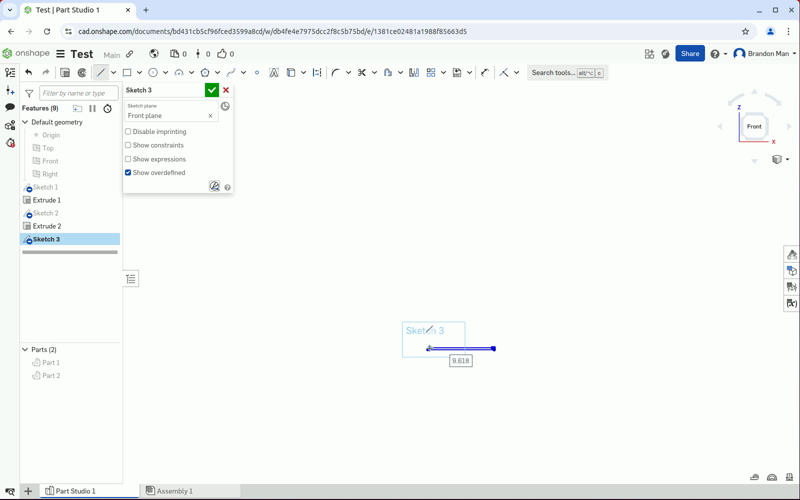
key_up(shift)
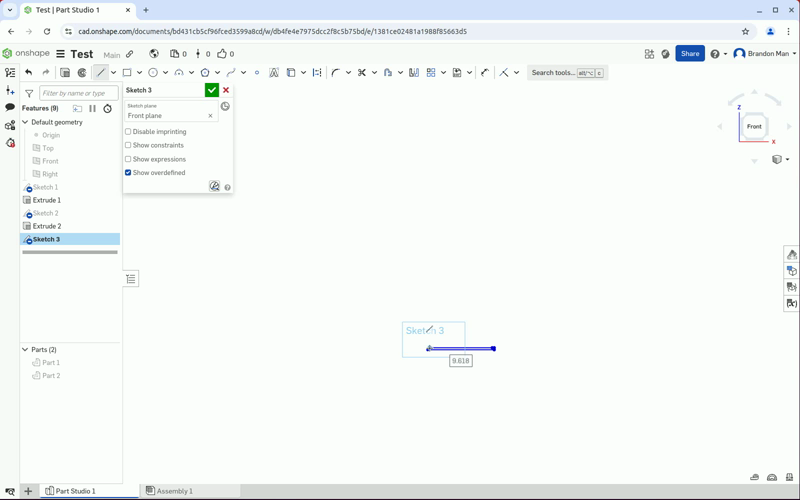
key_down(shift)
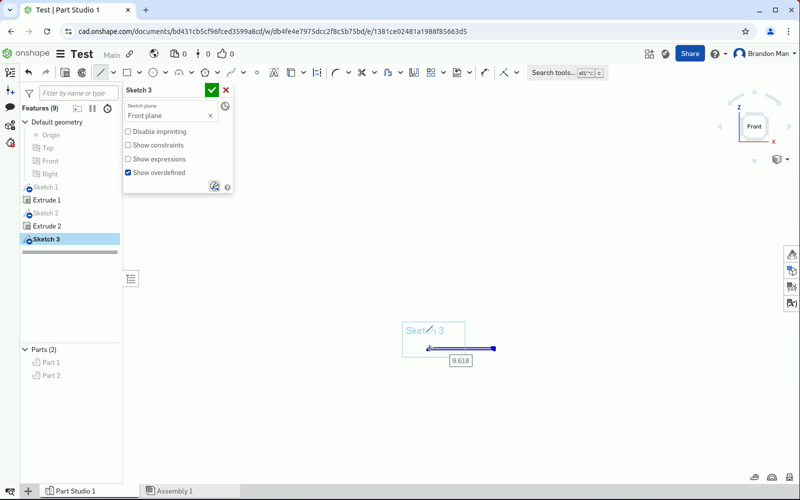
mouse_move(459, 347)
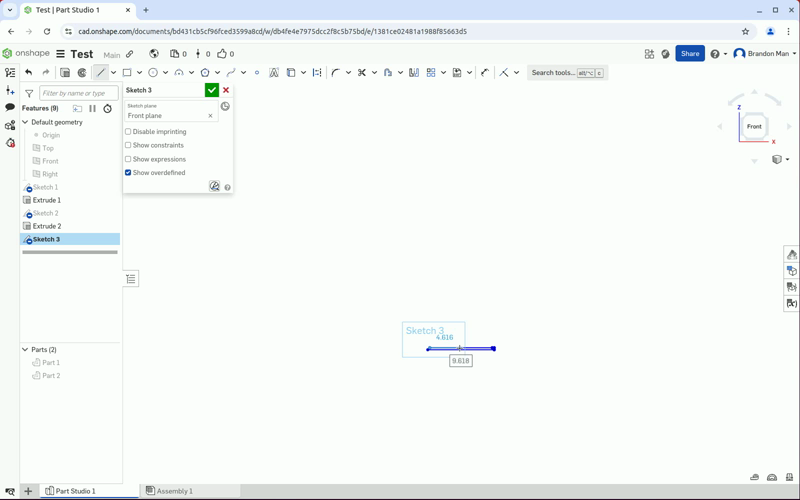
mouse_move(427, 347)
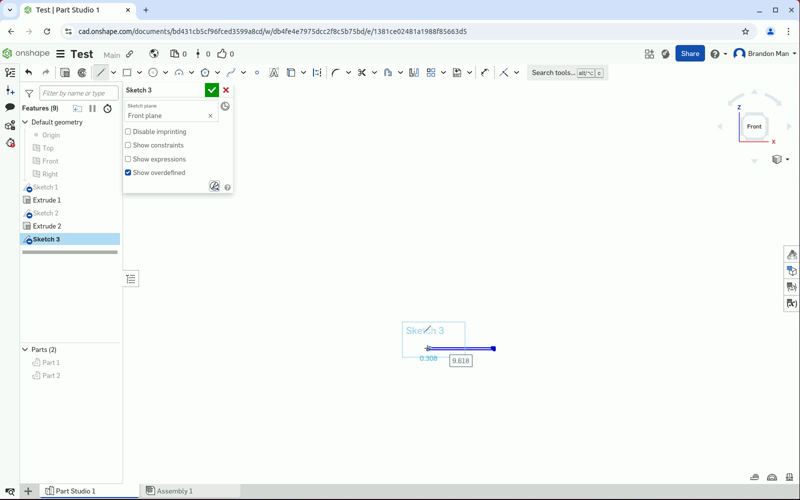
scroll(6)
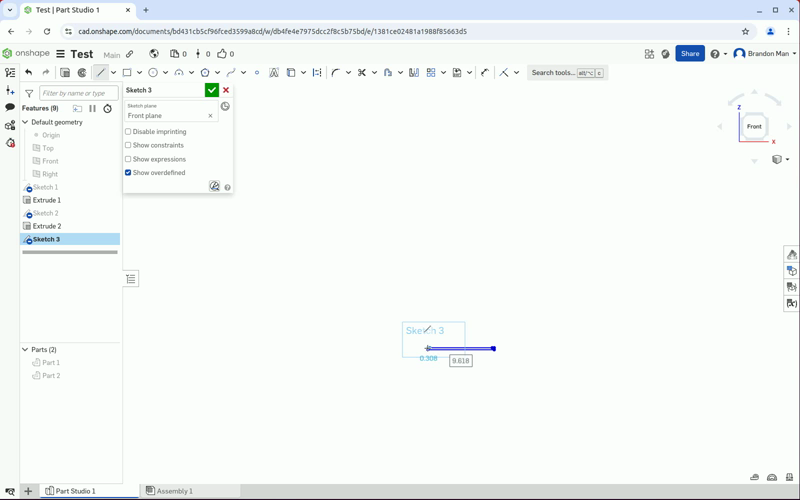
scroll(6)
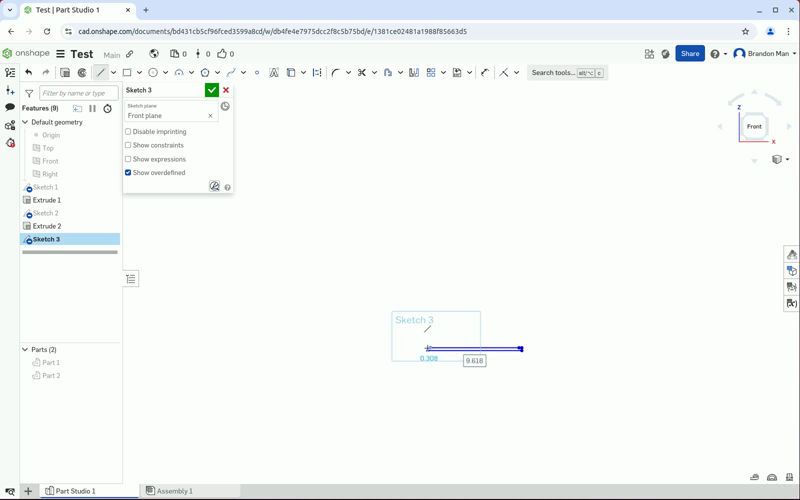
scroll(6)
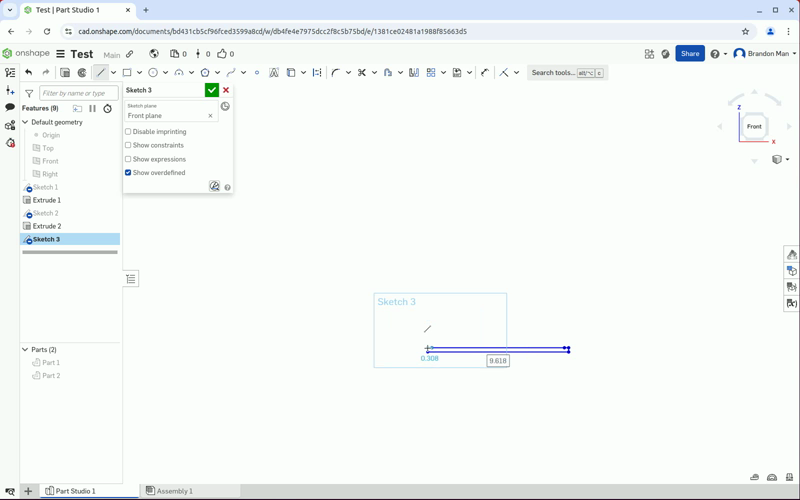
scroll(6)
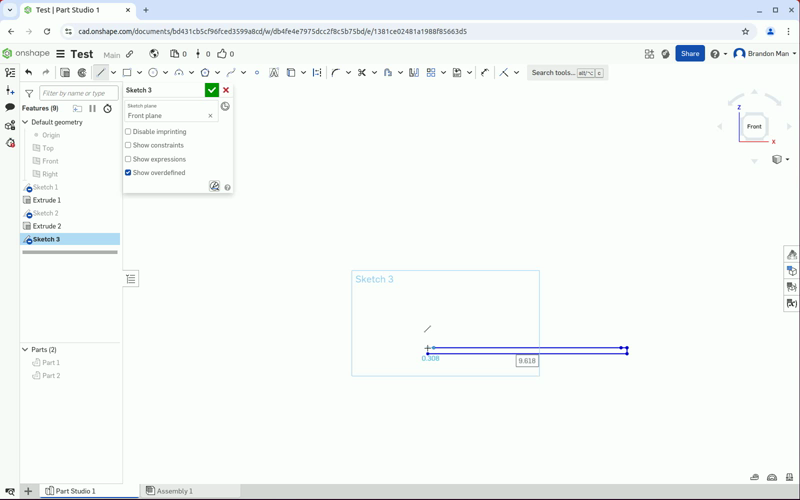
scroll(6)
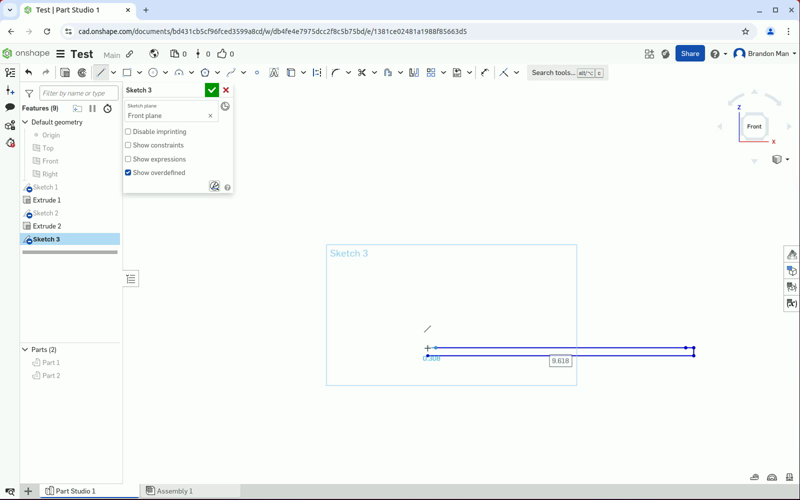
scroll(6)
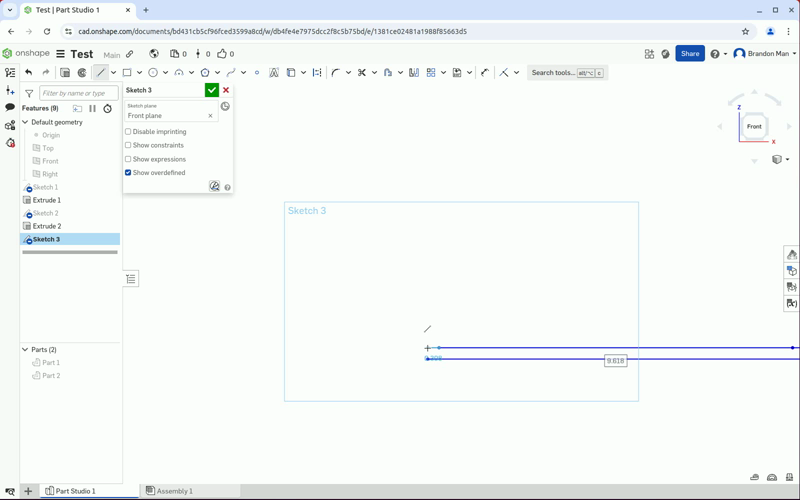
scroll(6)
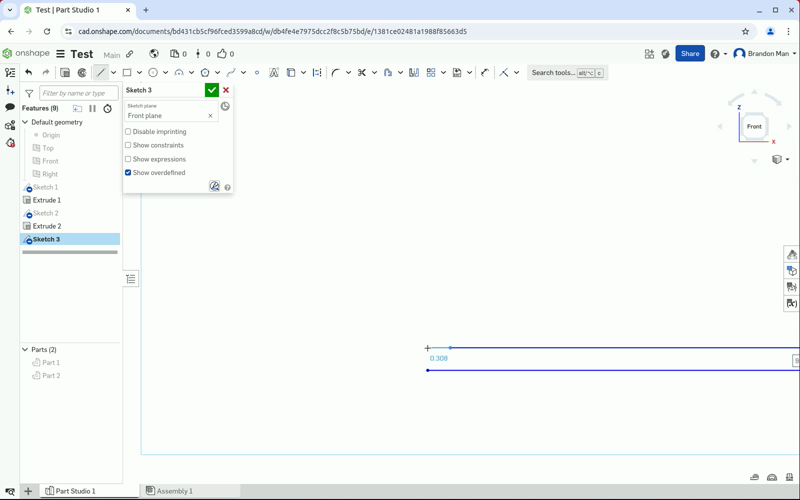
click(427, 347)
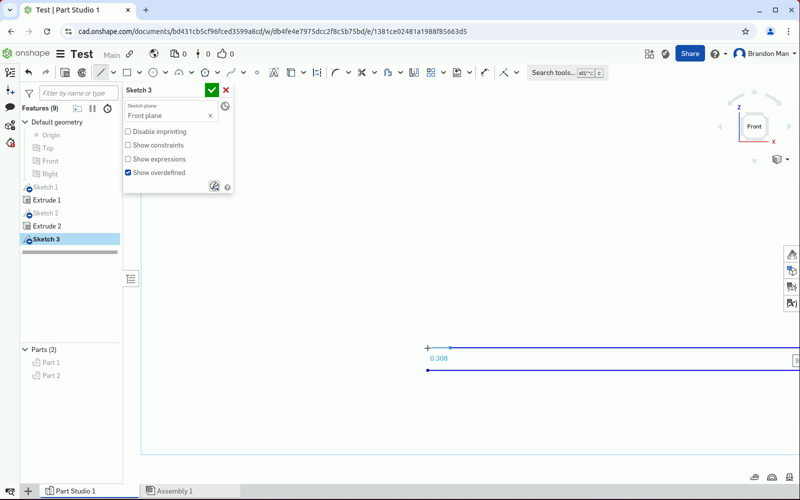
scroll(-6)
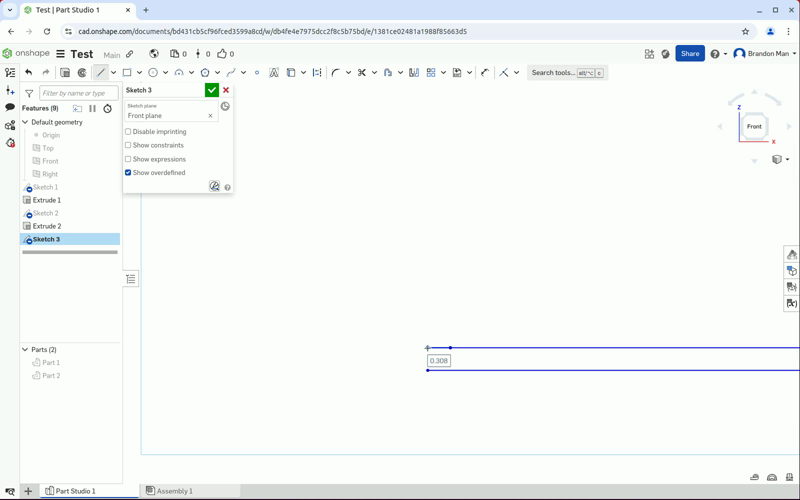
scroll(-6)
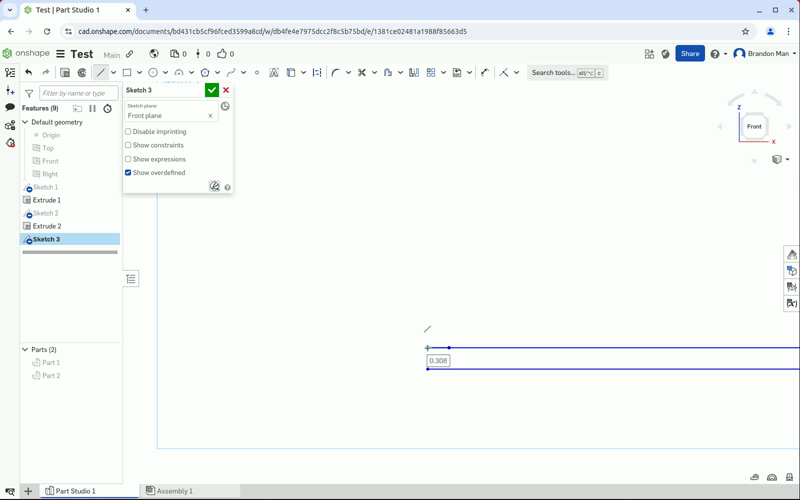
scroll(-6)
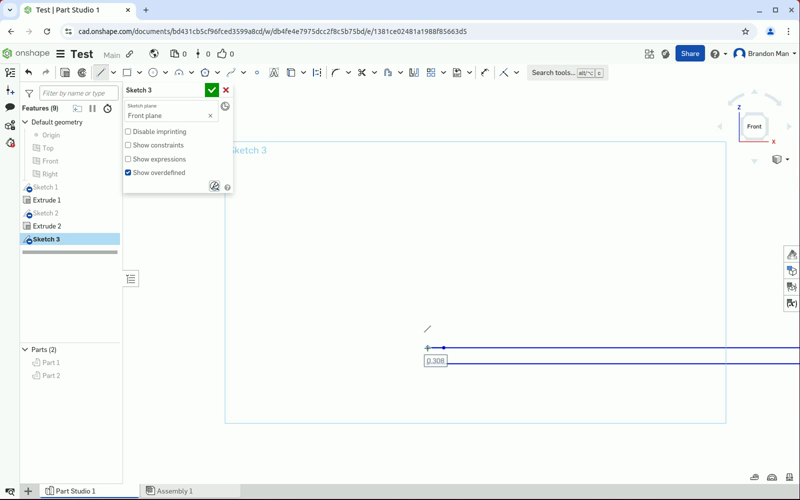
scroll(-6)
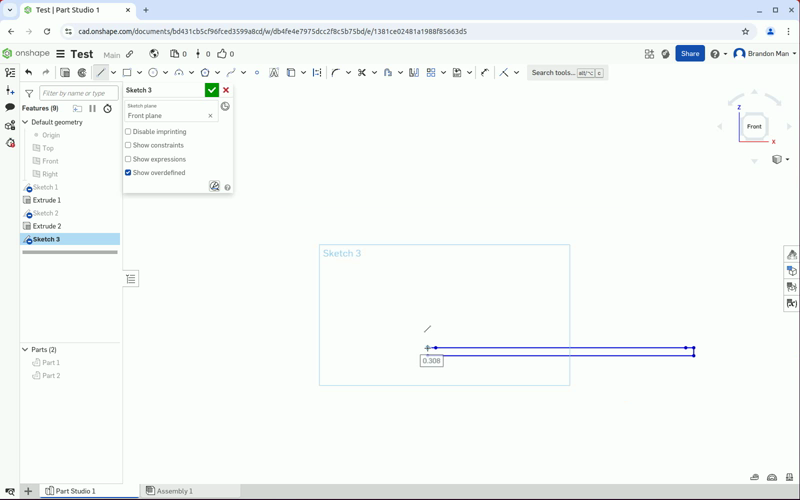
scroll(-6)
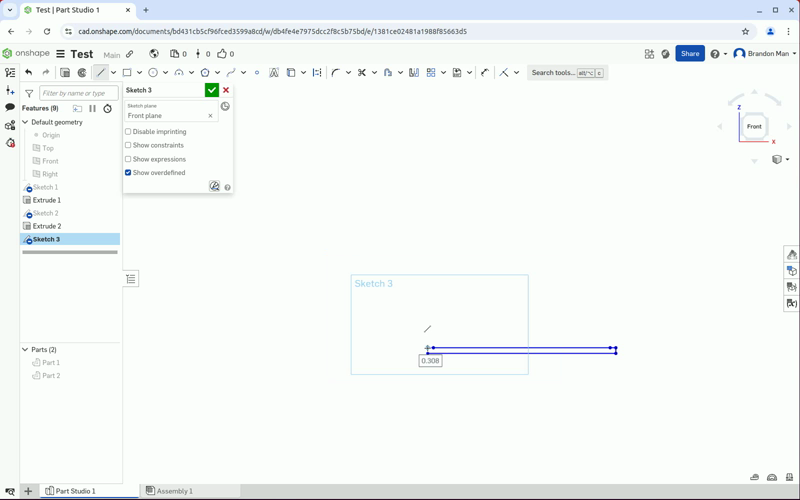
scroll(-6)
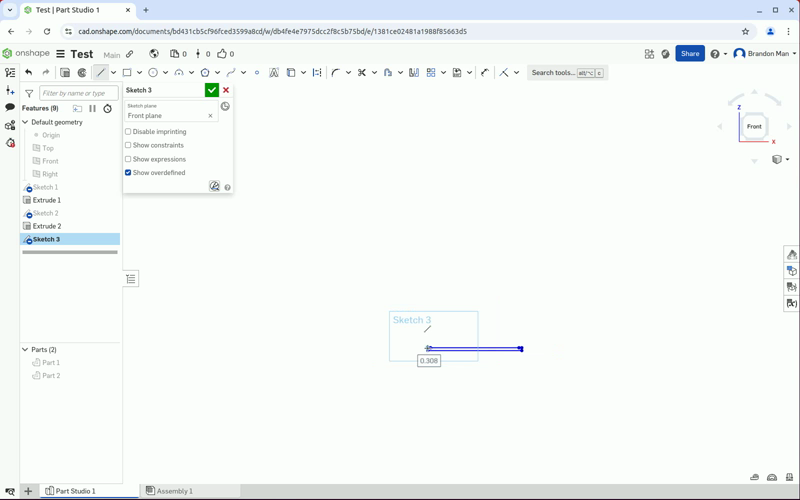
scroll(-6)
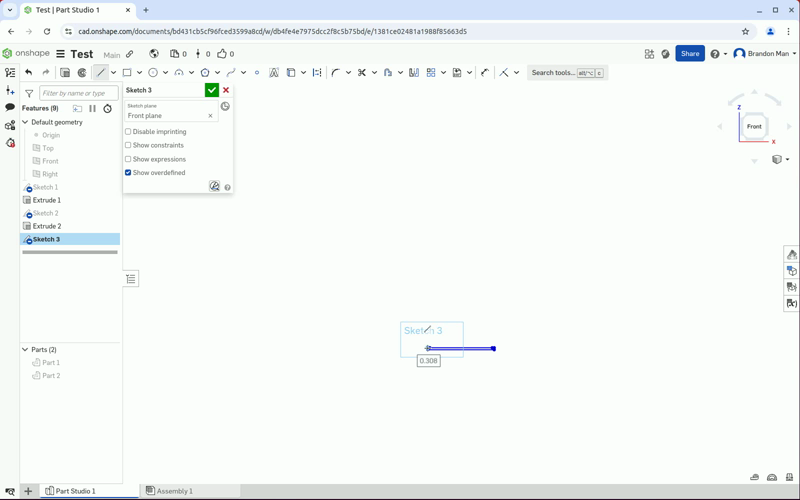
key_up(shift)
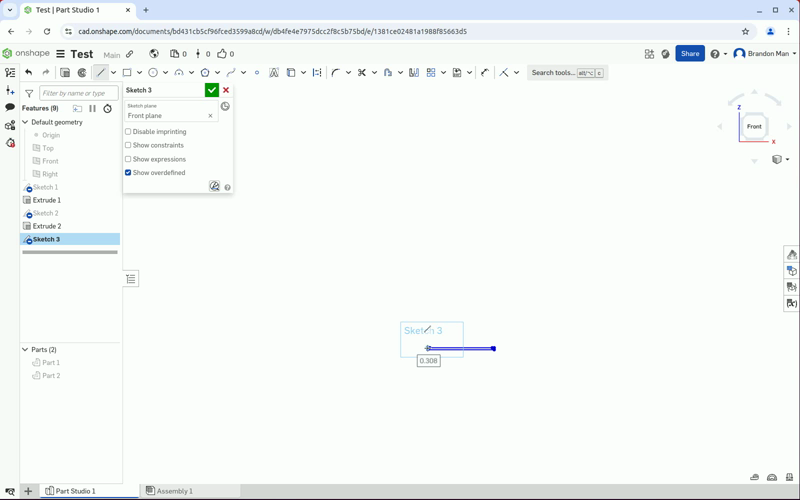
mouse_move(457, 347)
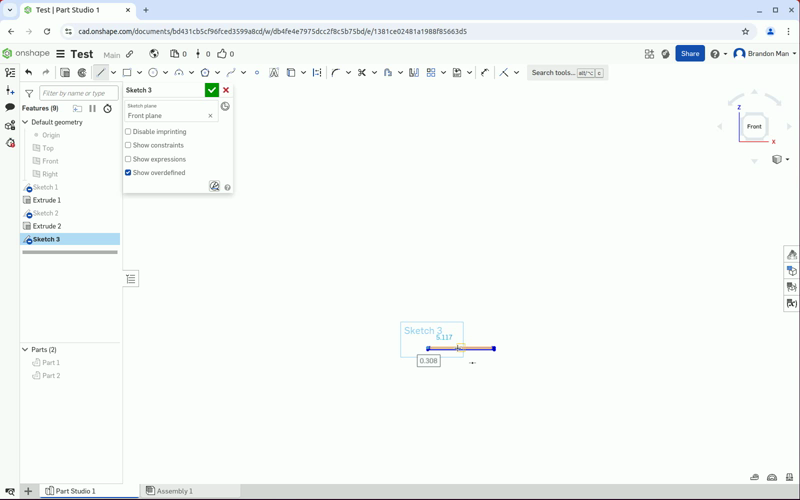
key_down(shift)
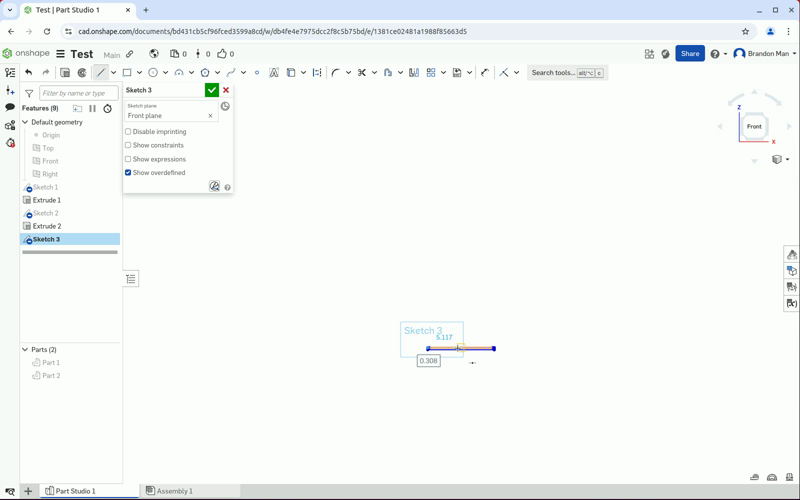
mouse_move(427, 349)
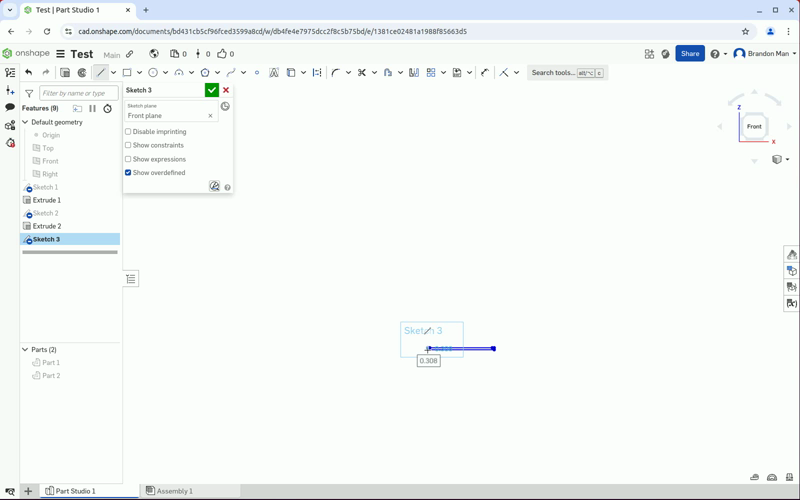
scroll(6)
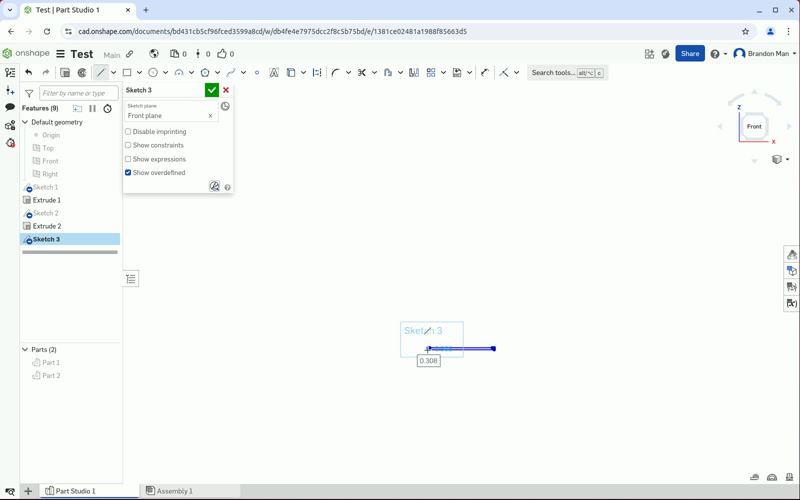
scroll(6)
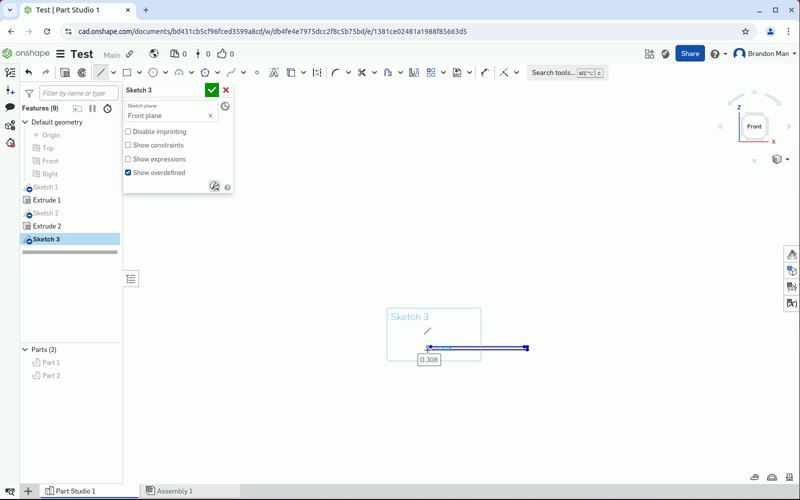
scroll(6)
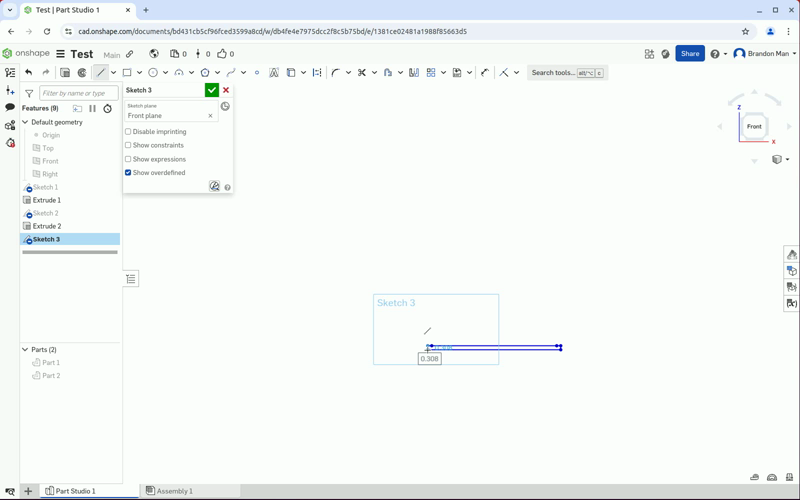
scroll(6)
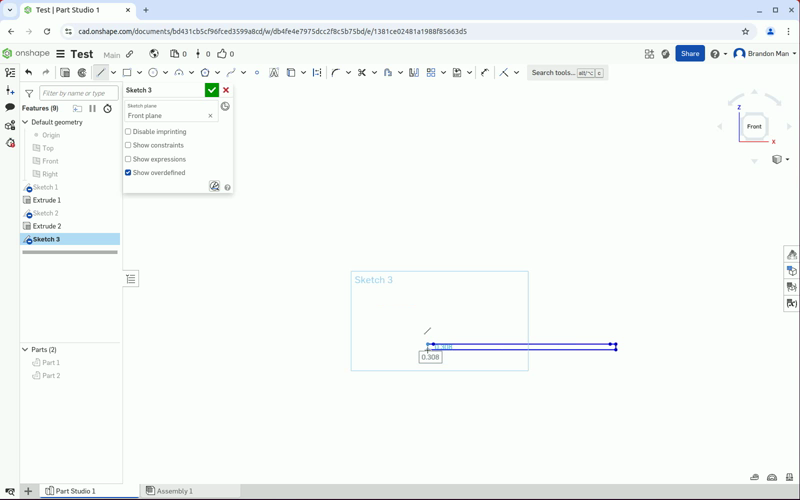
scroll(6)
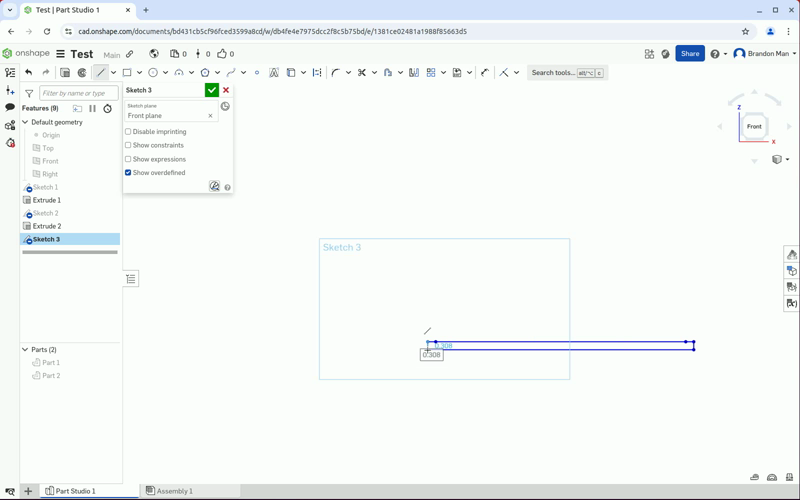
scroll(6)
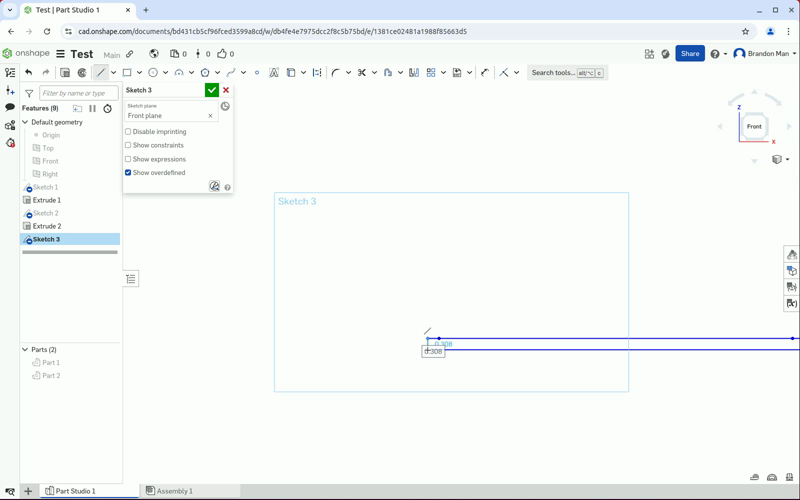
scroll(6)
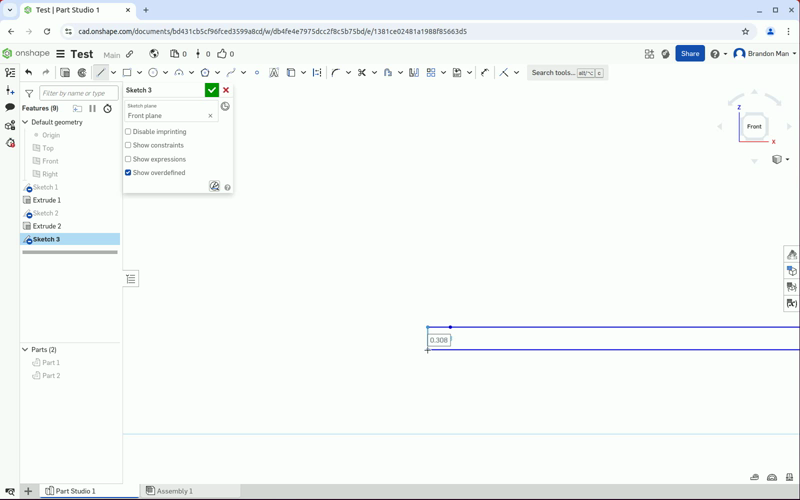
key_up(shift)
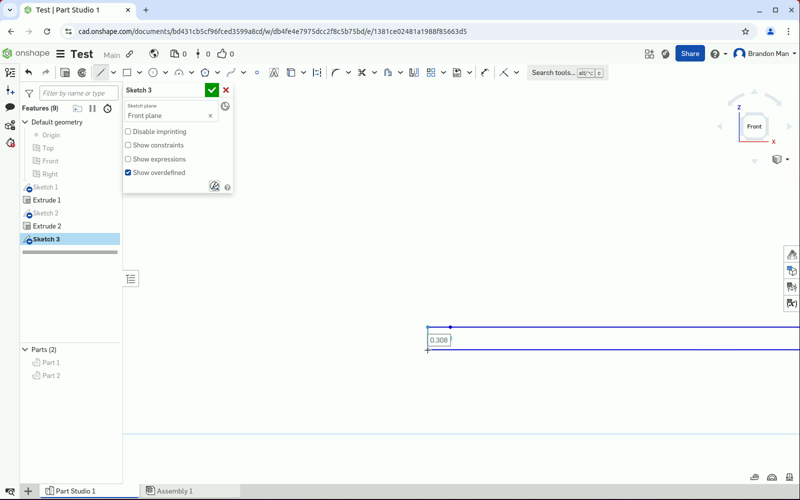
click(427, 349)
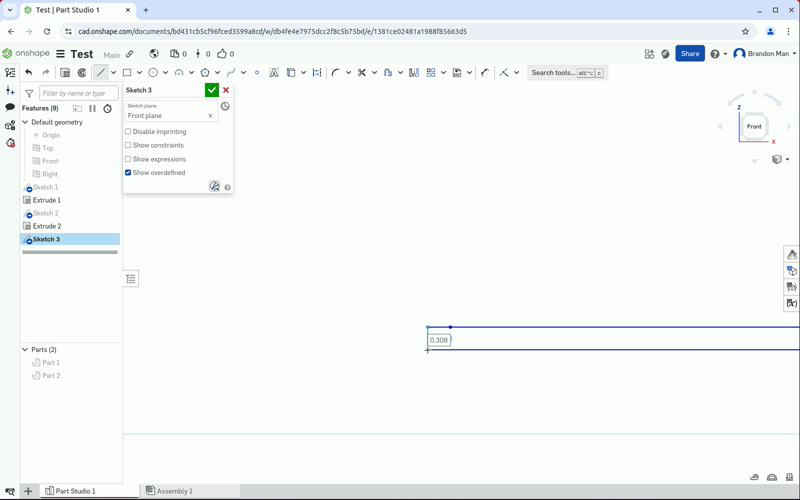
scroll(-6)
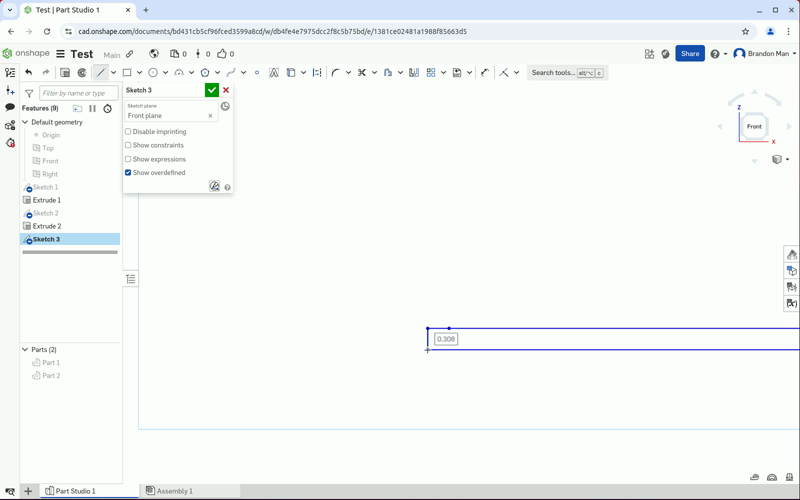
scroll(-6)
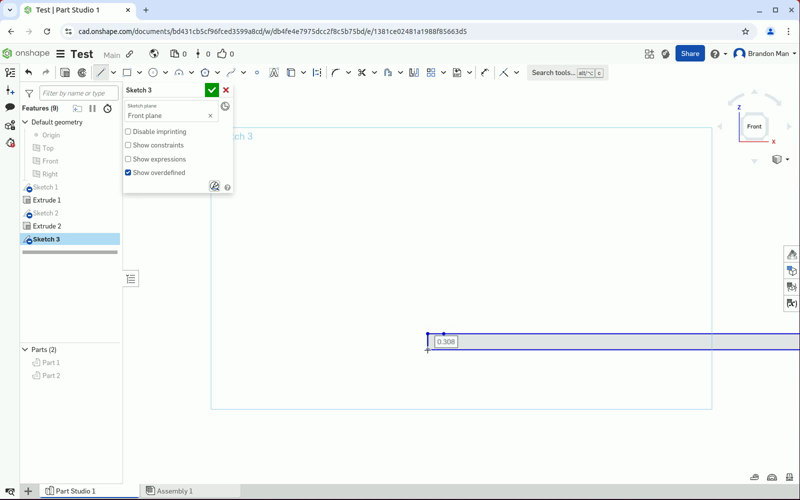
scroll(-6)
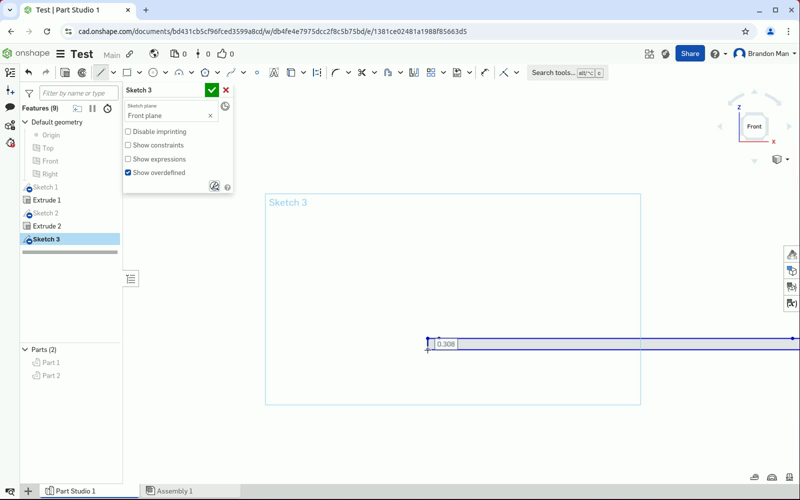
scroll(-6)
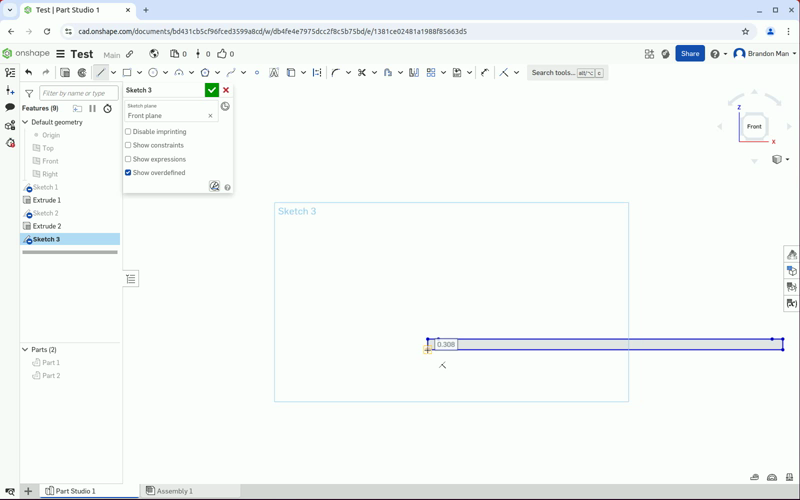
scroll(-6)
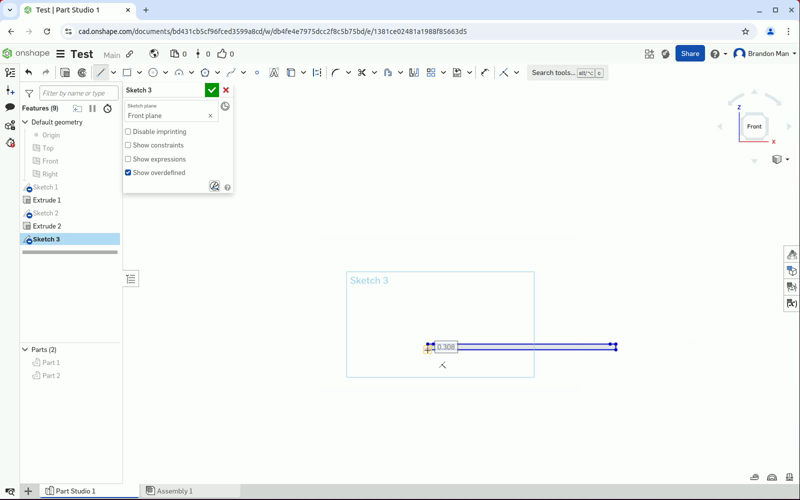
scroll(-6)
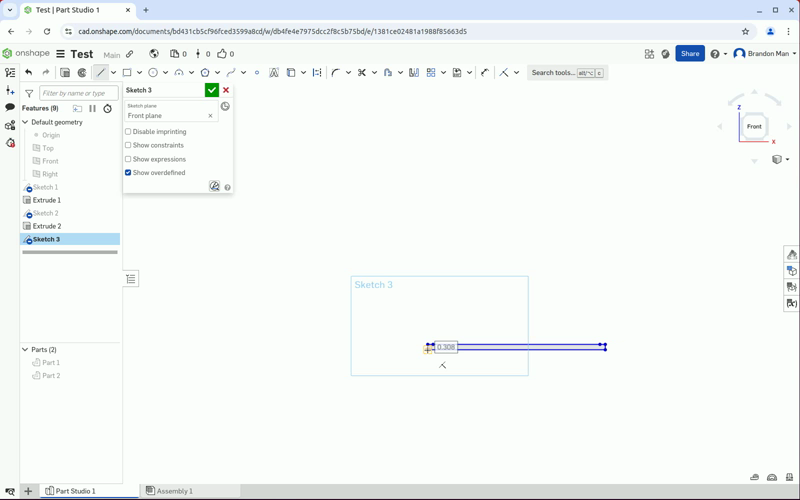
scroll(-6)
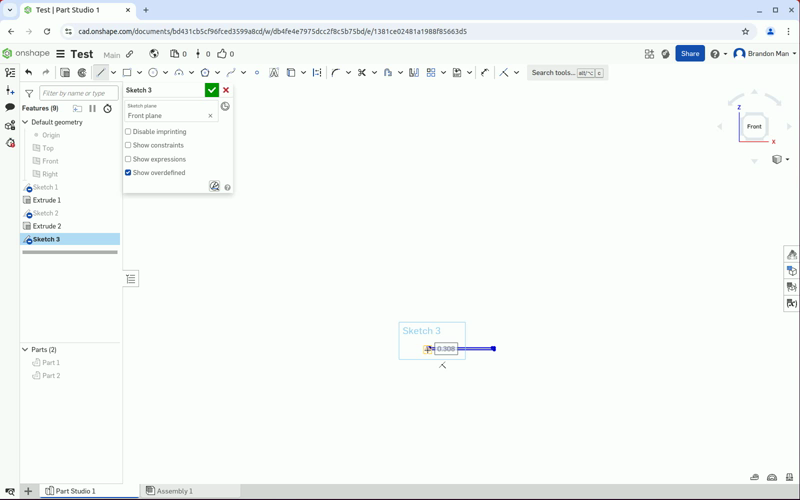
key(esc)
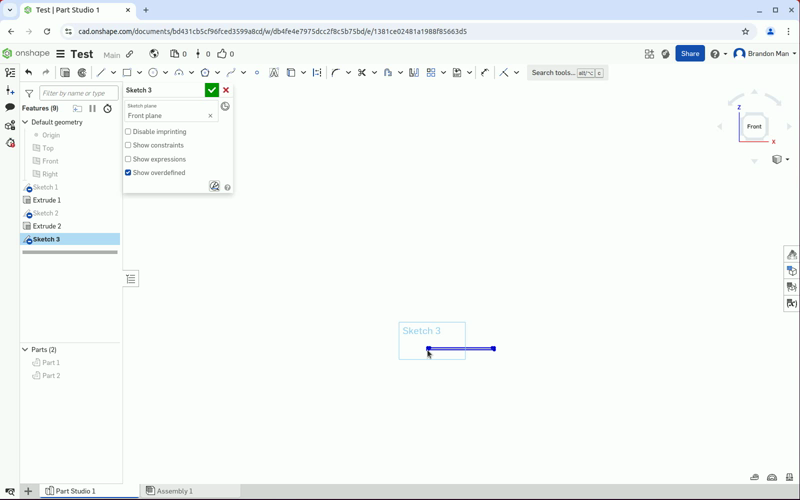
mouse_move(447, 348)
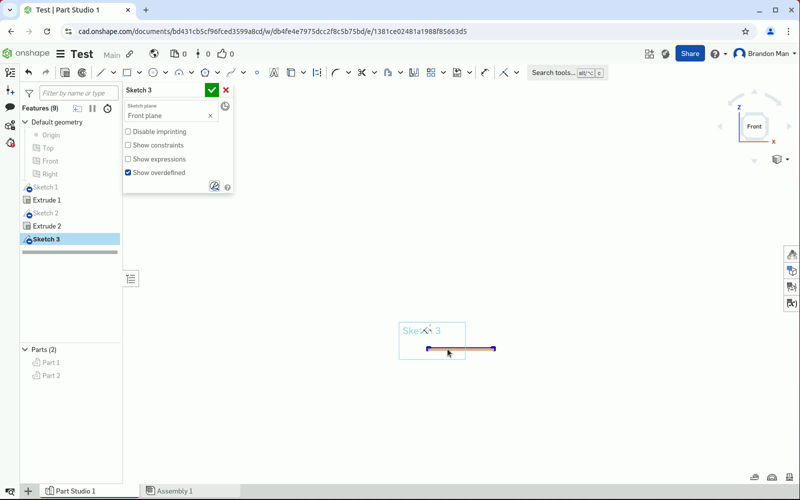
scroll(6)
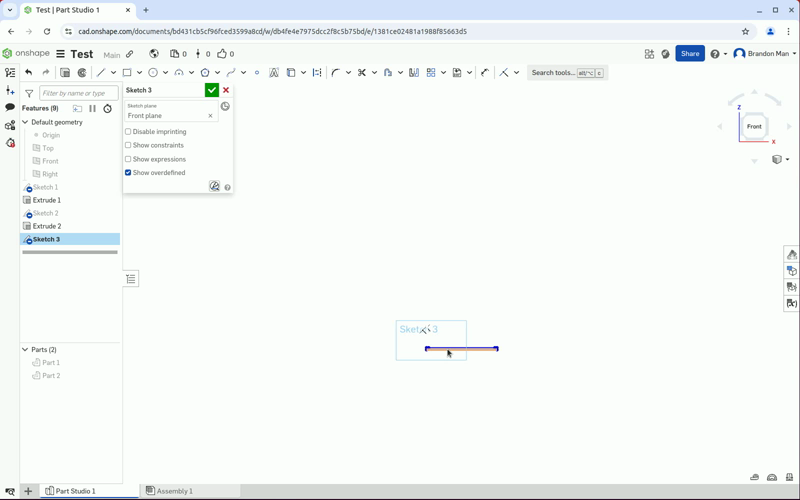
scroll(6)
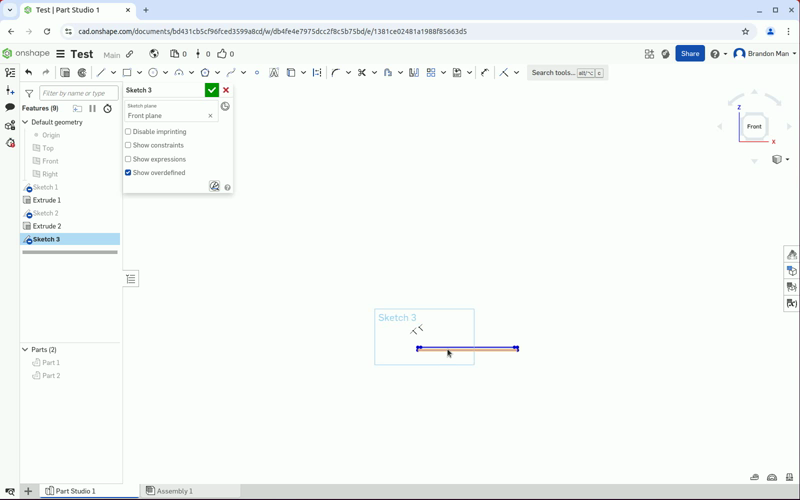
scroll(6)
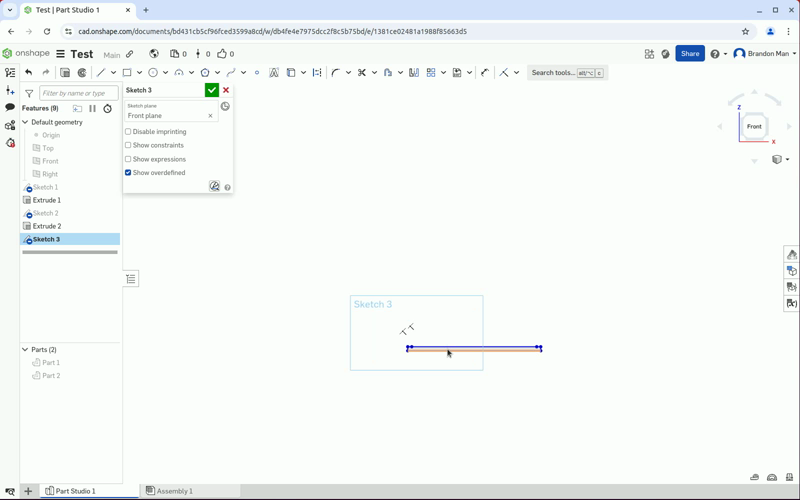
scroll(6)
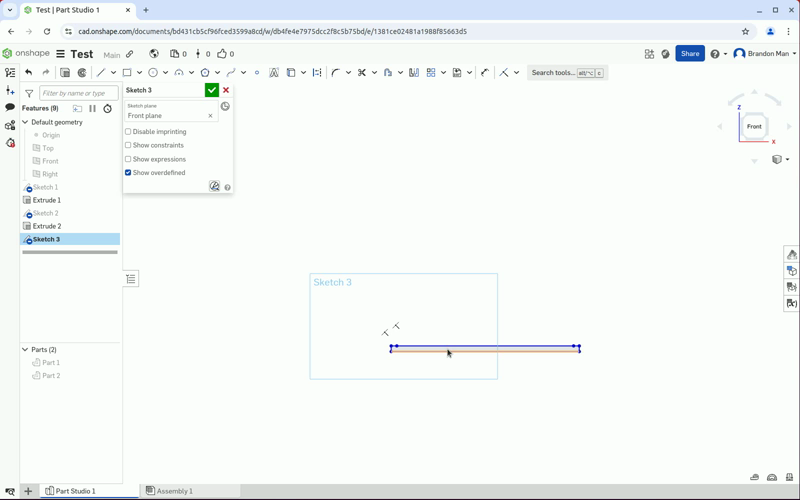
scroll(6)
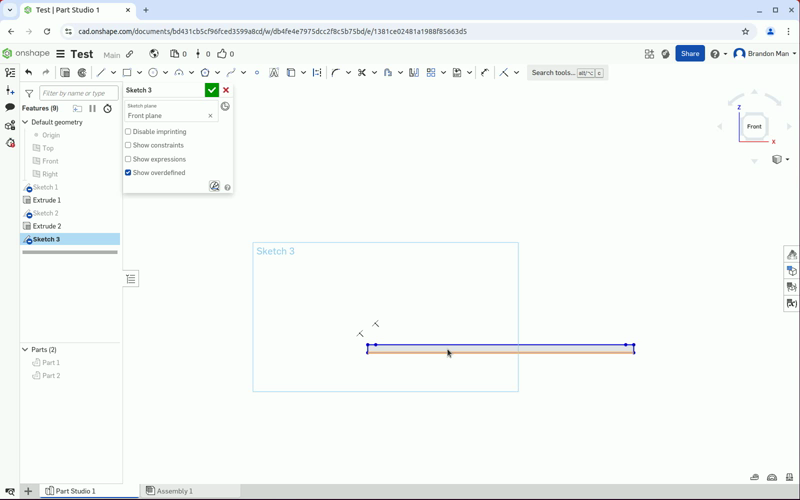
scroll(6)
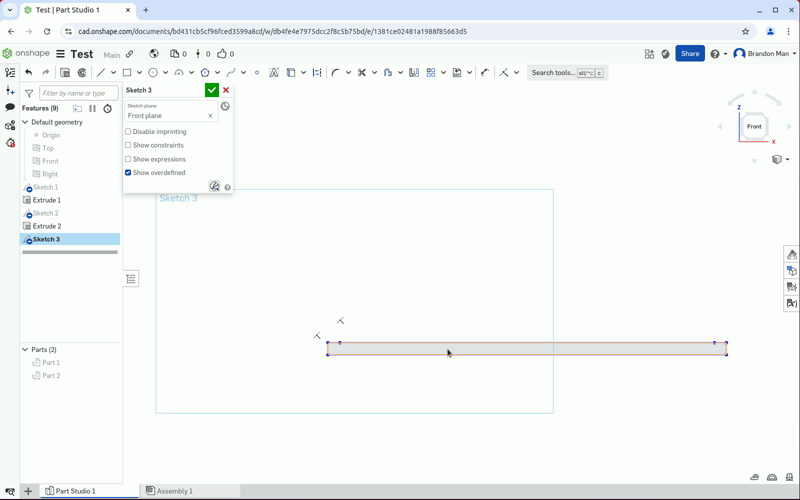
scroll(6)
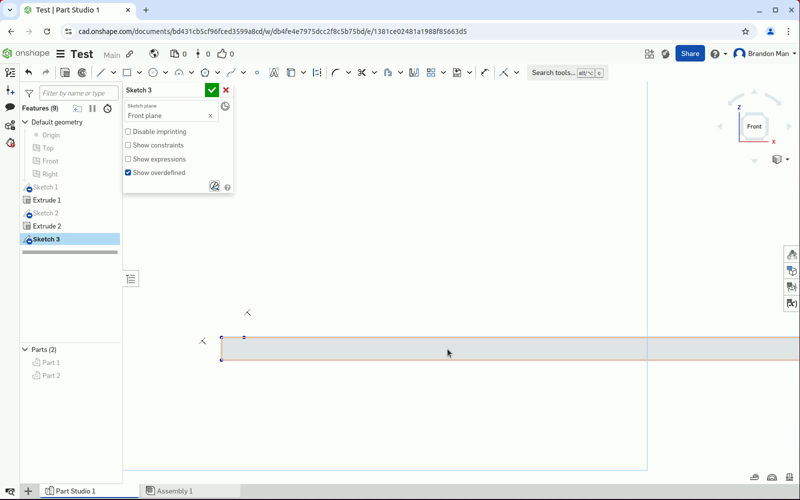
click(447, 348)
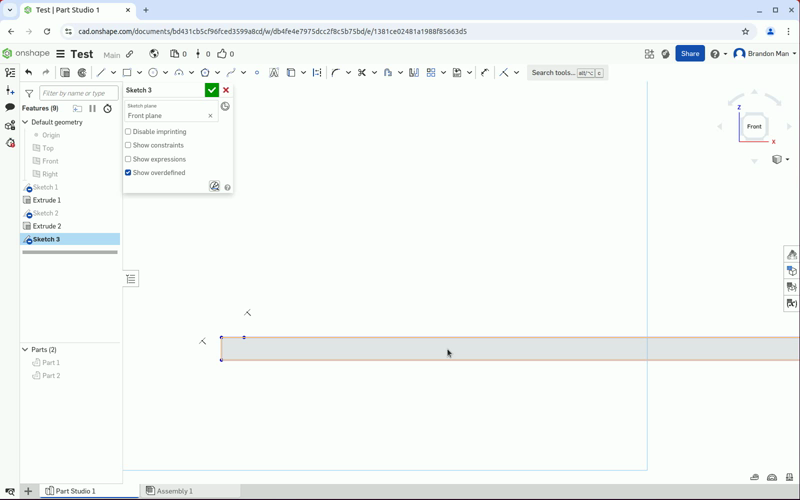
scroll(-6)
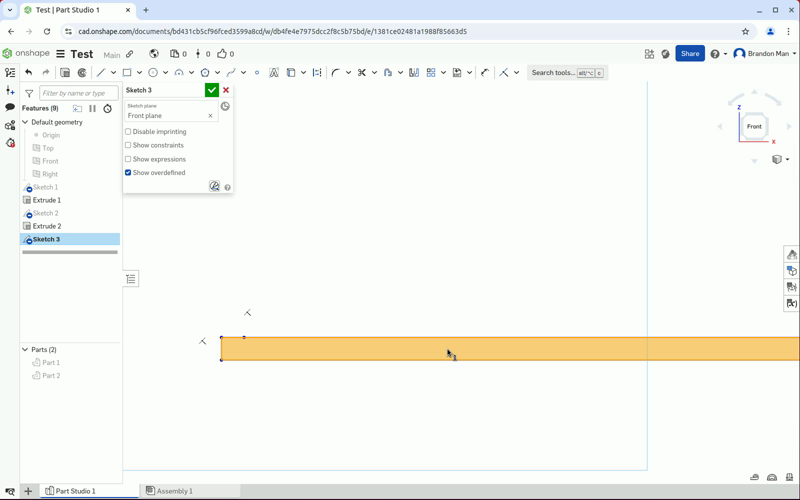
scroll(-6)
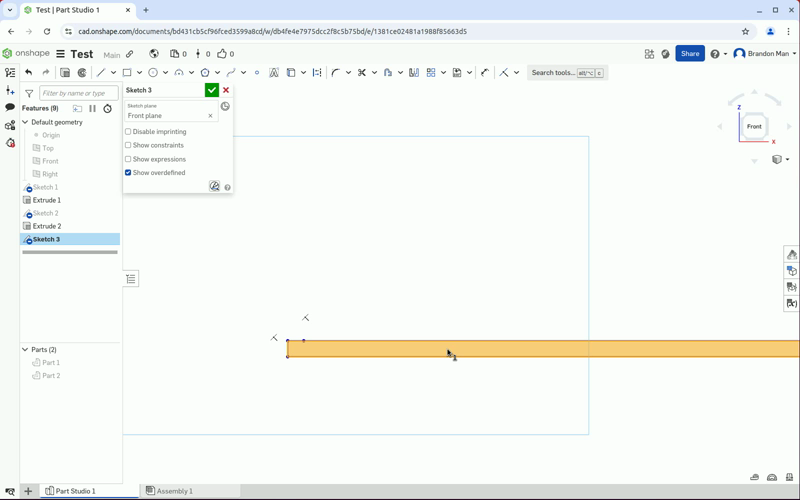
scroll(-6)
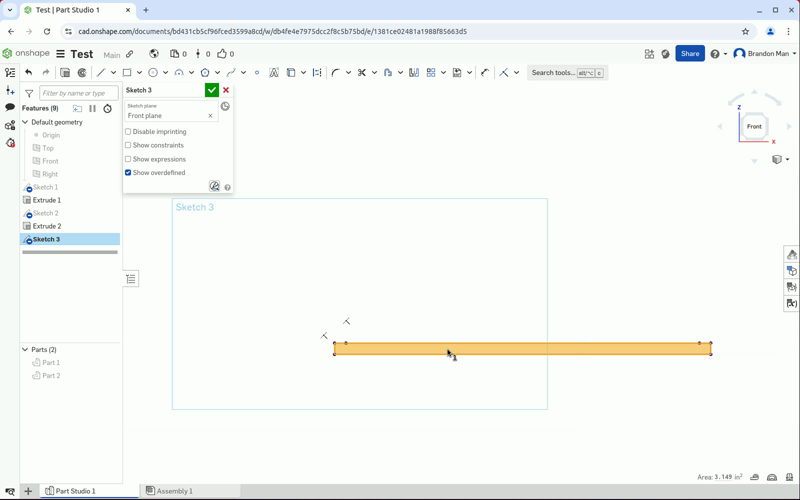
scroll(-6)
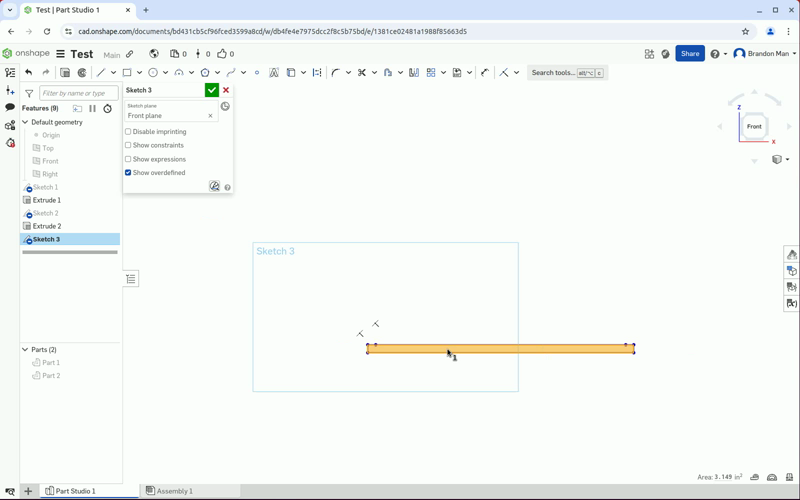
scroll(-6)
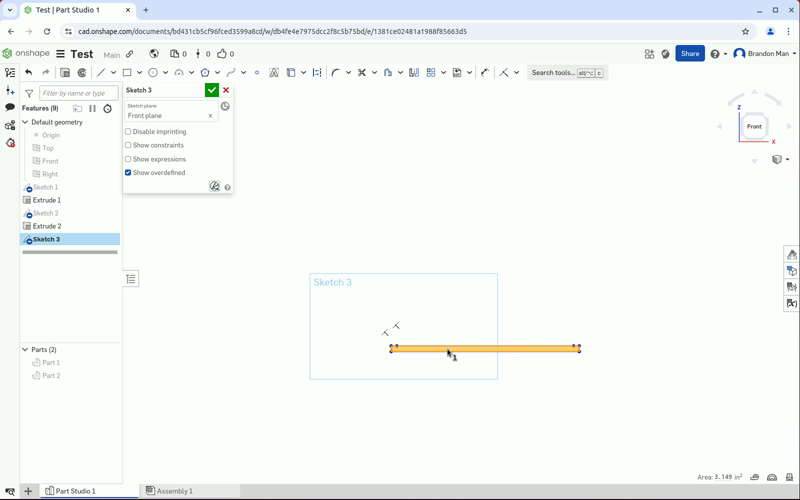
scroll(-6)
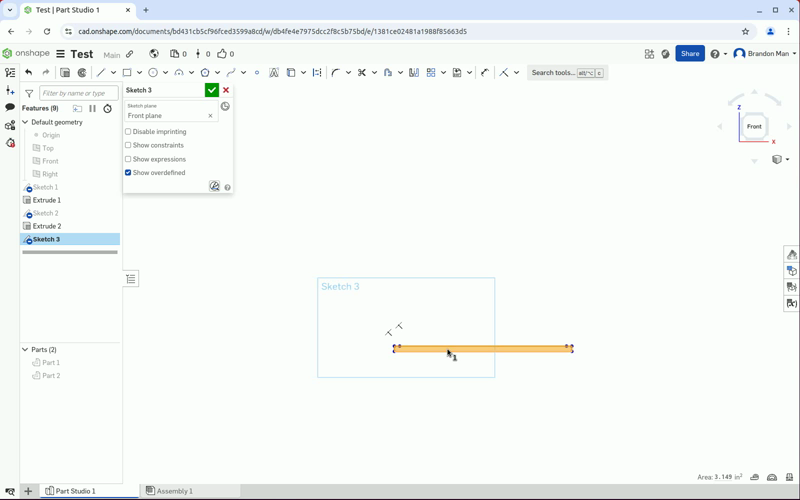
scroll(-6)
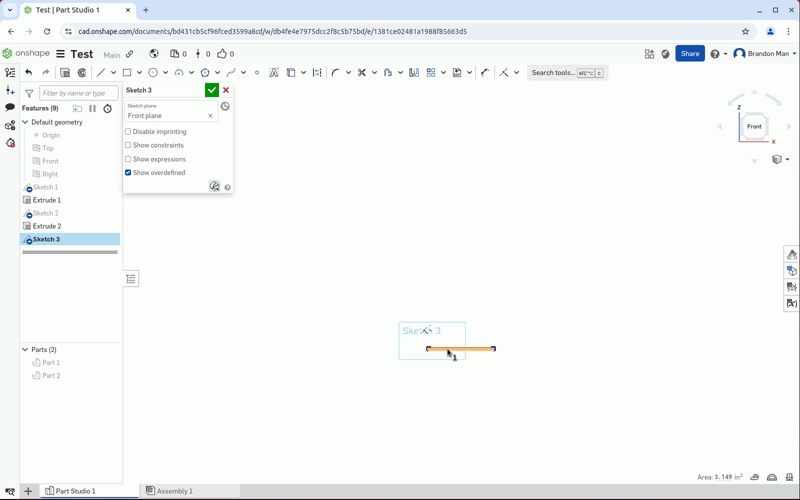
mouse_move(73, 352)
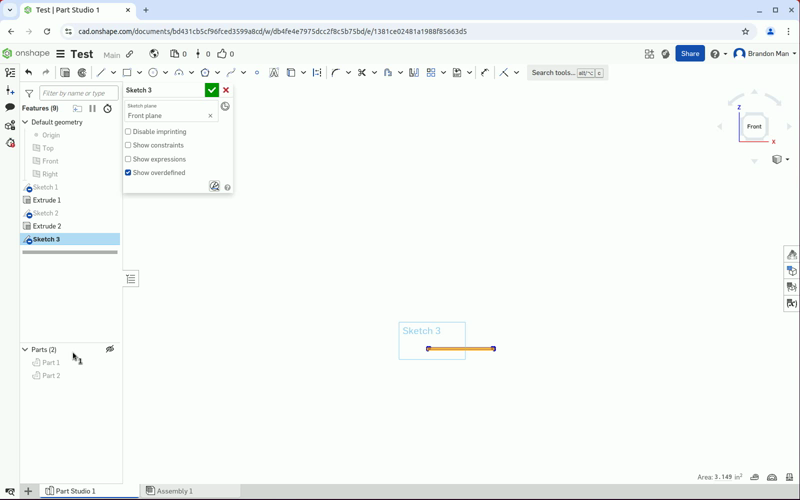
key(shift+y)
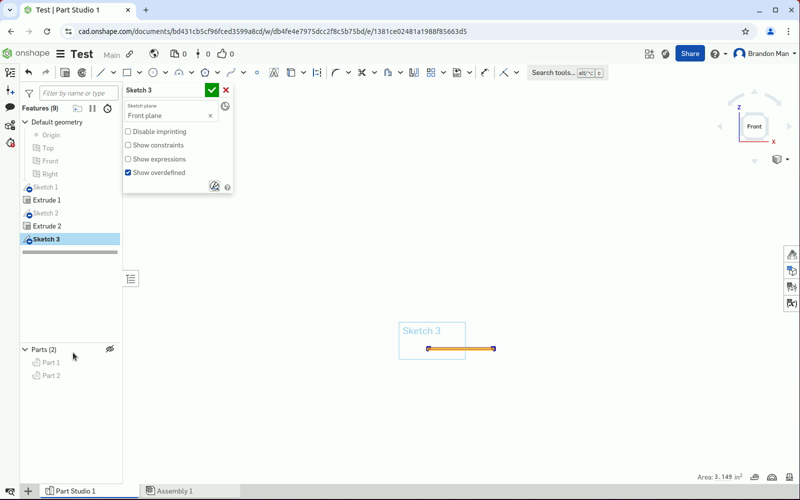
key(shift+e)
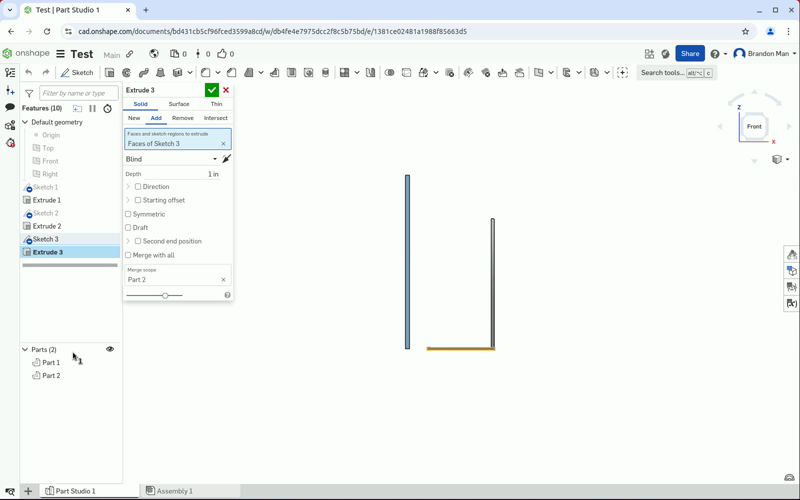
mouse_move(143, 106)
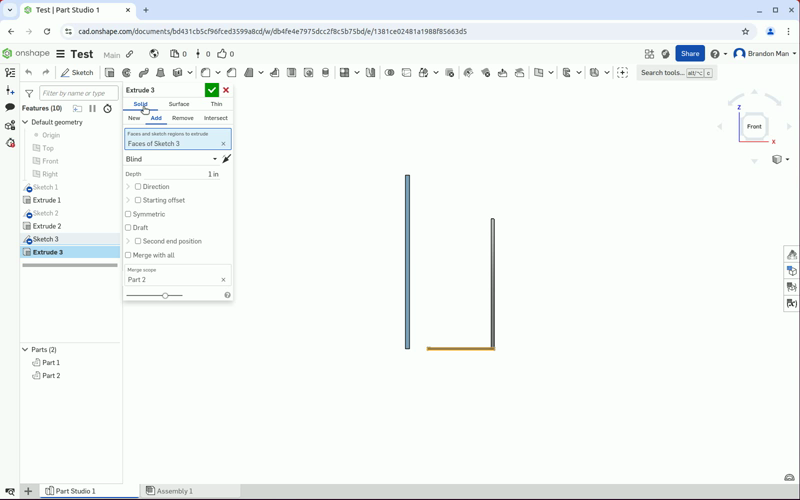
click(143, 106)
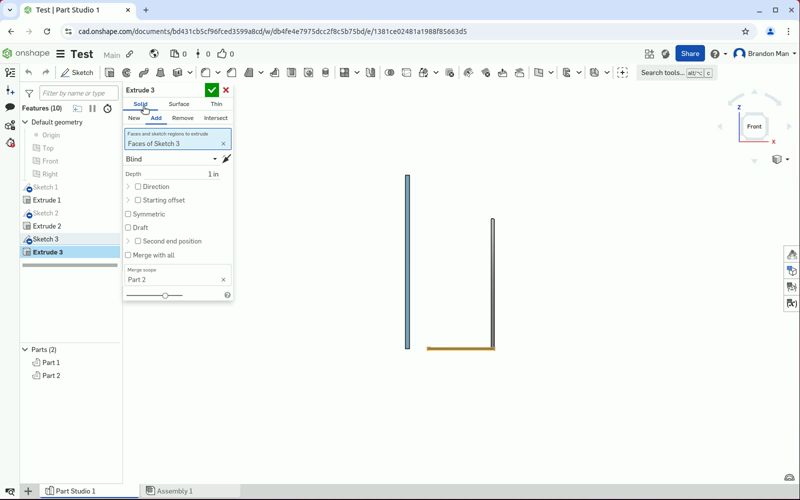
mouse_move(137, 120)
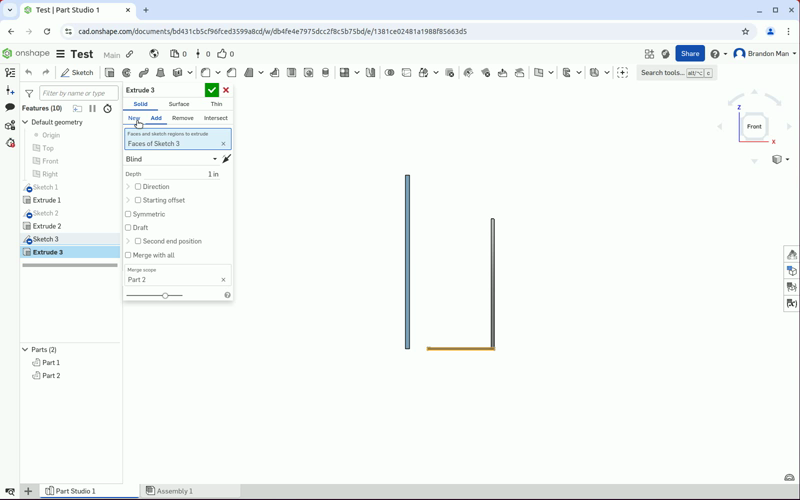
click(137, 120)
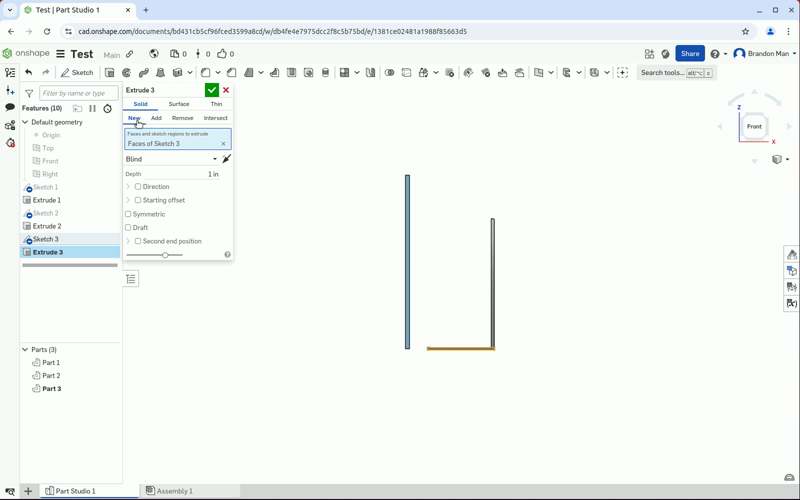
key(tab, 4)
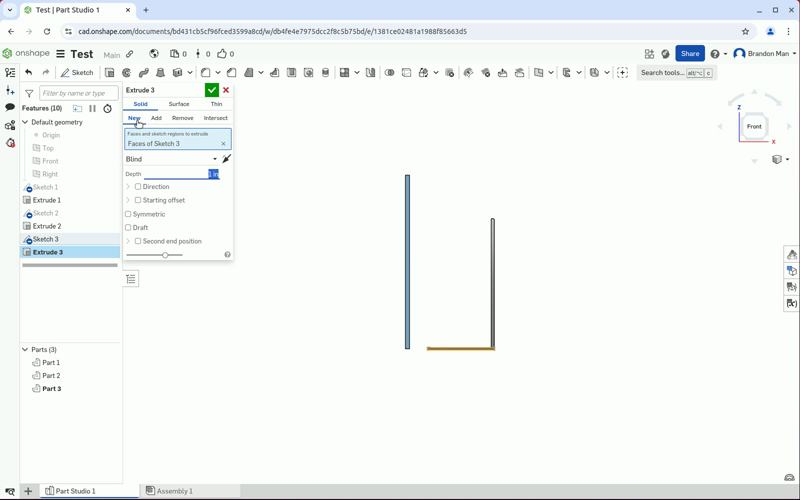
text(0.963)
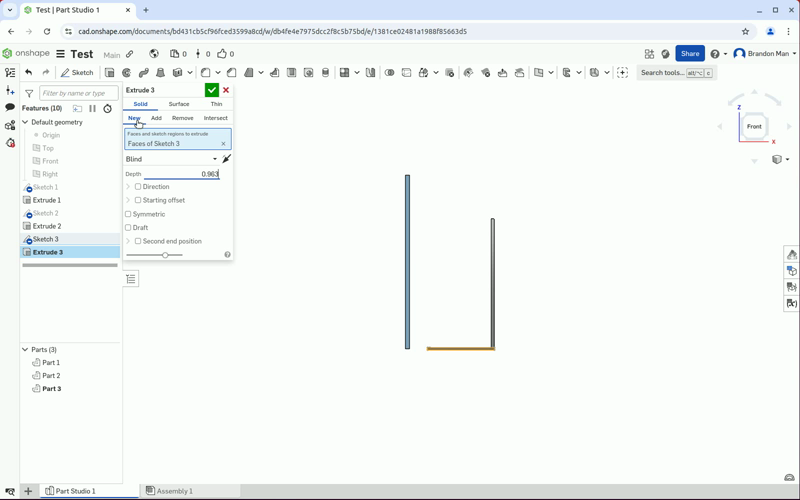
key(enter)
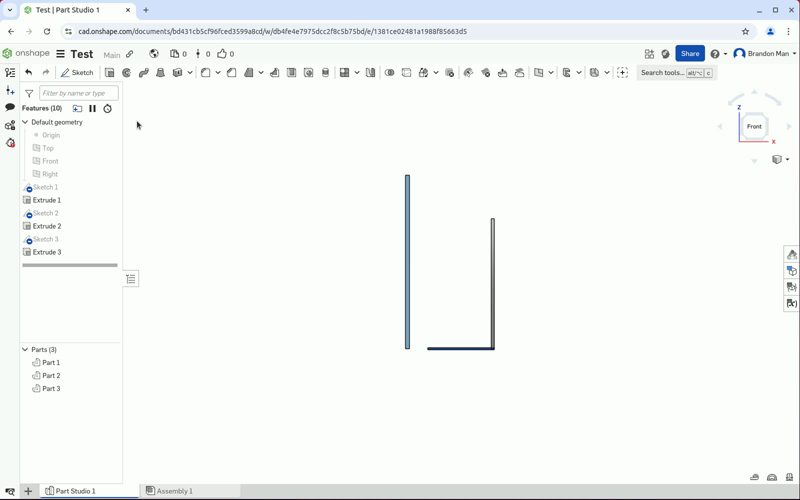
key(shift+h)
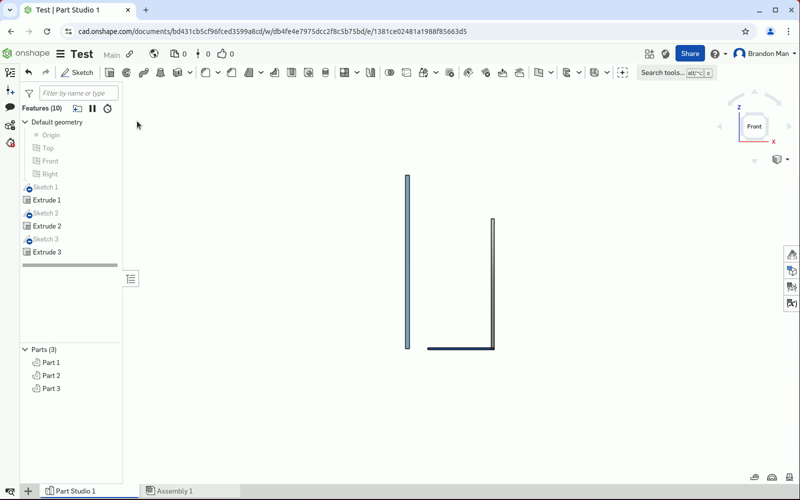
key(shift+h)
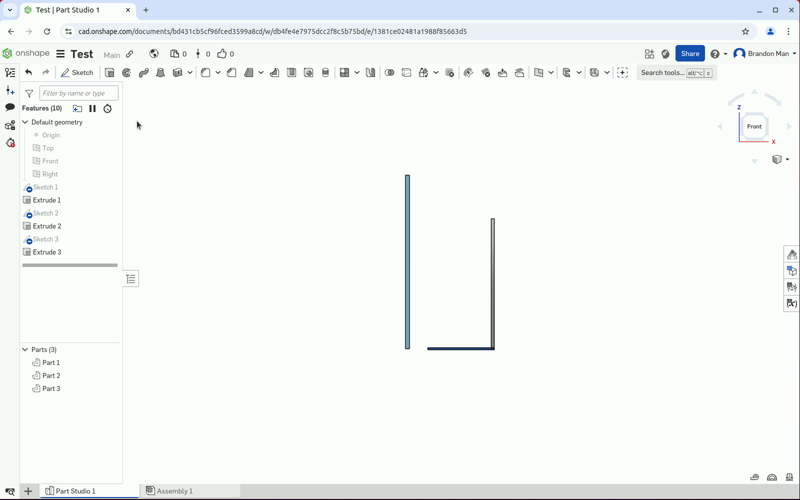
mouse_move(73, 189)
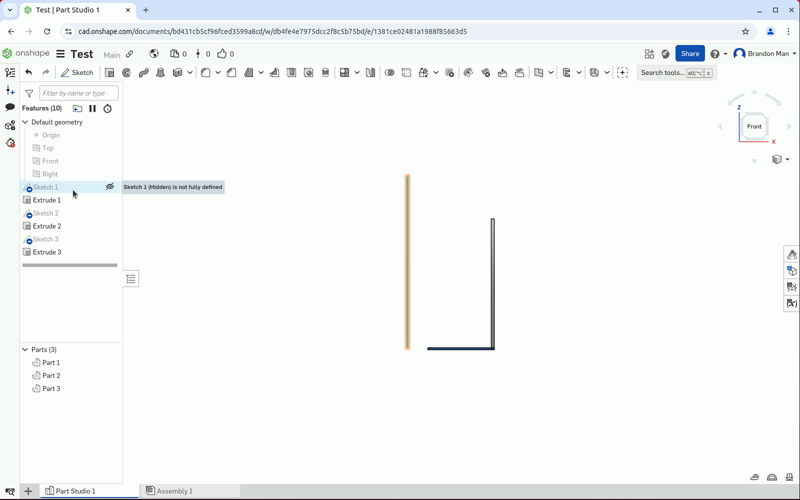
click(73, 189)
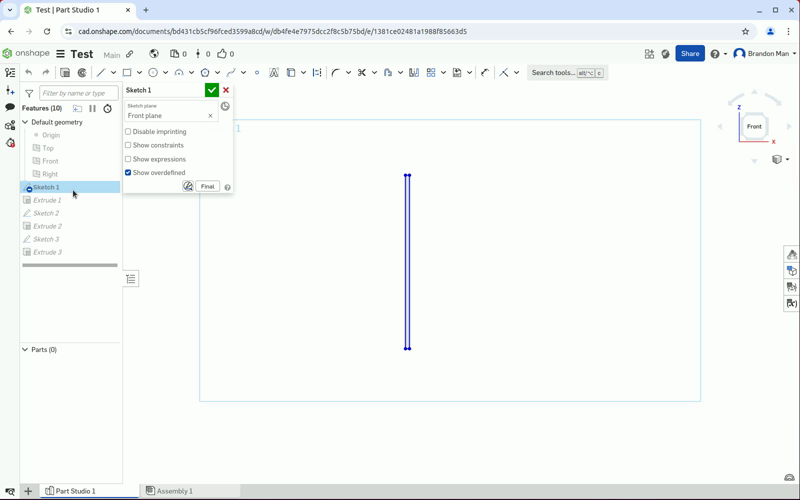
mouse_move(229, 92)
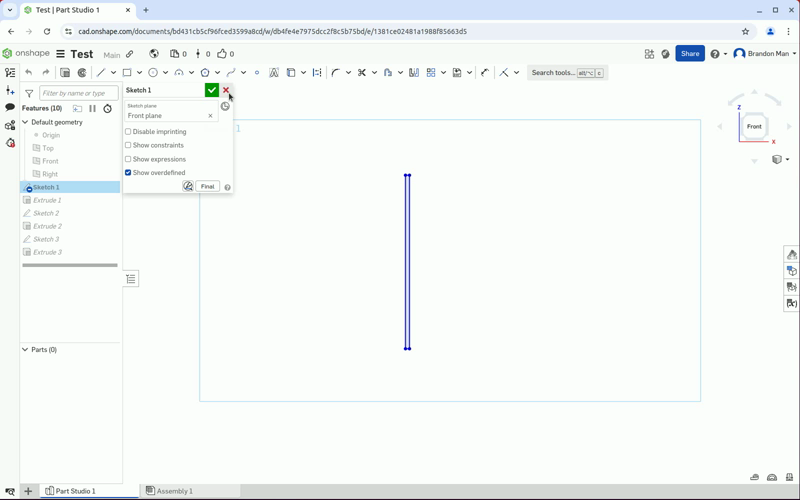
click(229, 92)
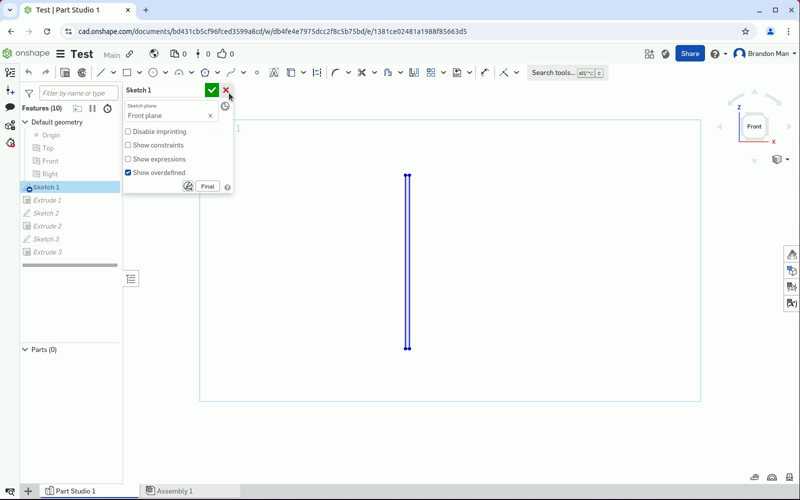
key(shift+s)
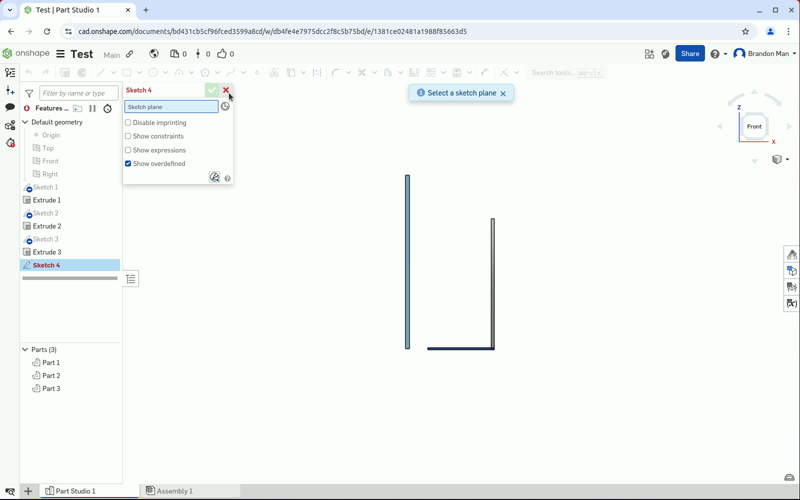
mouse_move(73, 163)
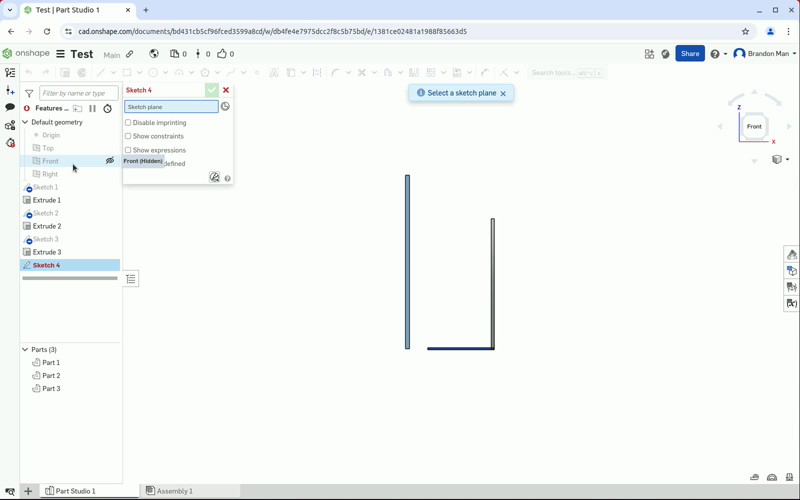
click(73, 163)
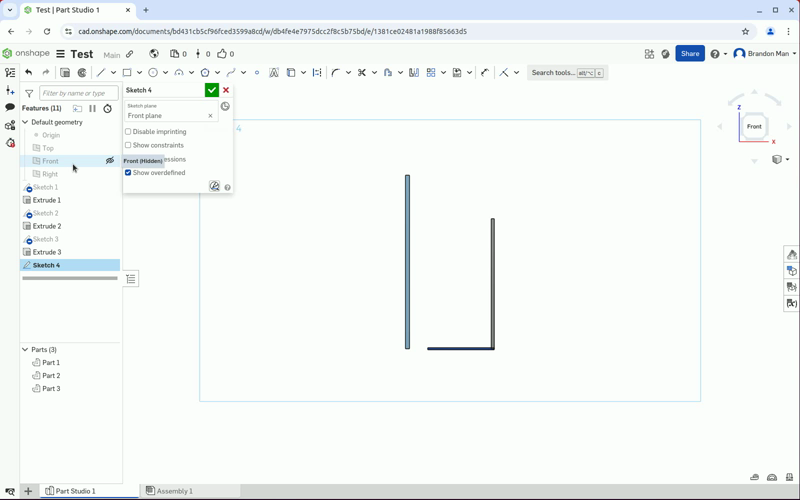
mouse_move(73, 352)
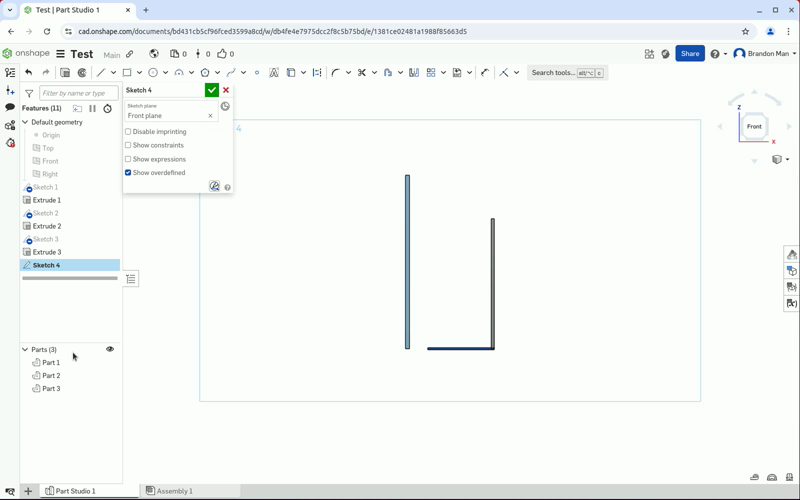
key(y)
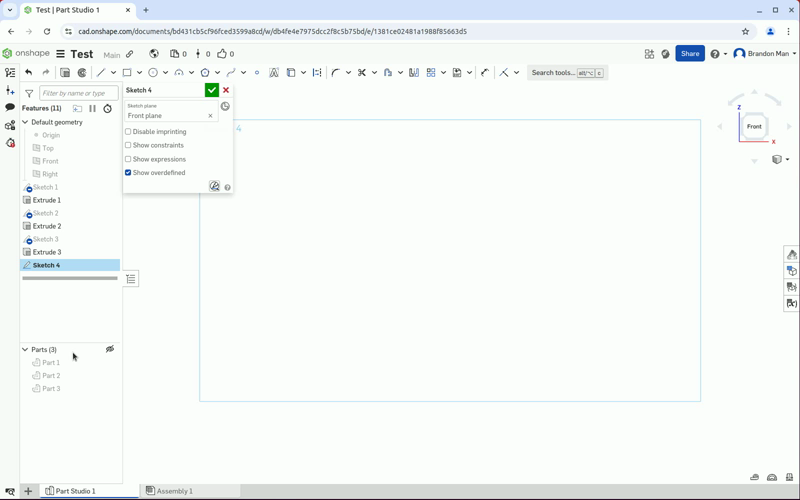
key(l)
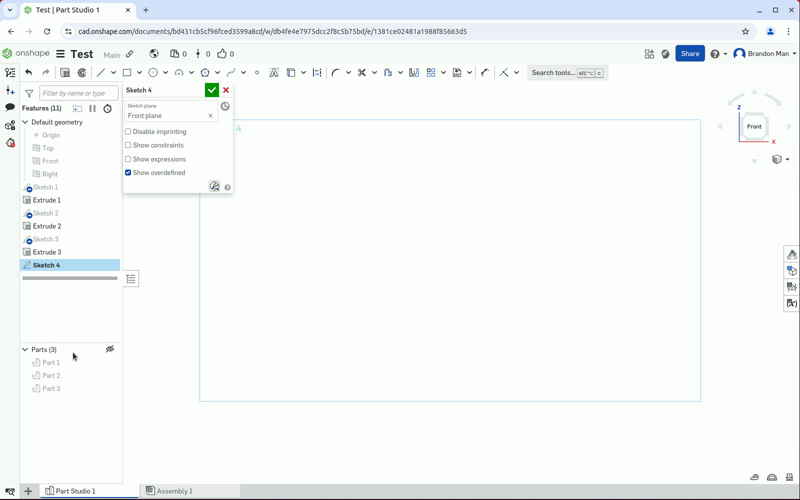
key_down(shift)
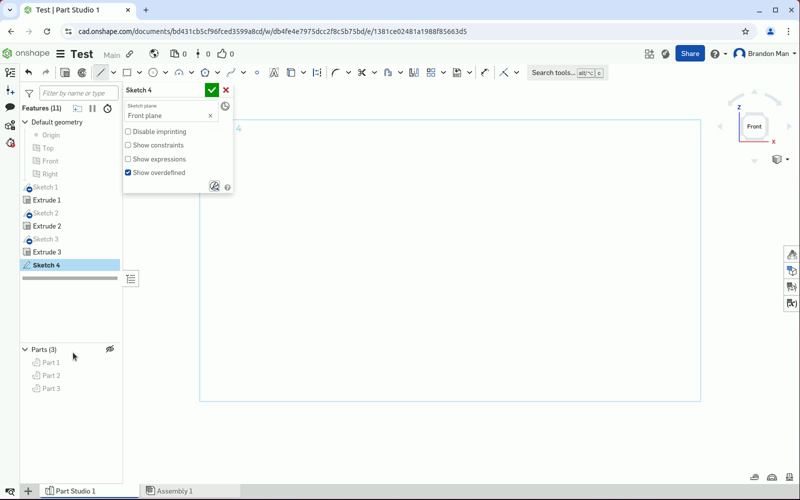
mouse_move(427, 217)
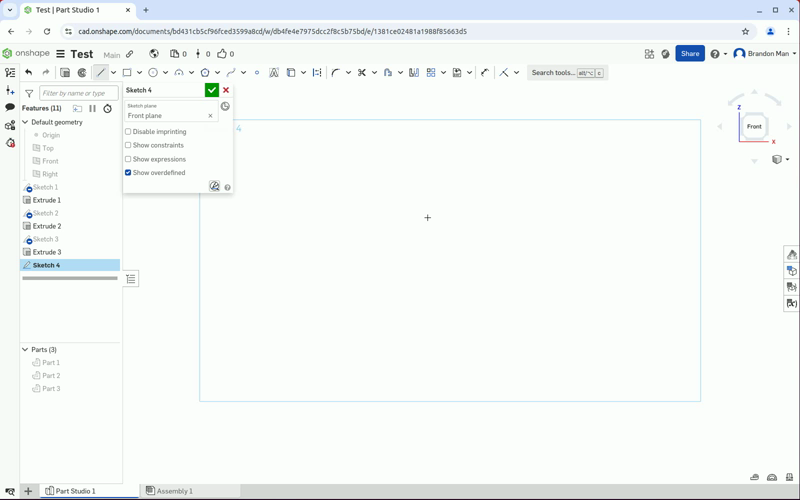
click(427, 217)
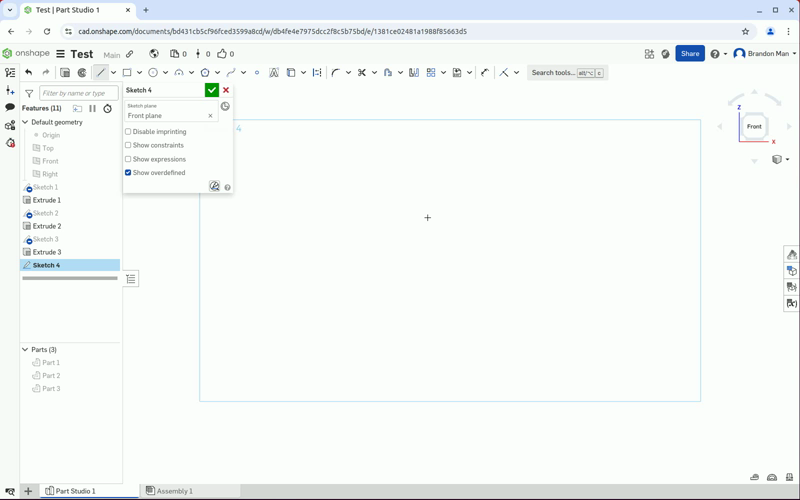
key_up(shift)
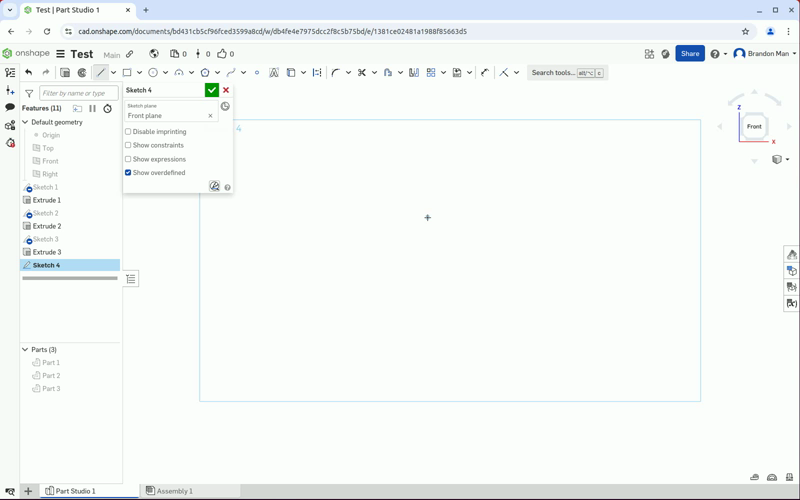
key_down(shift)
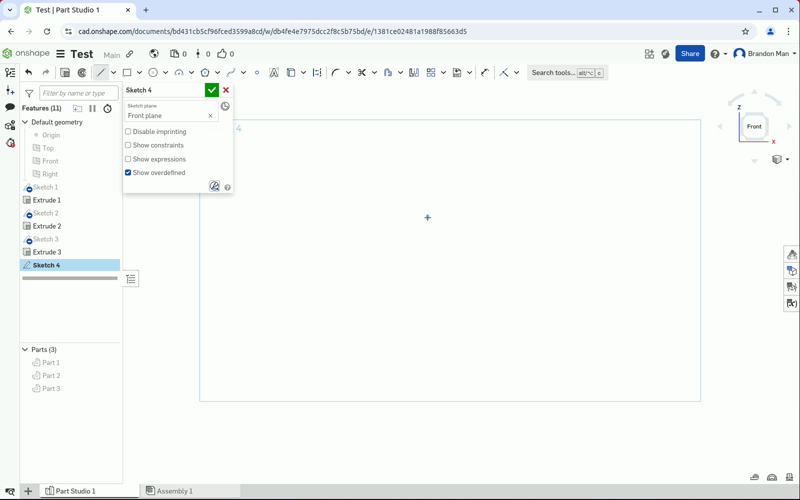
mouse_move(457, 217)
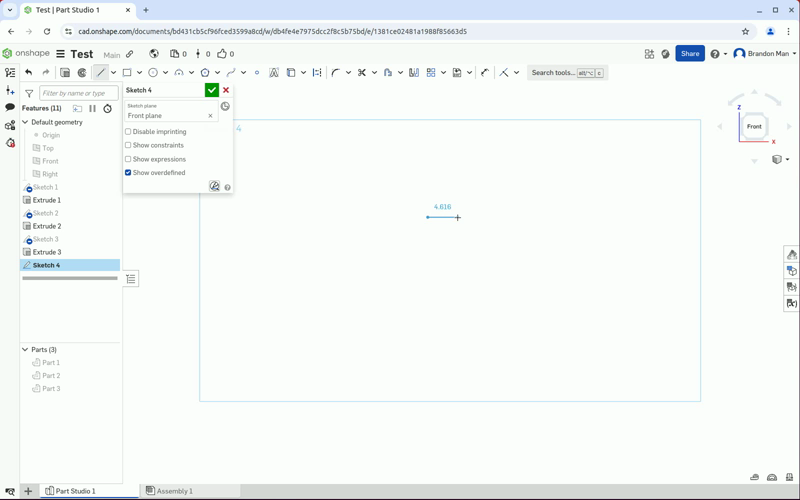
mouse_move(429, 217)
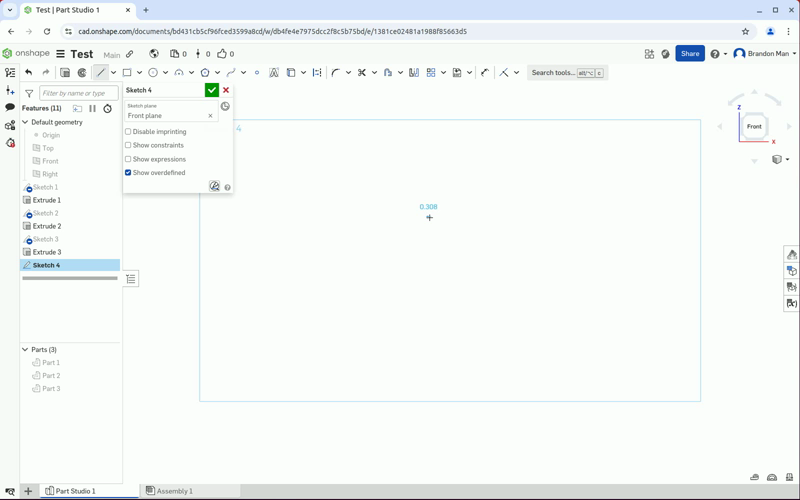
scroll(6)
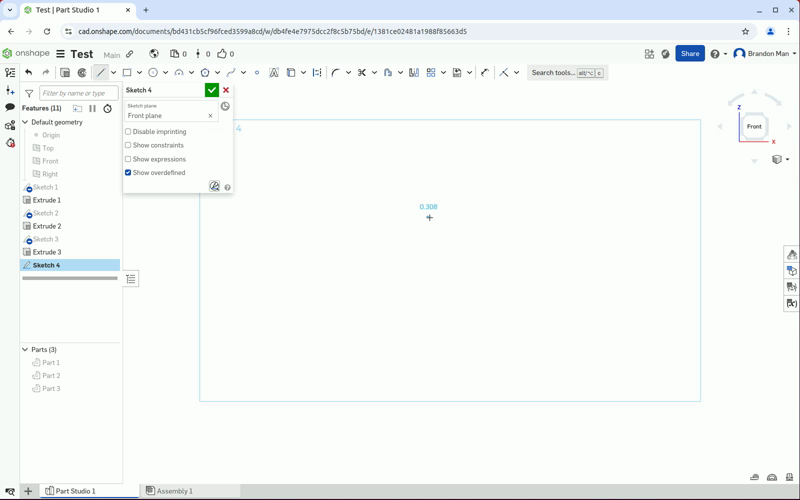
scroll(6)
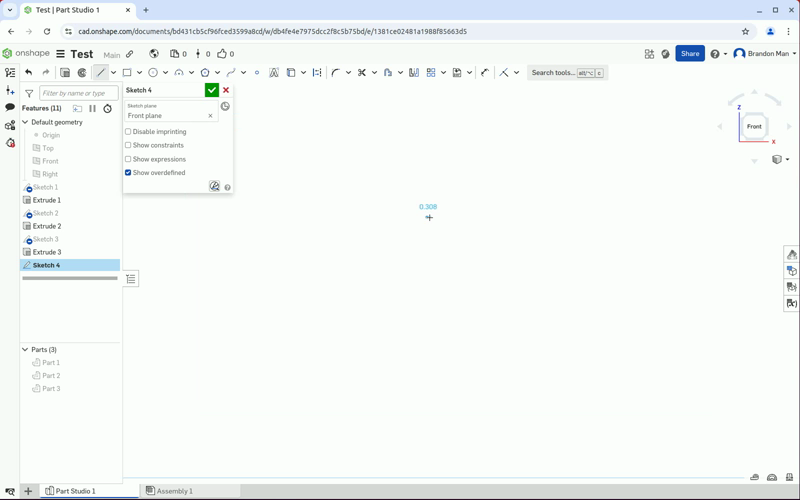
scroll(6)
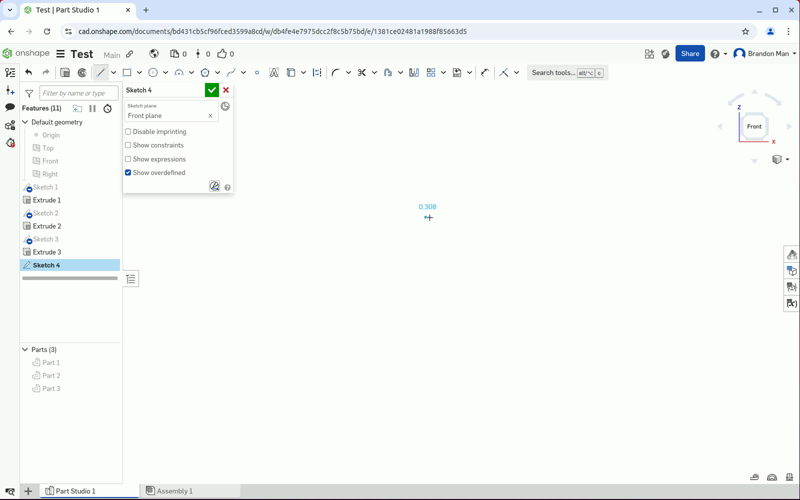
scroll(6)
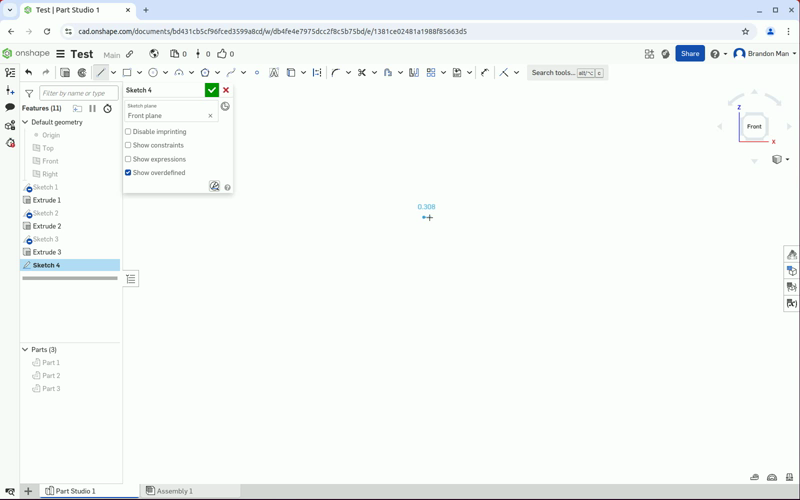
scroll(6)
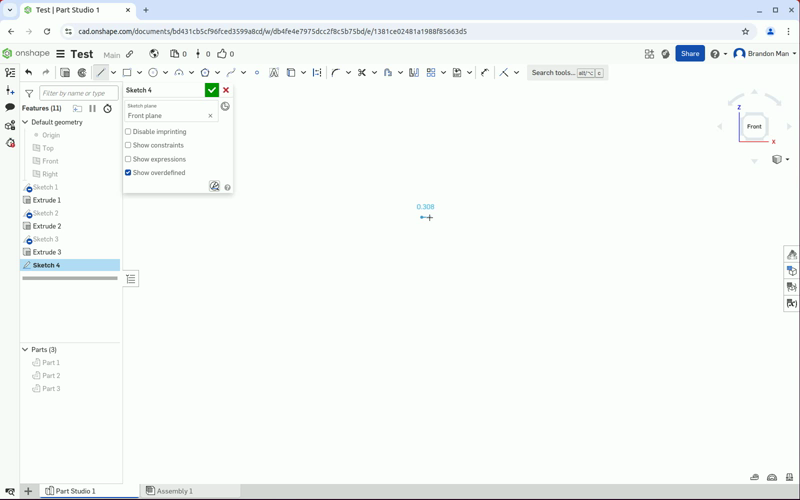
scroll(6)
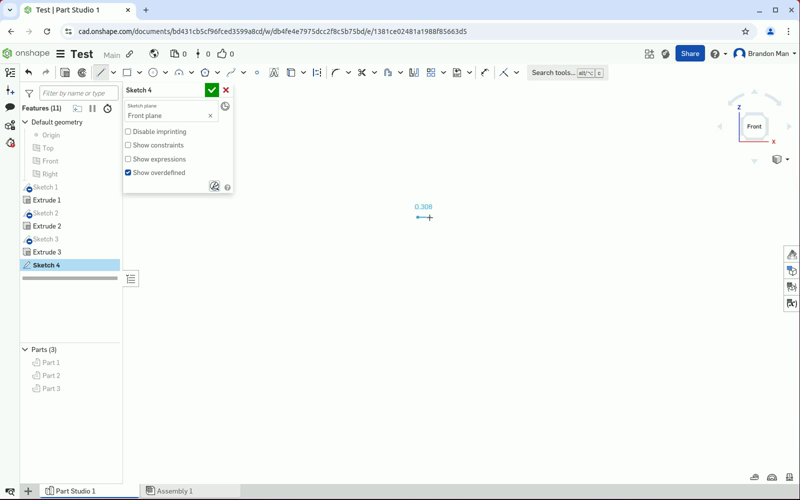
scroll(6)
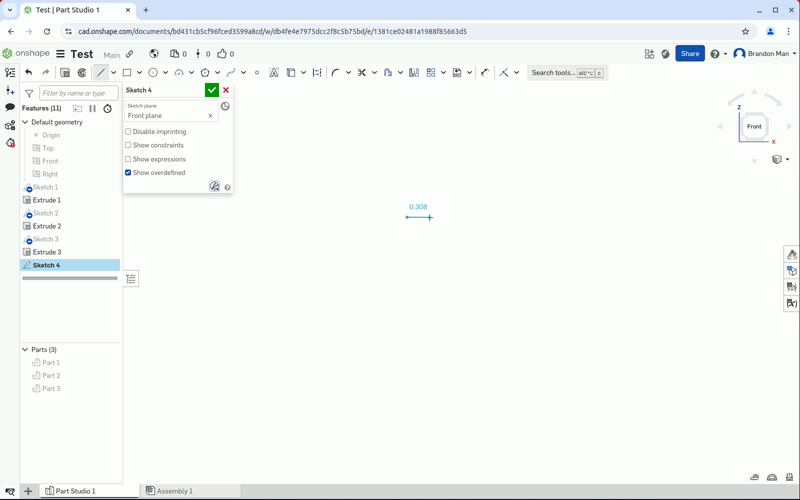
click(429, 217)
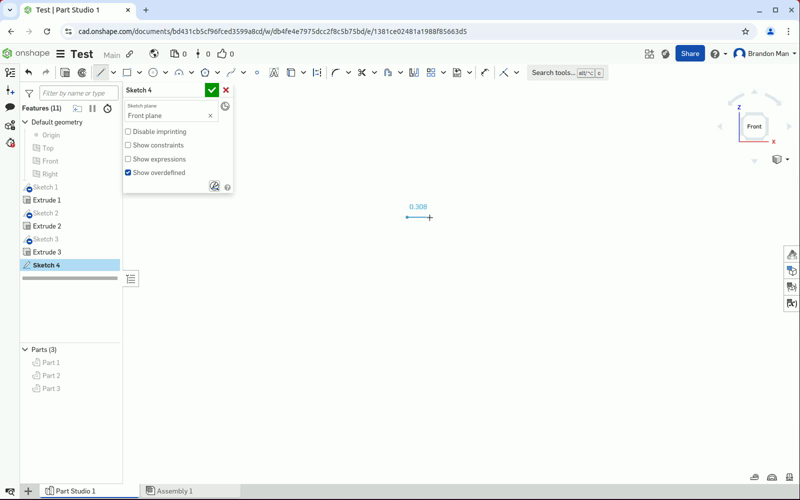
scroll(-6)
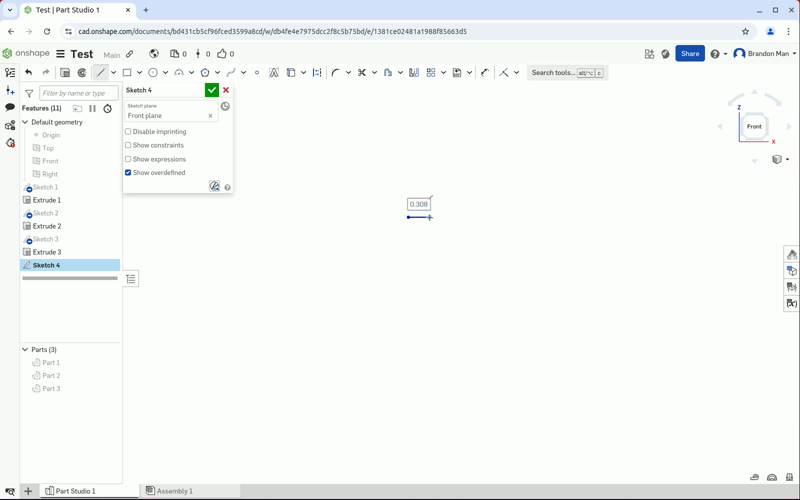
scroll(-6)
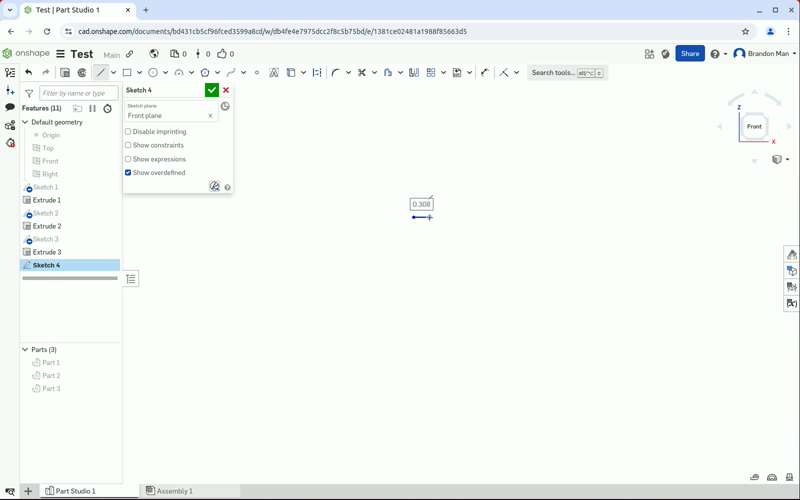
scroll(-6)
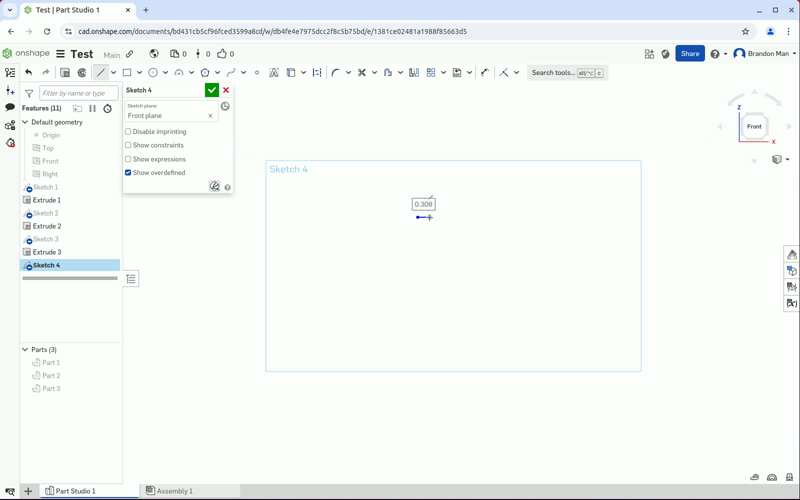
scroll(-6)
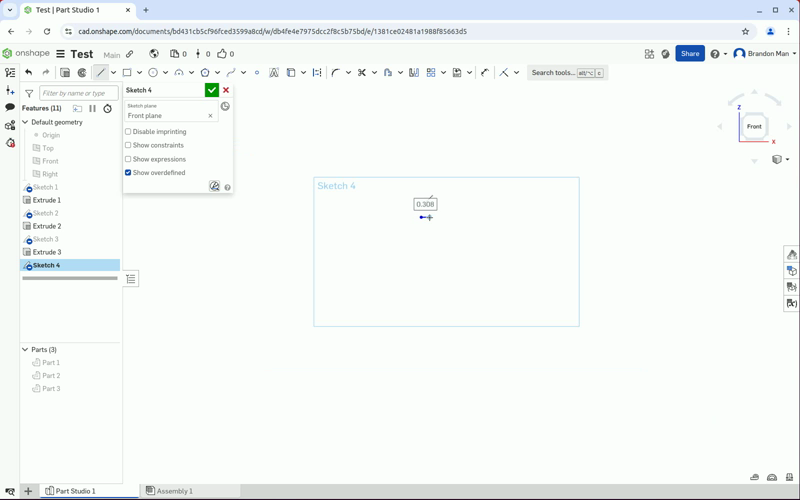
scroll(-6)
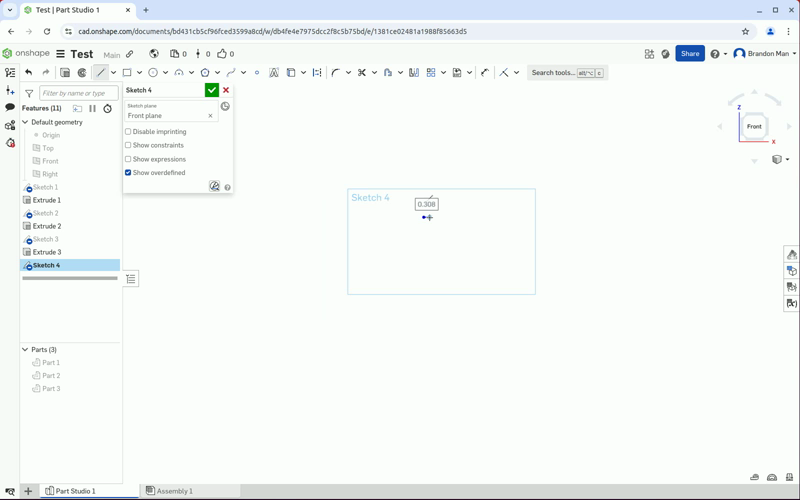
scroll(-6)
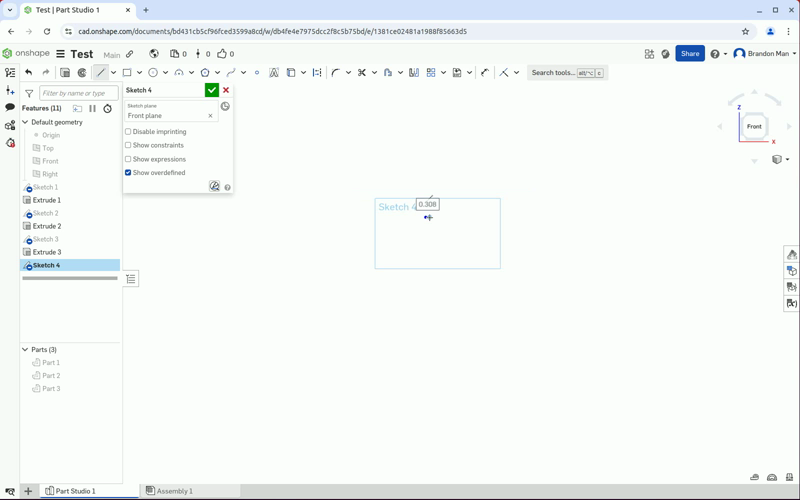
scroll(-6)
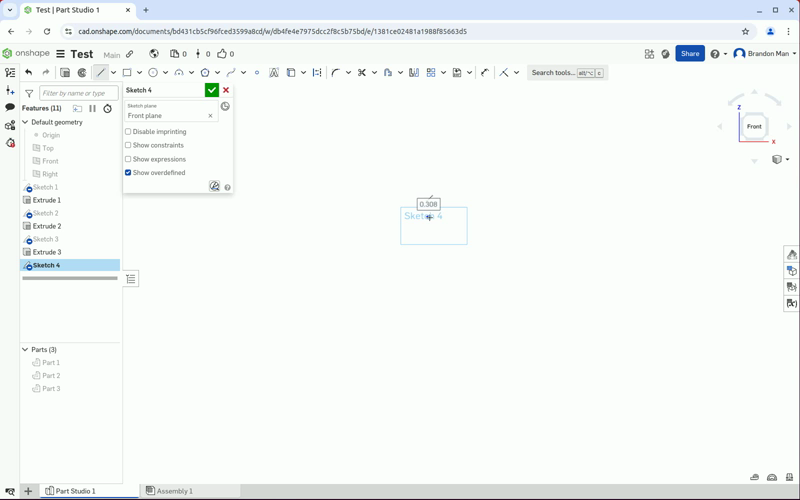
key_up(shift)
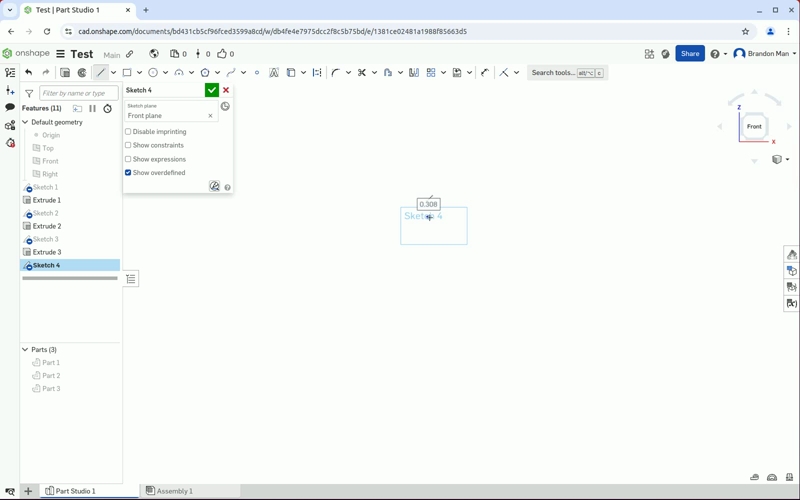
key_down(shift)
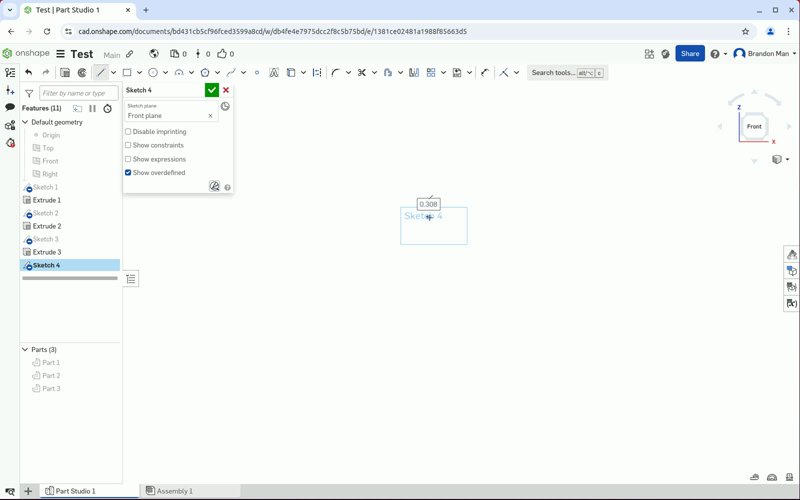
mouse_move(492, 217)
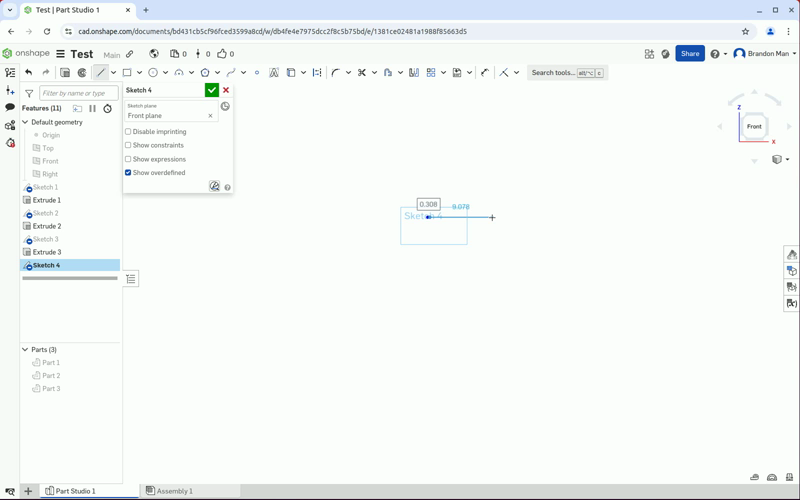
click(492, 217)
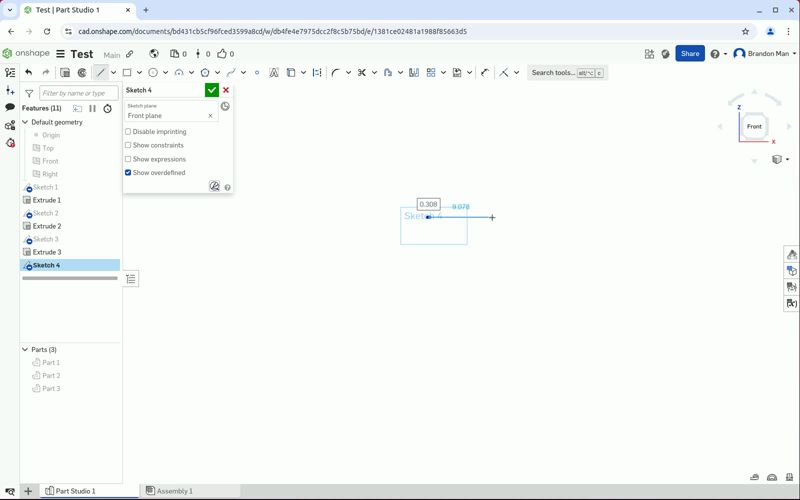
key_up(shift)
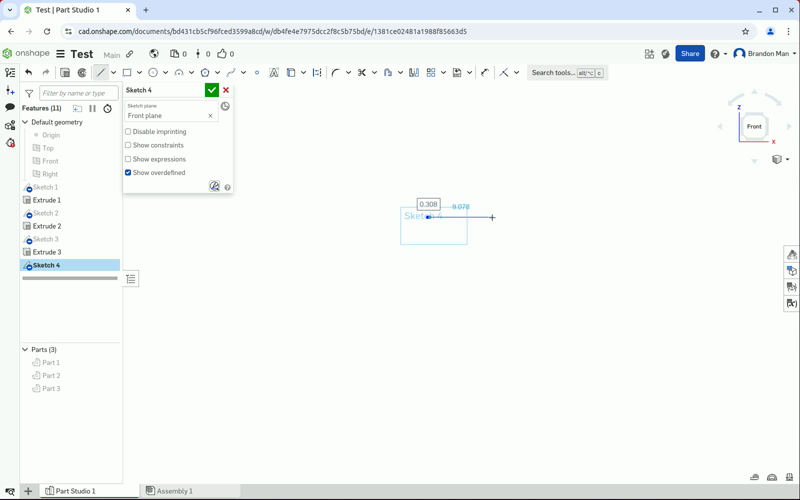
key_down(shift)
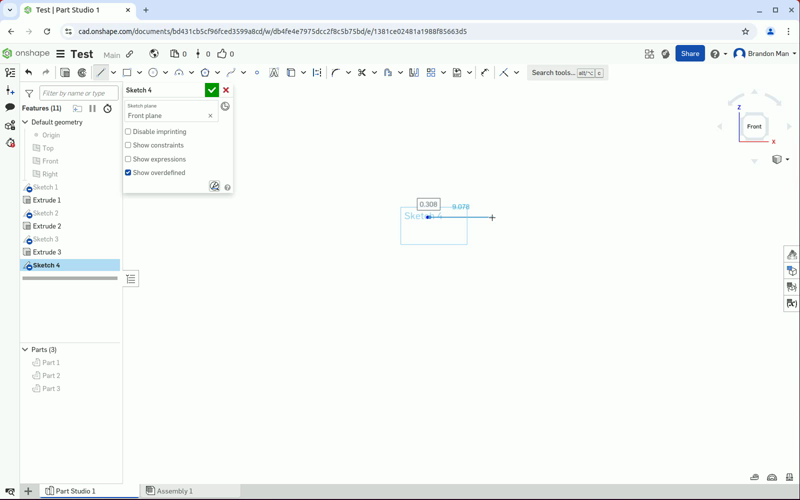
mouse_move(522, 217)
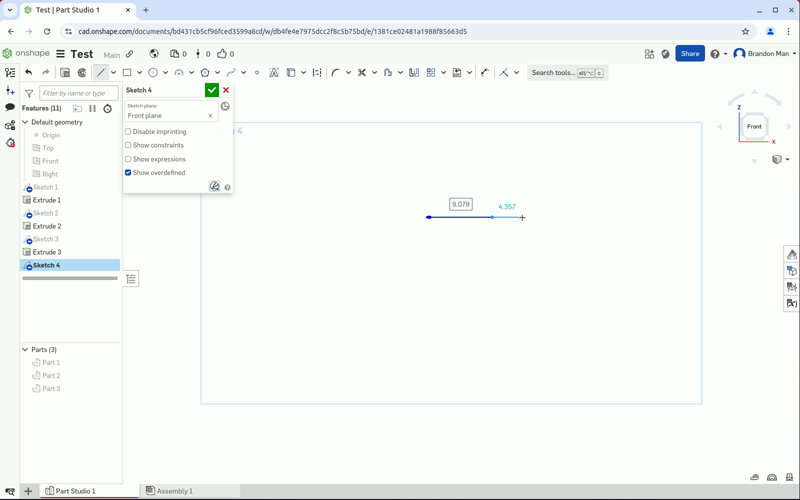
mouse_move(494, 217)
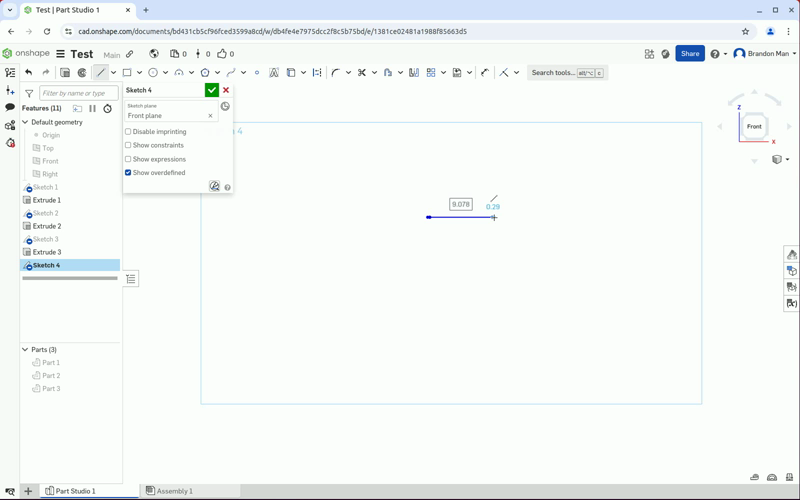
scroll(6)
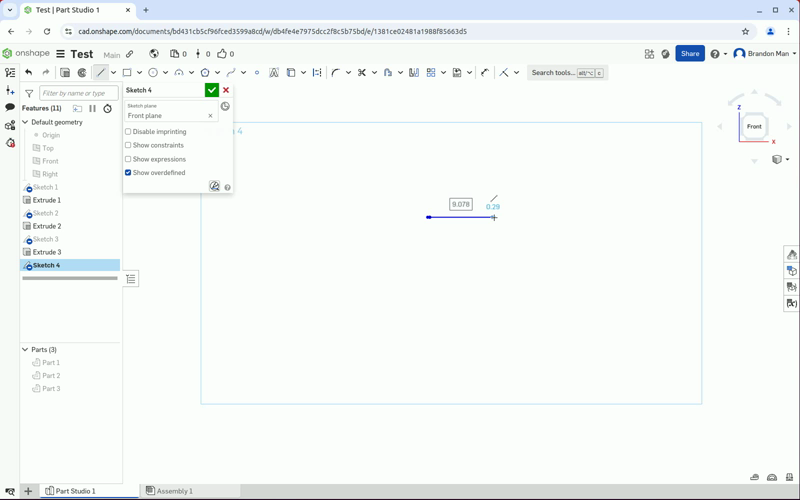
scroll(6)
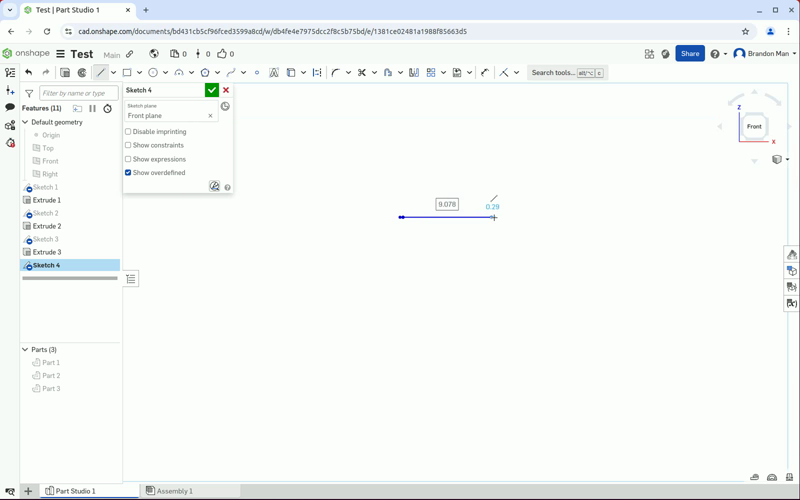
scroll(6)
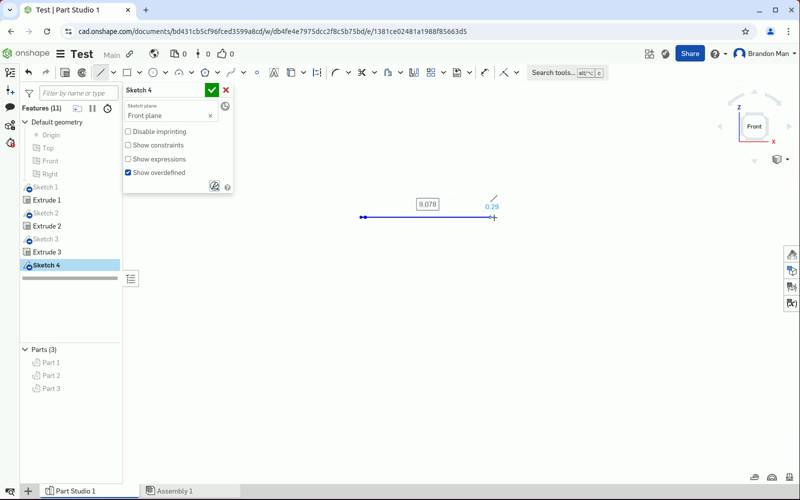
scroll(6)
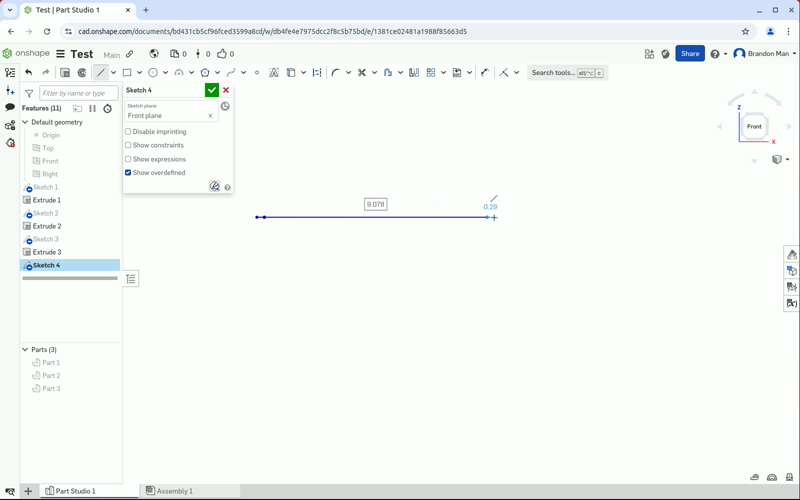
scroll(6)
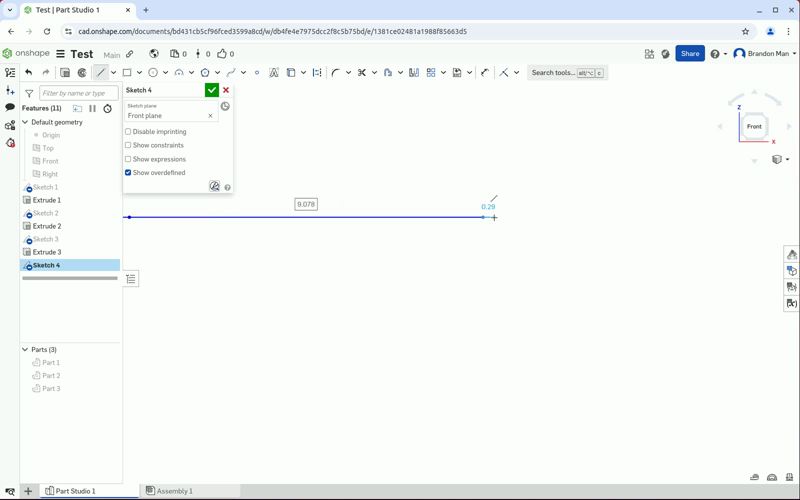
scroll(6)
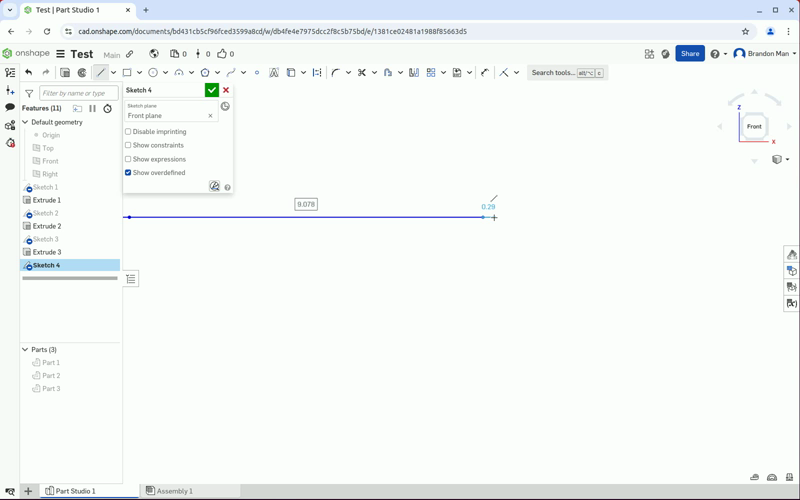
scroll(6)
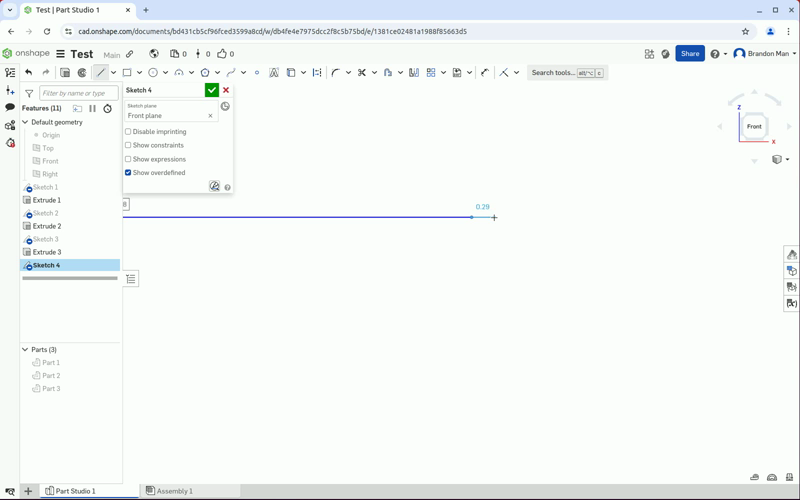
click(494, 217)
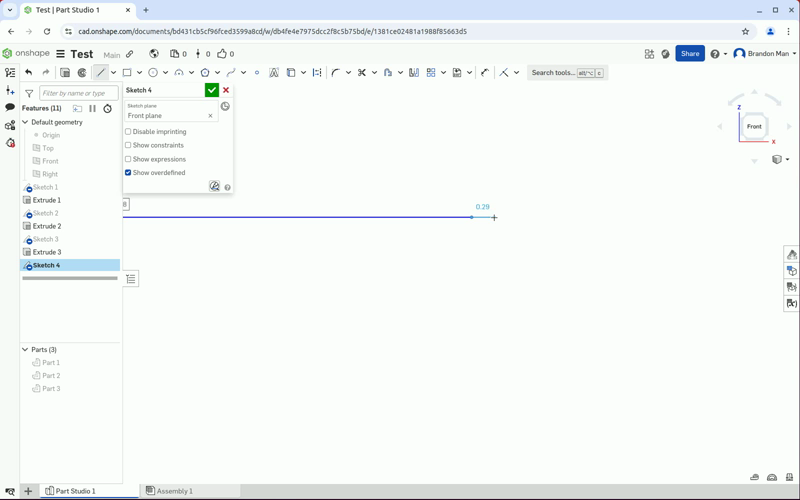
scroll(-6)
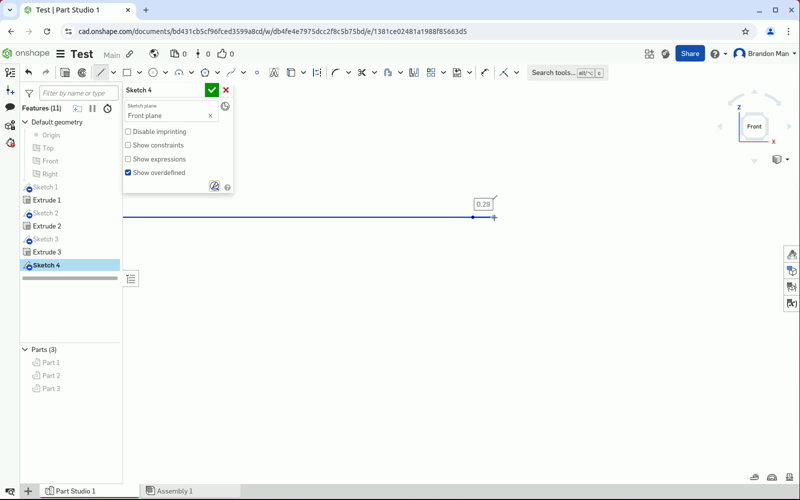
scroll(-6)
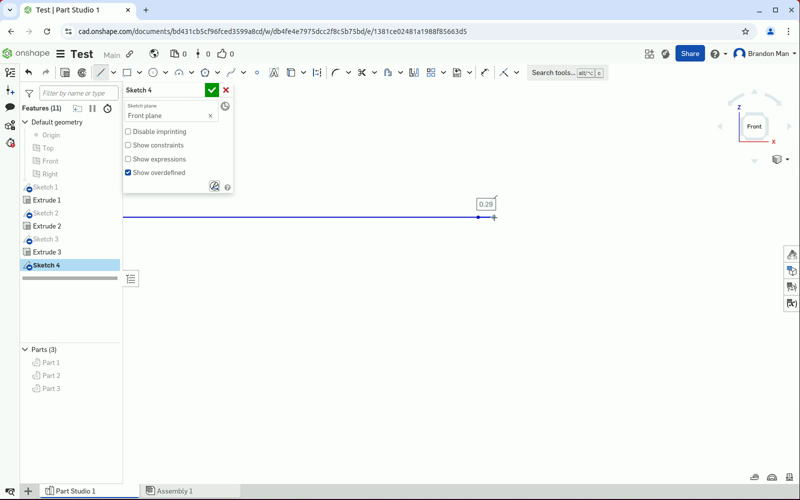
scroll(-6)
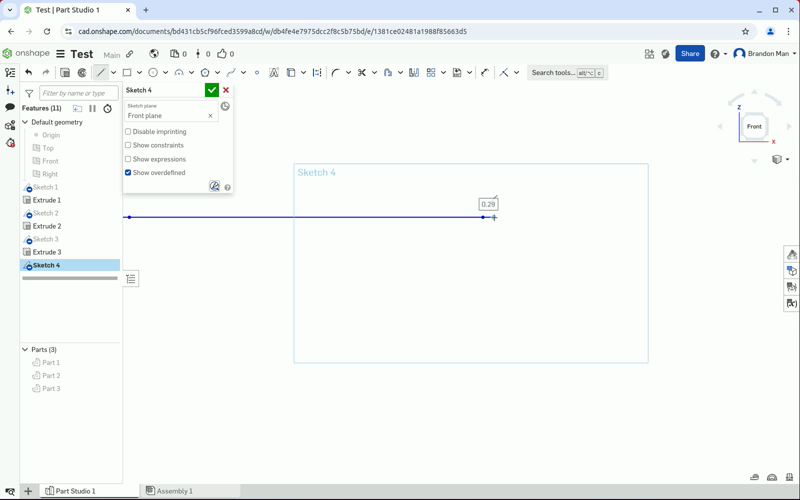
scroll(-6)
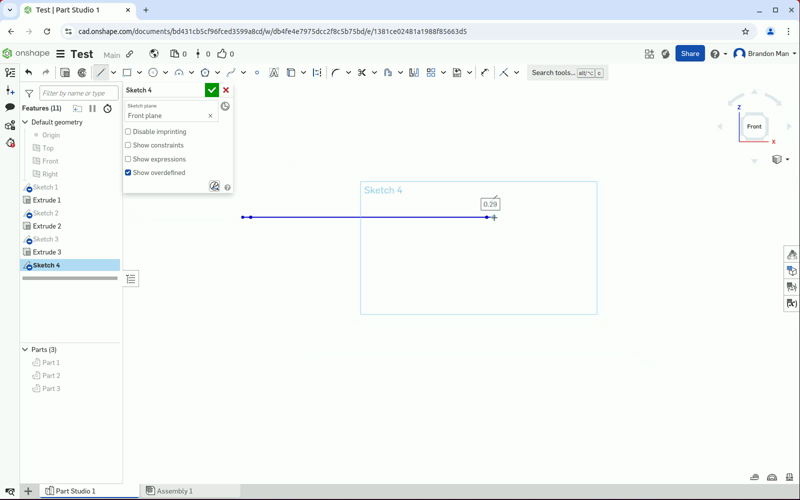
scroll(-6)
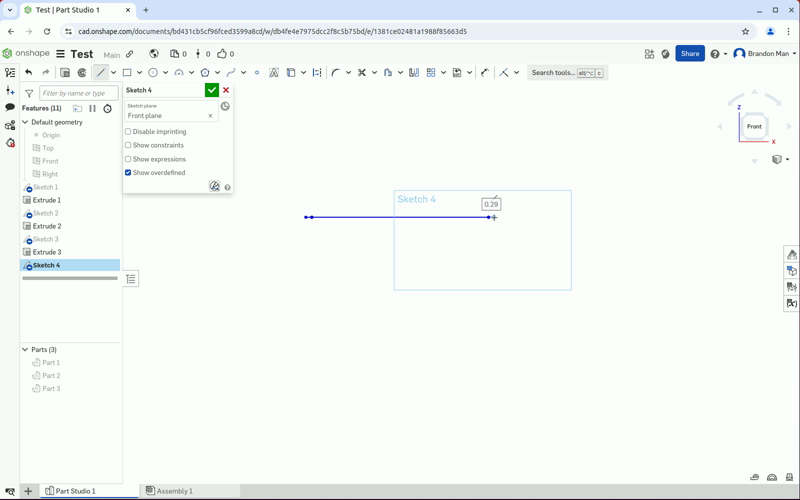
scroll(-6)
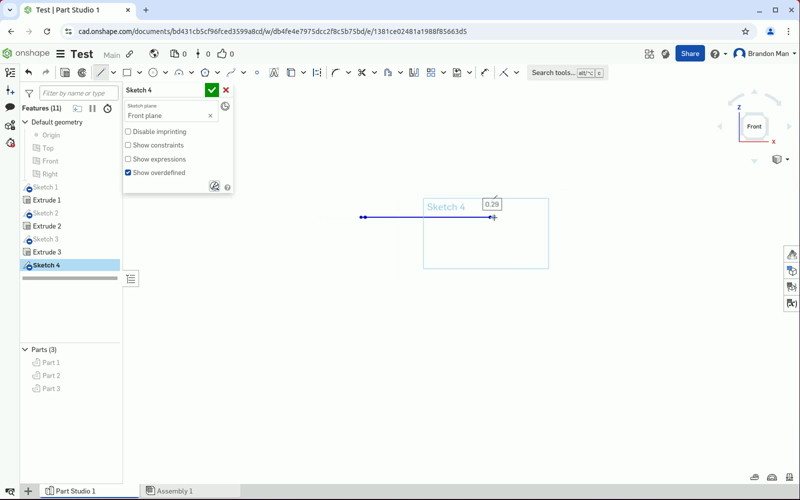
scroll(-6)
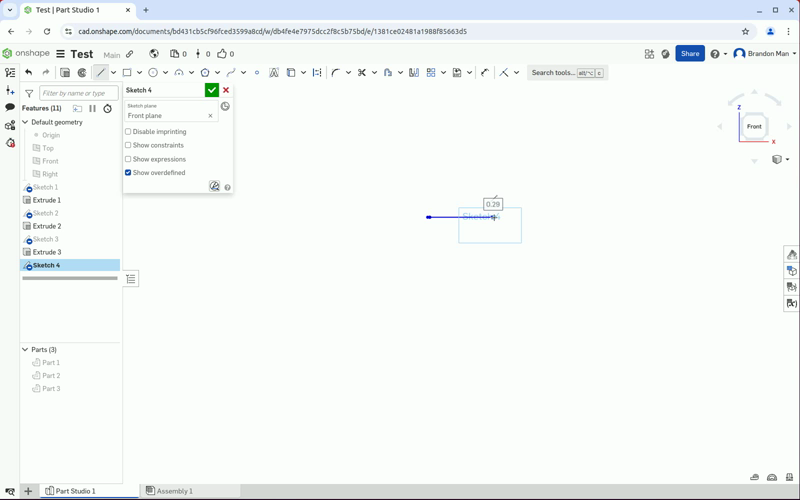
key_up(shift)
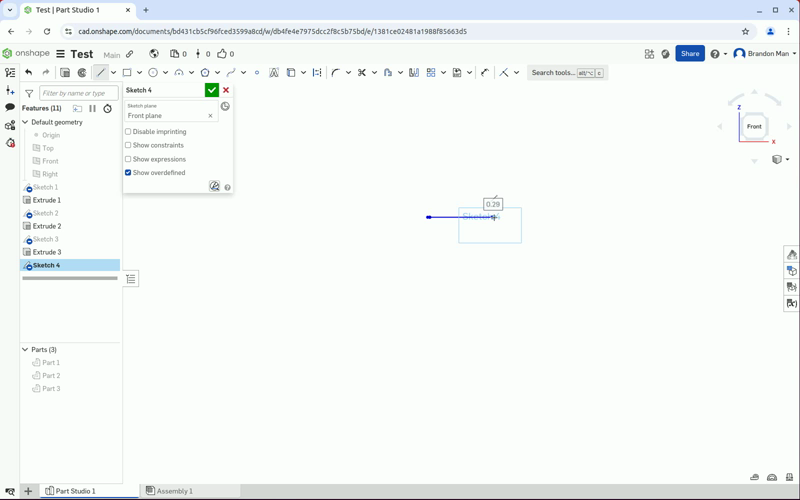
key_down(shift)
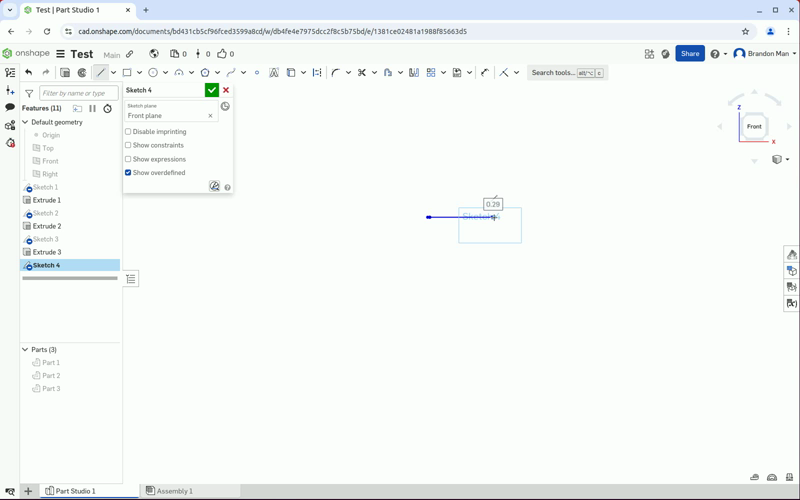
mouse_move(524, 217)
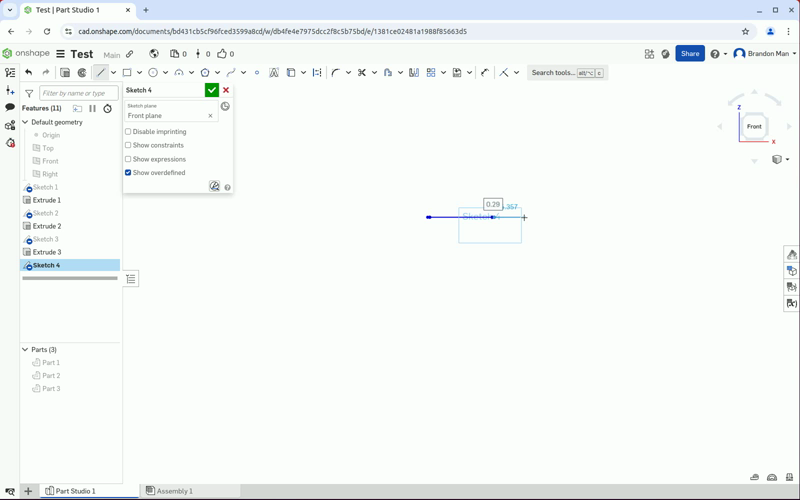
mouse_move(494, 215)
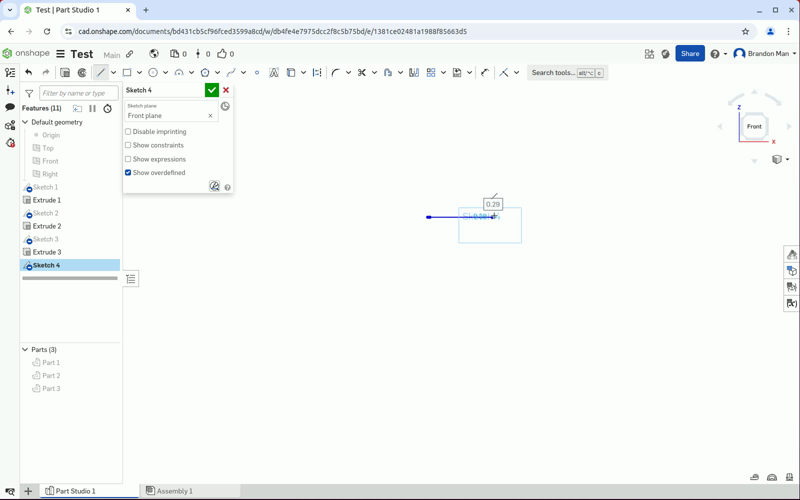
scroll(6)
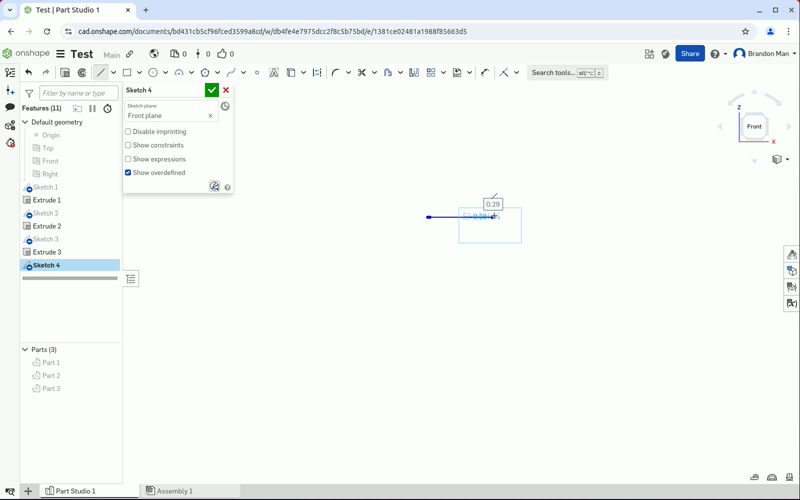
scroll(6)
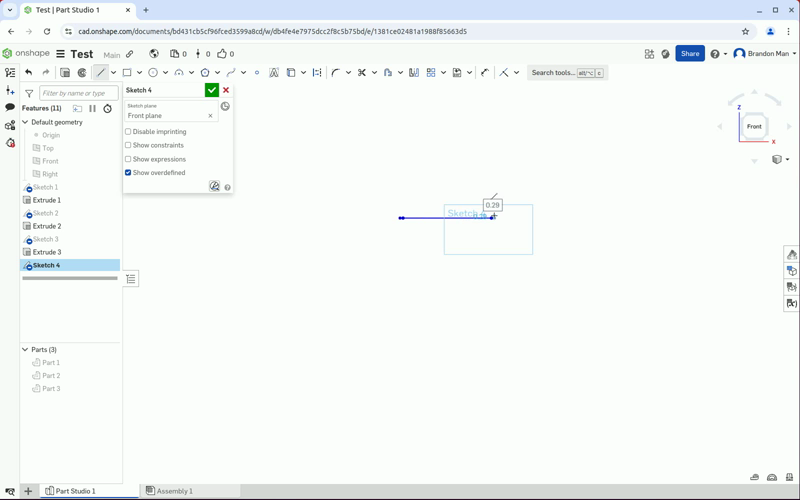
scroll(6)
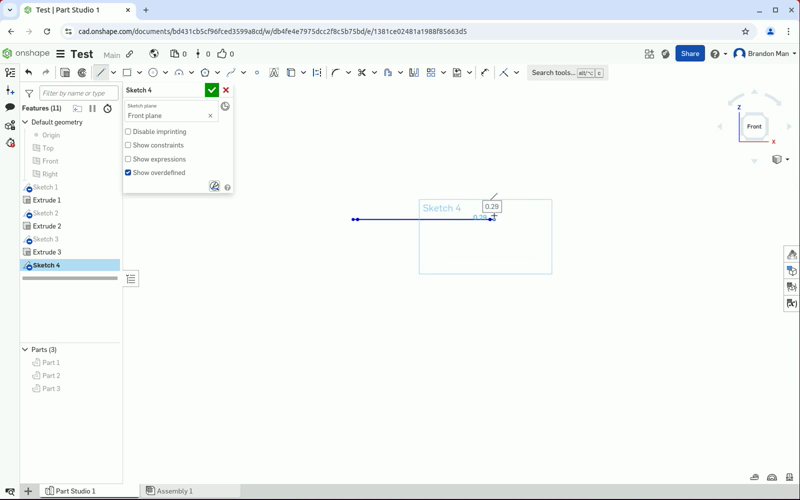
scroll(6)
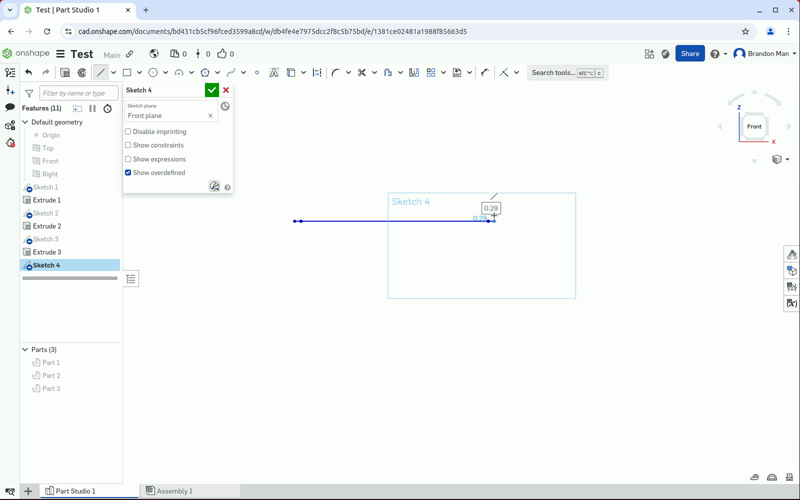
scroll(6)
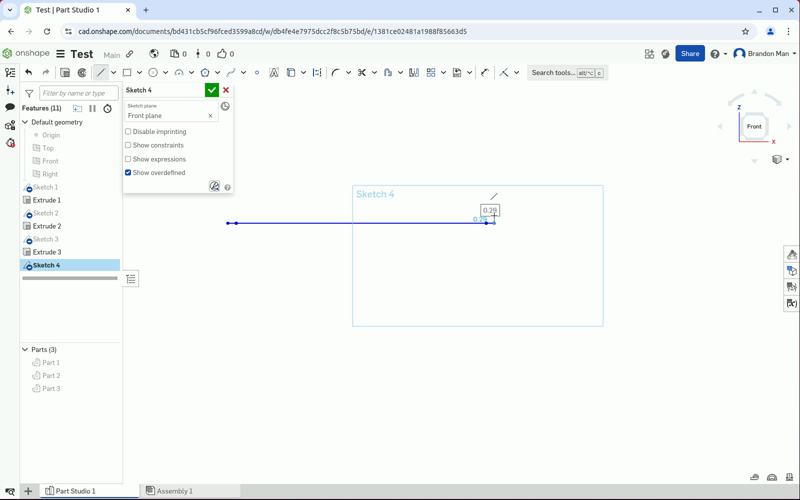
scroll(6)
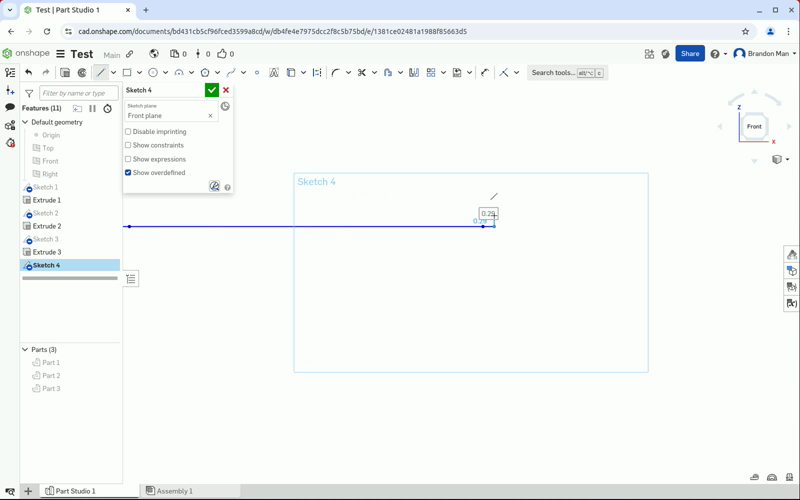
scroll(6)
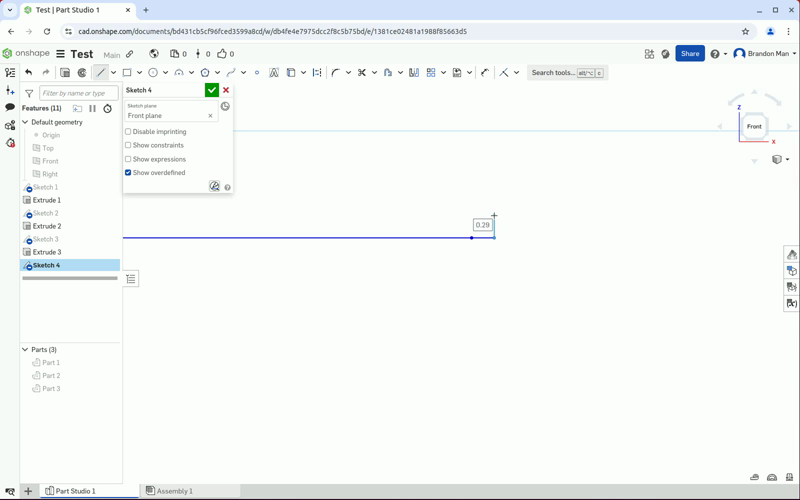
click(494, 215)
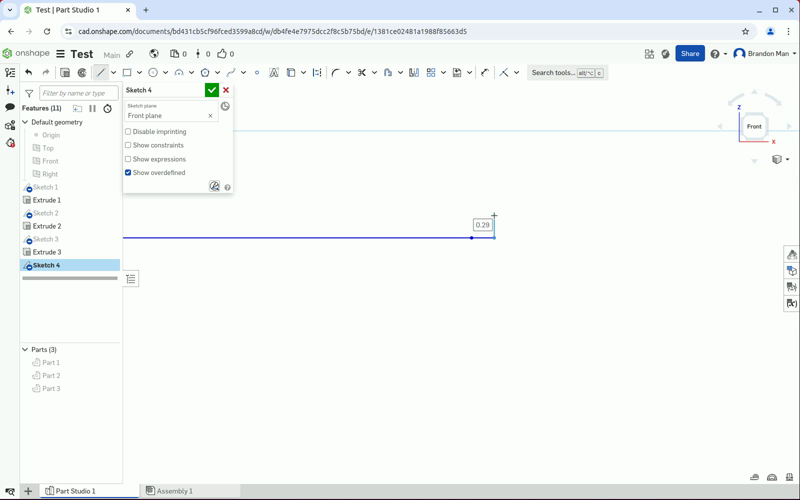
scroll(-6)
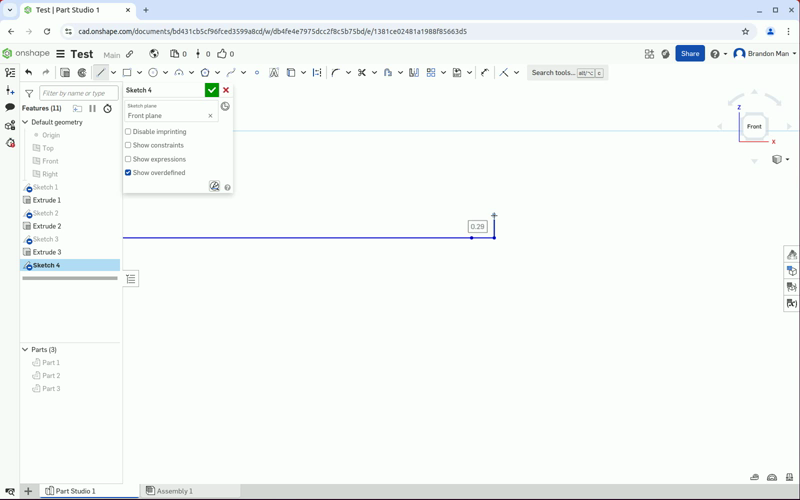
scroll(-6)
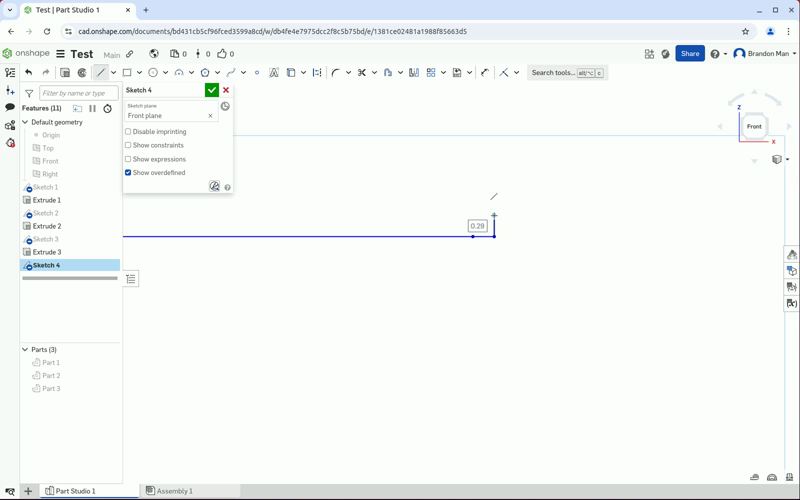
scroll(-6)
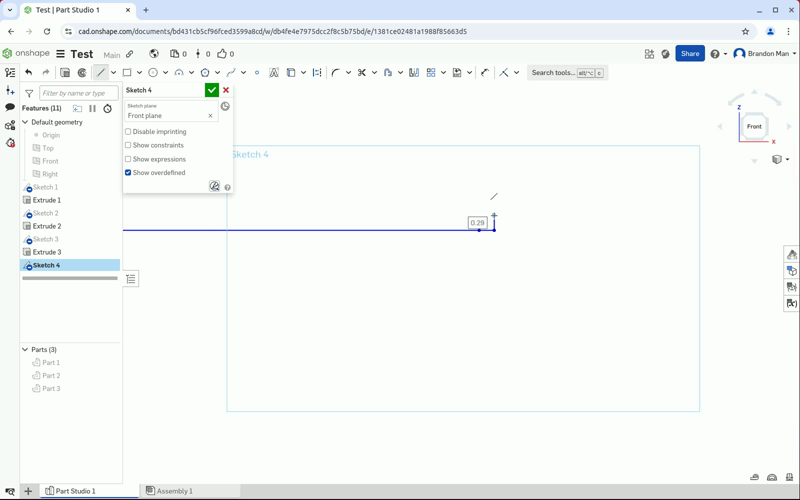
scroll(-6)
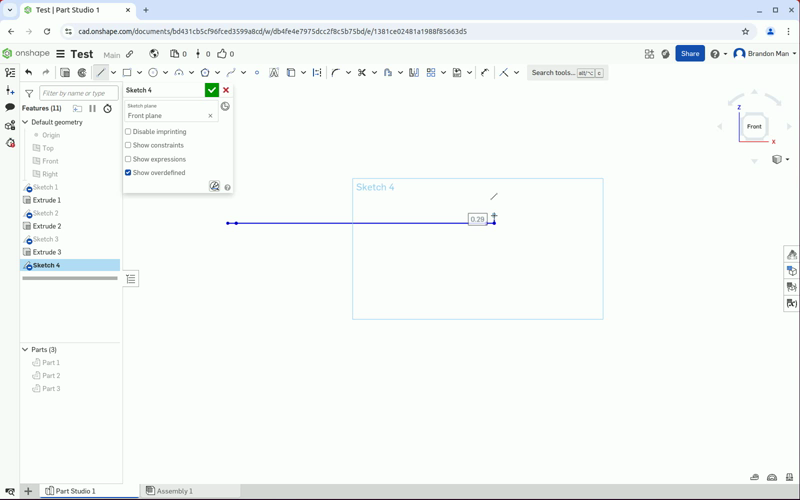
scroll(-6)
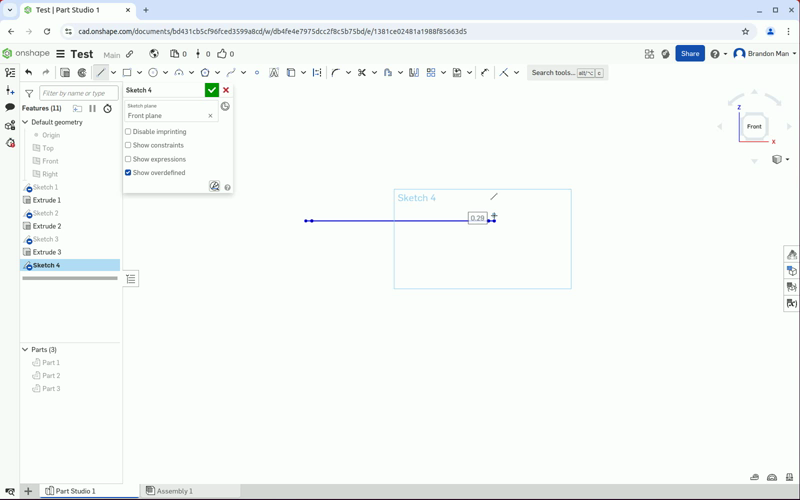
scroll(-6)
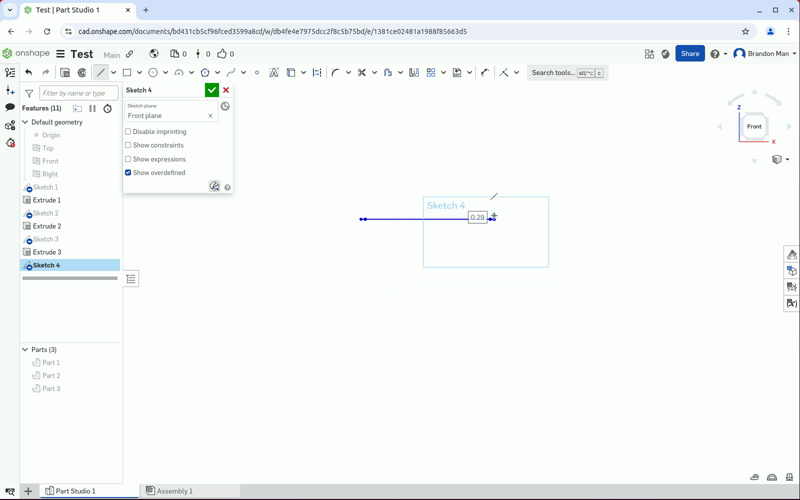
scroll(-6)
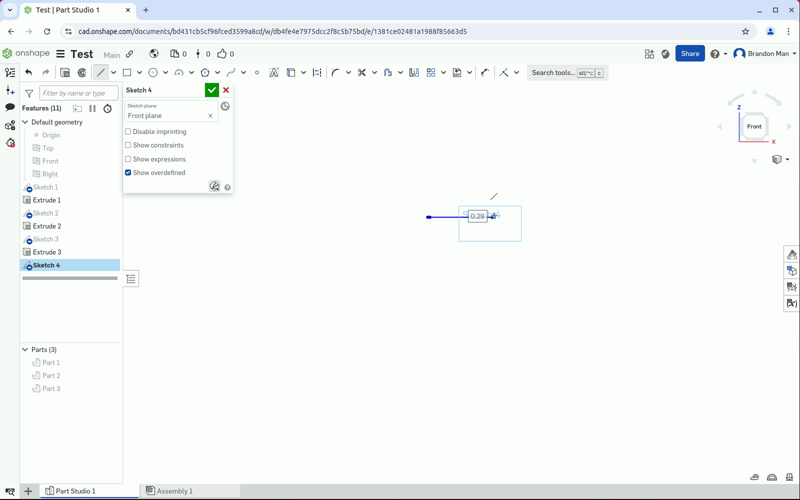
key_up(shift)
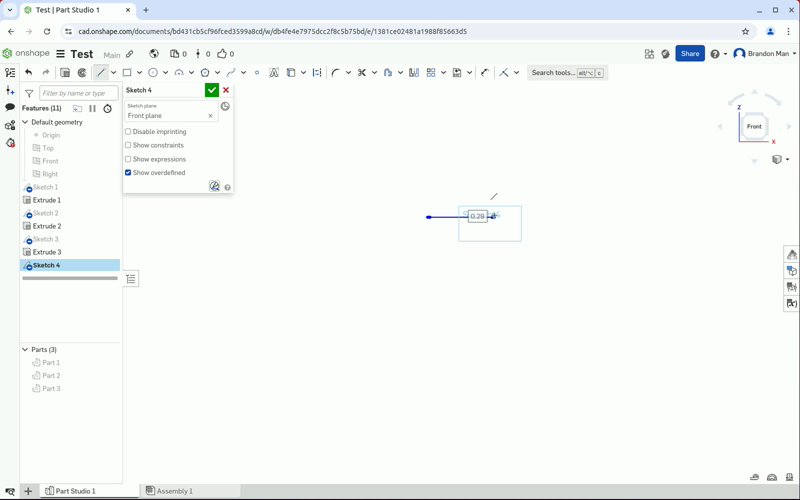
key_down(shift)
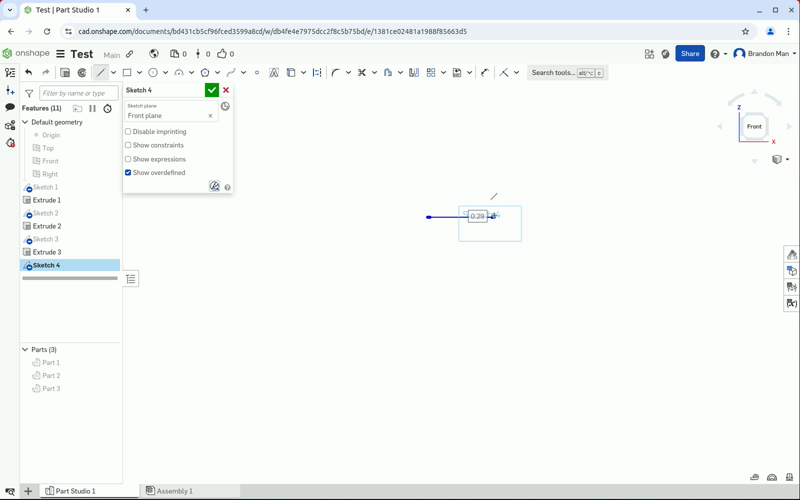
mouse_move(427, 215)
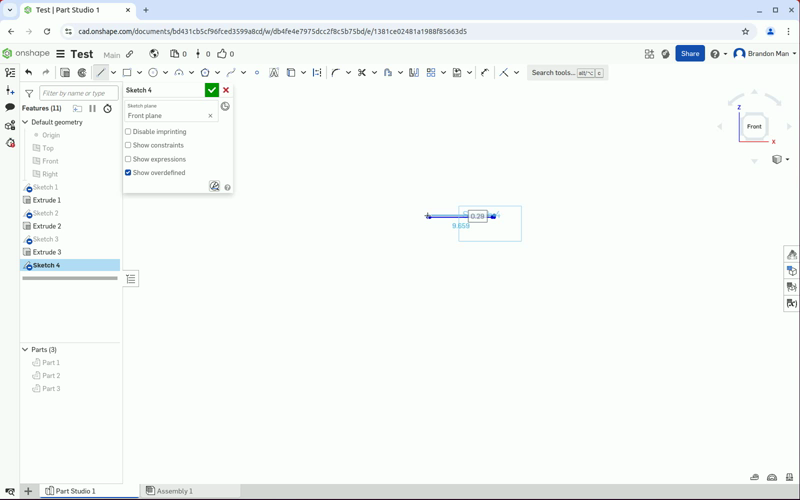
scroll(6)
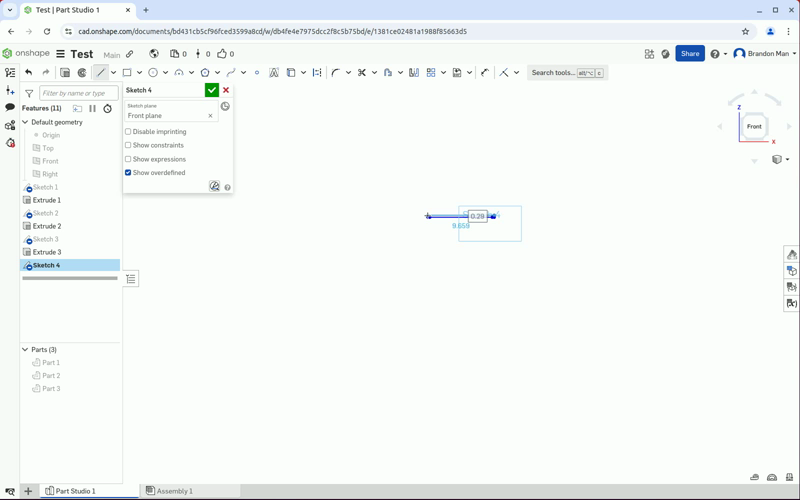
scroll(6)
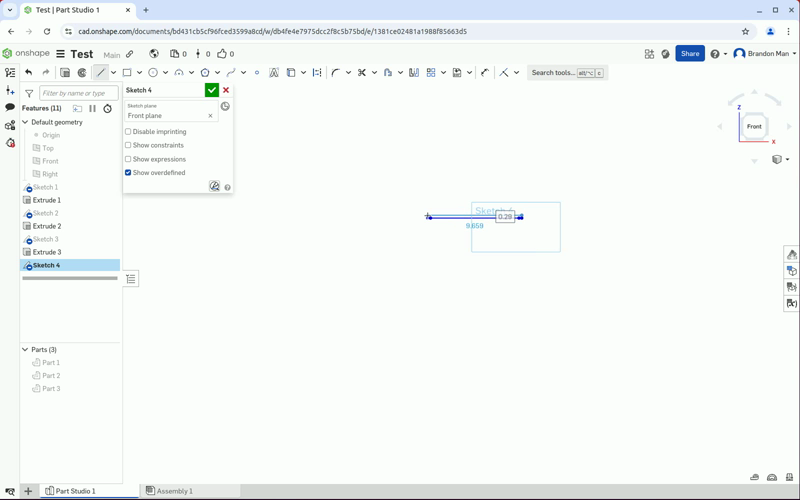
scroll(6)
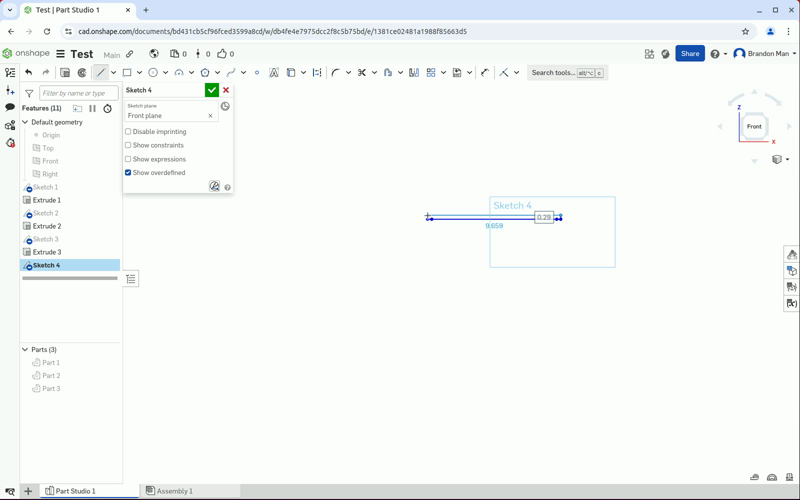
scroll(6)
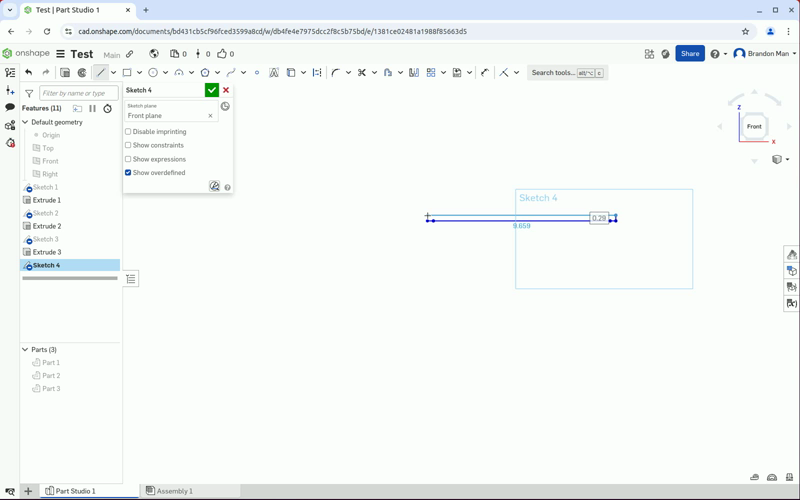
scroll(6)
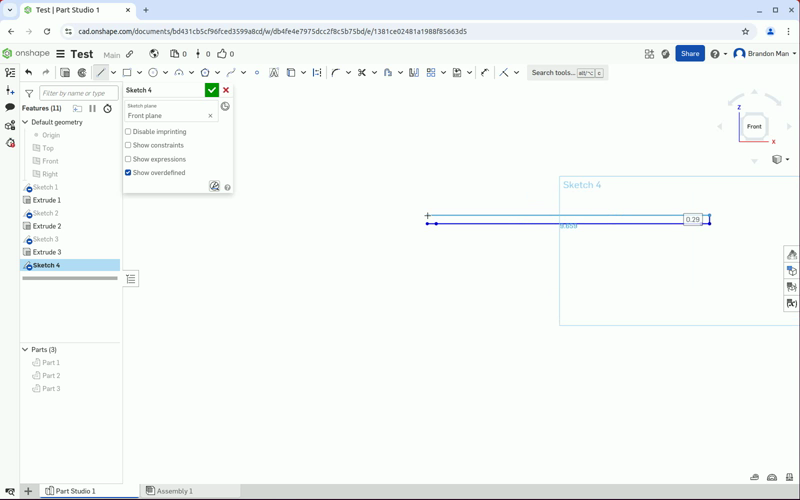
scroll(6)
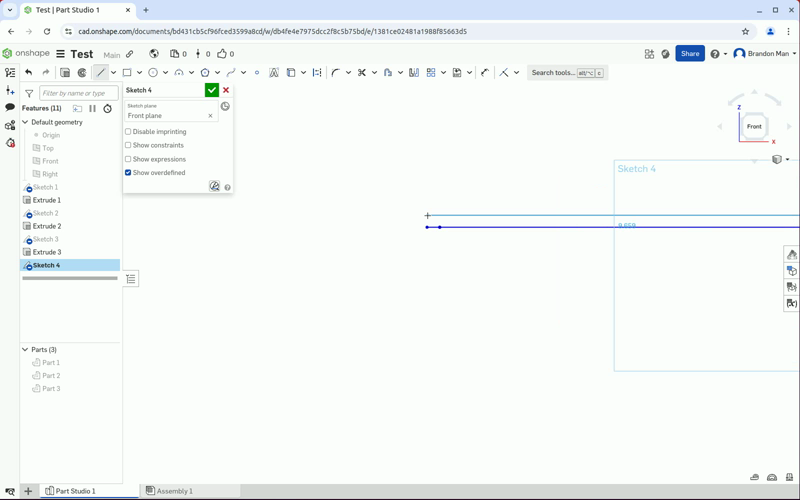
scroll(6)
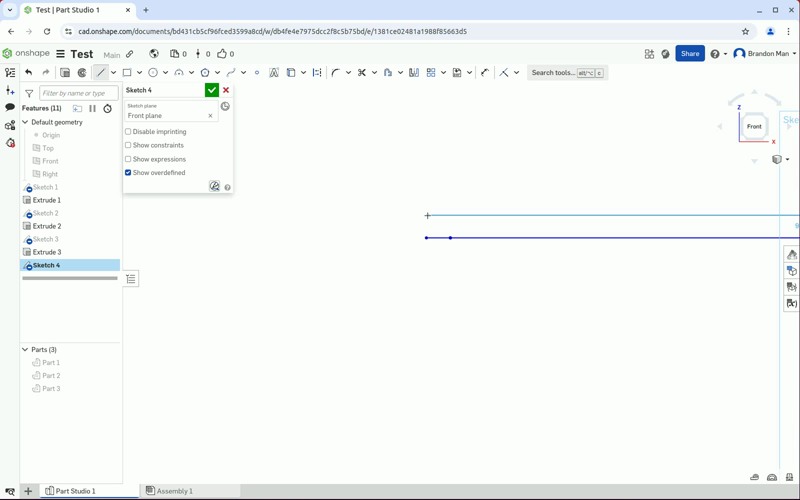
click(427, 215)
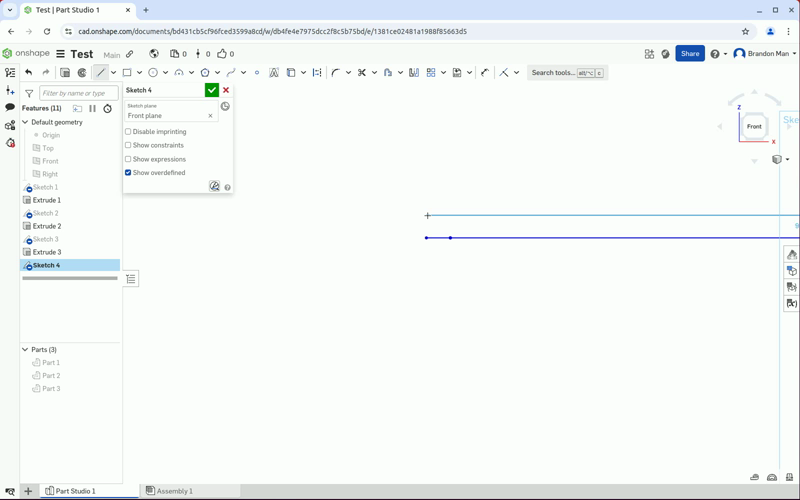
scroll(-6)
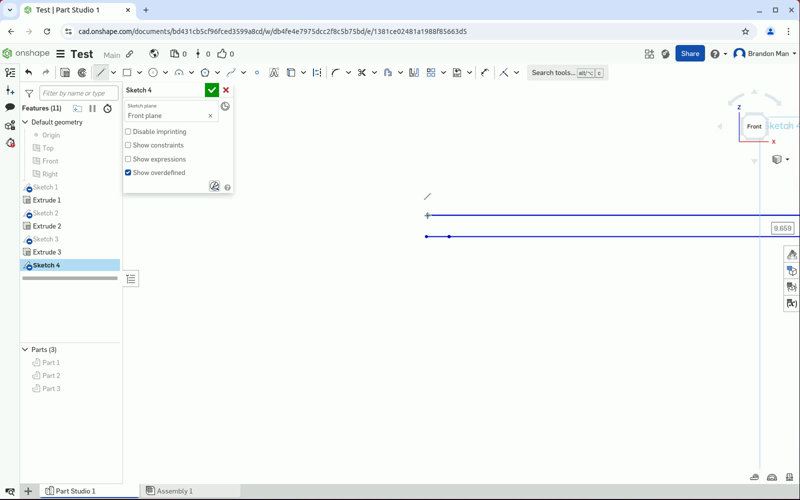
scroll(-6)
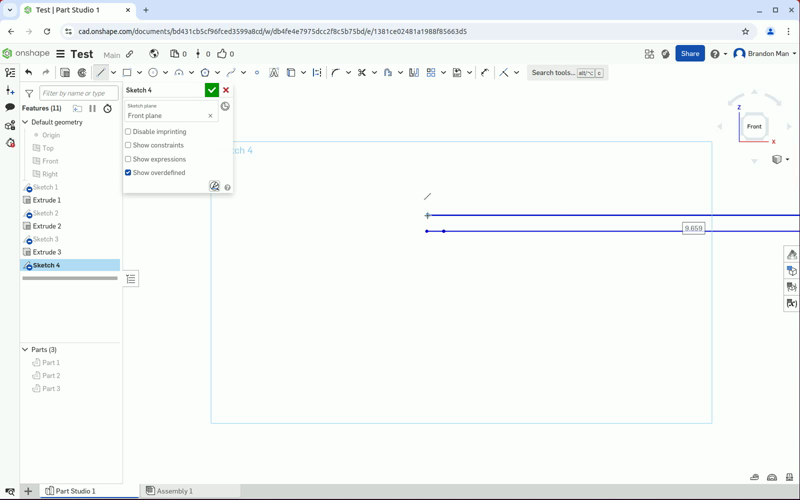
scroll(-6)
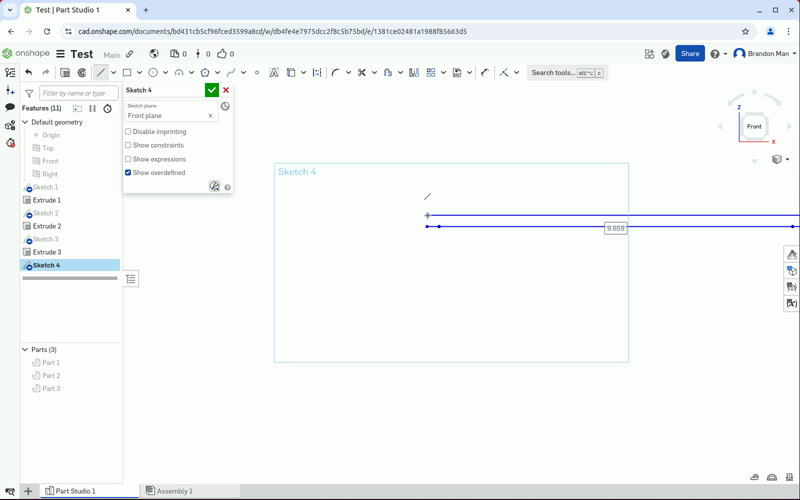
scroll(-6)
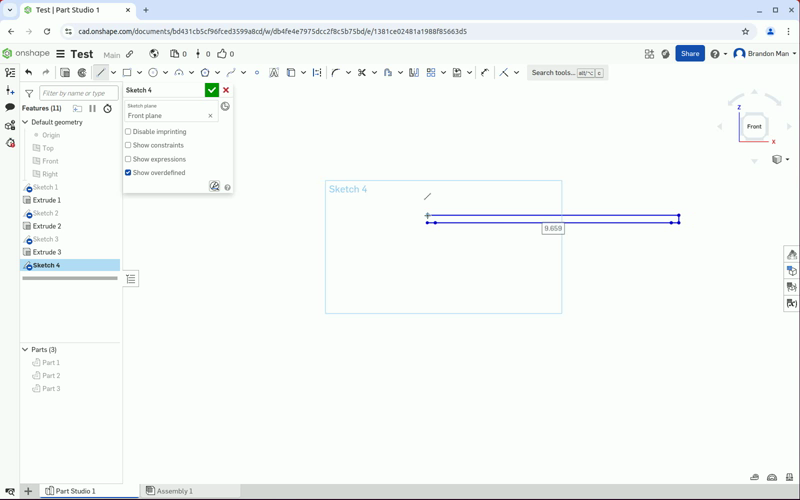
scroll(-6)
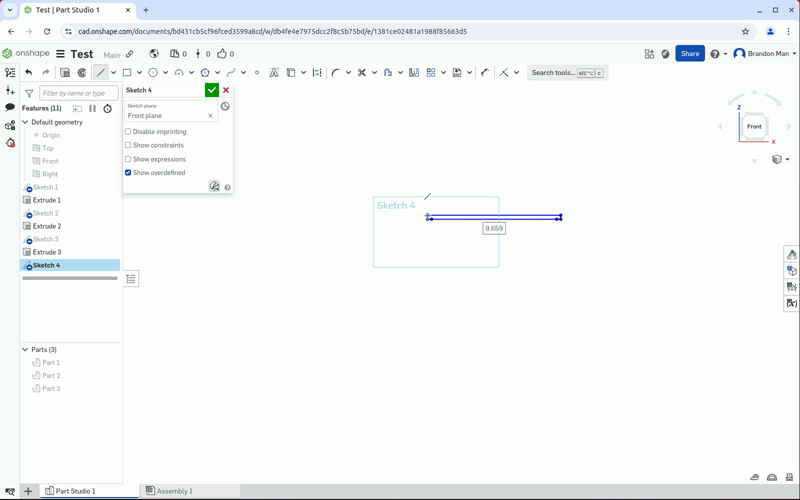
scroll(-6)
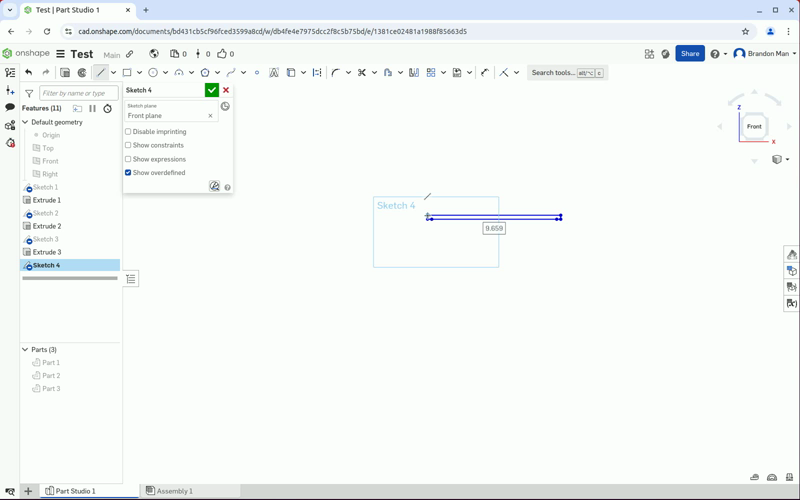
scroll(-6)
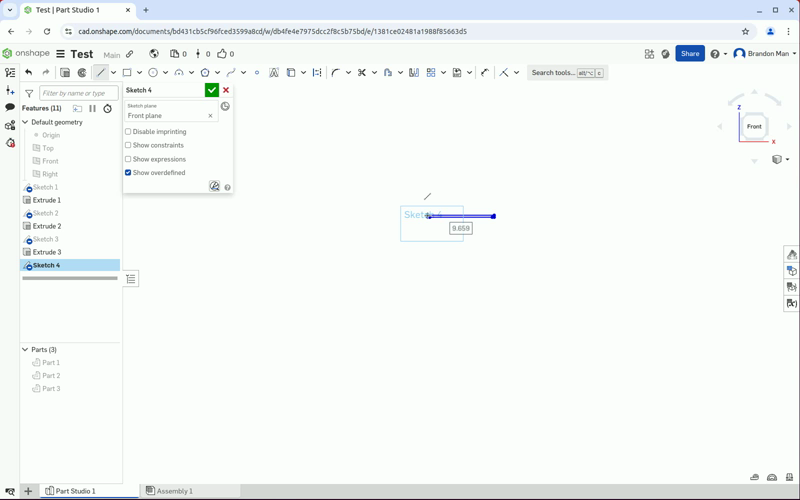
key_up(shift)
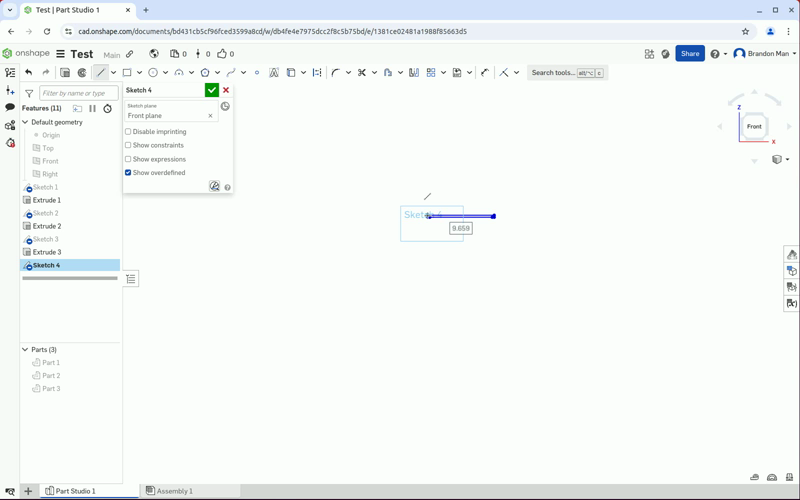
mouse_move(457, 215)
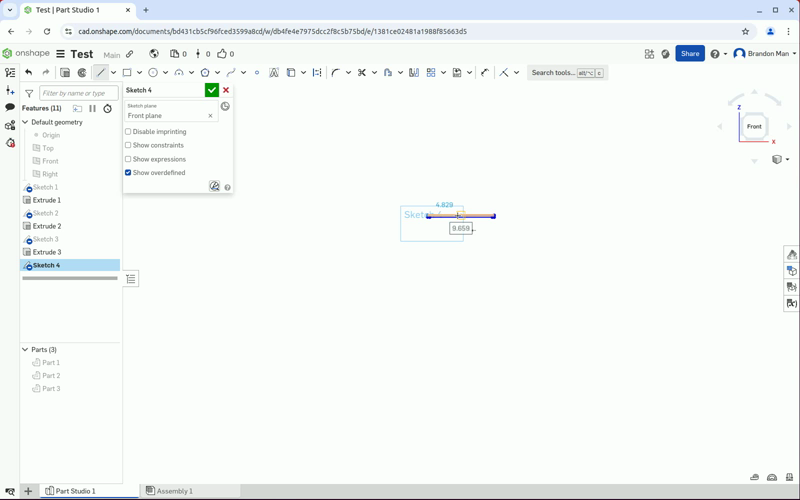
key_down(shift)
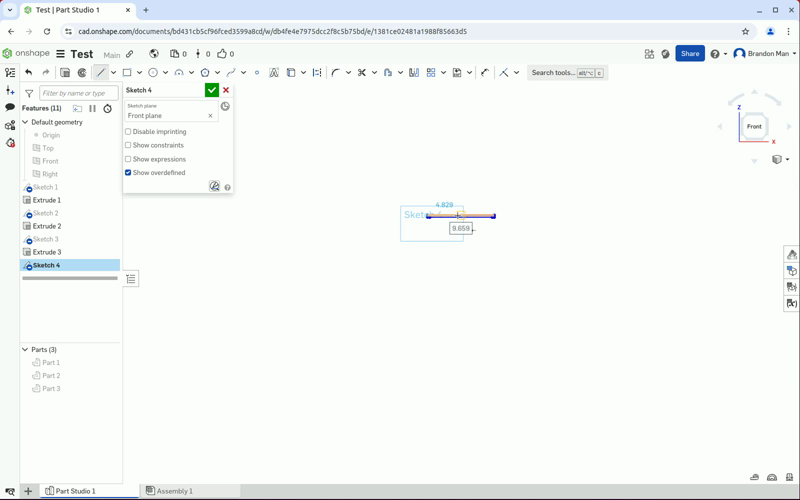
mouse_move(427, 217)
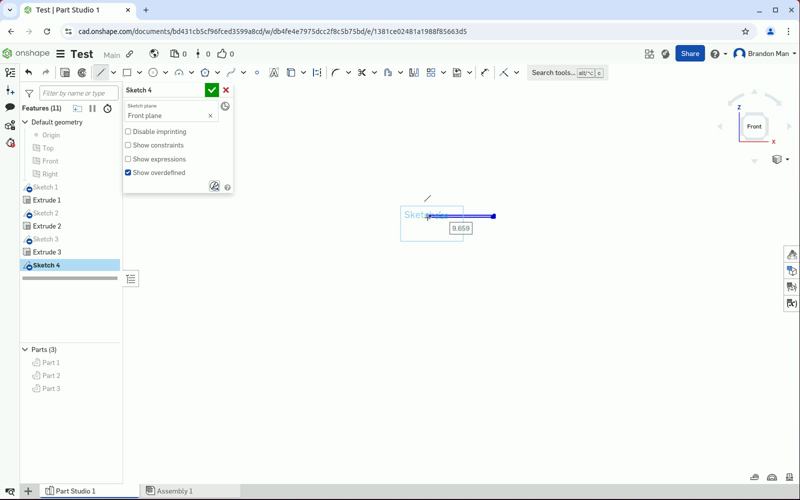
scroll(6)
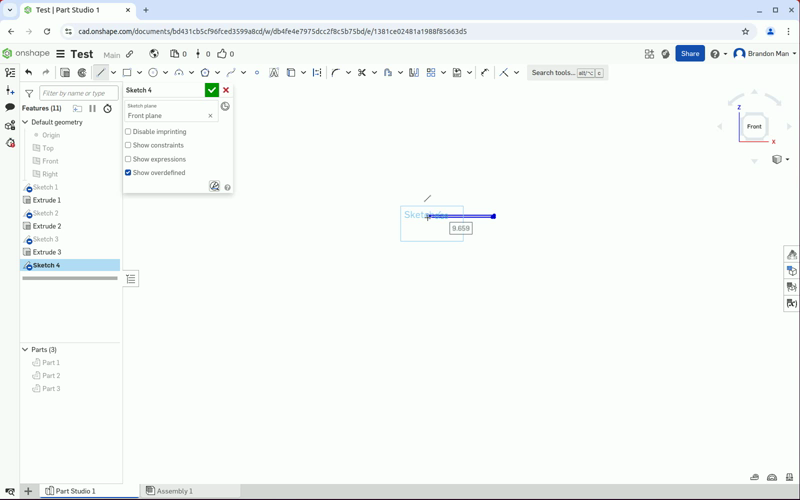
scroll(6)
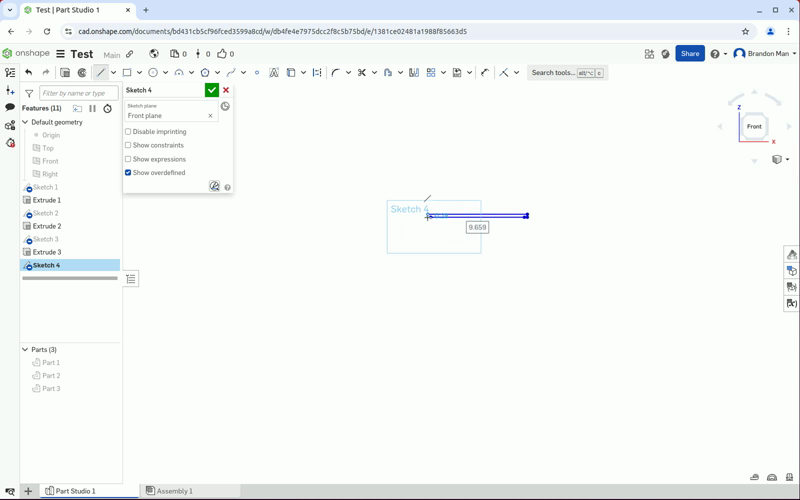
scroll(6)
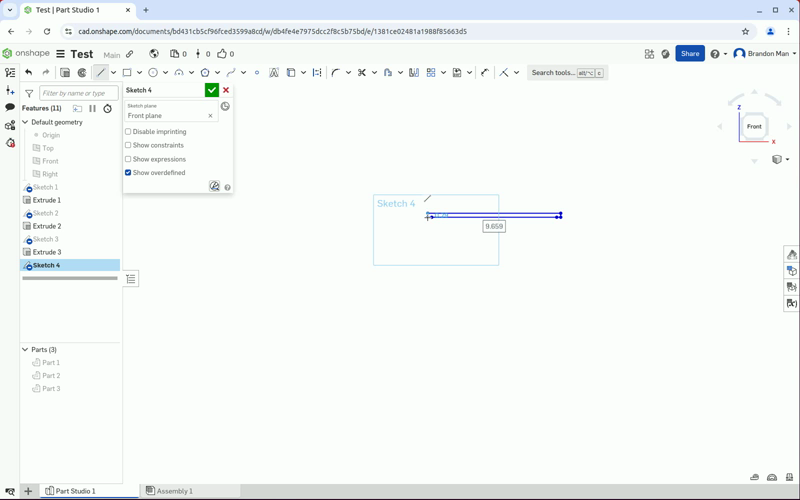
scroll(6)
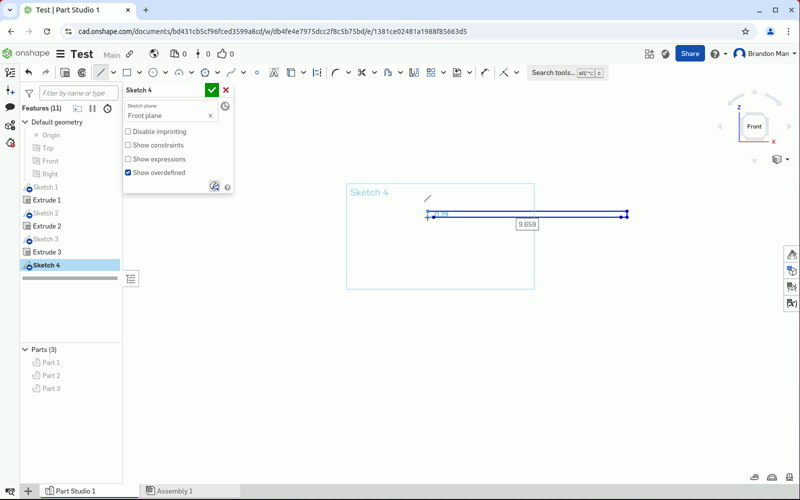
scroll(6)
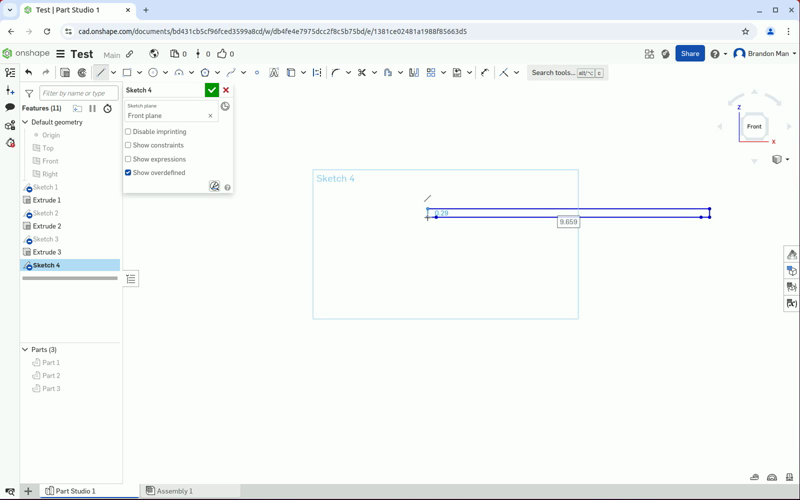
scroll(6)
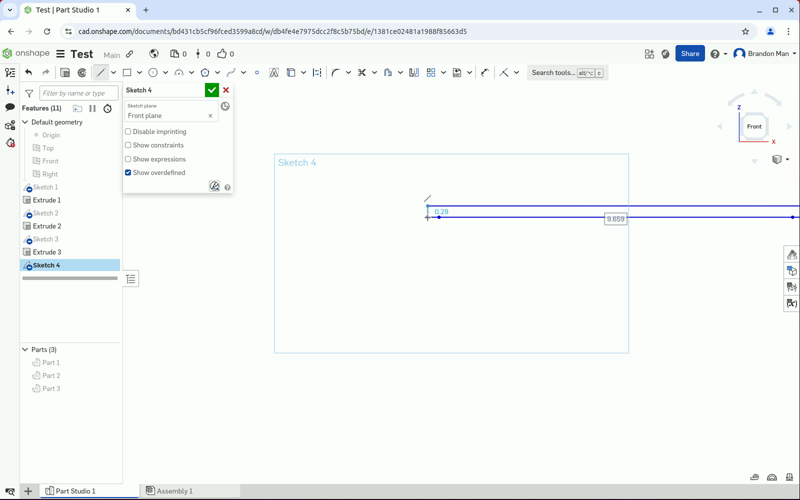
scroll(6)
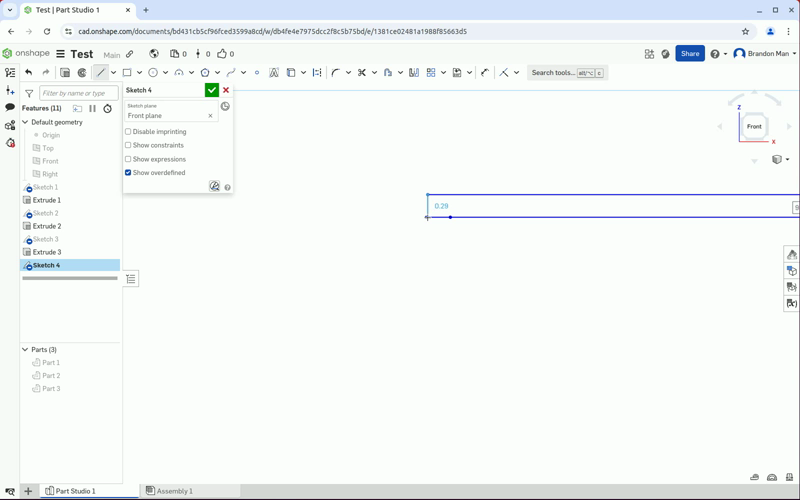
key_up(shift)
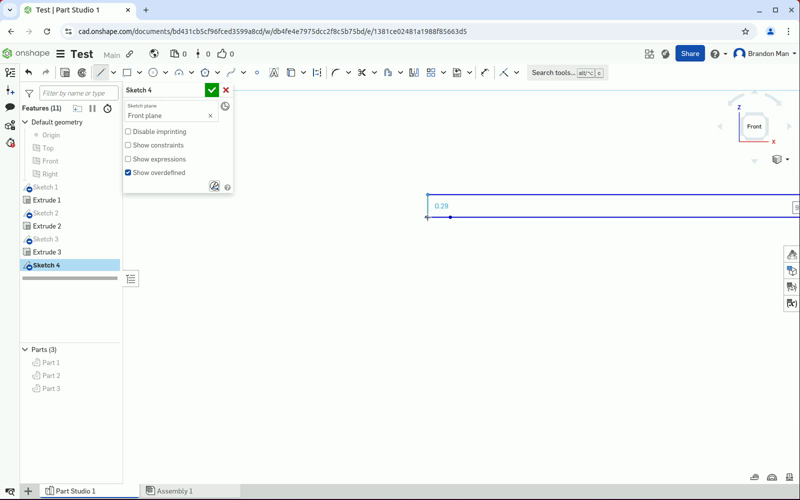
click(427, 217)
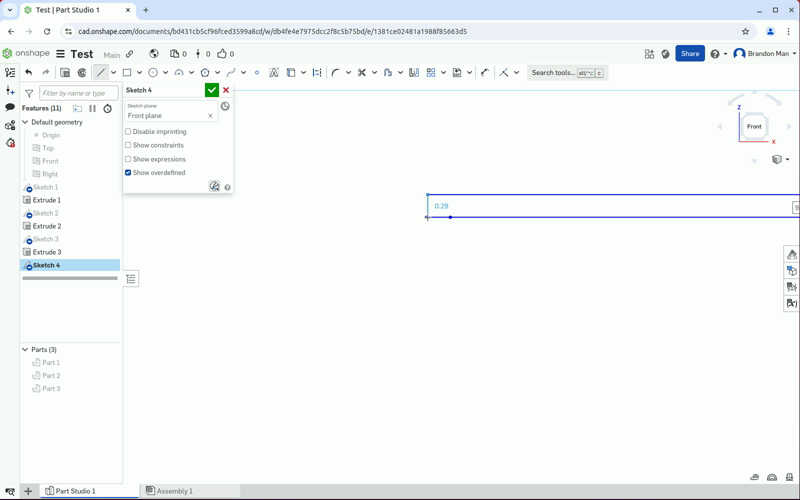
scroll(-6)
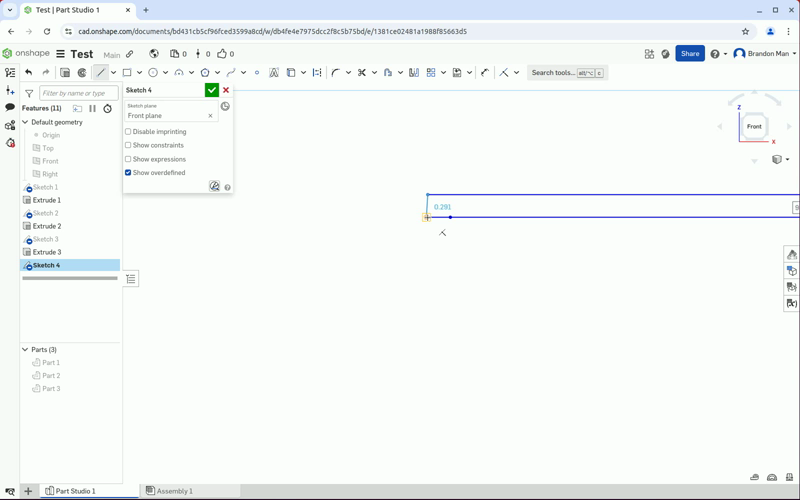
scroll(-6)
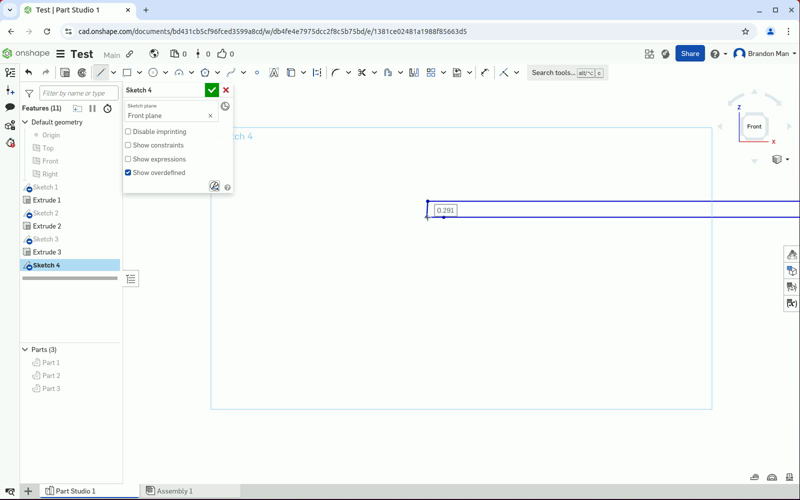
scroll(-6)
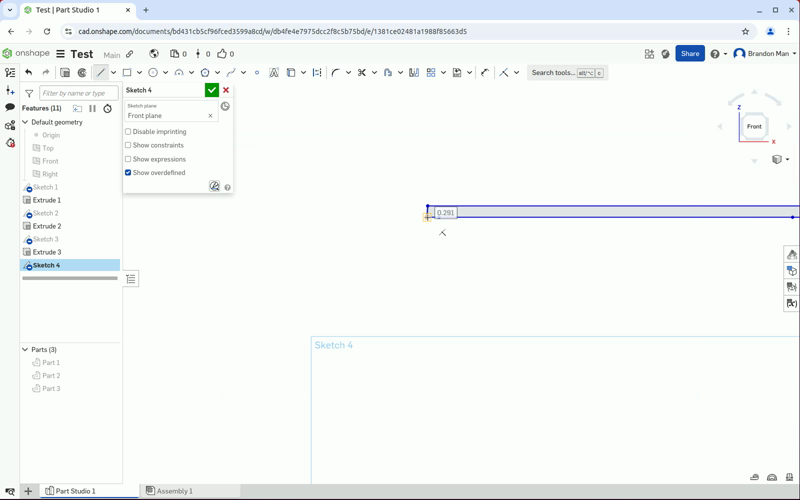
scroll(-6)
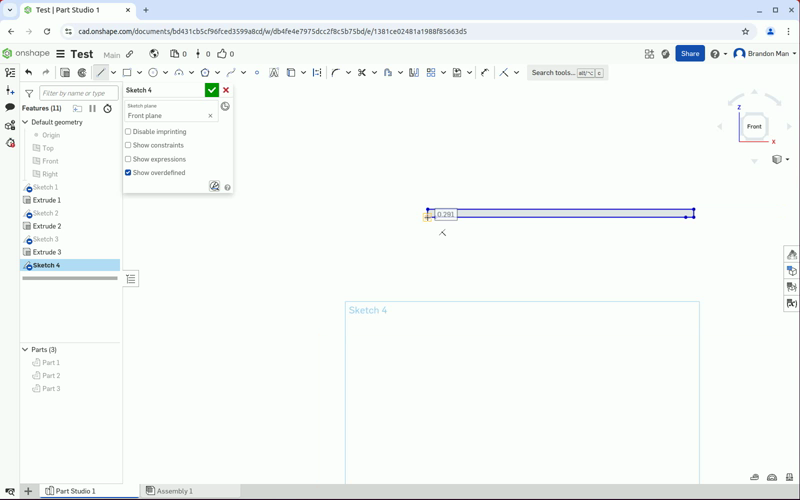
scroll(-6)
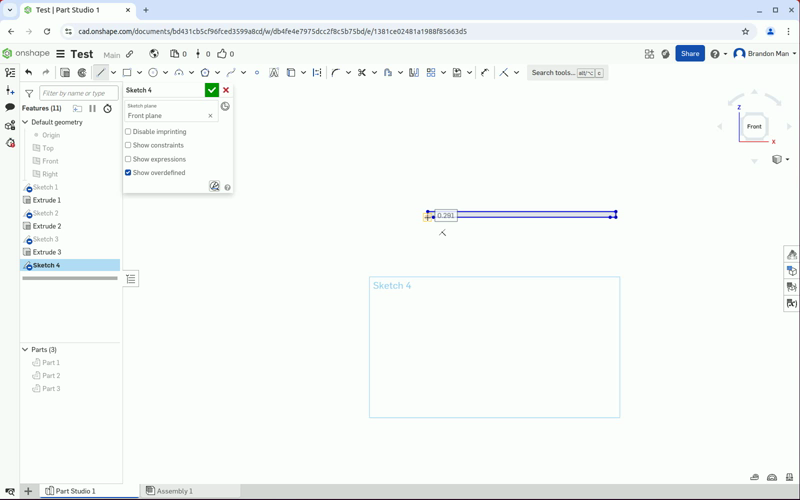
scroll(-6)
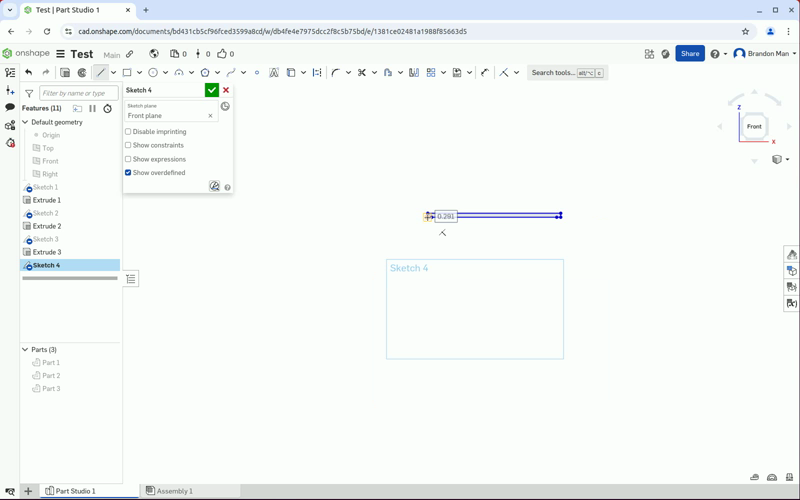
scroll(-6)
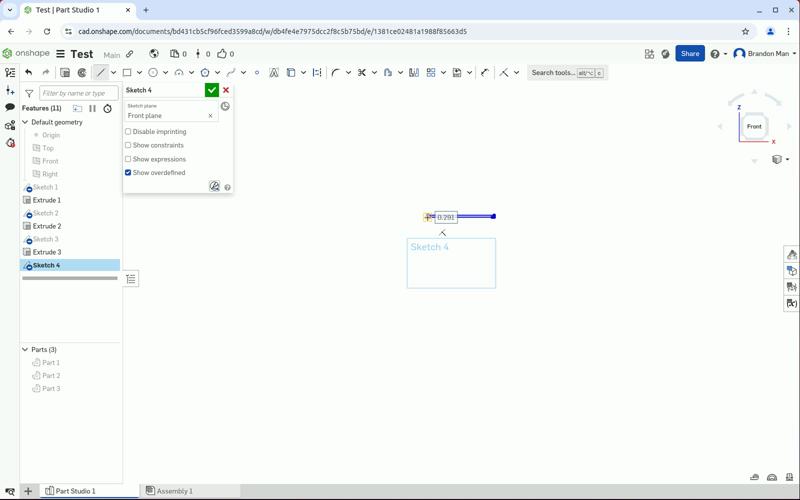
key(esc)
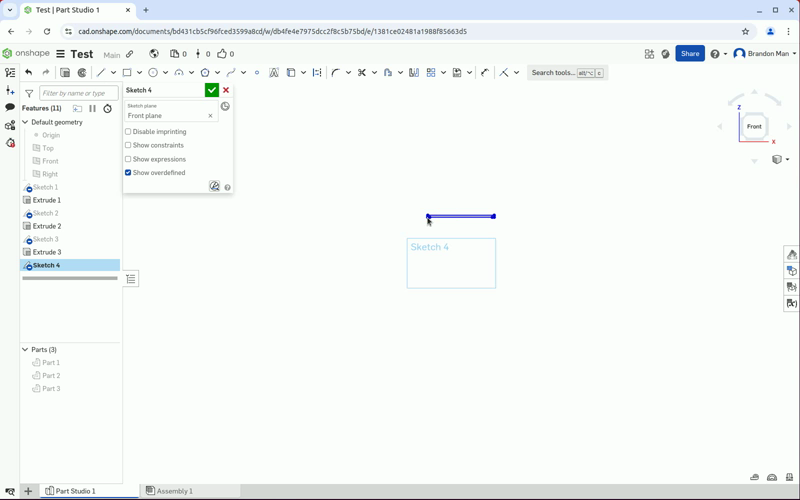
mouse_move(456, 215)
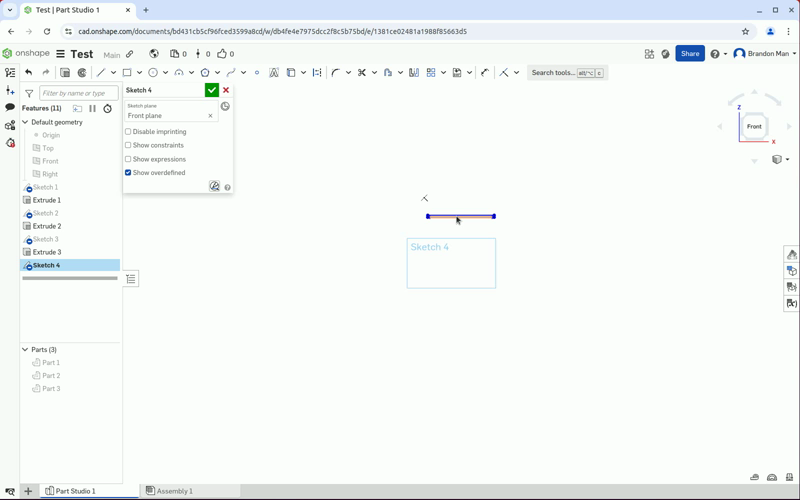
scroll(6)
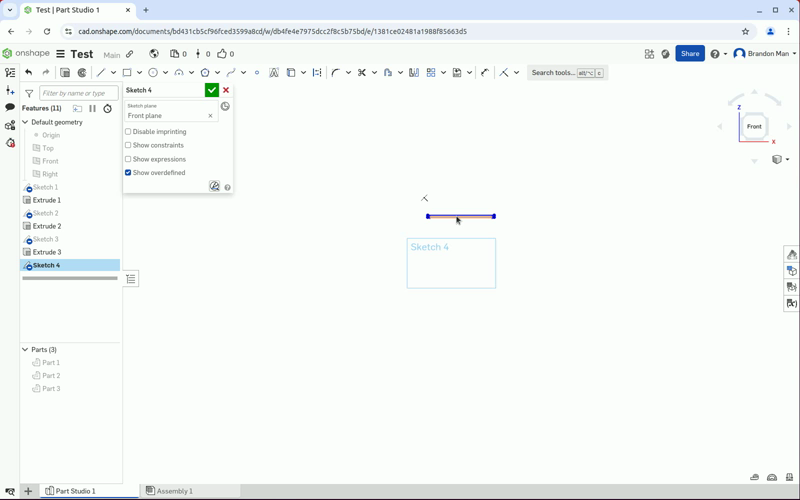
scroll(6)
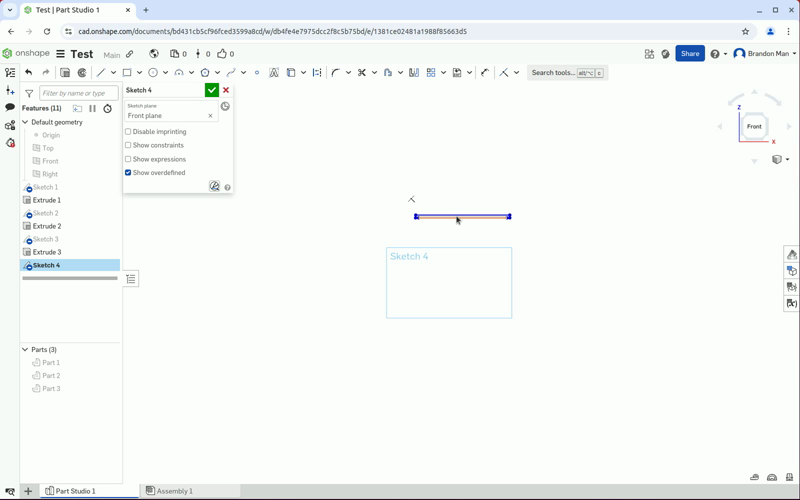
scroll(6)
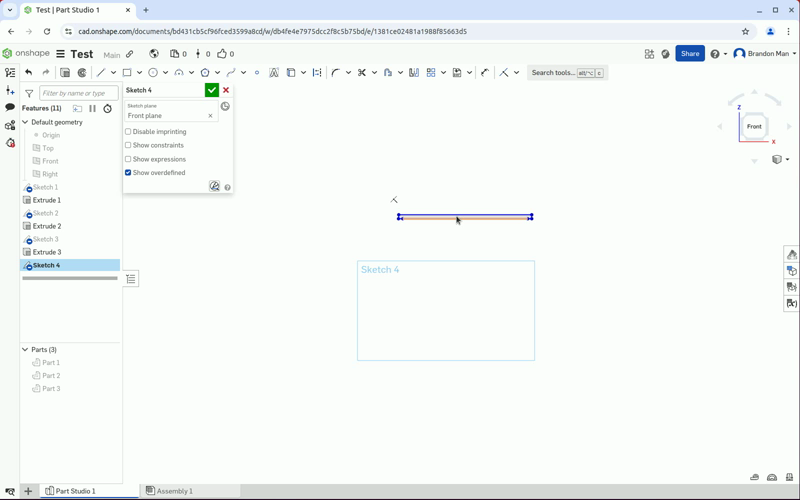
scroll(6)
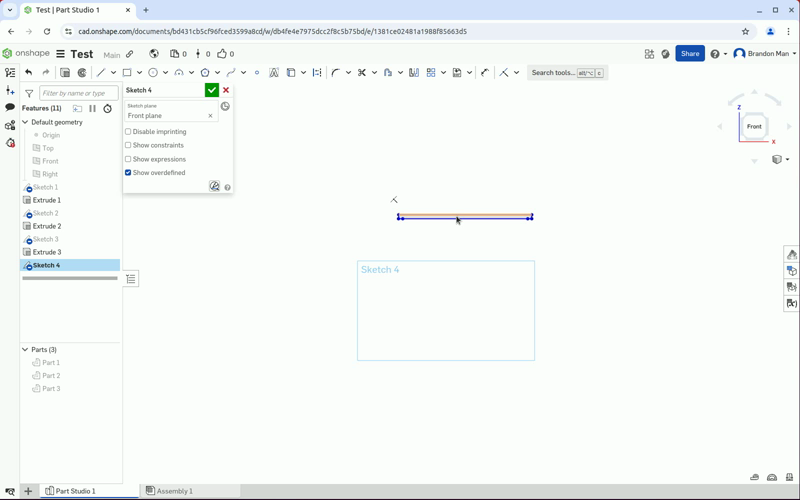
scroll(6)
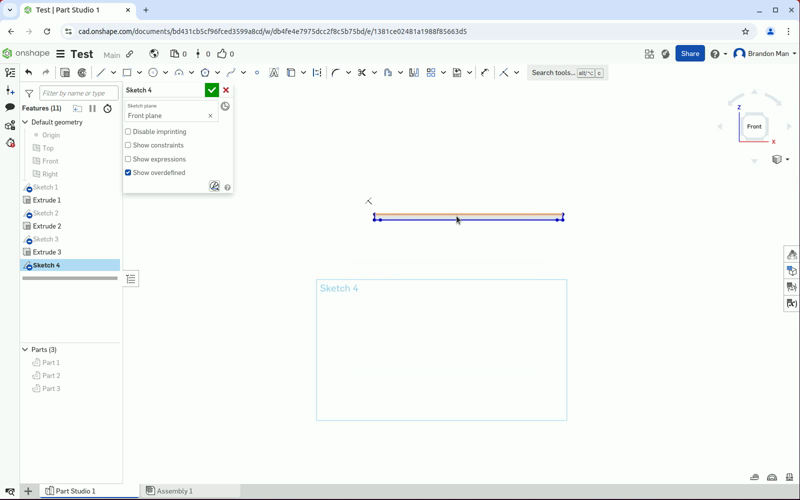
scroll(6)
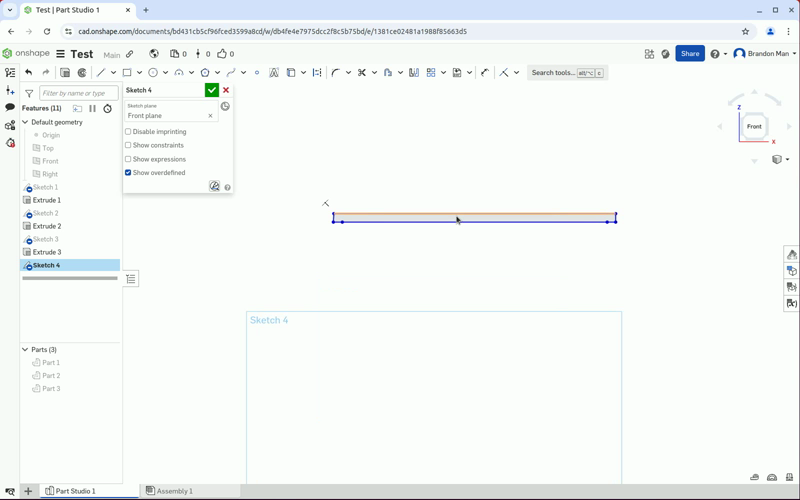
scroll(6)
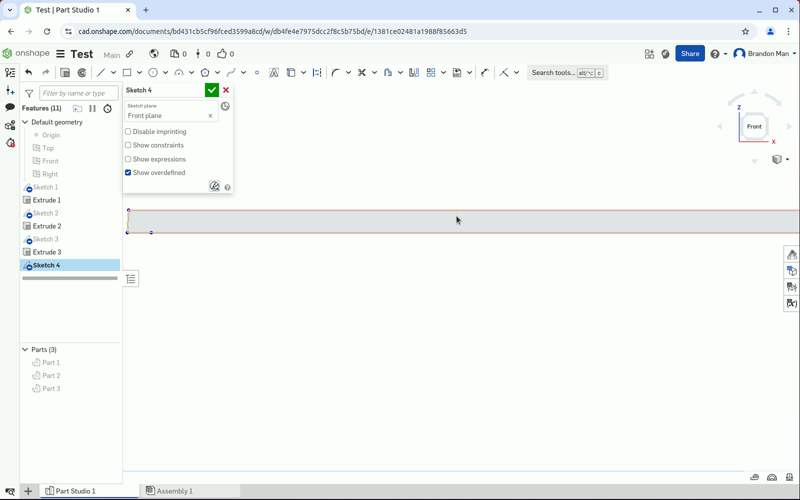
click(456, 215)
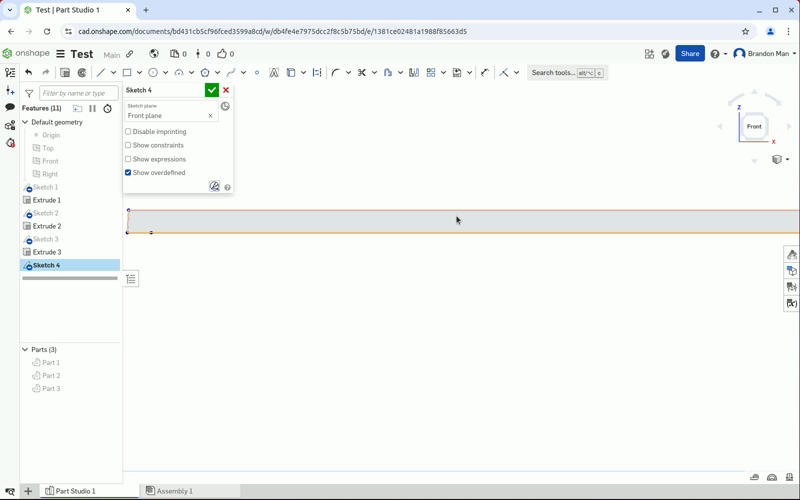
scroll(-6)
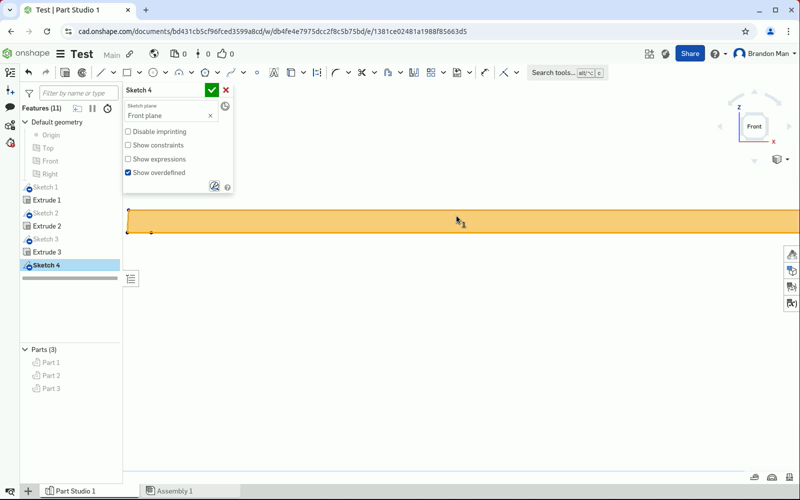
scroll(-6)
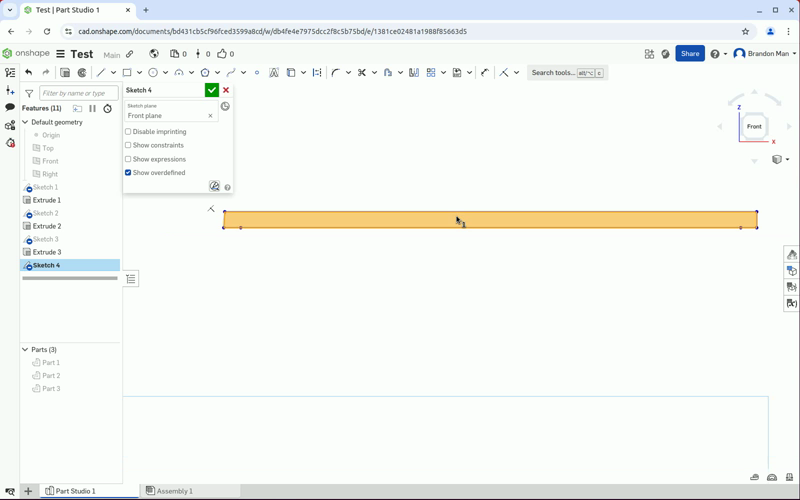
scroll(-6)
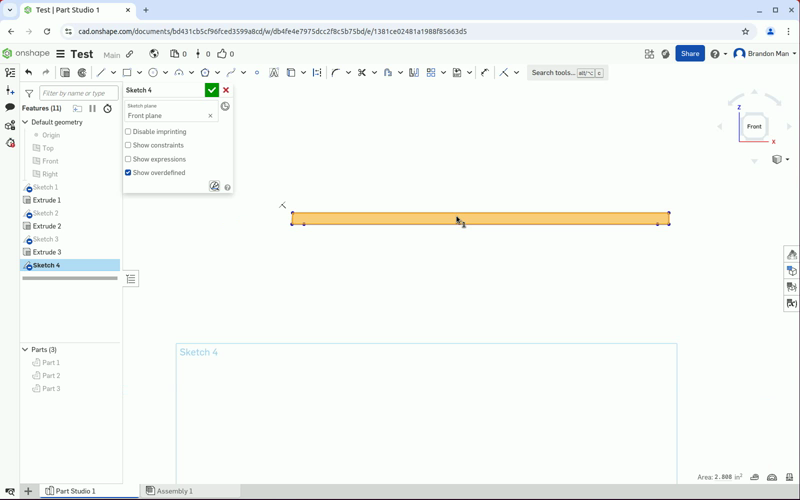
scroll(-6)
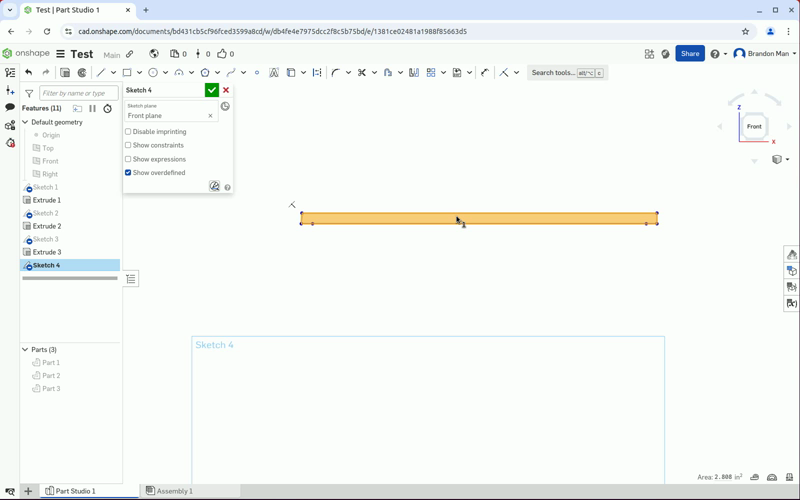
scroll(-6)
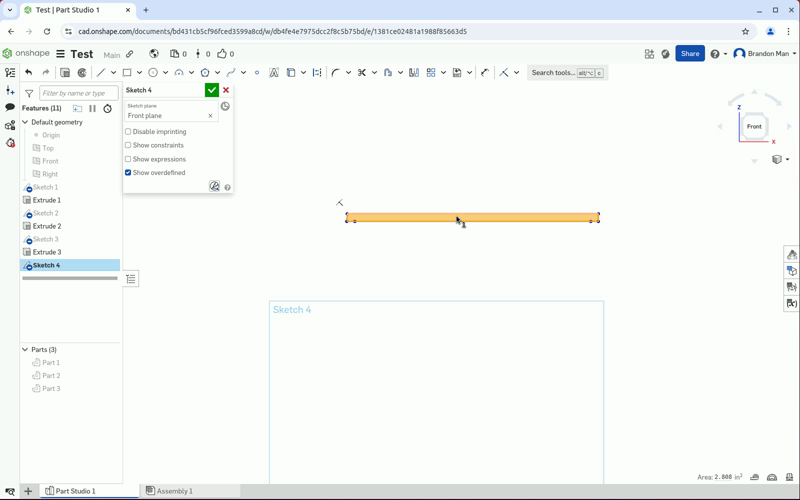
scroll(-6)
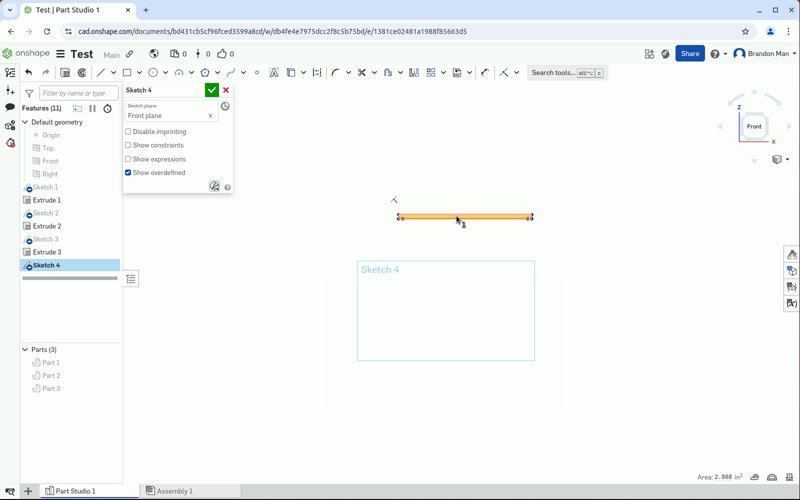
scroll(-6)
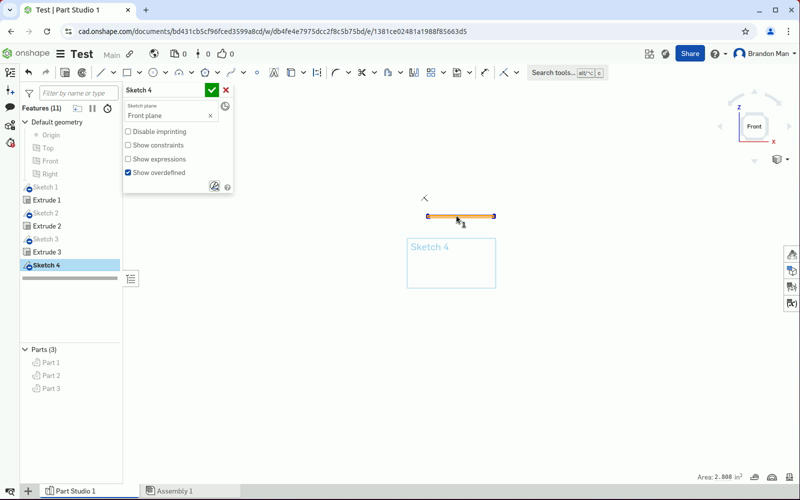
mouse_move(73, 352)
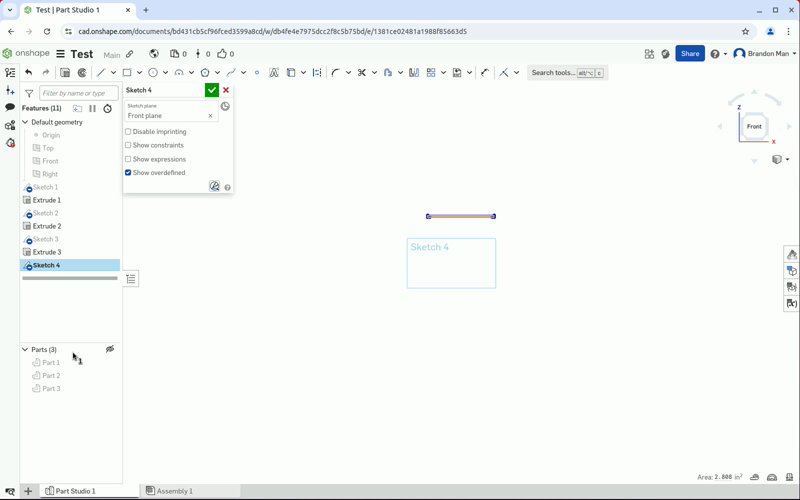
key(shift+y)
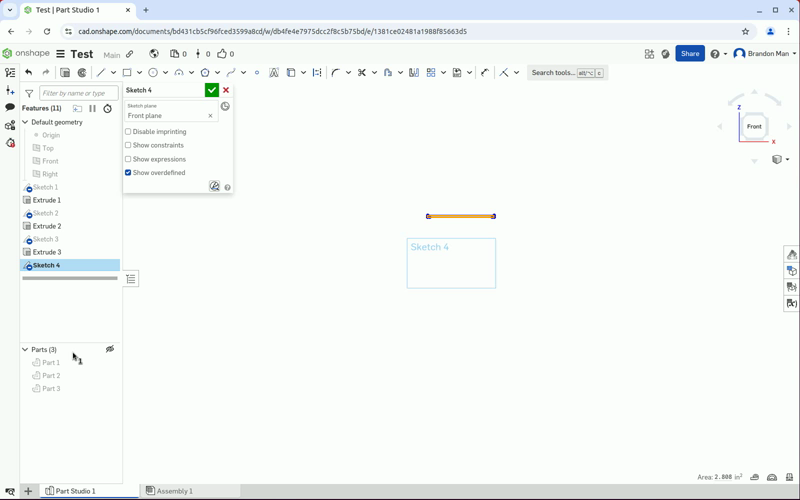
key(shift+e)
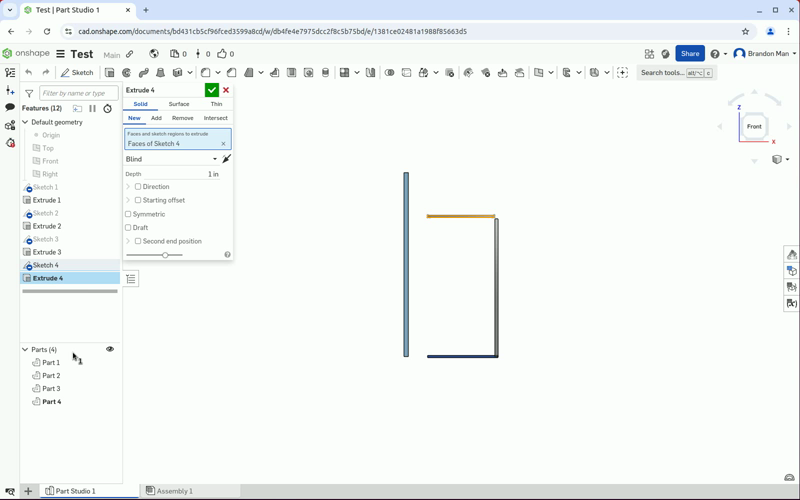
mouse_move(143, 106)
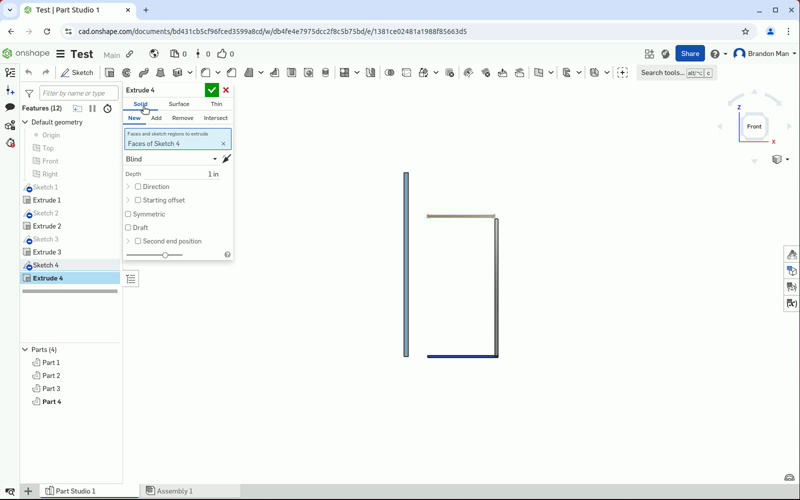
click(143, 106)
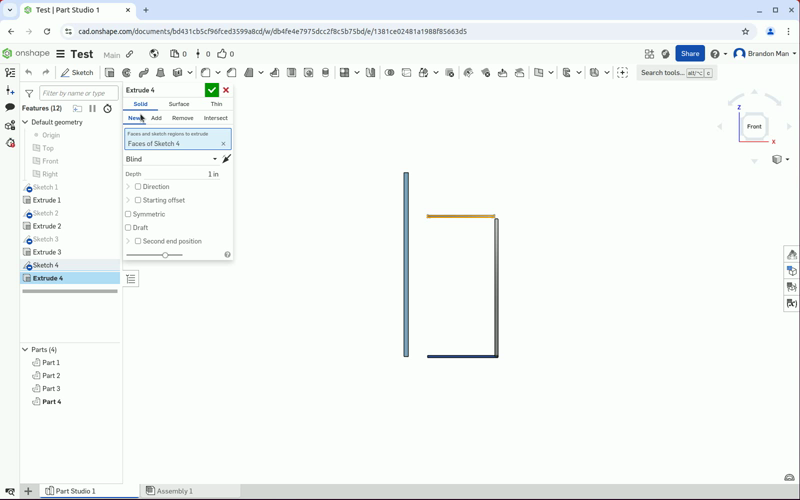
mouse_move(137, 120)
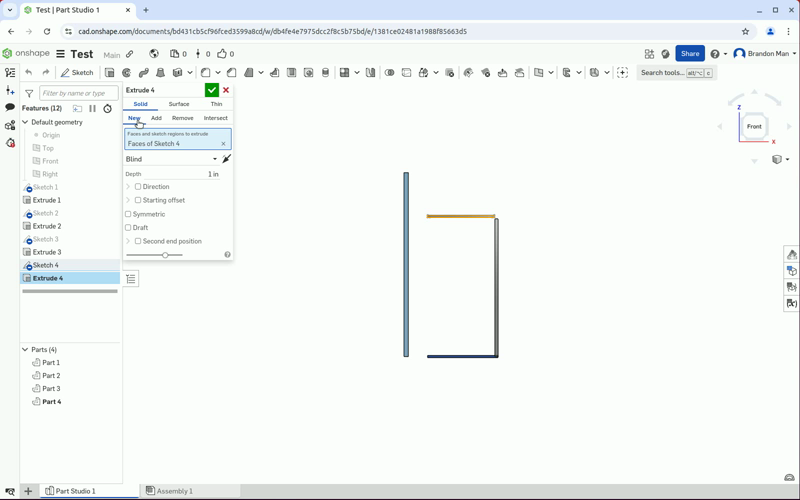
click(137, 120)
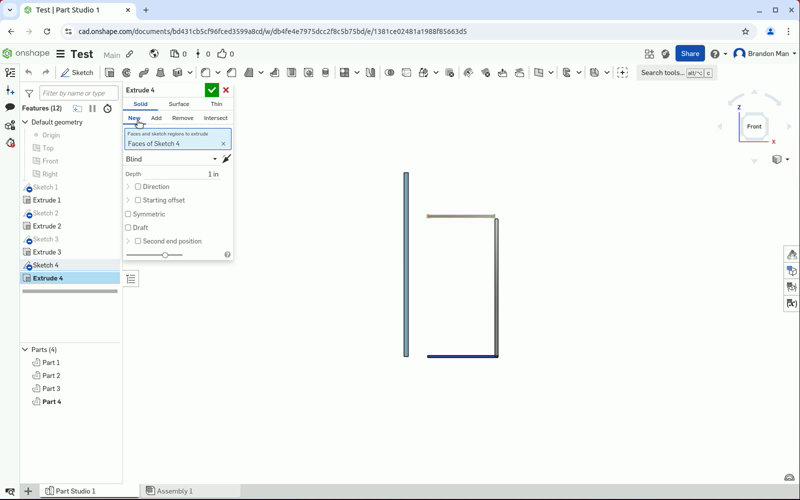
key(tab, 4)
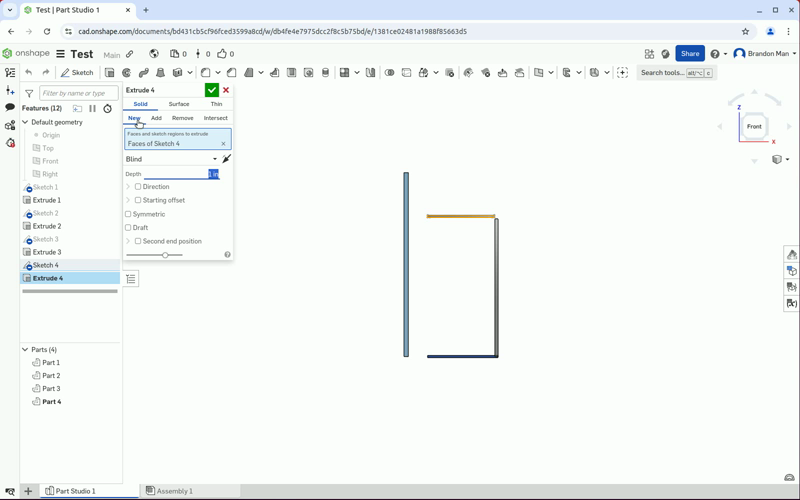
text(0.963)
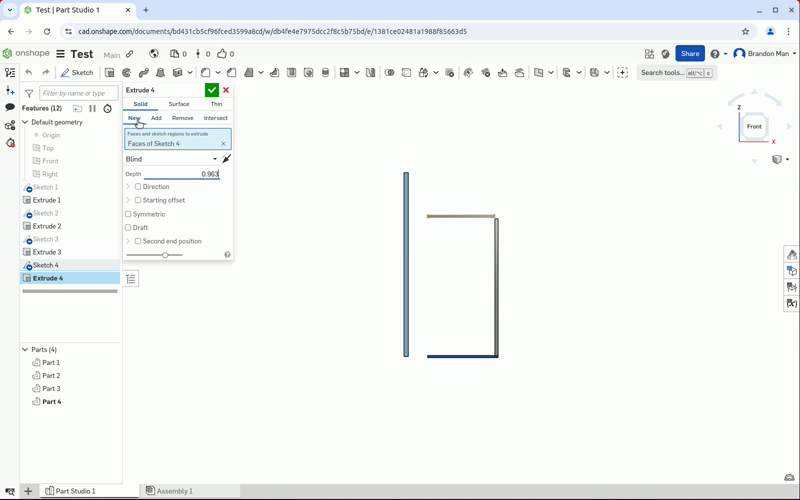
key(enter)
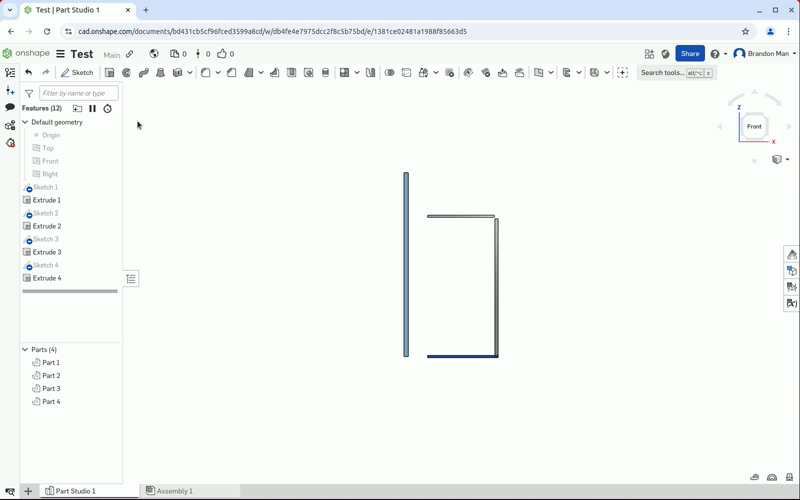
key(shift+h)
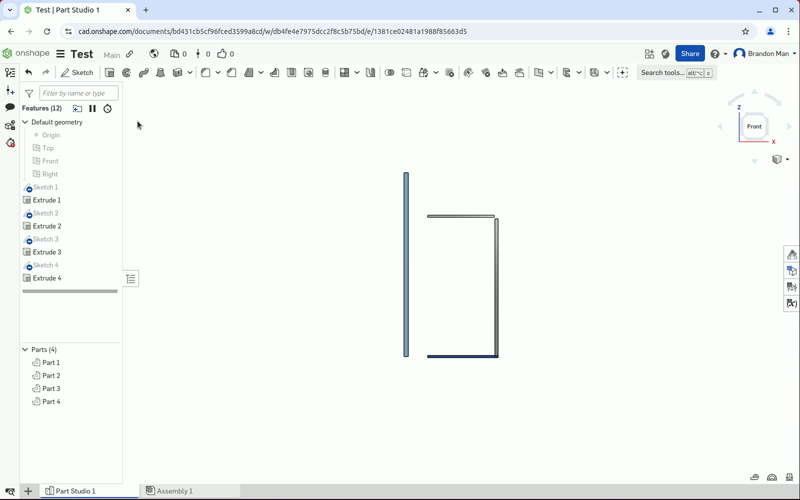
key(shift+h)
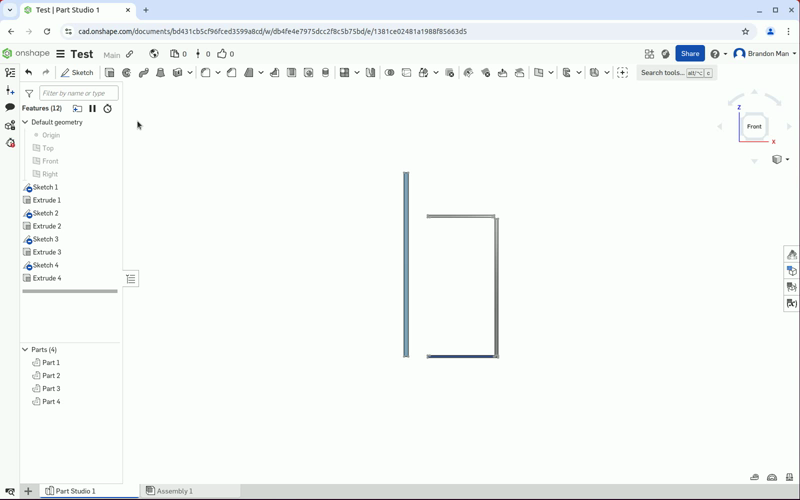
key(shift+7)
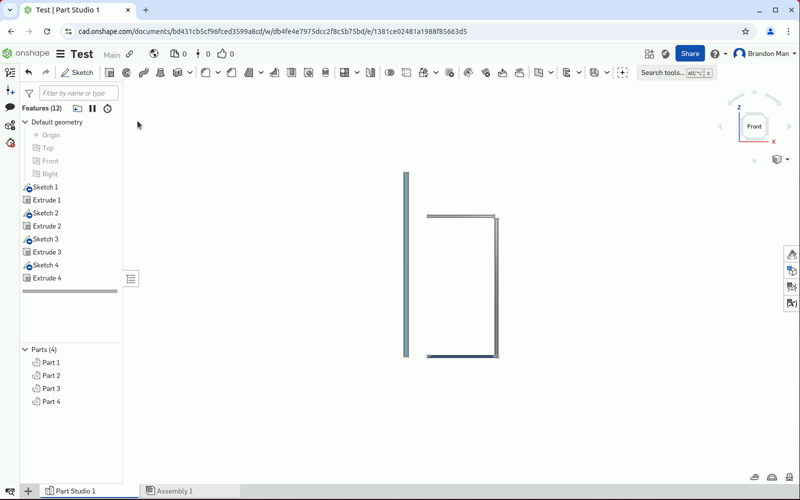
key(left, 2)
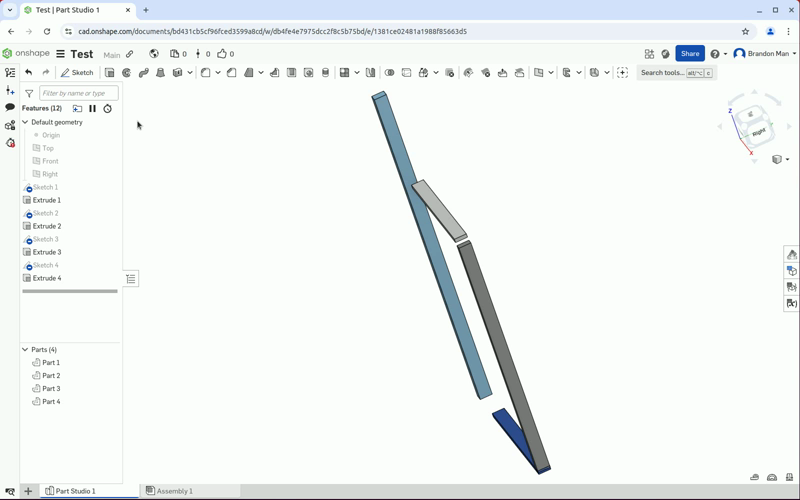
key(down, 2)
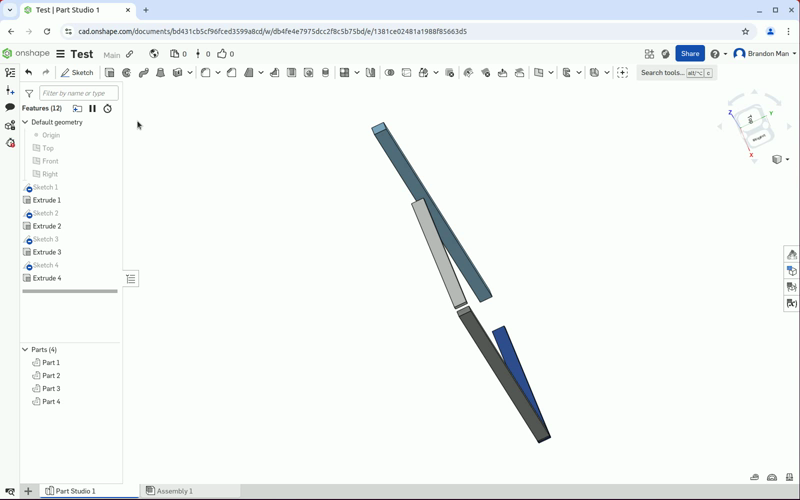
key(up, 2)
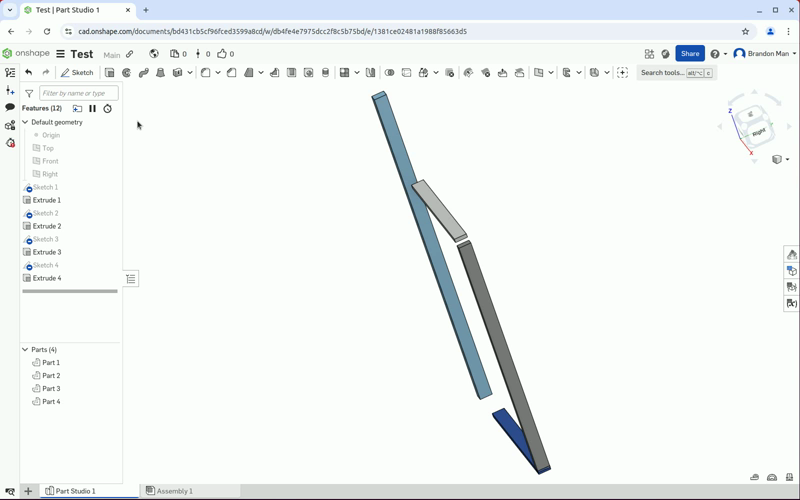
key(right, 2)
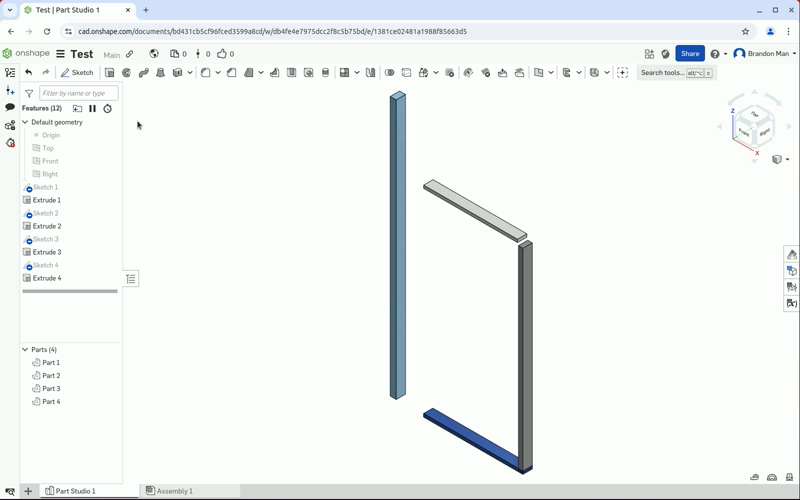
mouse_move(73, 189)
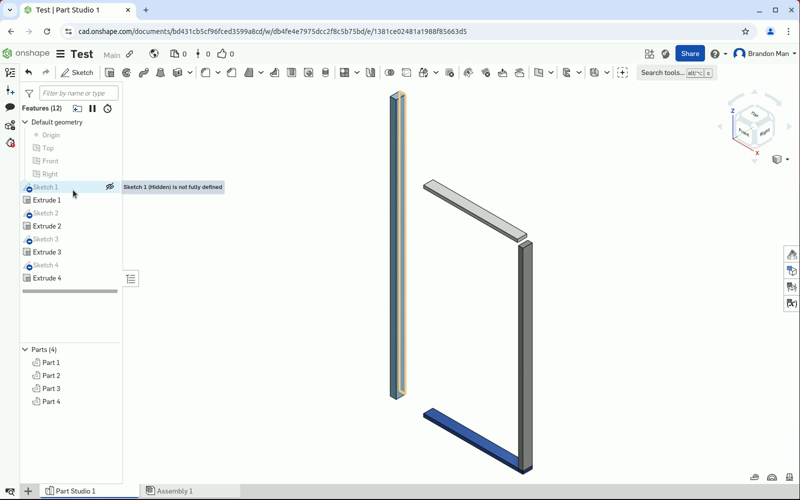
click(73, 189)